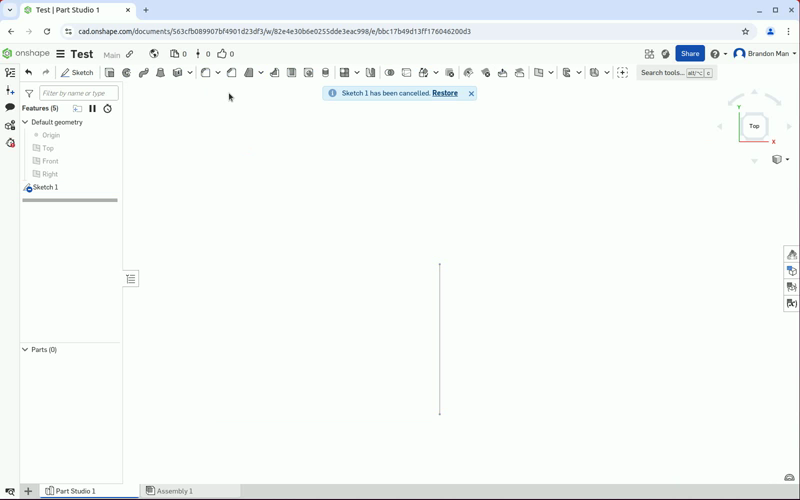
key(shift+h)
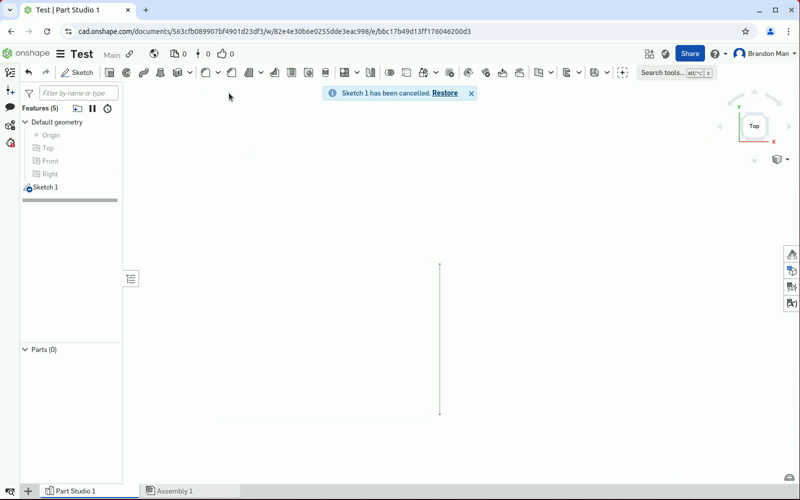
key(shift+s)
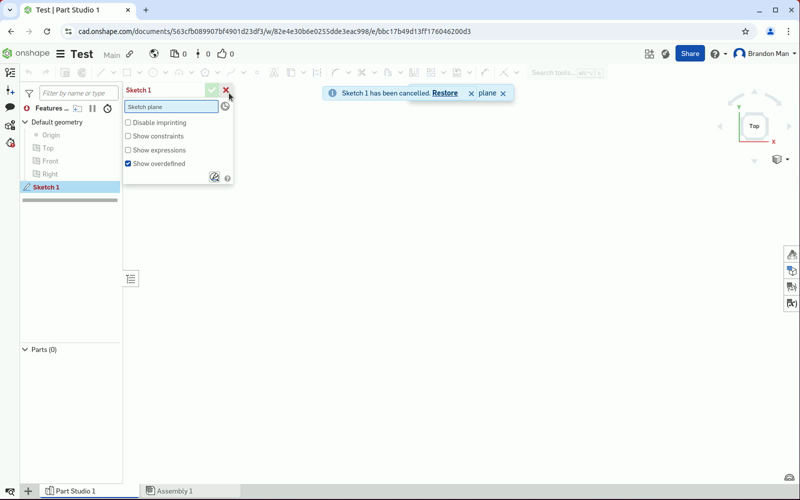
mouse_move(73, 150)
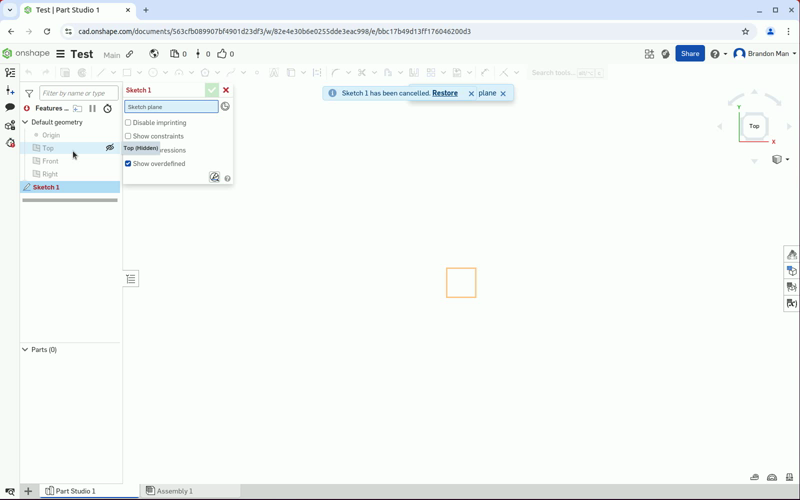
click(73, 150)
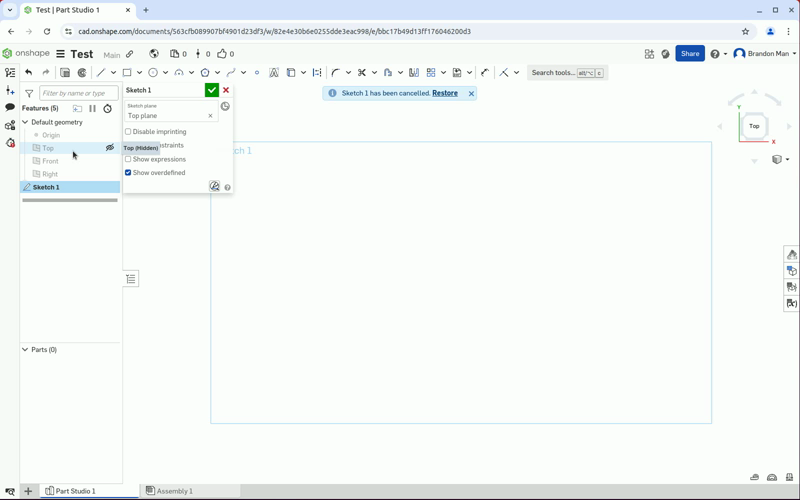
mouse_move(73, 352)
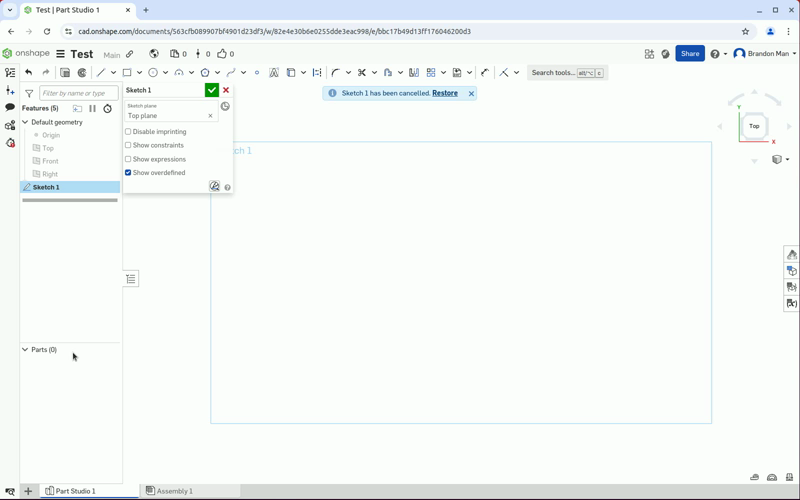
key(y)
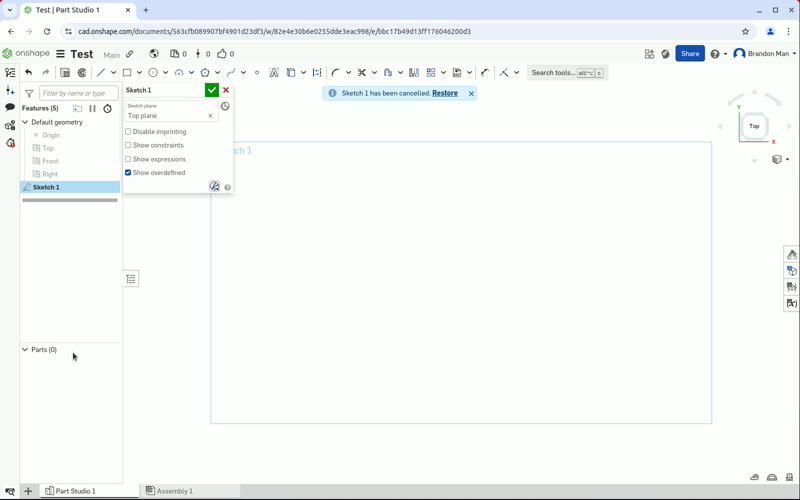
key(l)
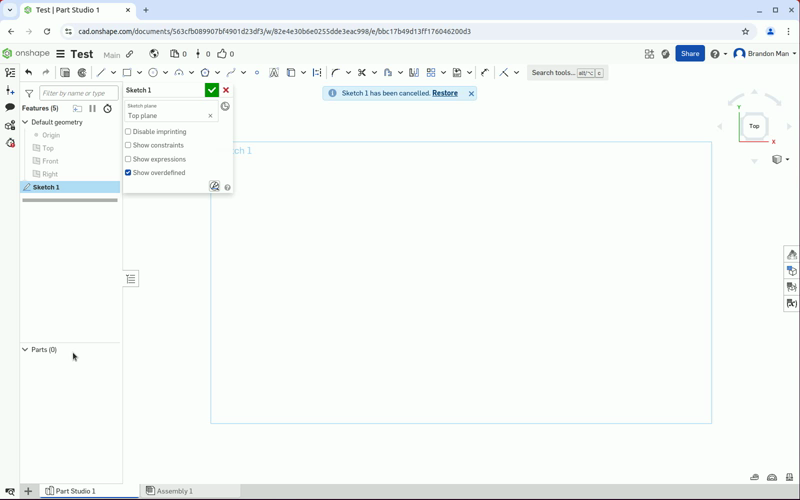
key_down(shift)
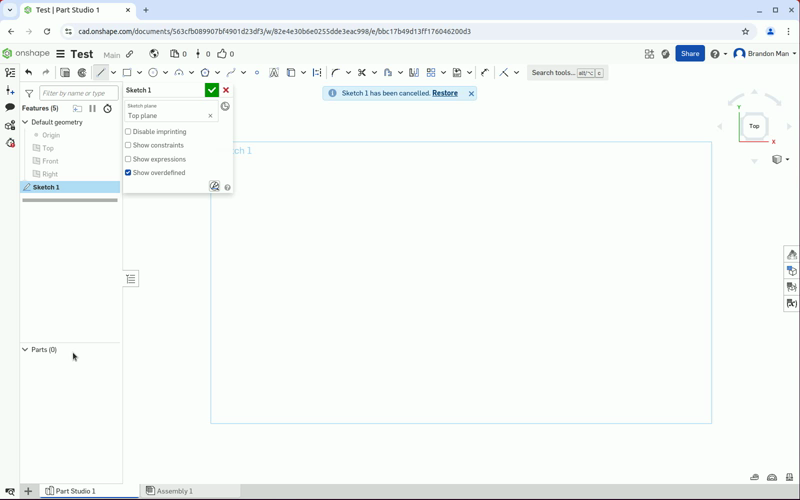
mouse_move(420, 307)
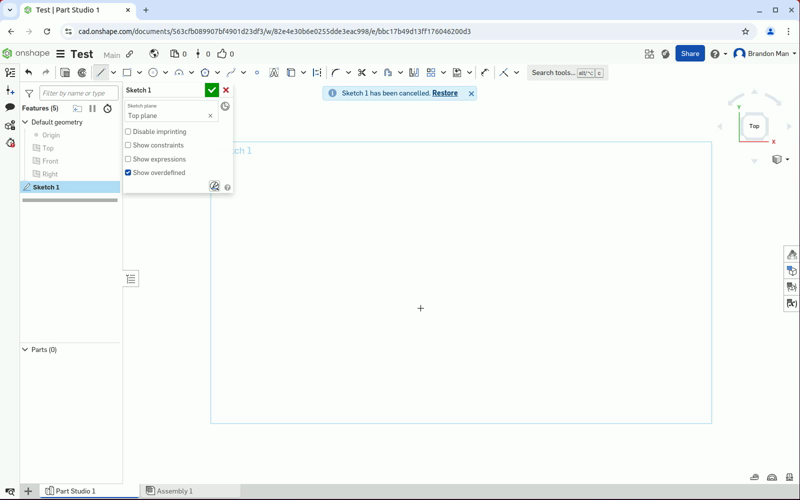
click(420, 307)
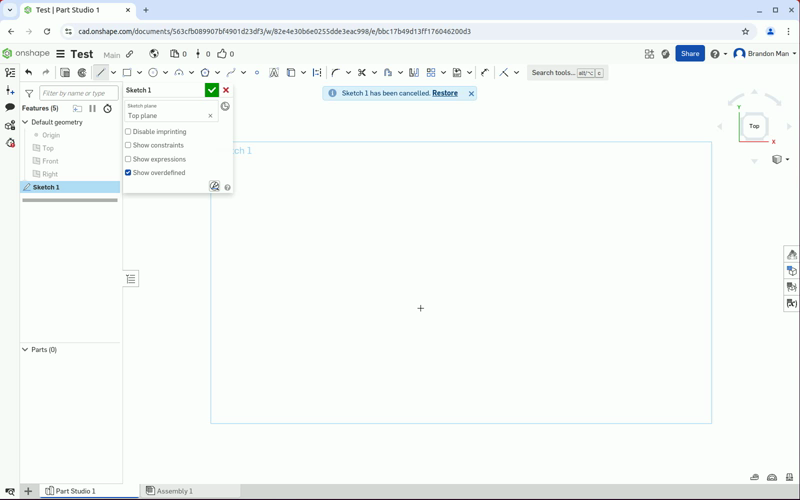
key_up(shift)
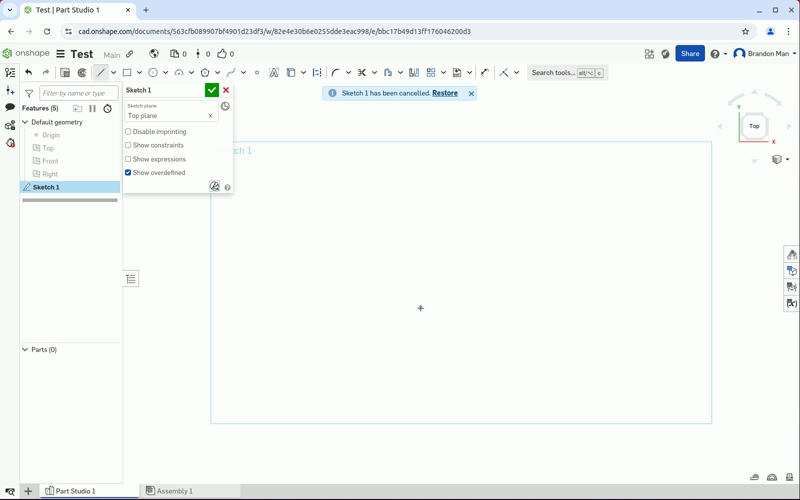
key_down(shift)
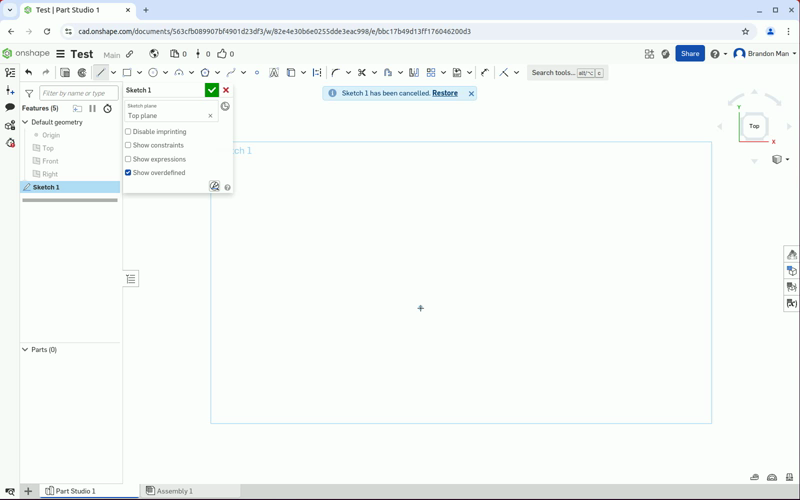
mouse_move(502, 307)
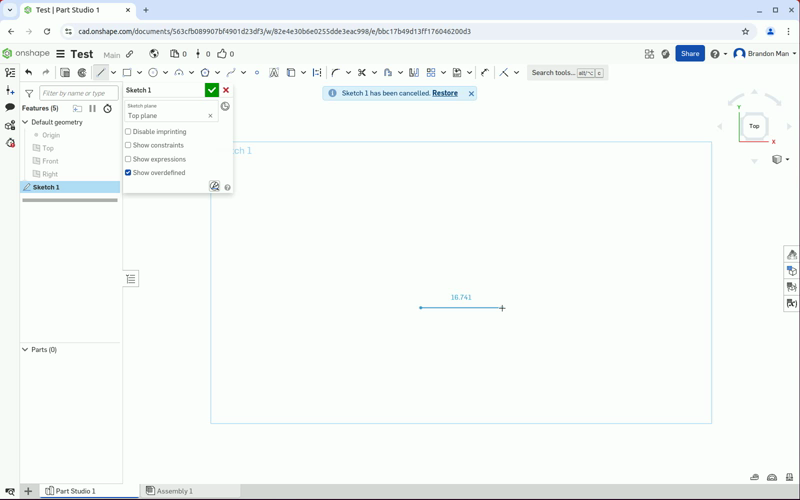
click(502, 307)
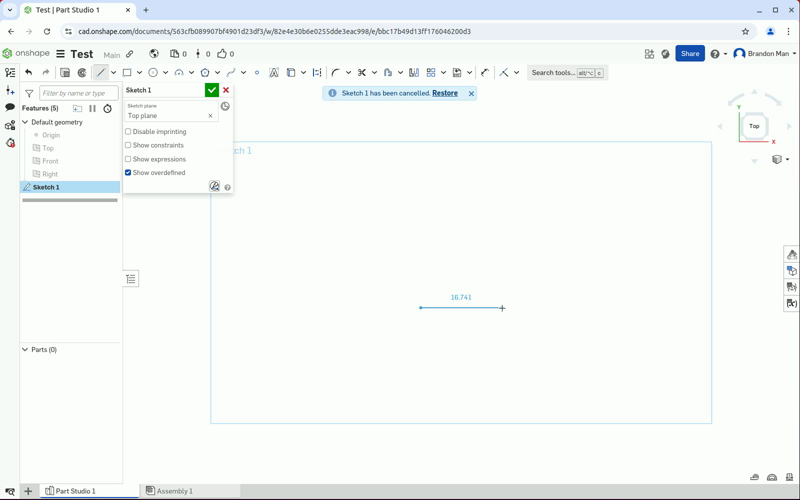
key_up(shift)
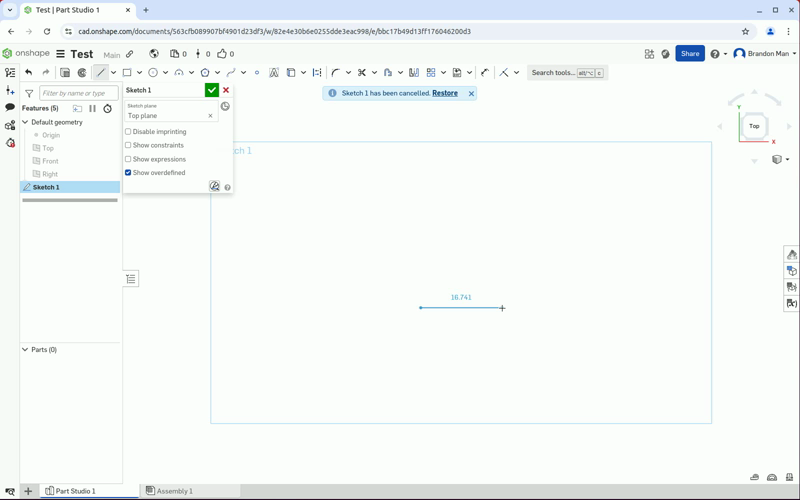
key_down(shift)
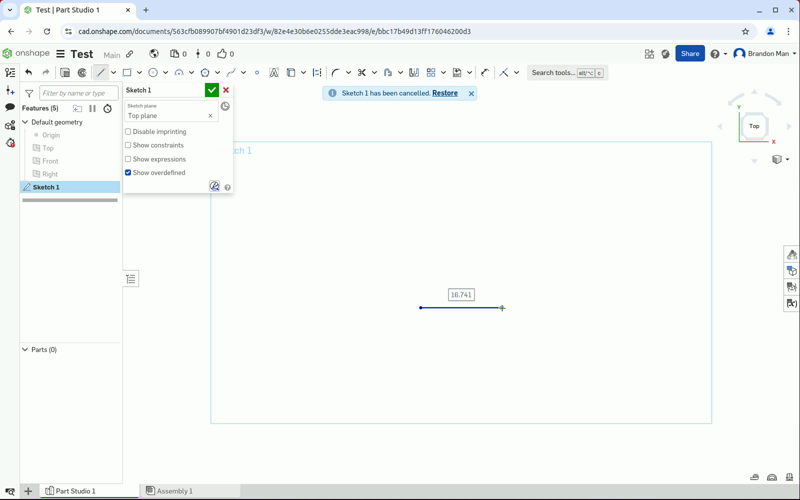
mouse_move(532, 307)
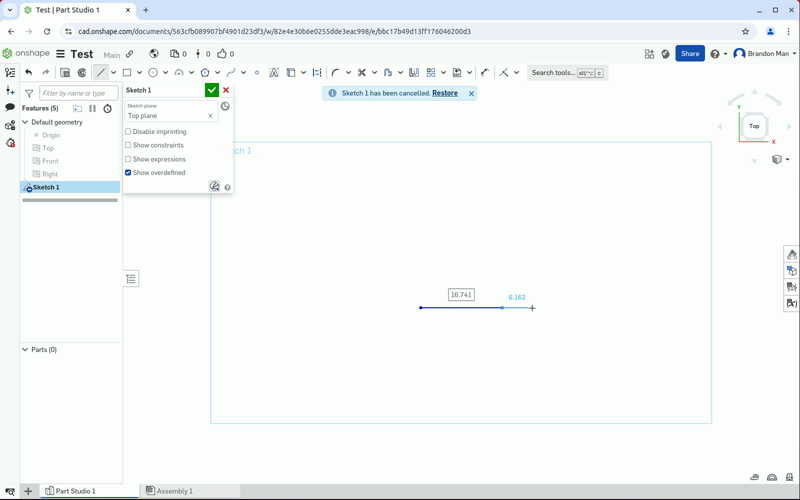
mouse_move(502, 258)
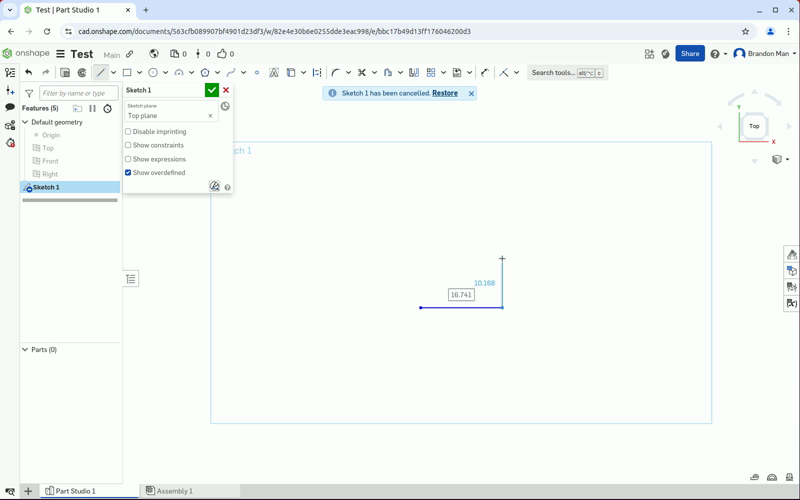
click(502, 258)
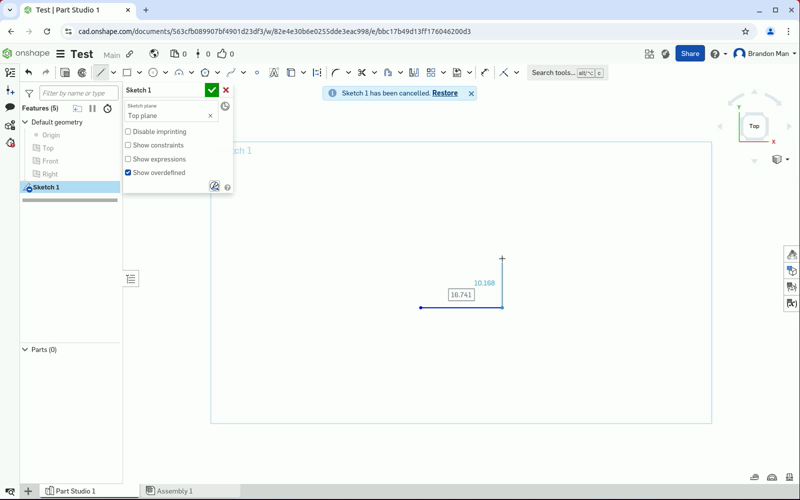
key_up(shift)
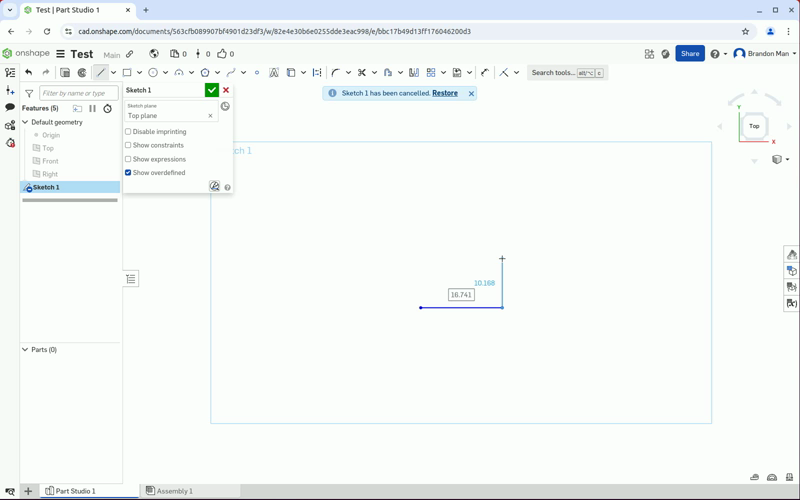
key_down(shift)
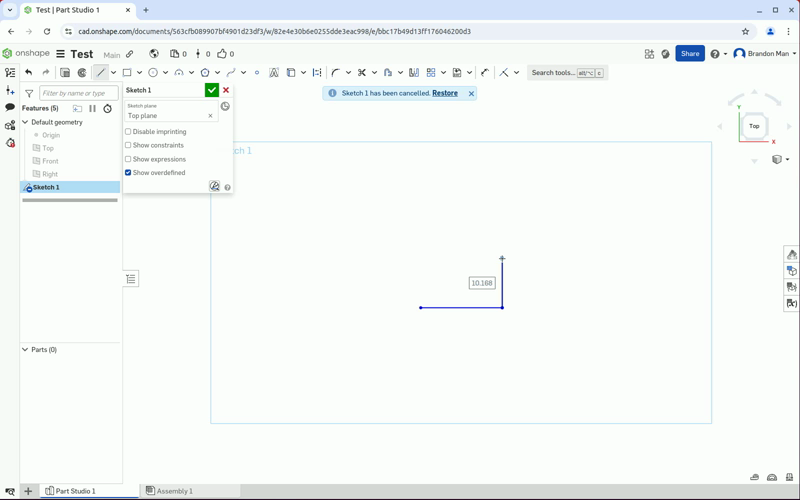
mouse_move(420, 258)
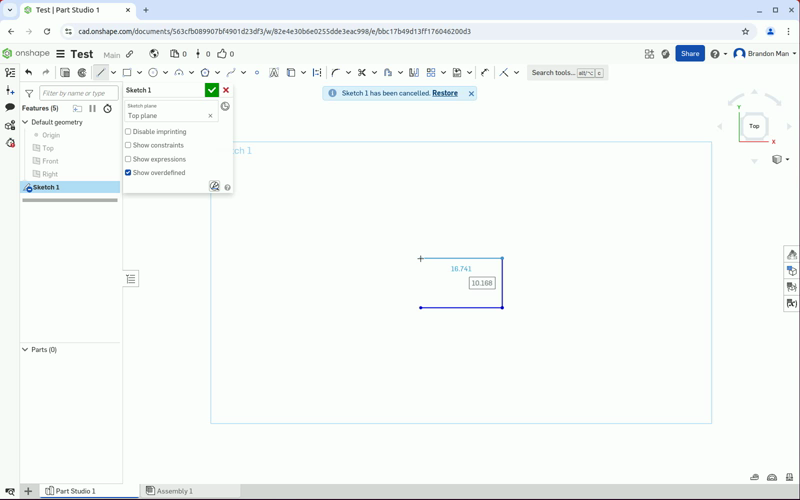
click(420, 258)
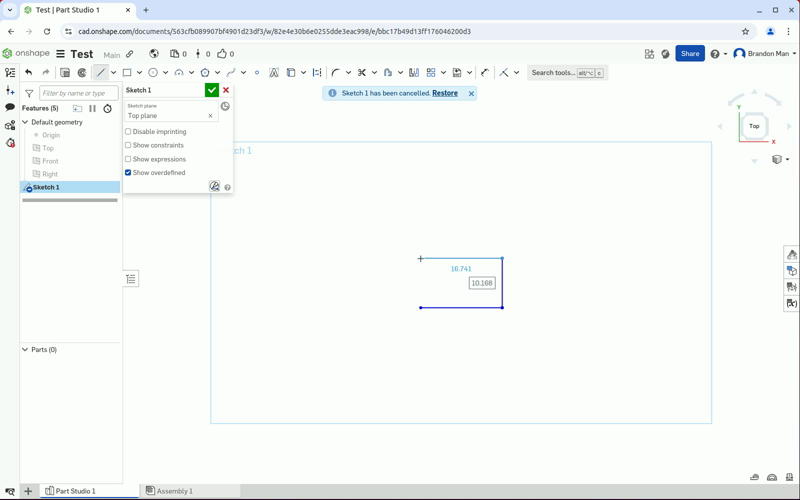
key_up(shift)
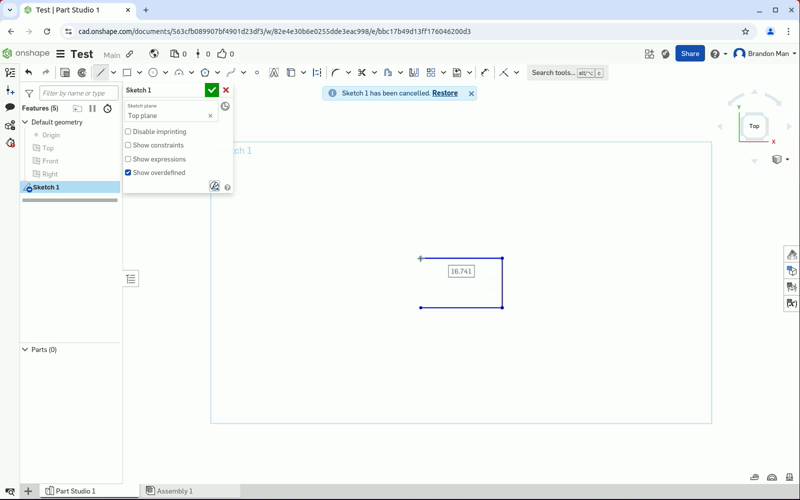
mouse_move(450, 258)
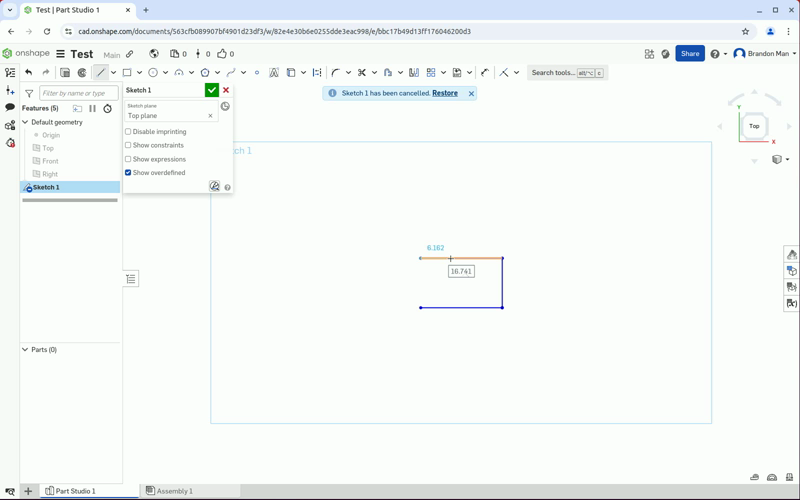
key_down(shift)
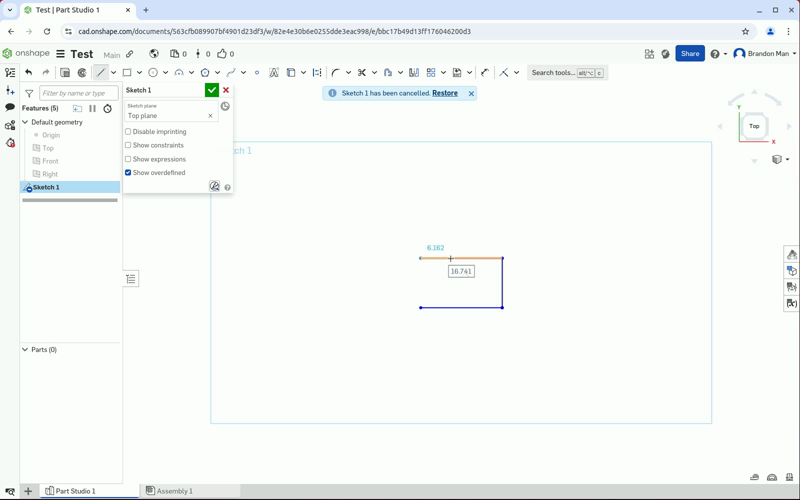
mouse_move(420, 307)
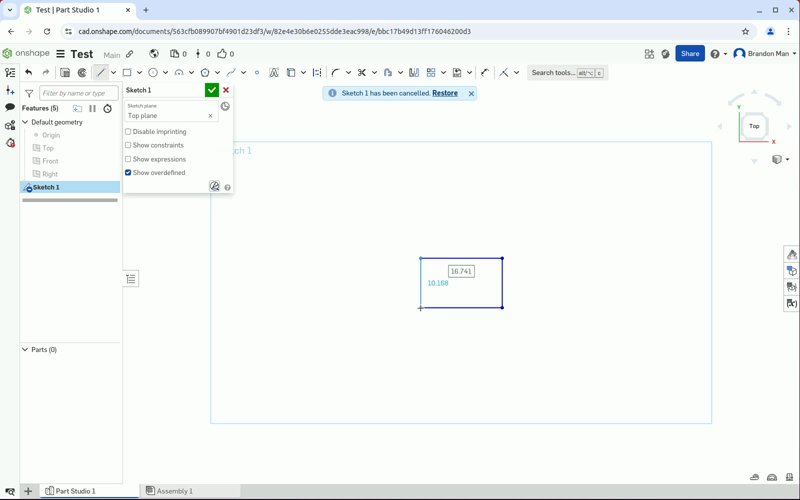
key_up(shift)
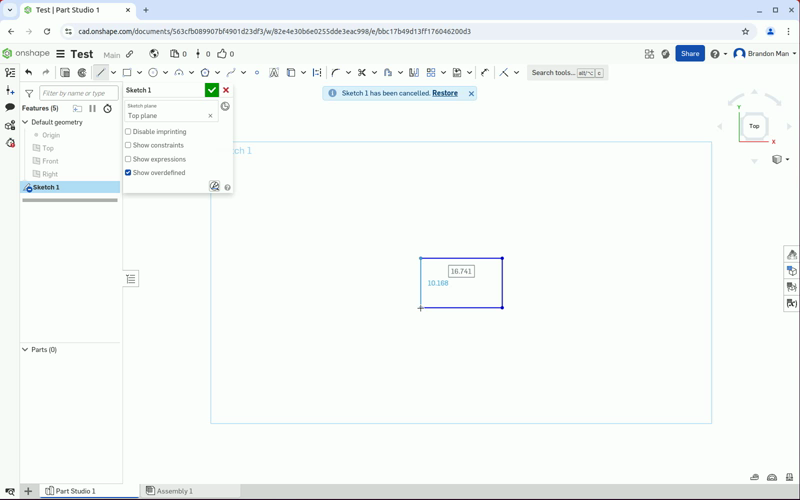
click(420, 307)
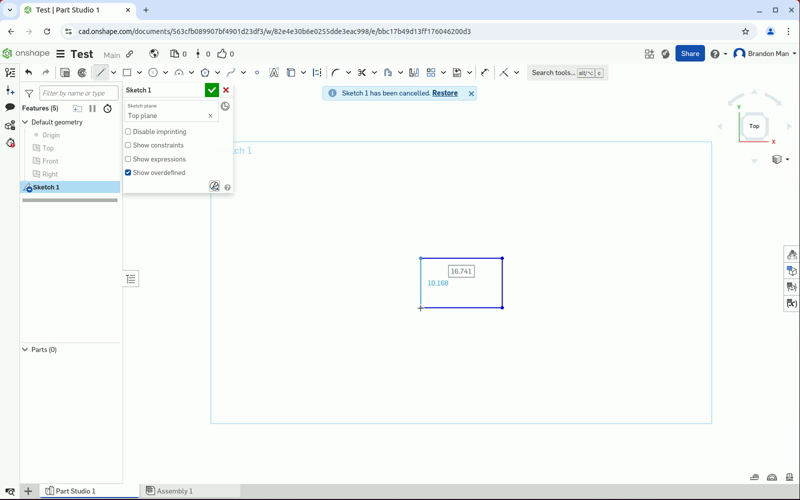
key(esc)
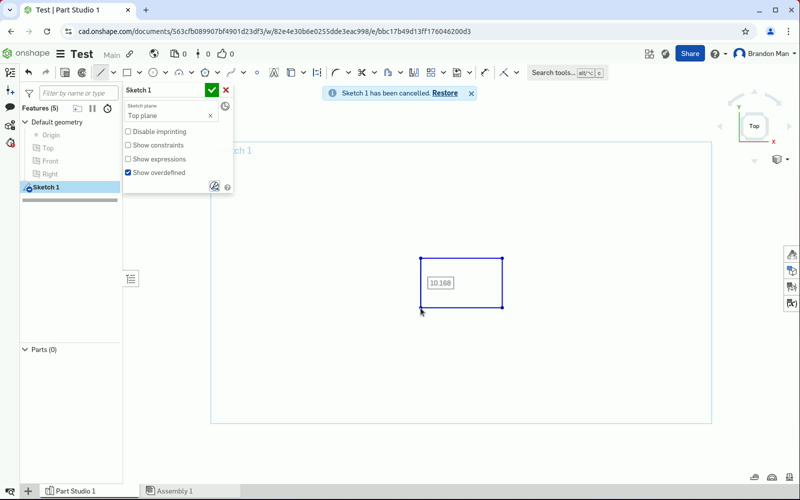
key(l)
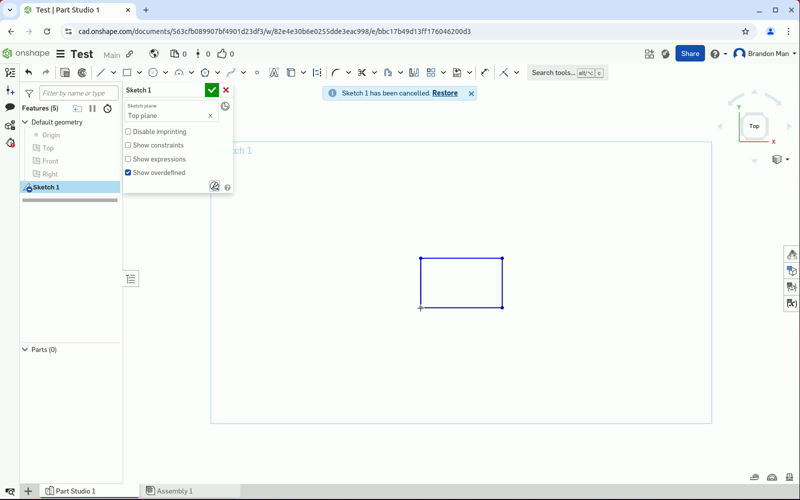
key_down(shift)
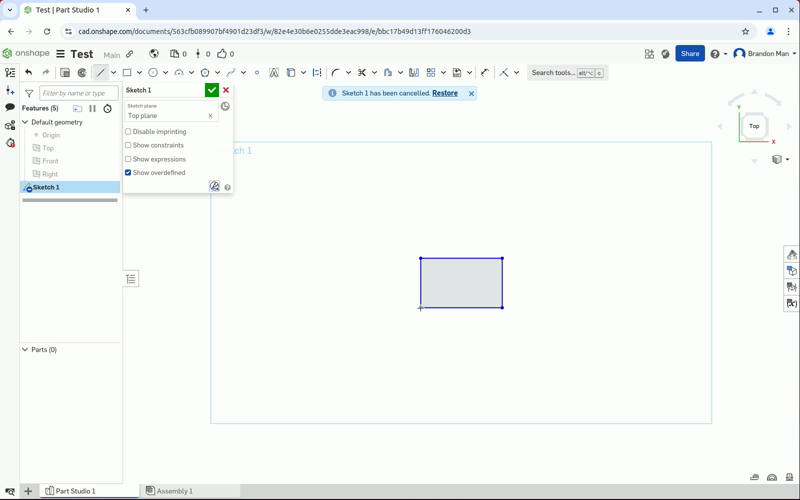
mouse_move(422, 305)
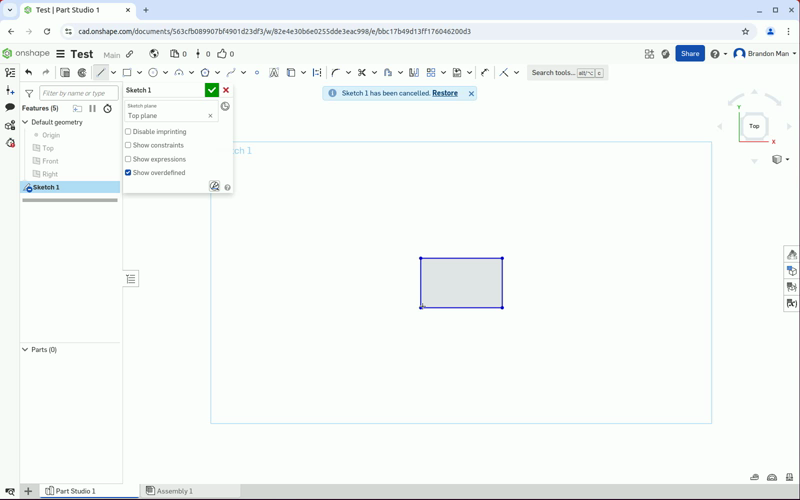
scroll(6)
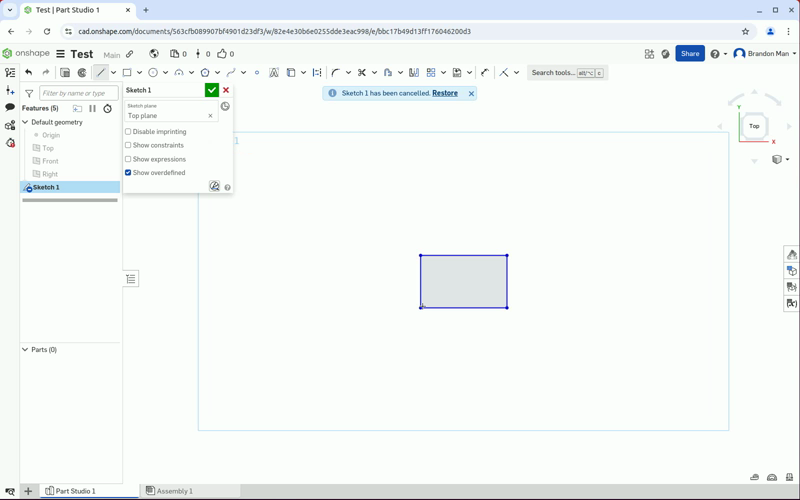
scroll(6)
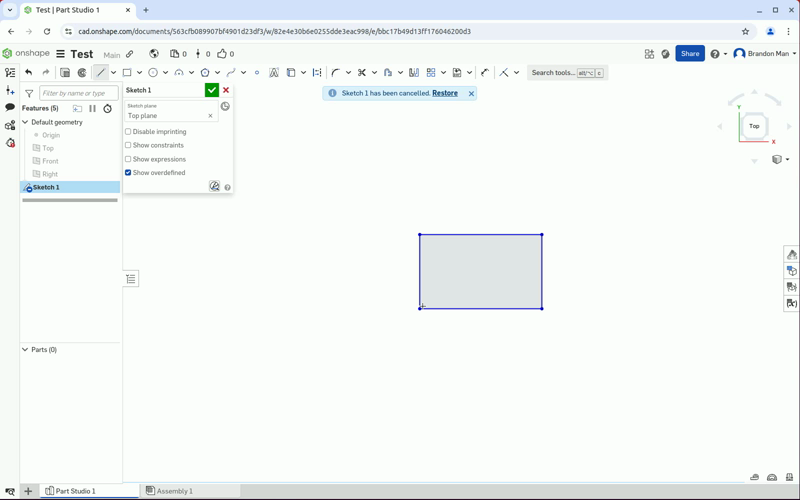
scroll(6)
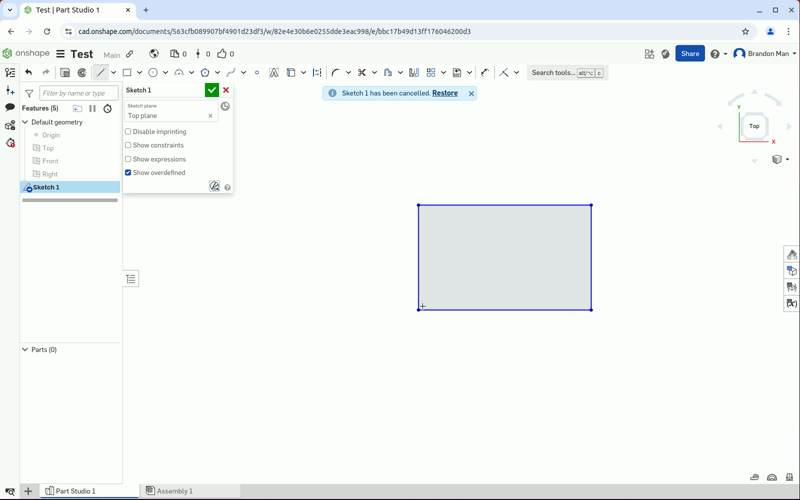
scroll(6)
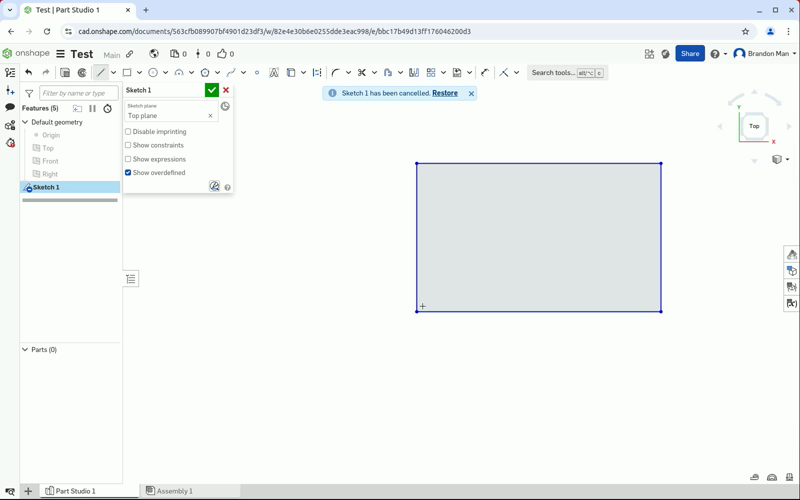
scroll(6)
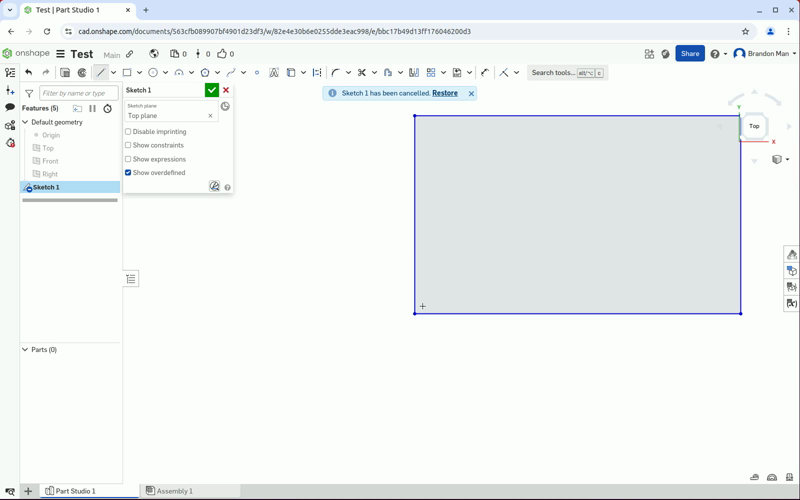
scroll(6)
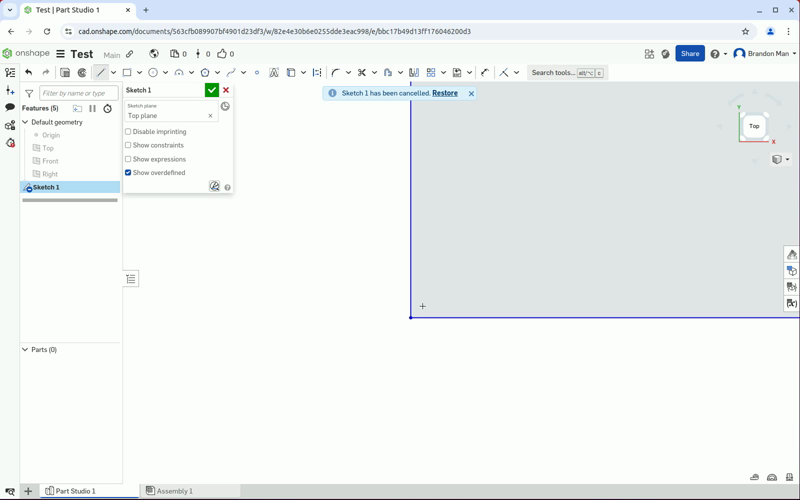
scroll(6)
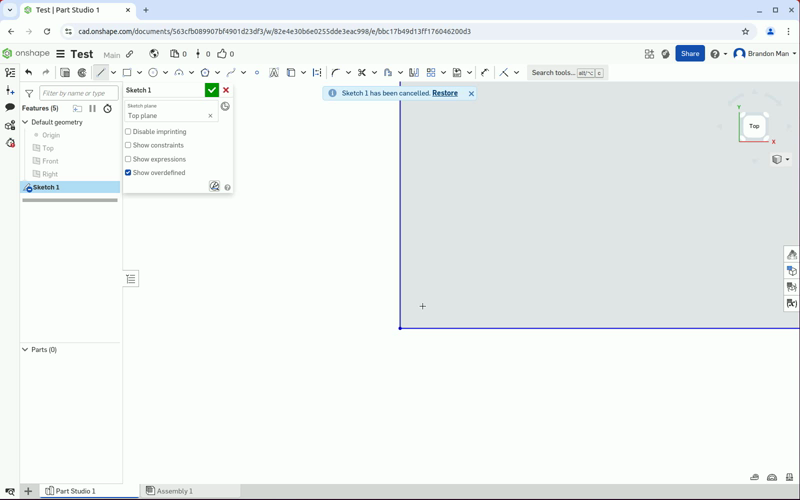
click(422, 305)
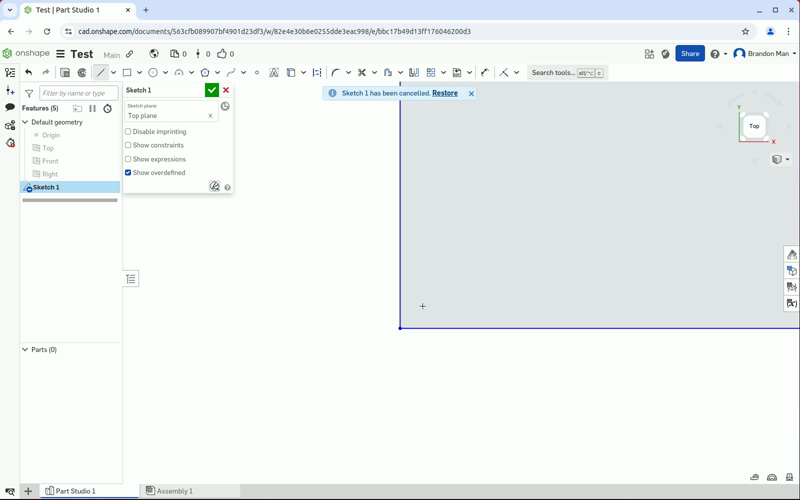
scroll(-6)
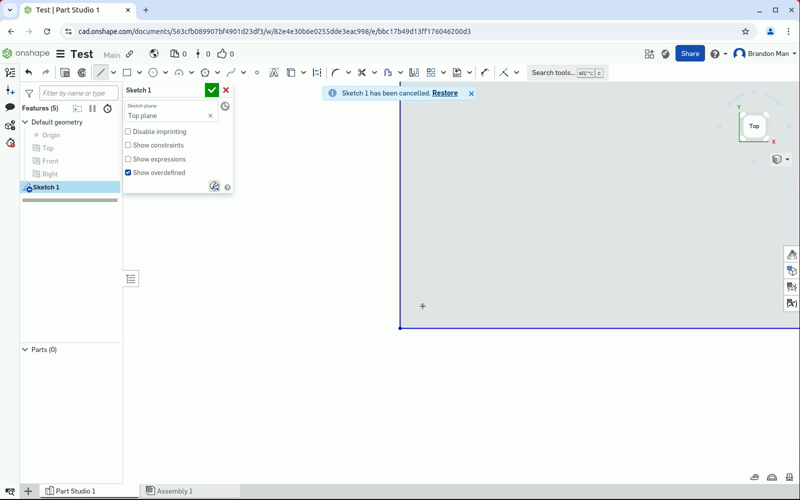
scroll(-6)
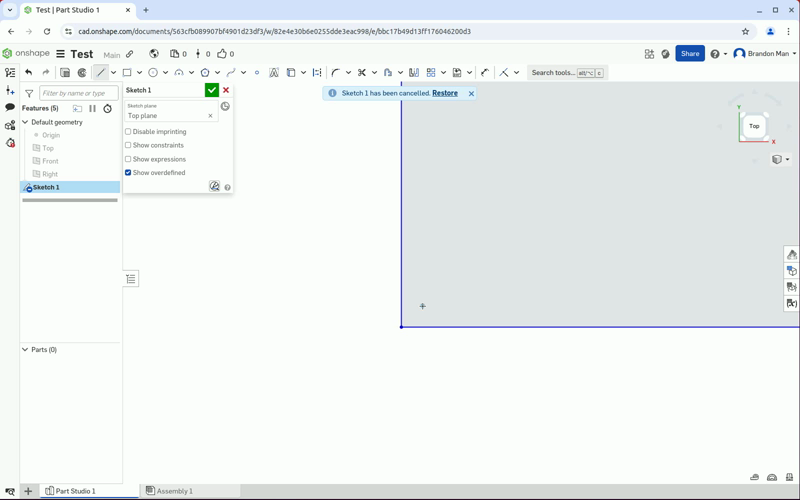
scroll(-6)
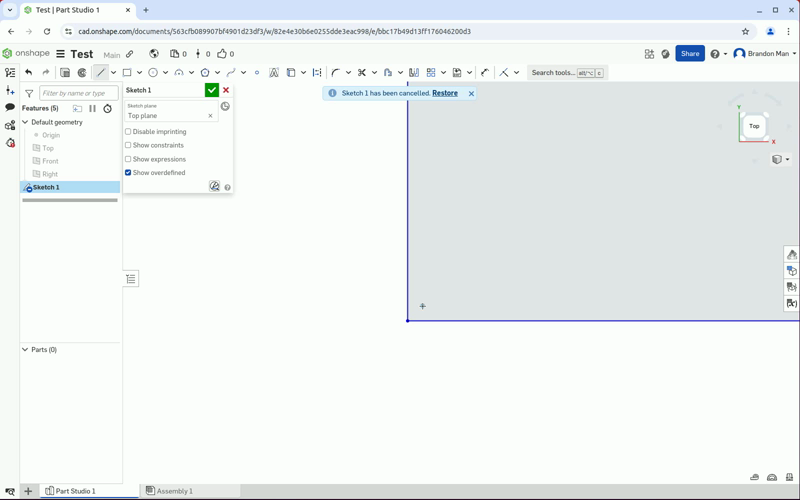
scroll(-6)
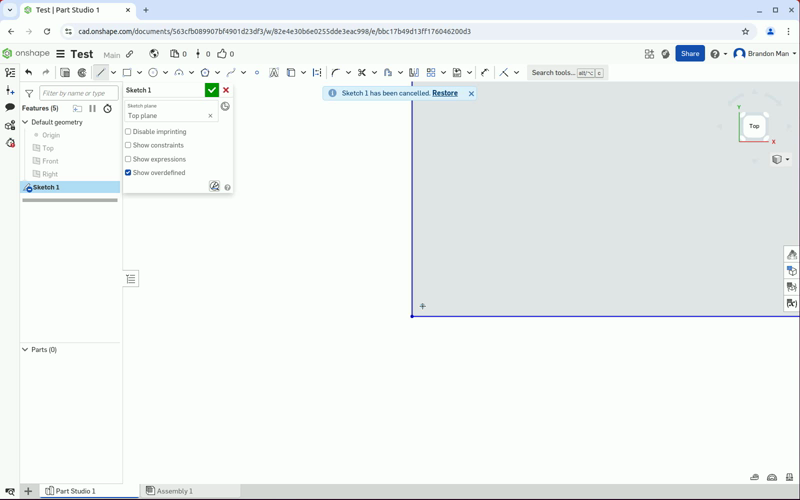
scroll(-6)
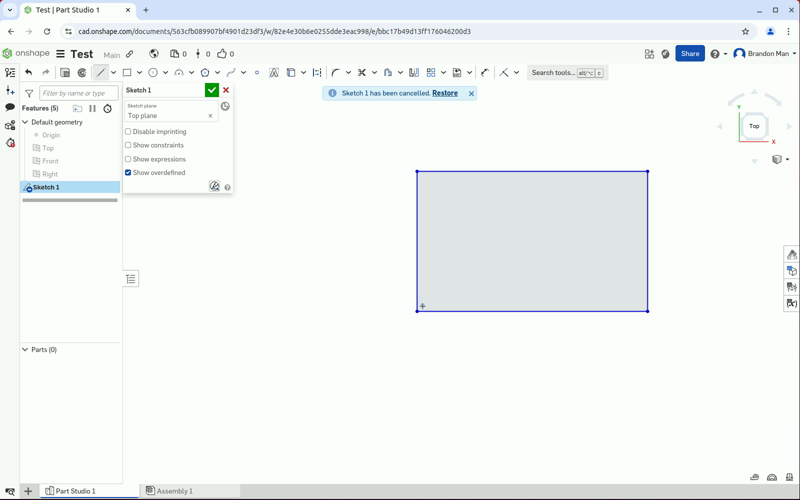
scroll(-6)
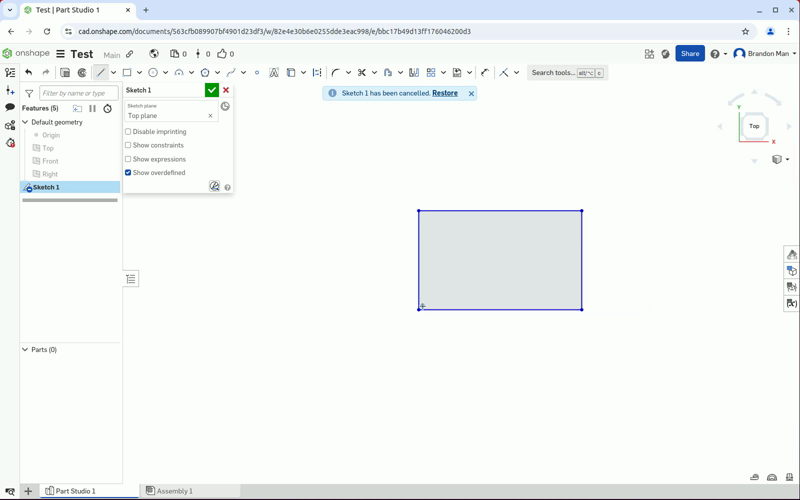
scroll(-6)
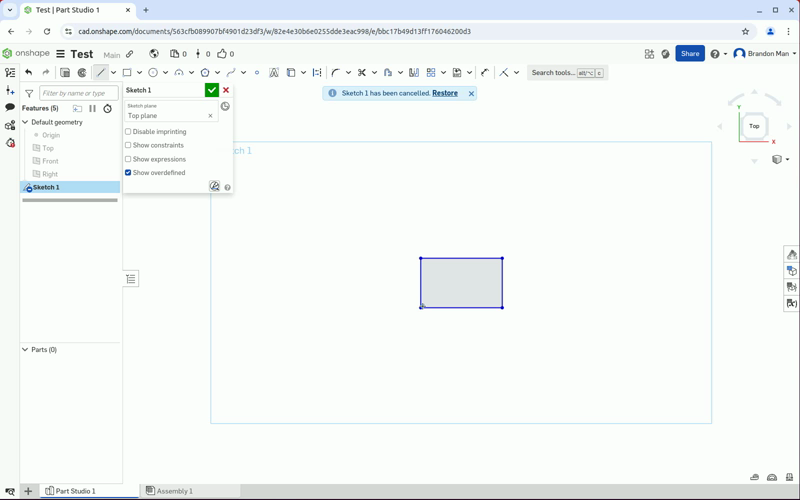
key_up(shift)
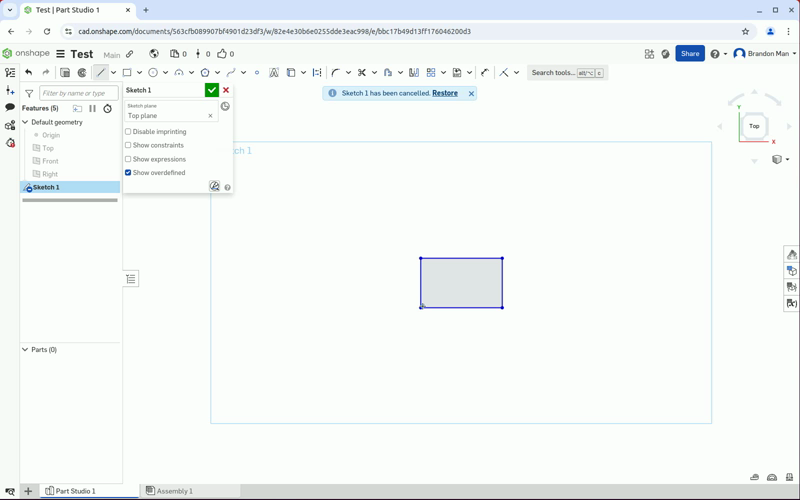
key_down(shift)
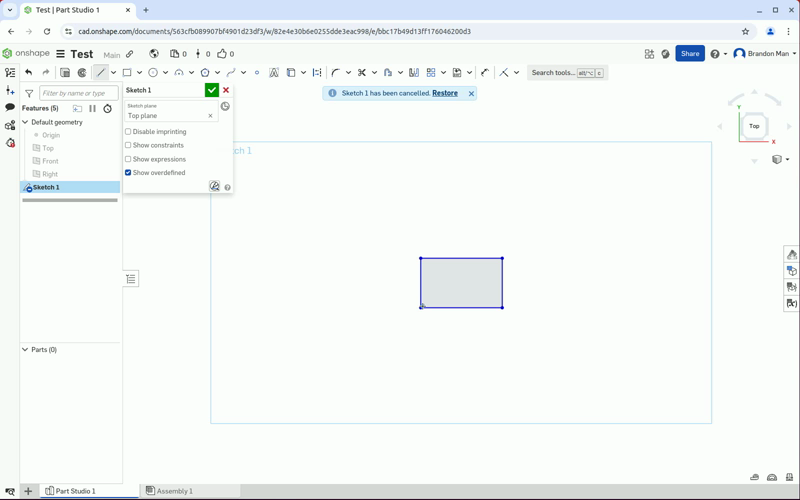
mouse_move(500, 305)
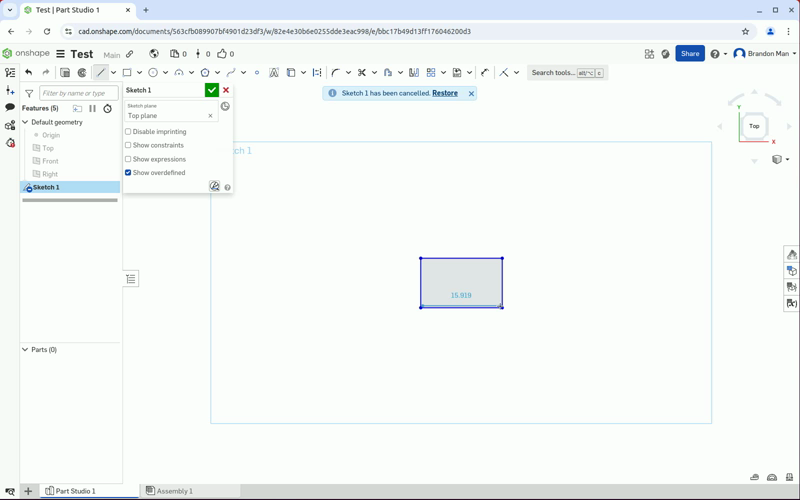
scroll(6)
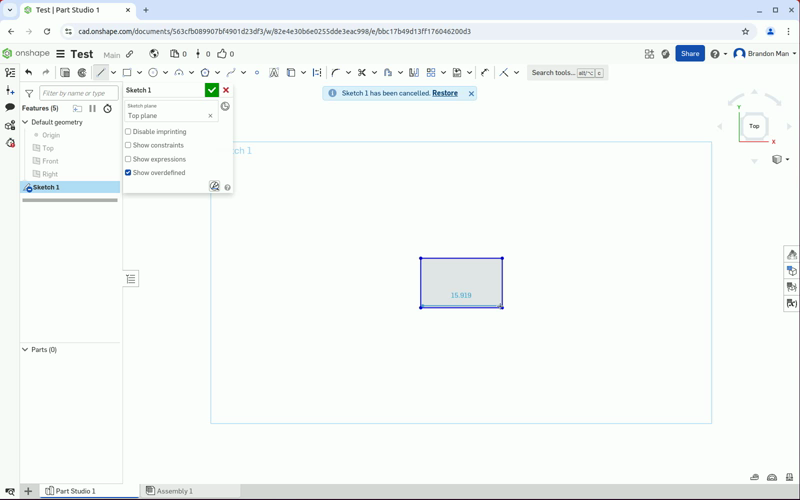
scroll(6)
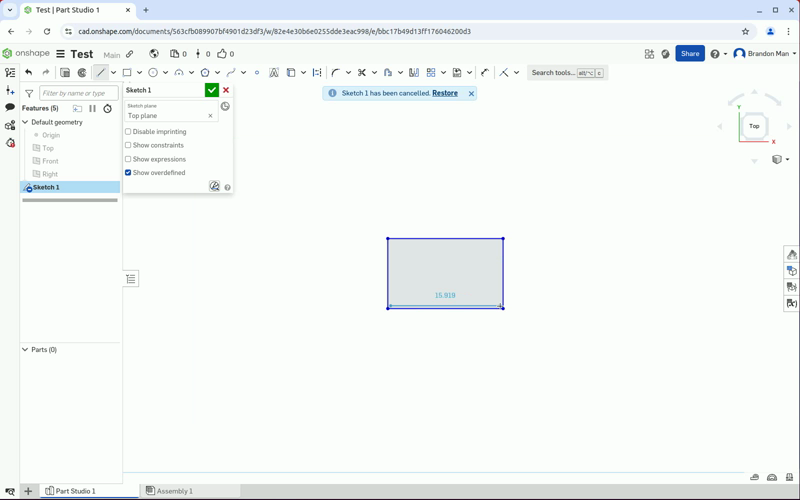
scroll(6)
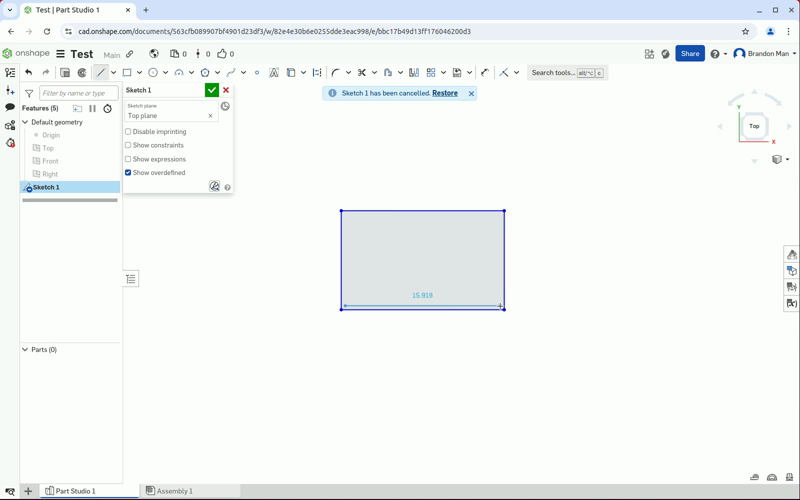
scroll(6)
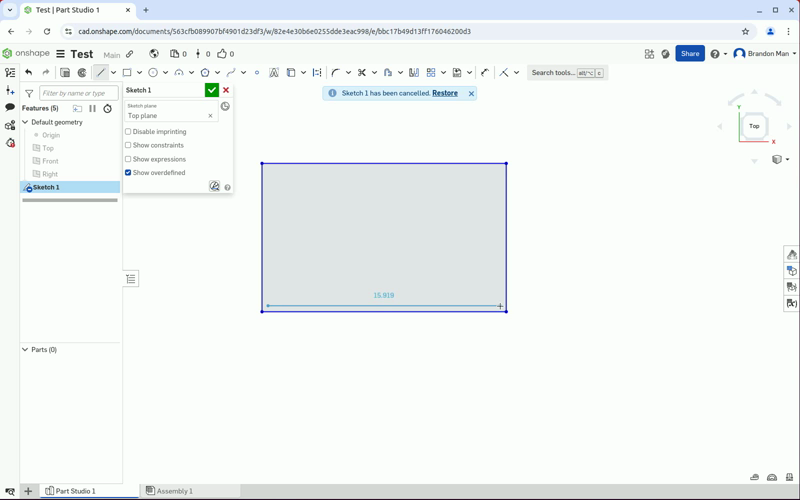
scroll(6)
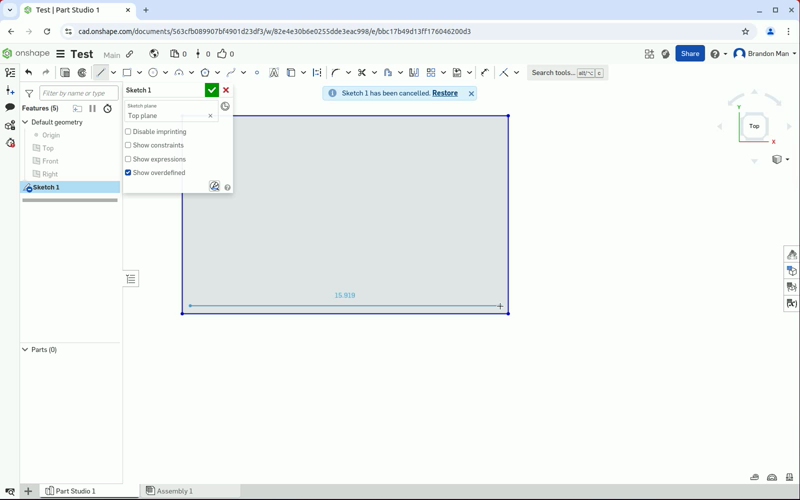
scroll(6)
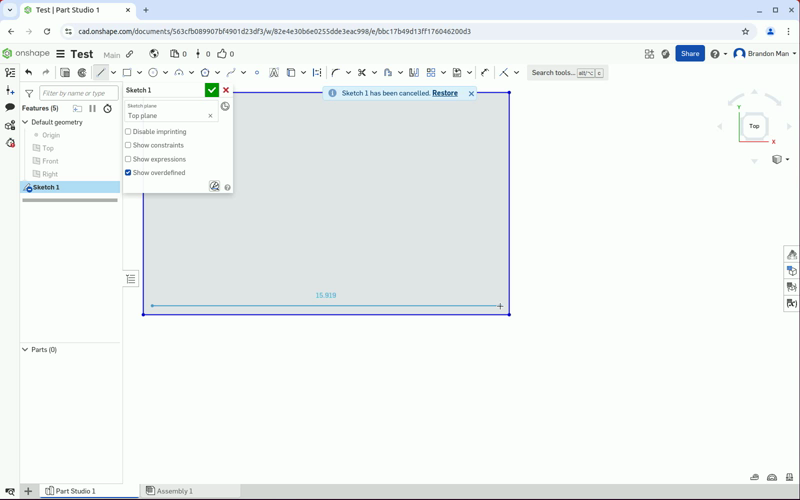
scroll(6)
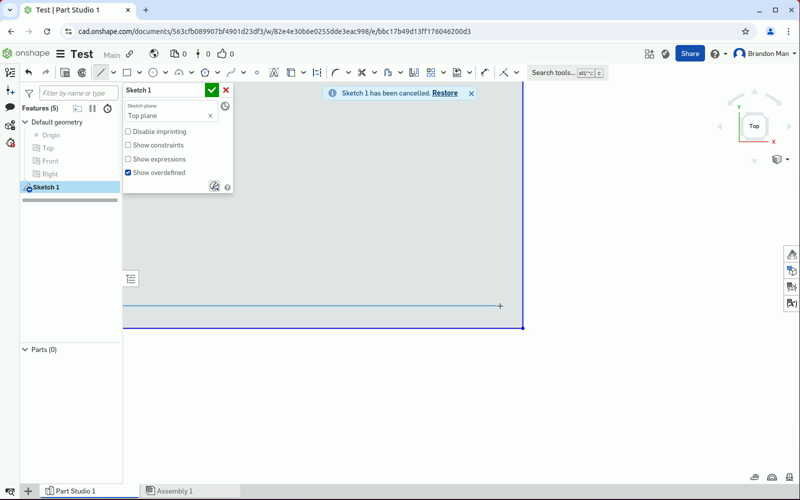
click(500, 305)
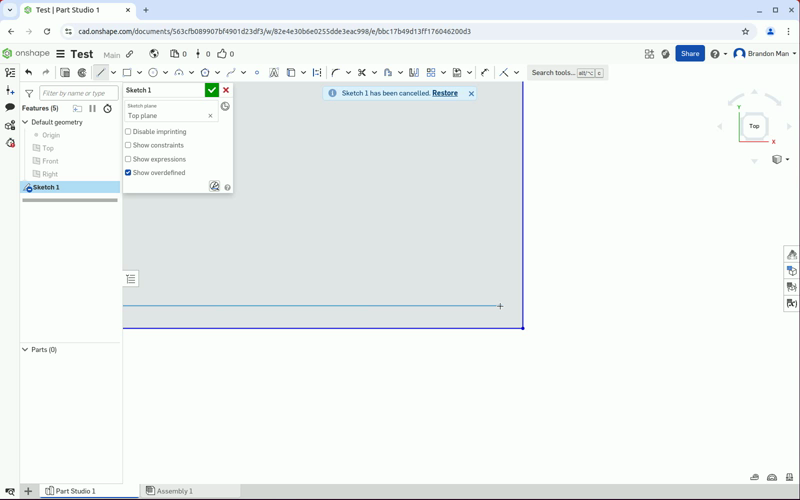
scroll(-6)
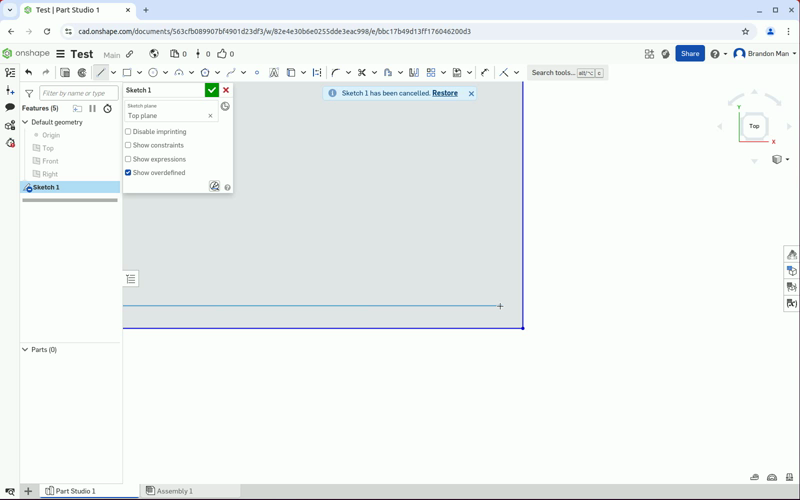
scroll(-6)
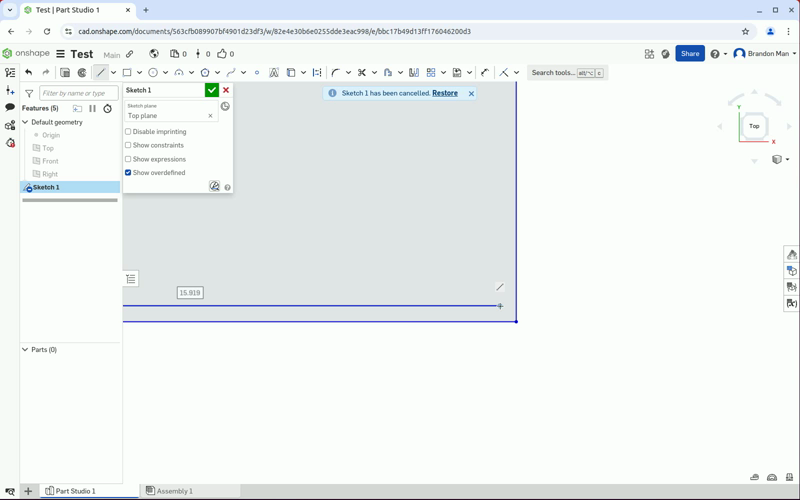
scroll(-6)
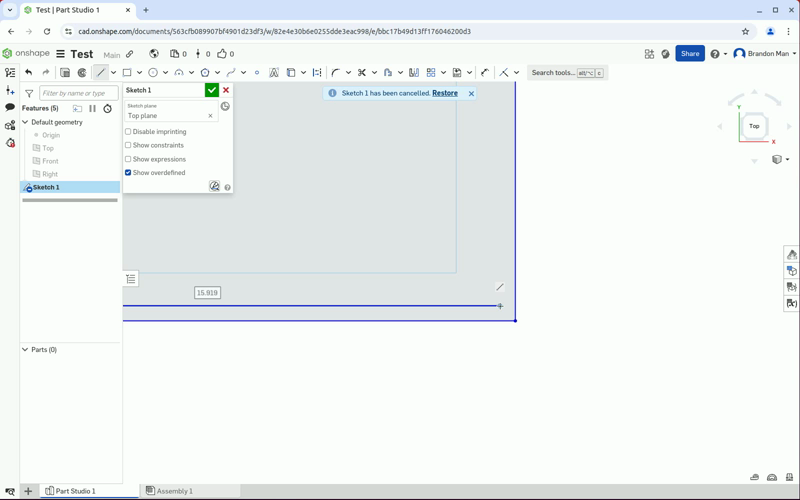
scroll(-6)
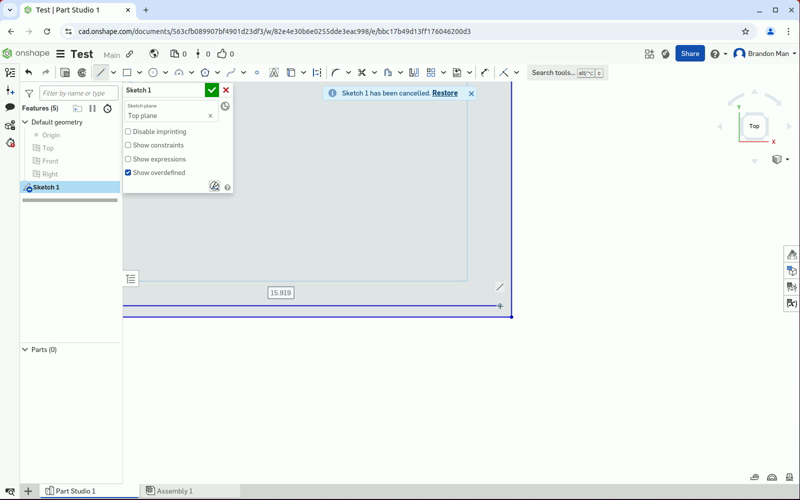
scroll(-6)
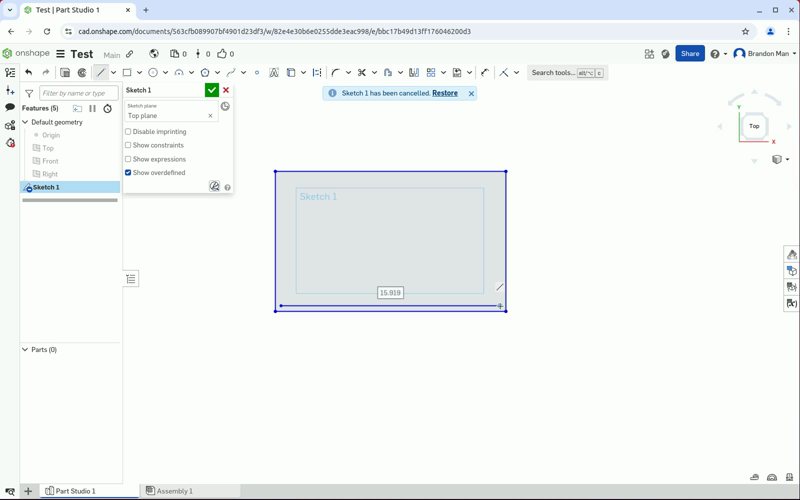
scroll(-6)
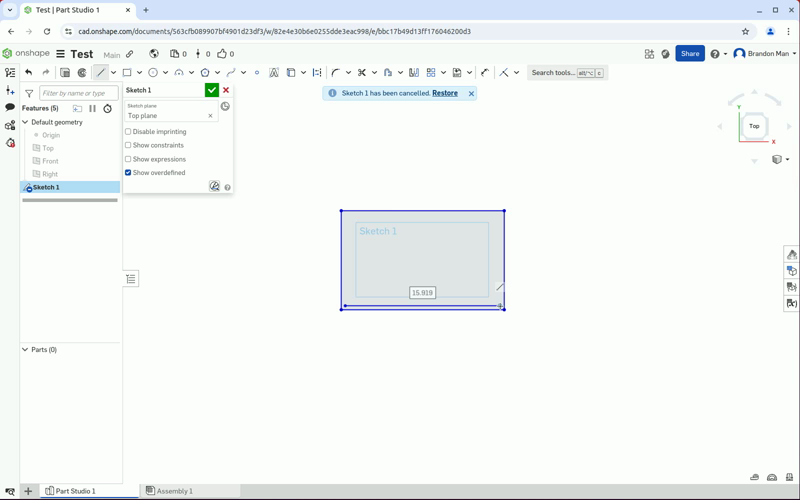
scroll(-6)
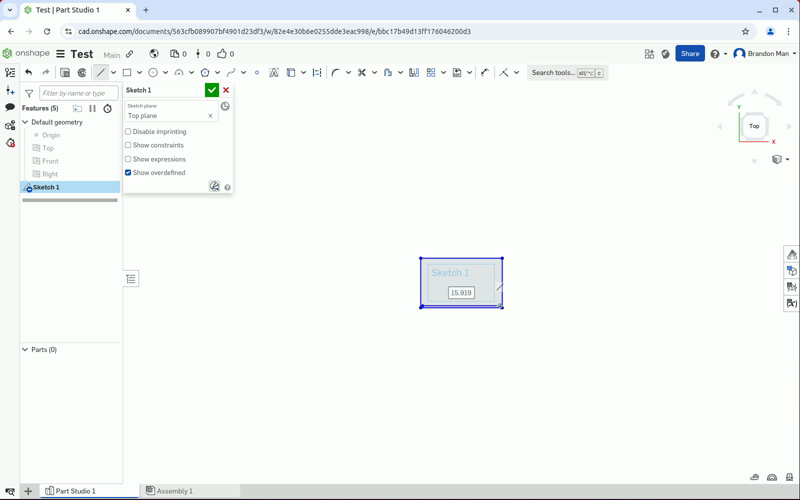
key_up(shift)
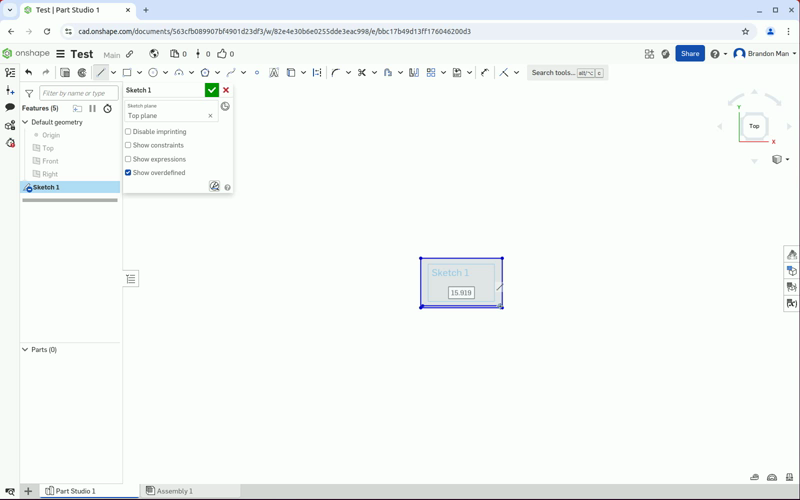
key_down(shift)
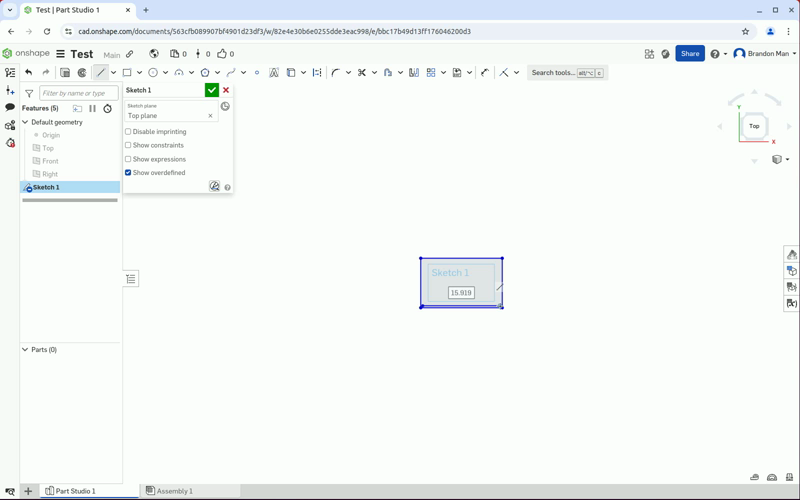
mouse_move(530, 305)
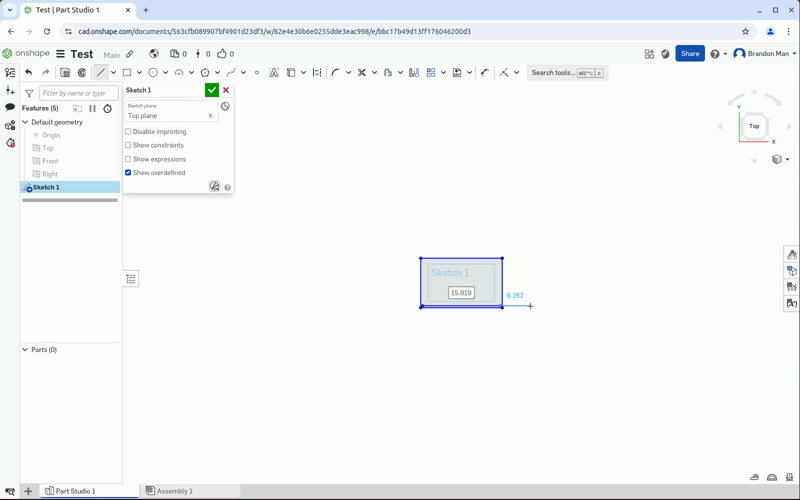
mouse_move(500, 259)
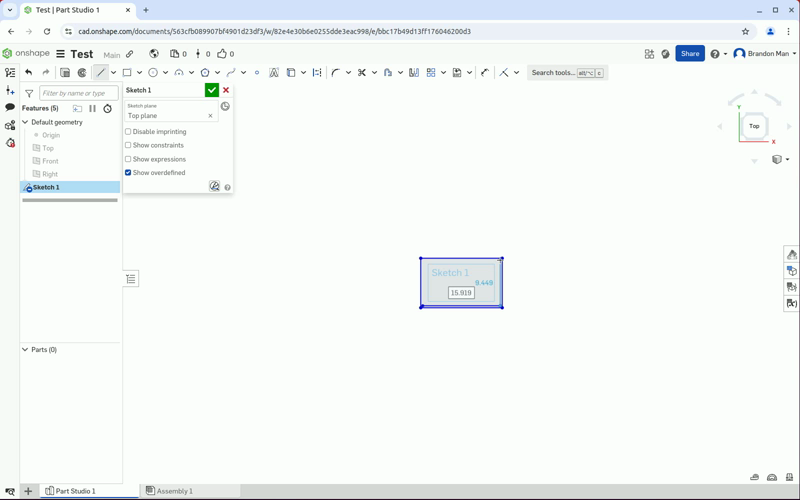
scroll(6)
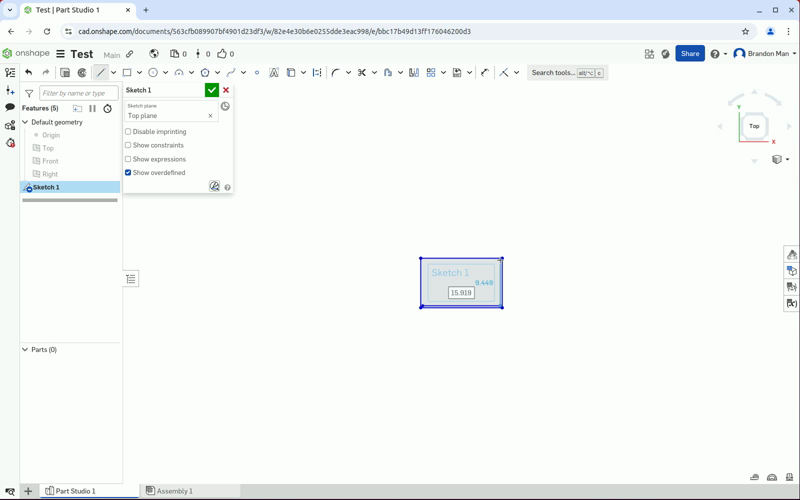
scroll(6)
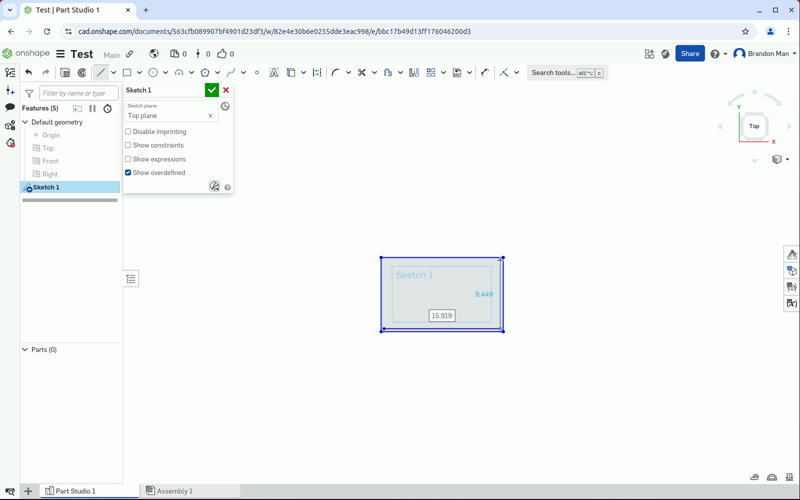
scroll(6)
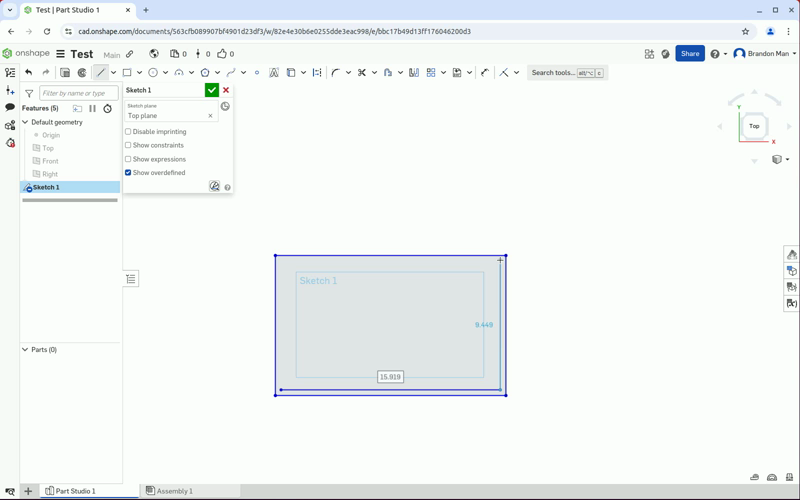
scroll(6)
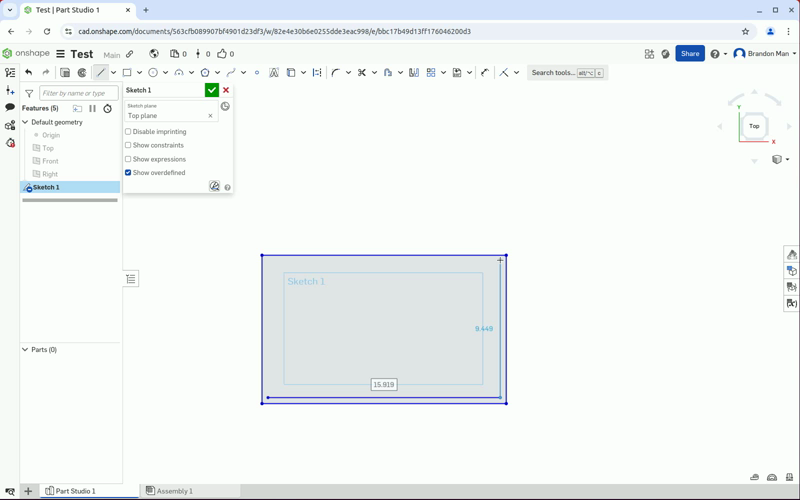
scroll(6)
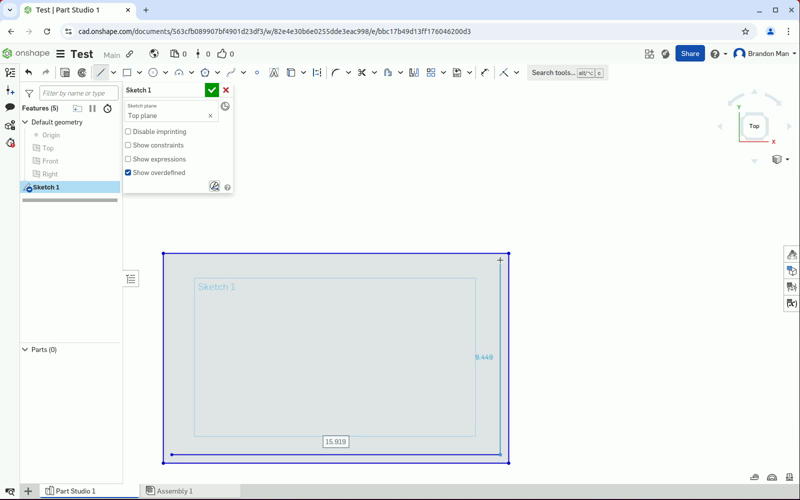
scroll(6)
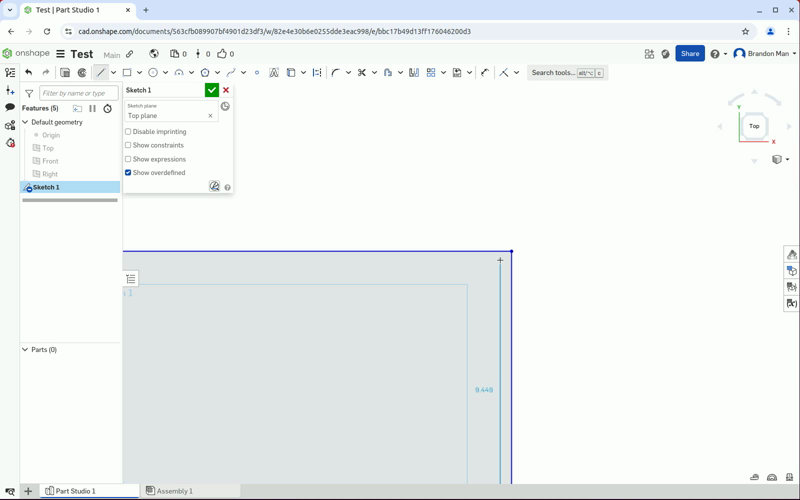
scroll(6)
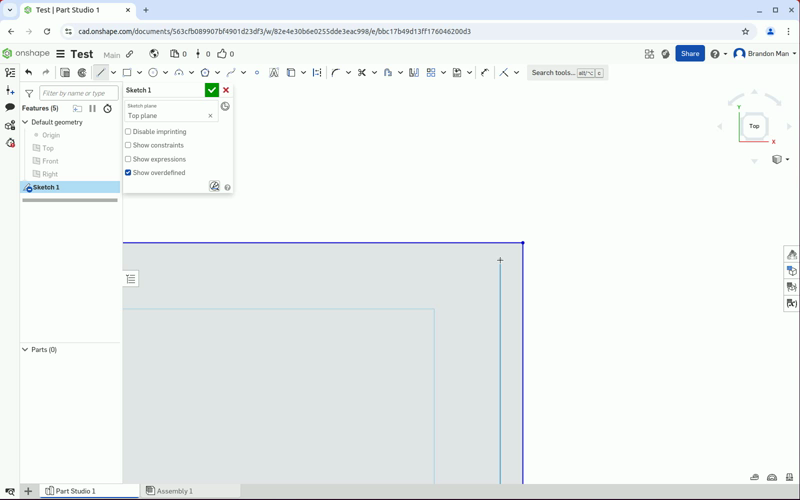
click(500, 259)
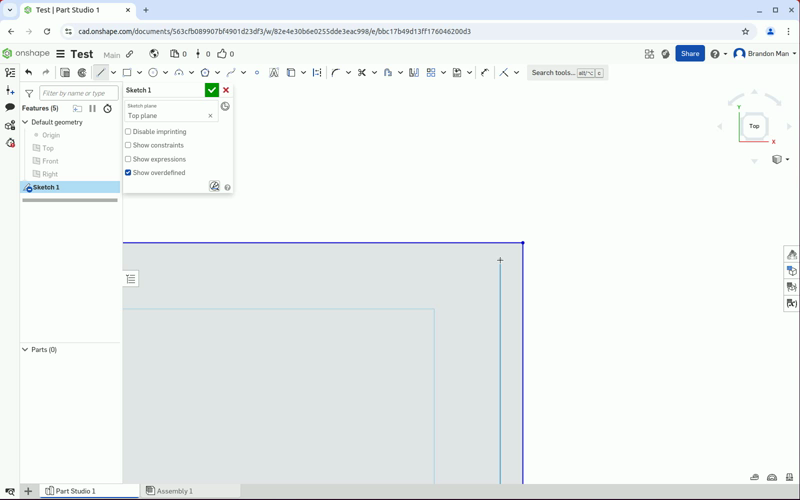
scroll(-6)
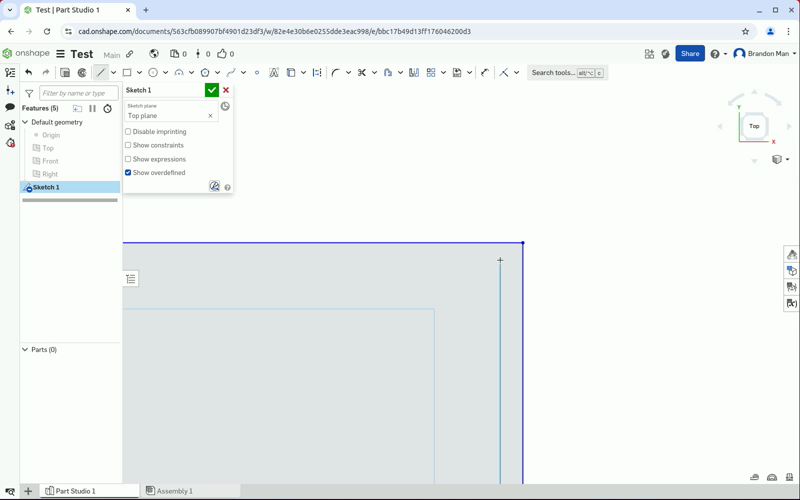
scroll(-6)
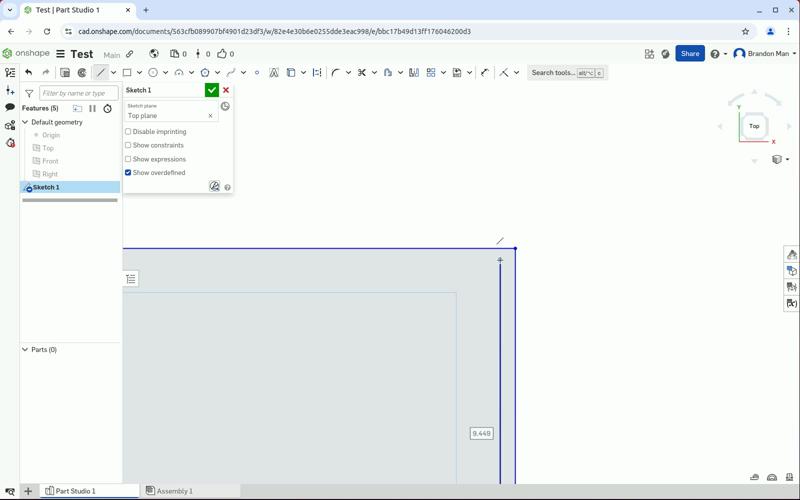
scroll(-6)
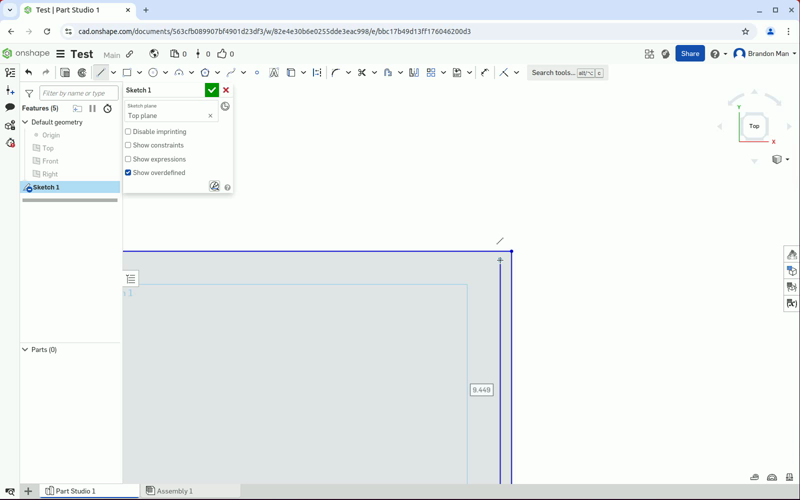
scroll(-6)
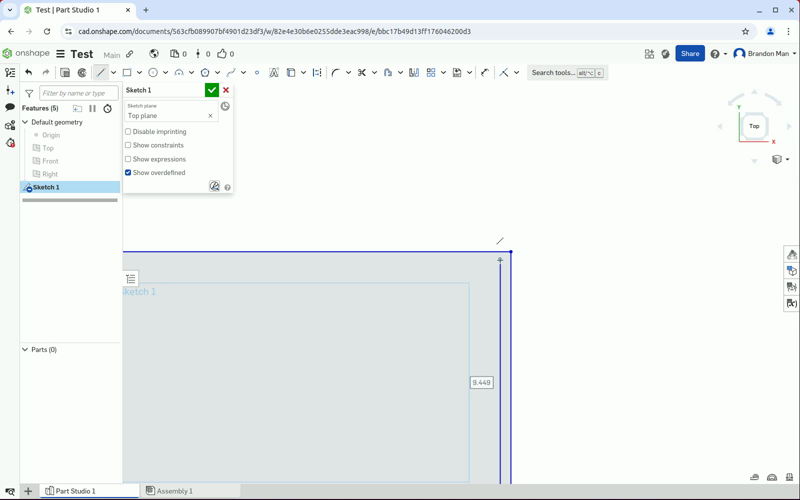
scroll(-6)
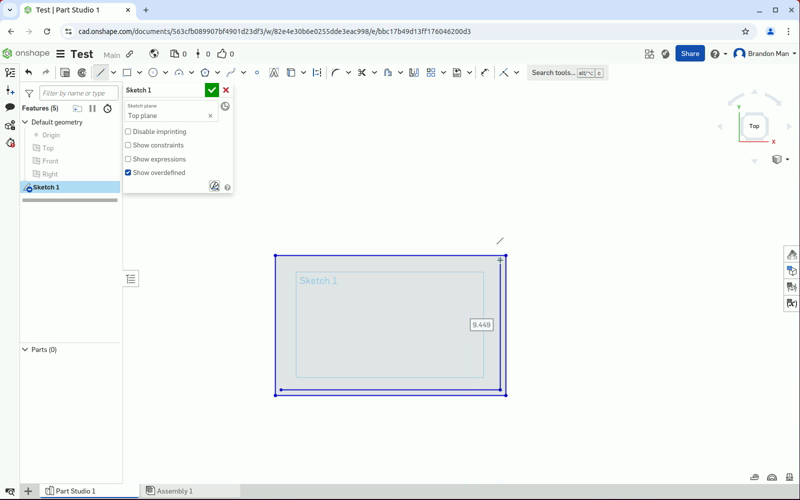
scroll(-6)
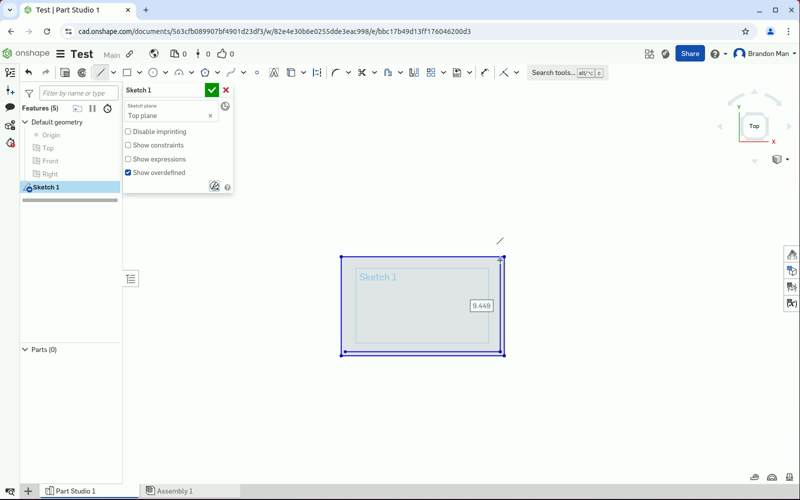
scroll(-6)
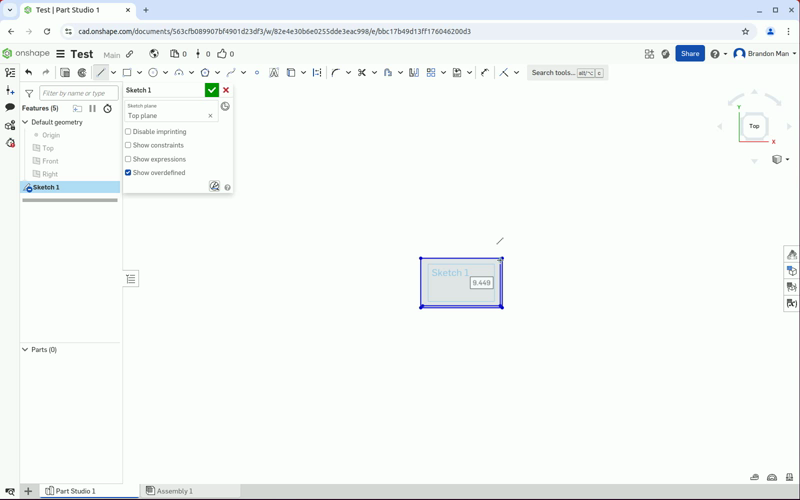
key_up(shift)
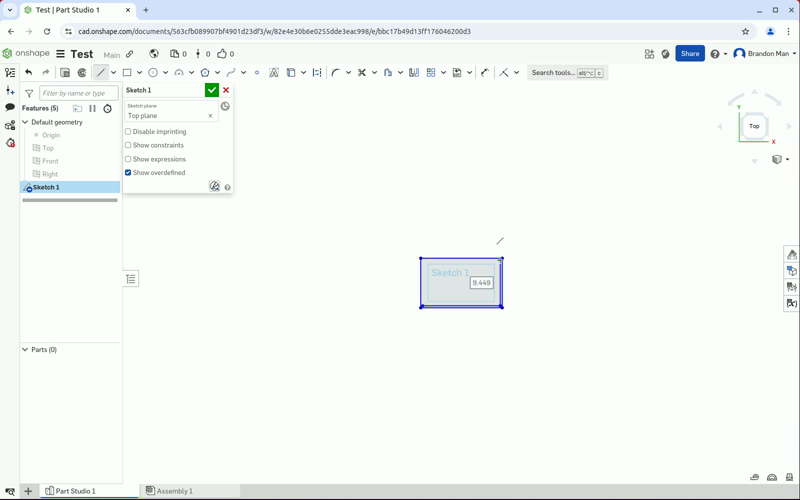
key_down(shift)
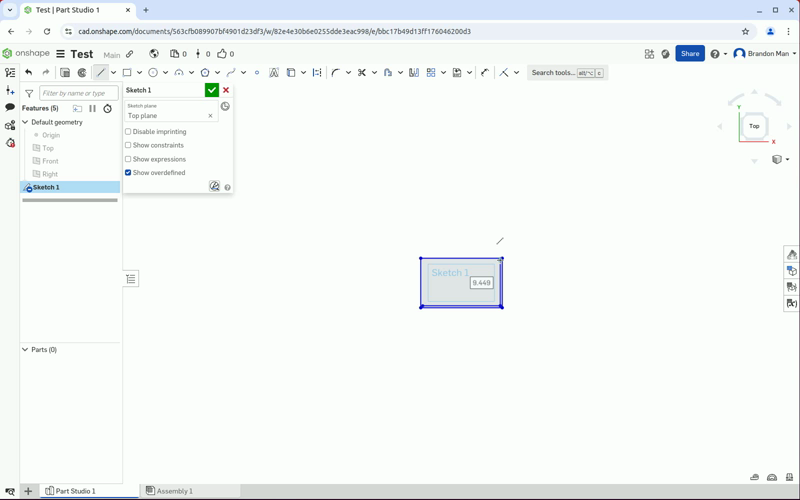
mouse_move(422, 259)
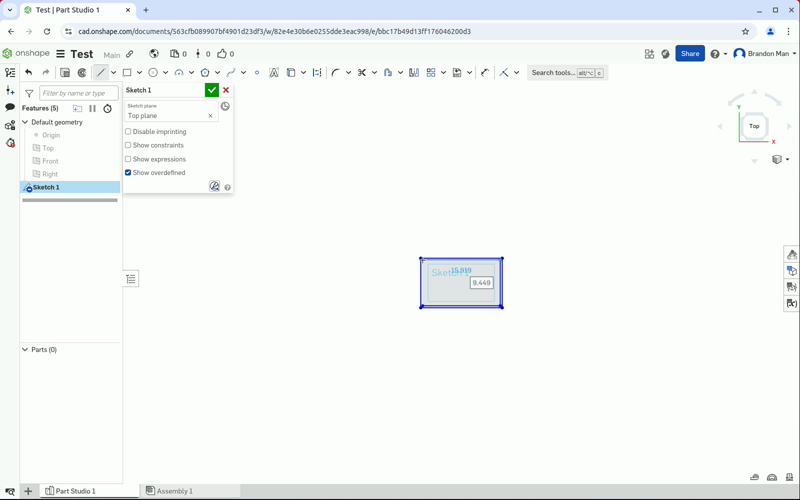
scroll(6)
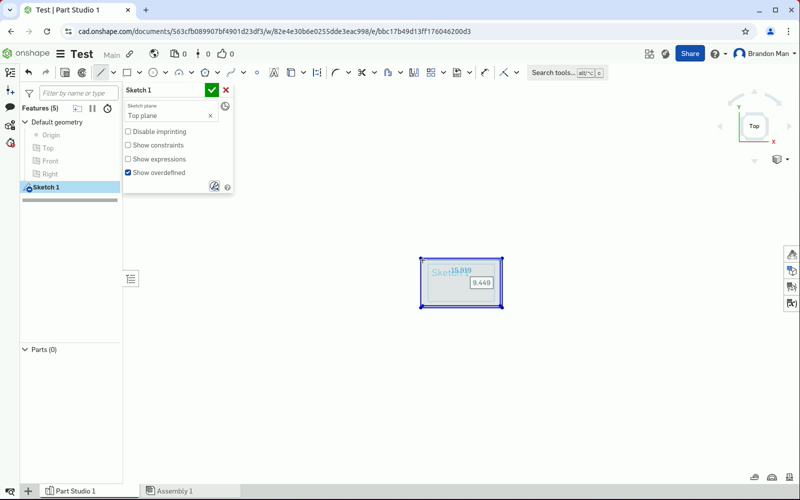
scroll(6)
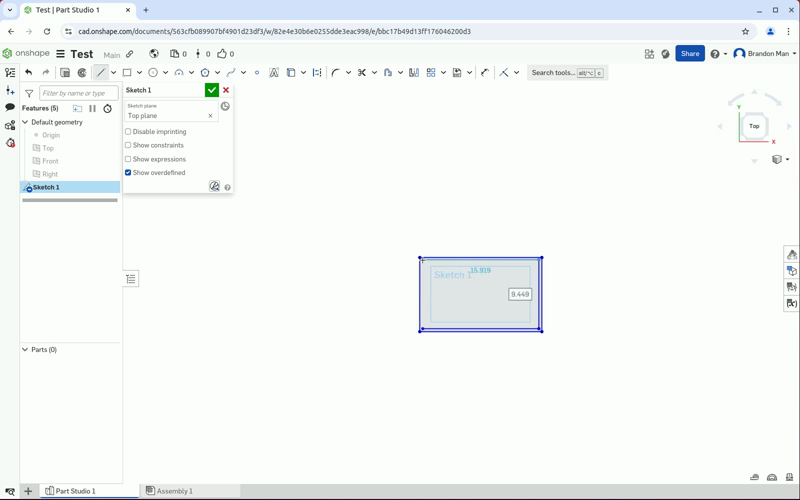
scroll(6)
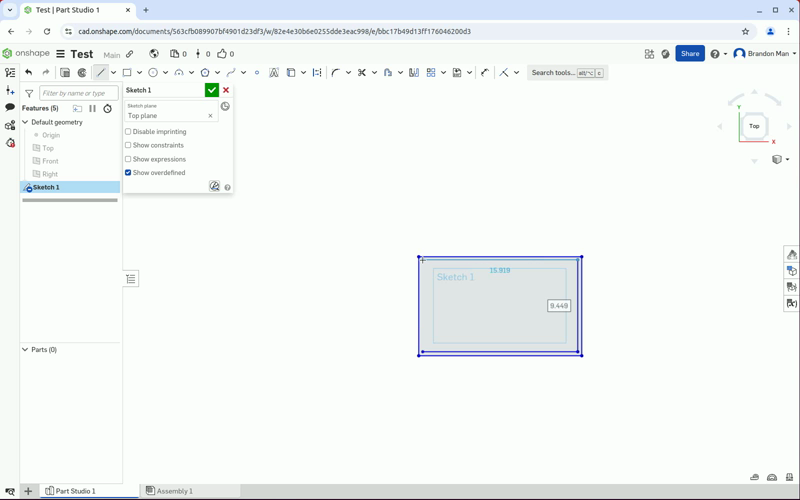
scroll(6)
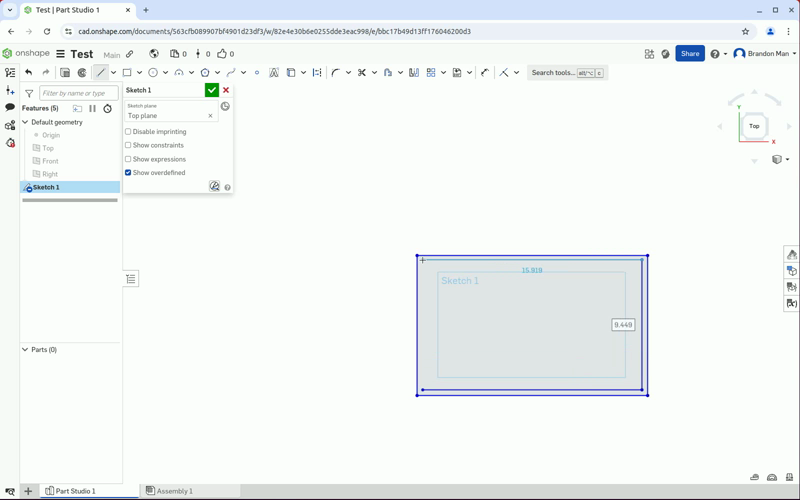
scroll(6)
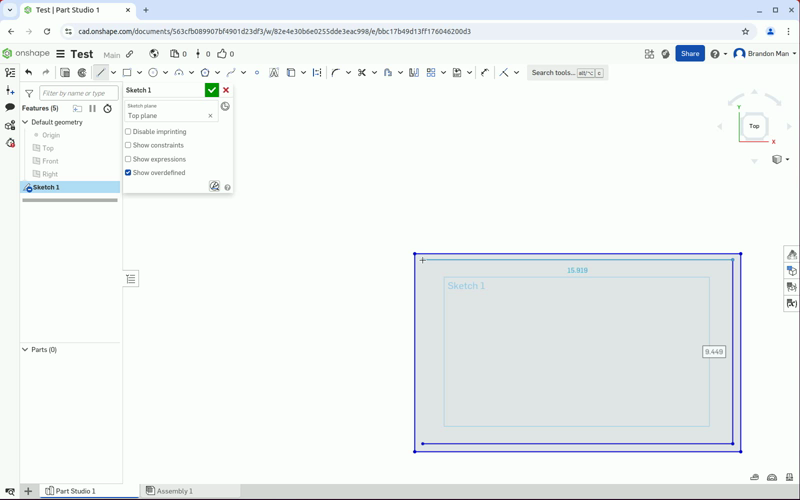
scroll(6)
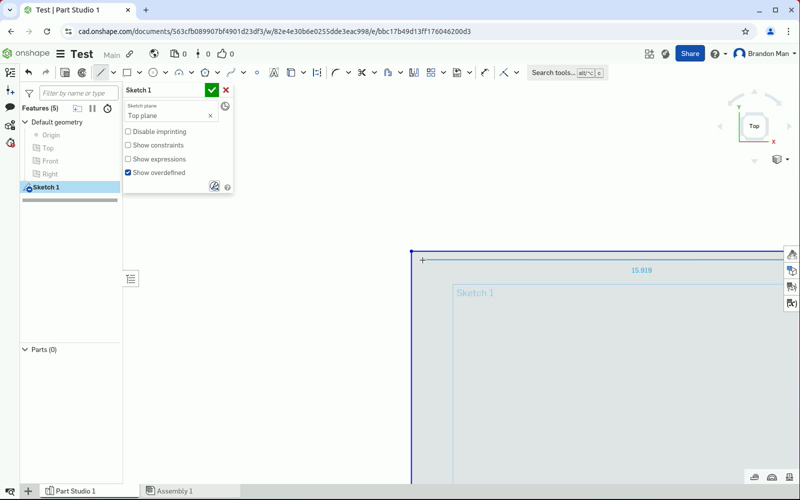
scroll(6)
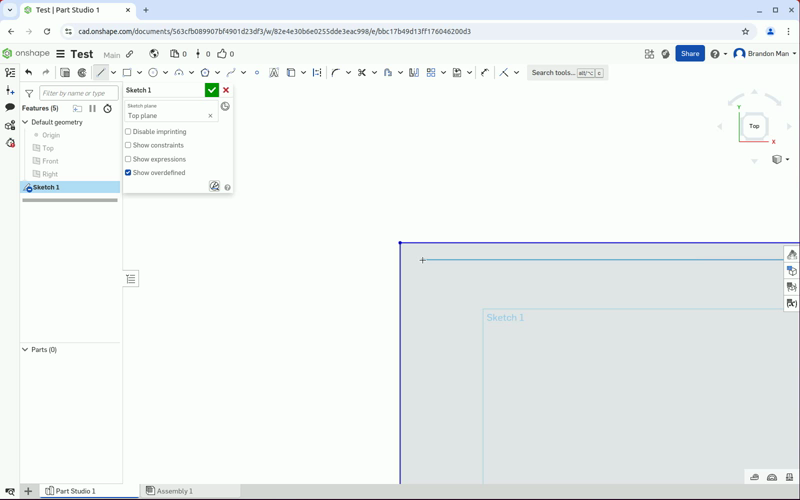
click(422, 259)
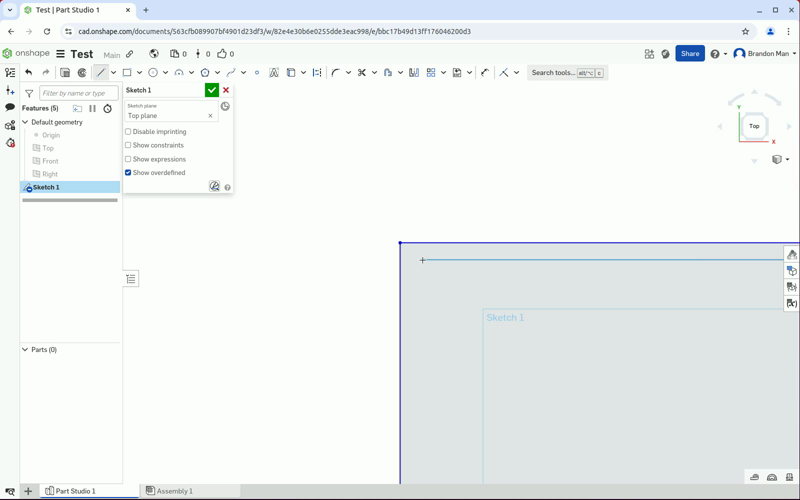
scroll(-6)
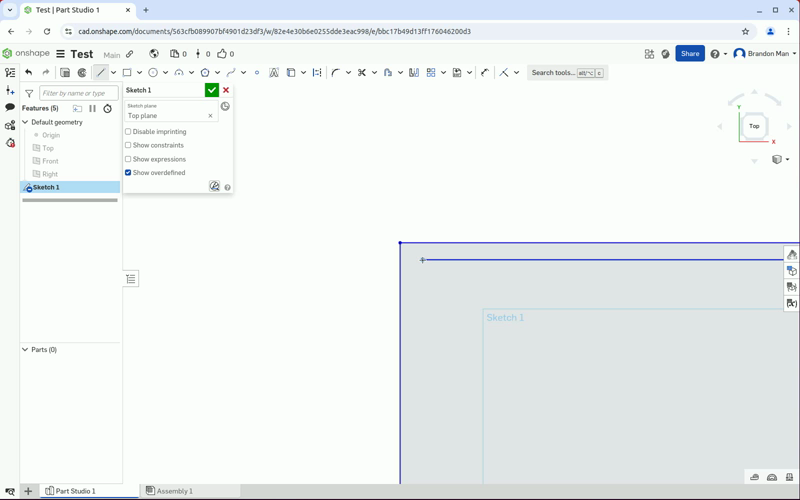
scroll(-6)
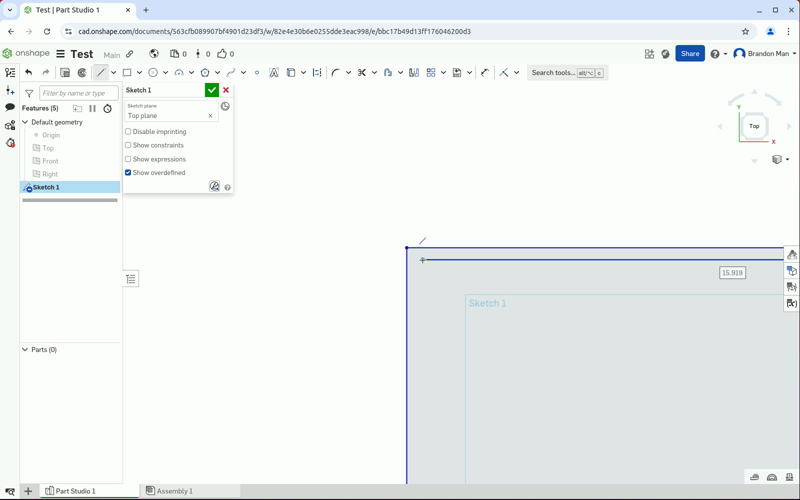
scroll(-6)
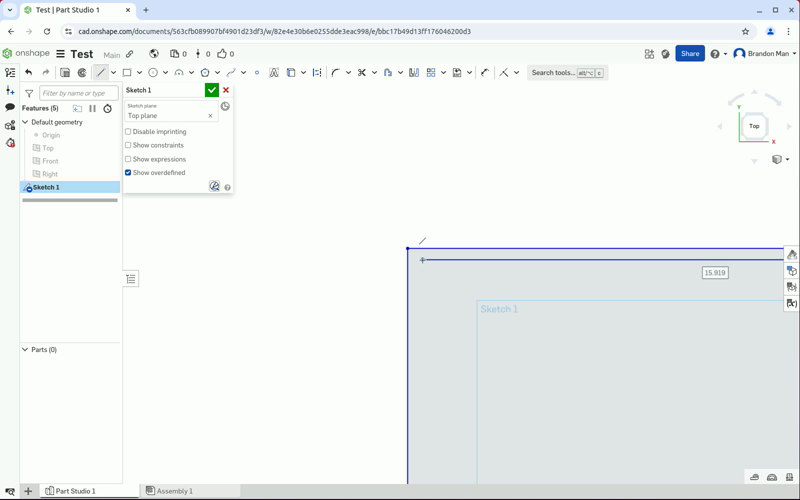
scroll(-6)
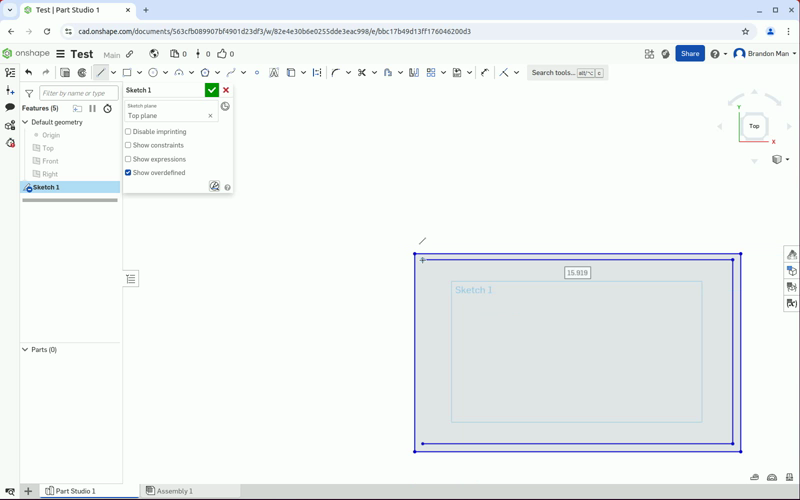
scroll(-6)
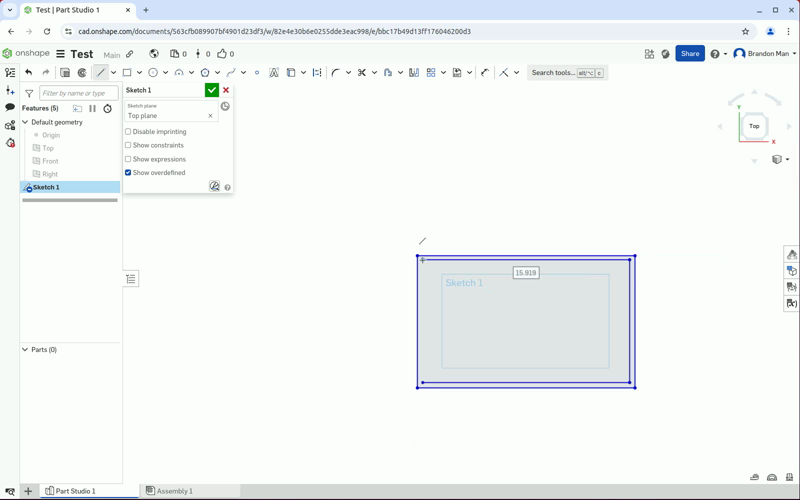
scroll(-6)
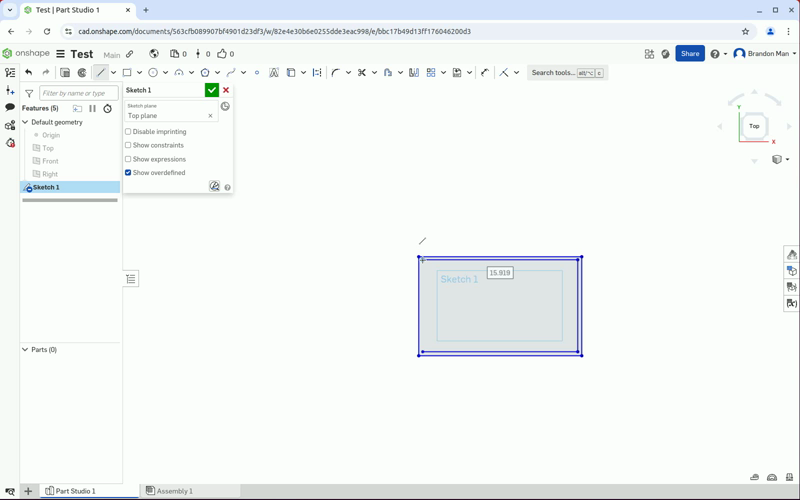
scroll(-6)
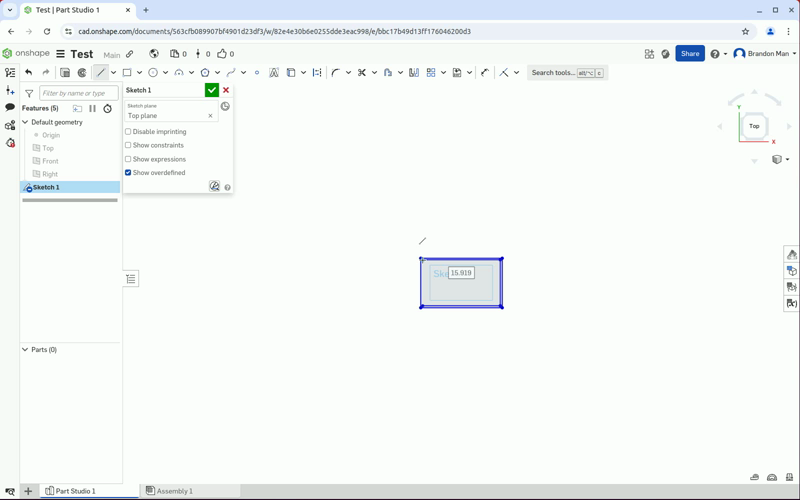
key_up(shift)
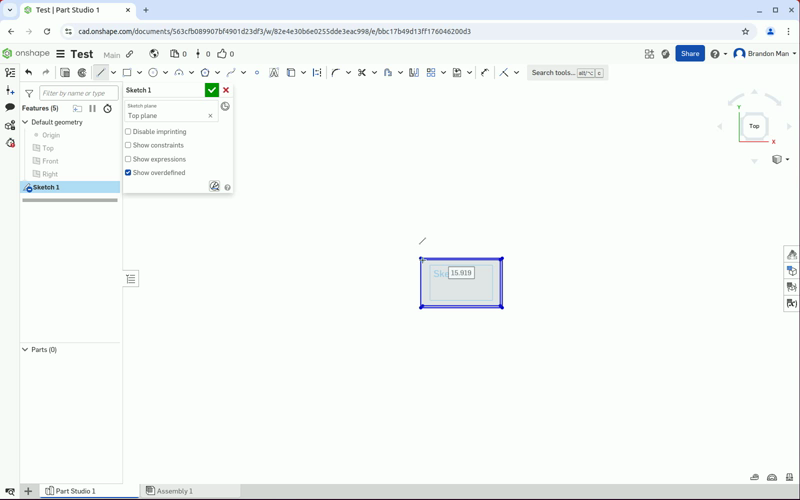
mouse_move(452, 259)
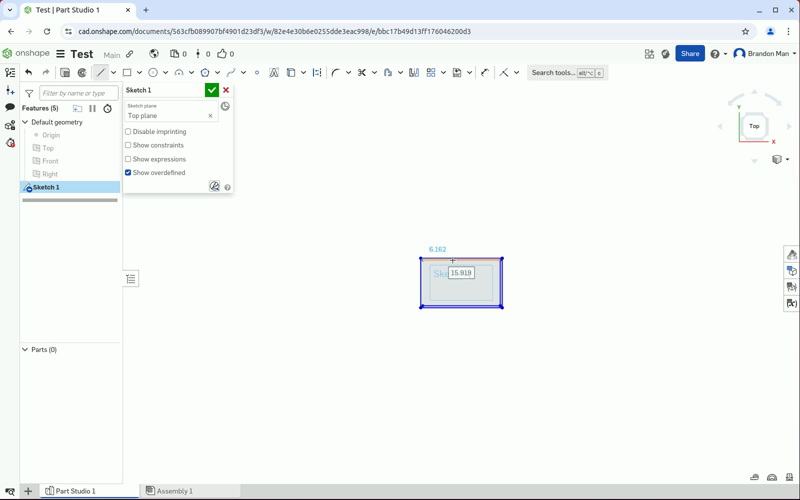
key_down(shift)
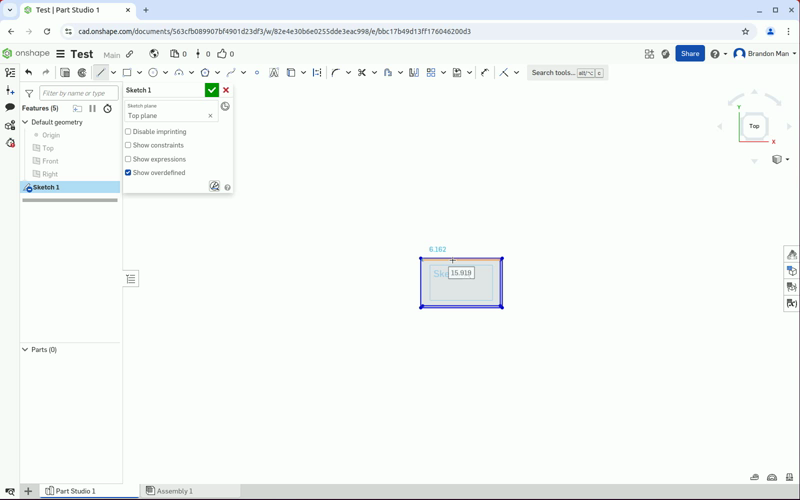
mouse_move(422, 305)
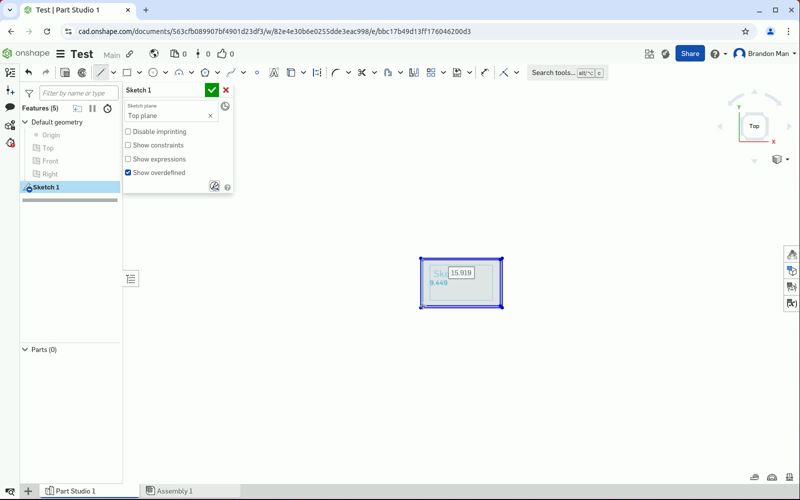
scroll(6)
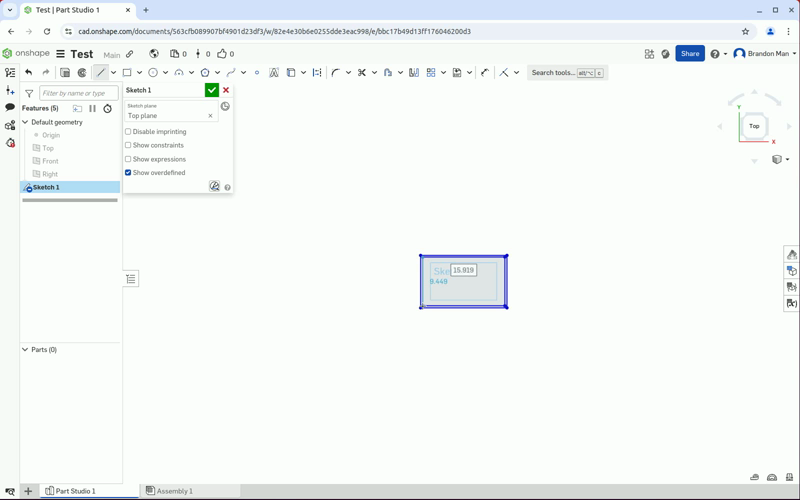
scroll(6)
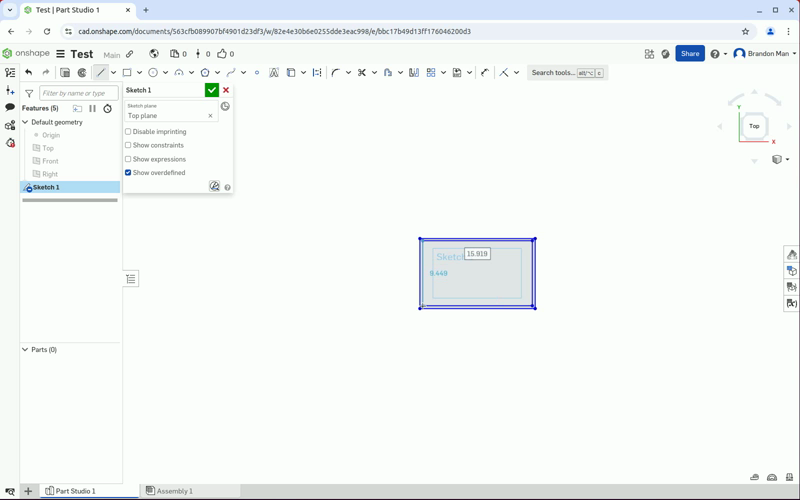
scroll(6)
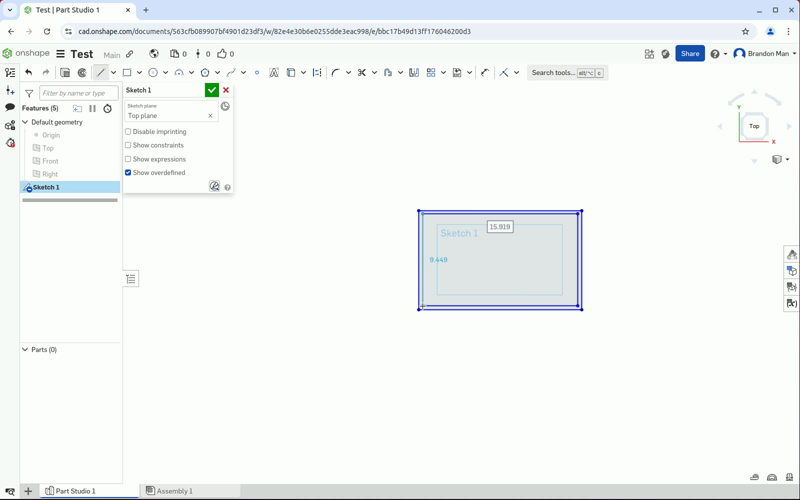
scroll(6)
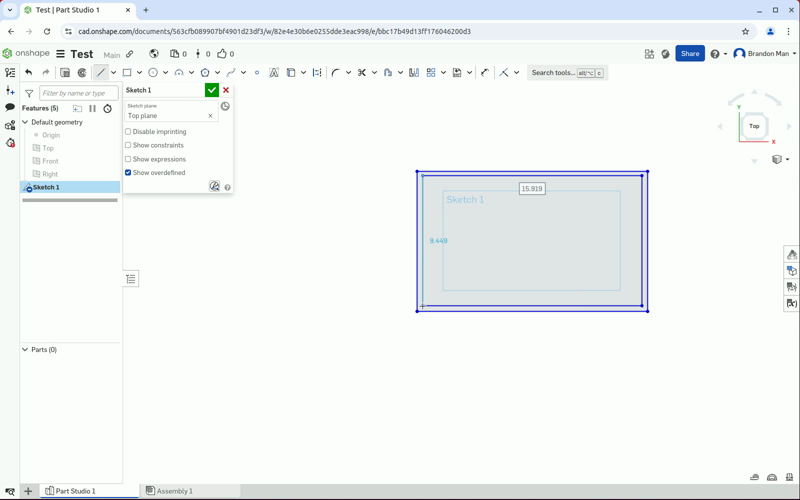
scroll(6)
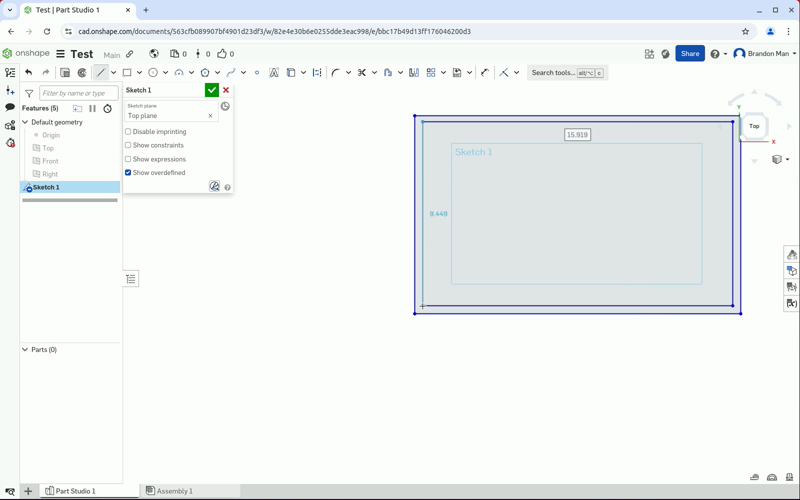
scroll(6)
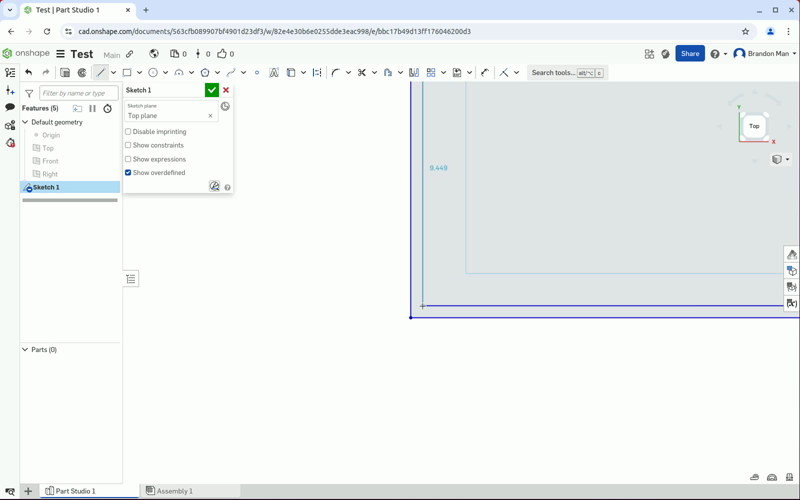
scroll(6)
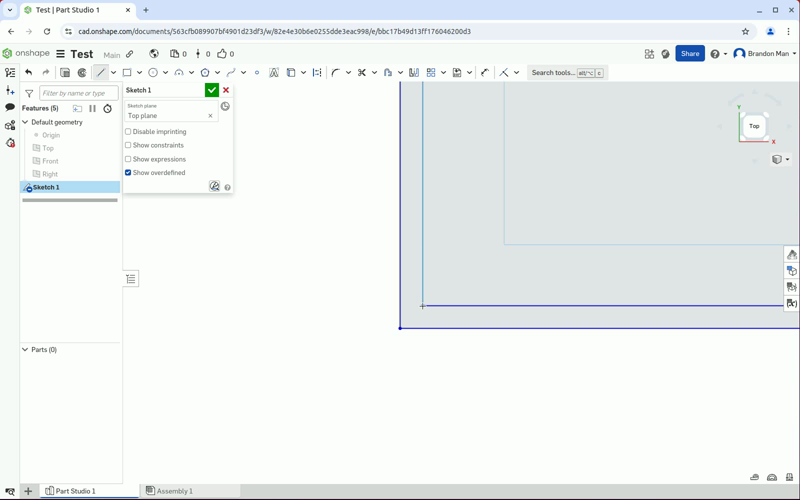
key_up(shift)
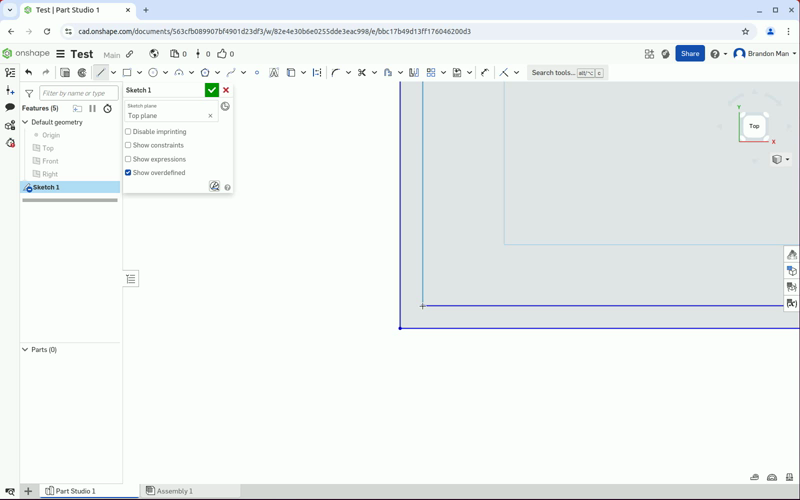
click(422, 305)
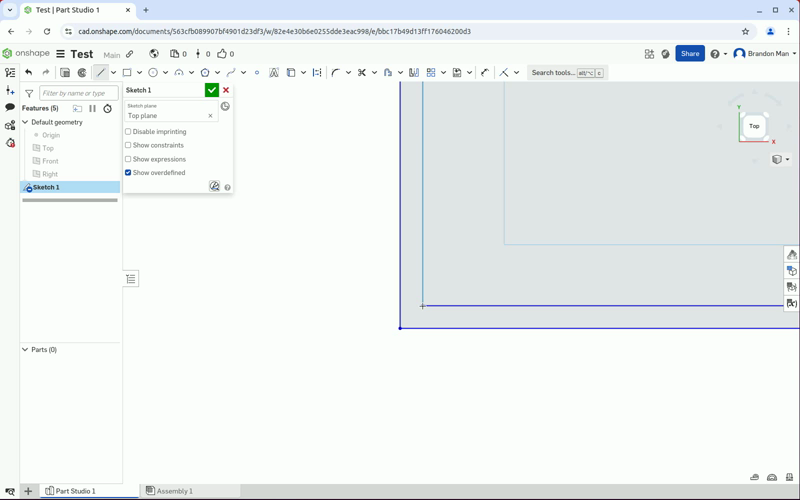
scroll(-6)
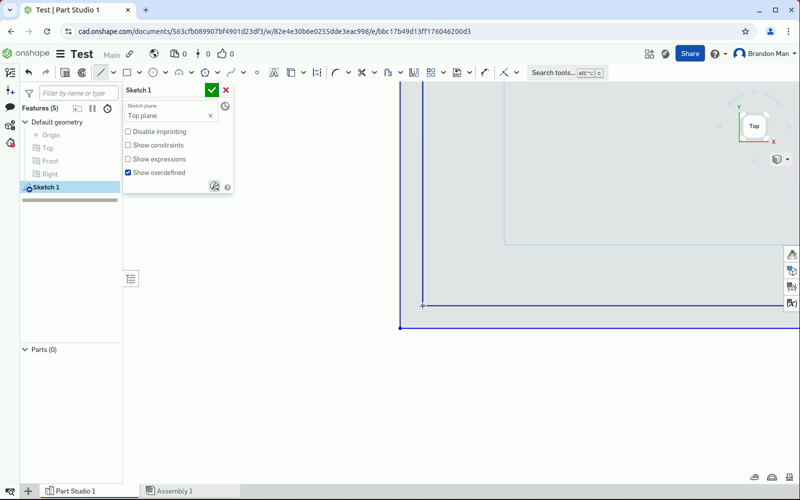
scroll(-6)
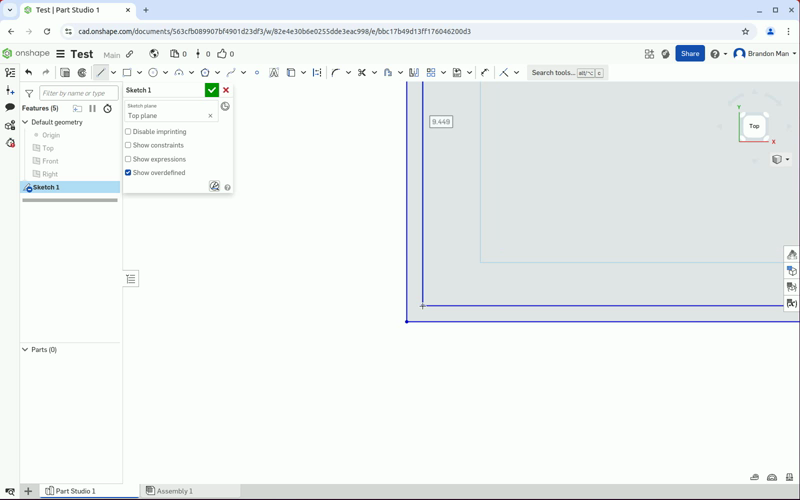
scroll(-6)
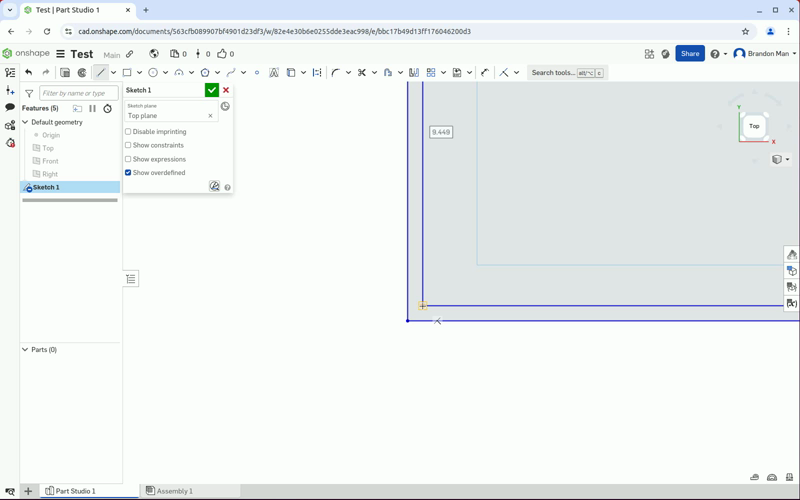
scroll(-6)
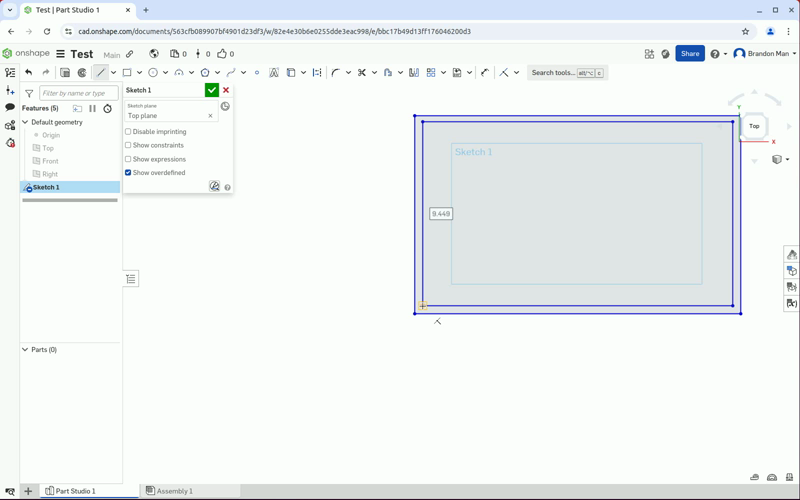
scroll(-6)
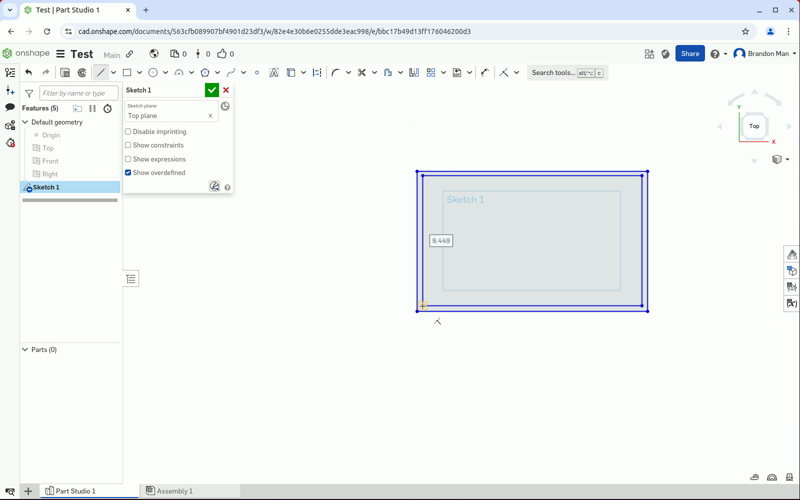
scroll(-6)
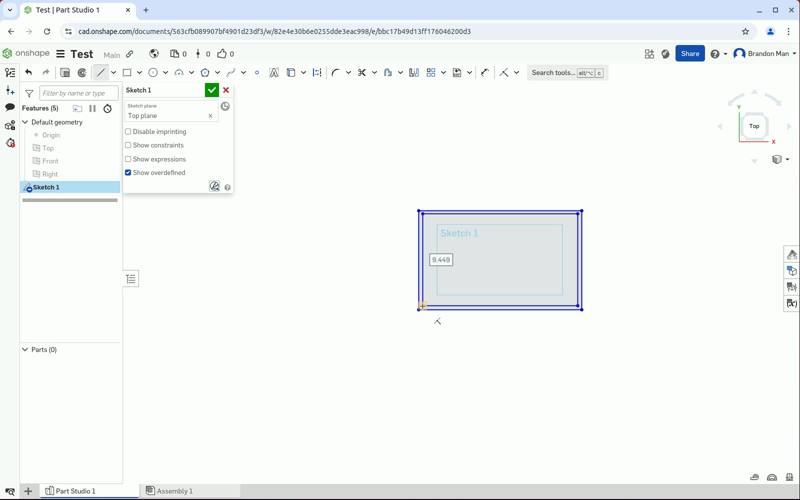
scroll(-6)
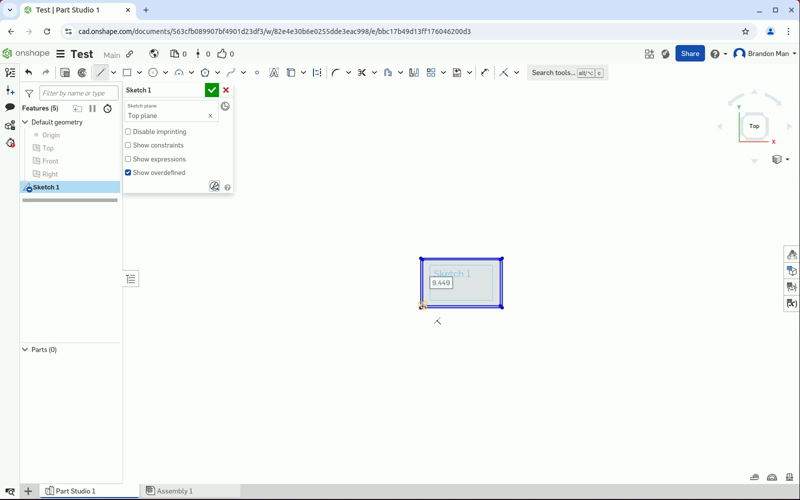
key(esc)
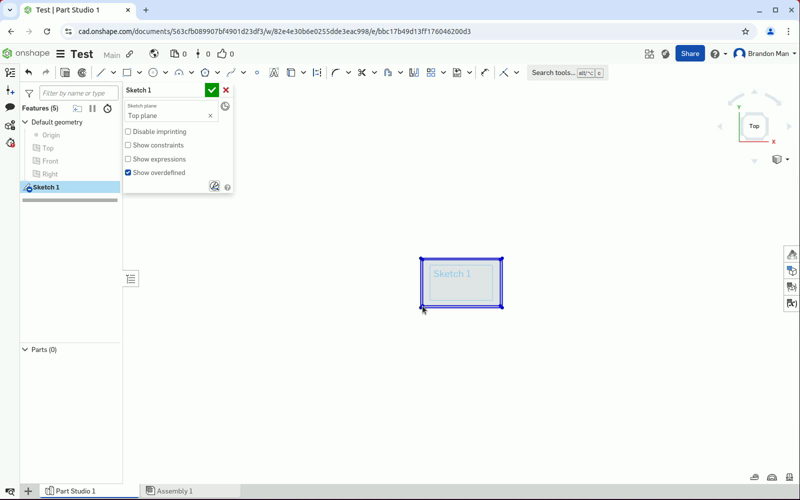
mouse_move(422, 306)
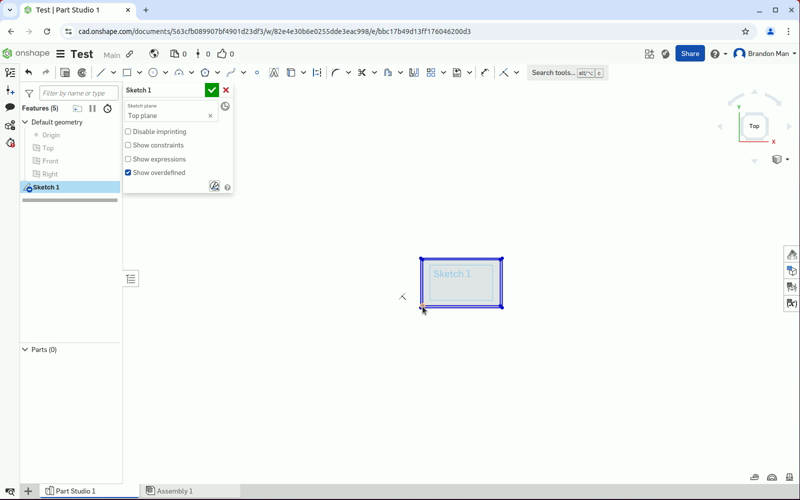
scroll(6)
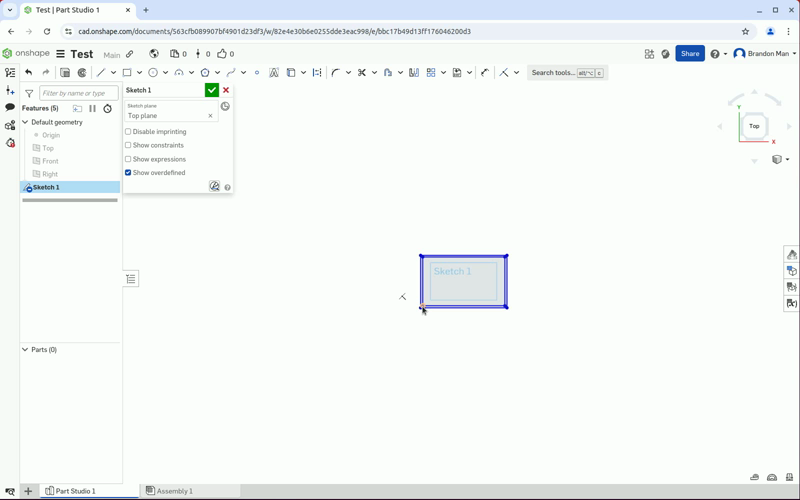
scroll(6)
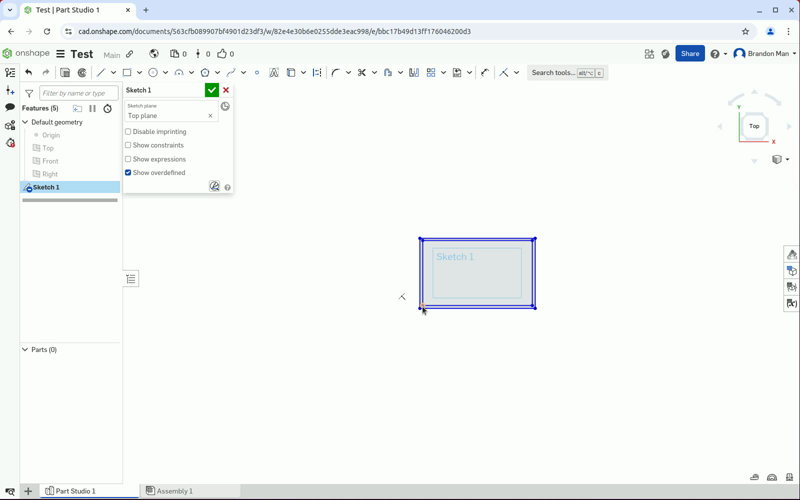
scroll(6)
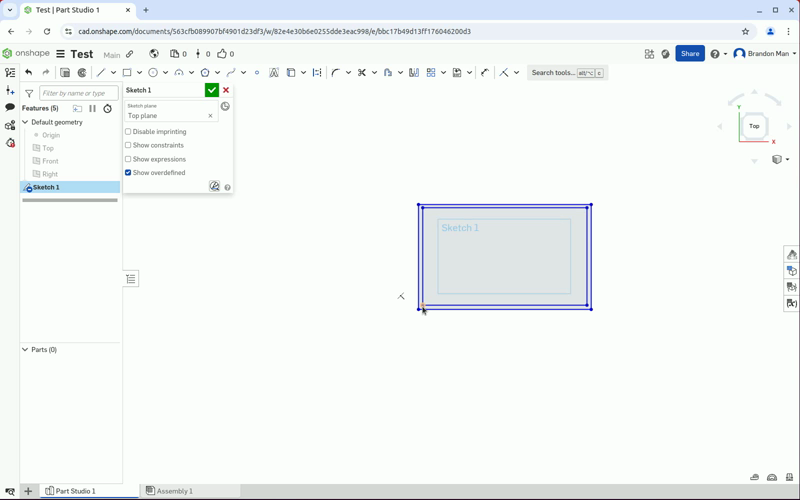
scroll(6)
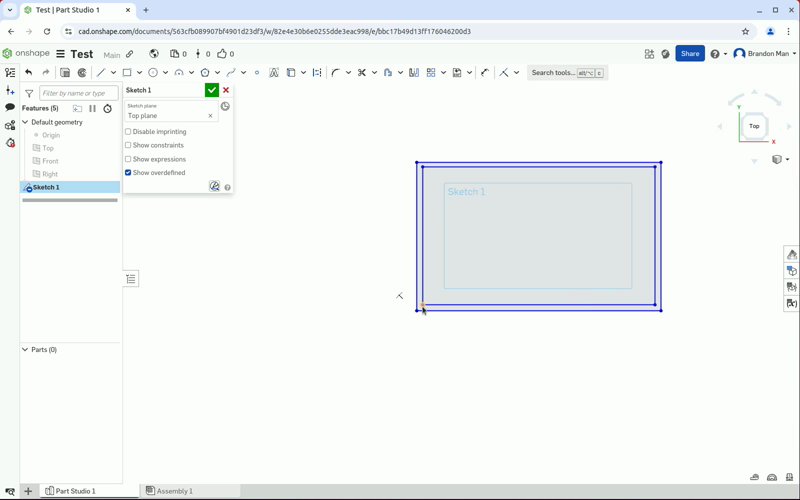
scroll(6)
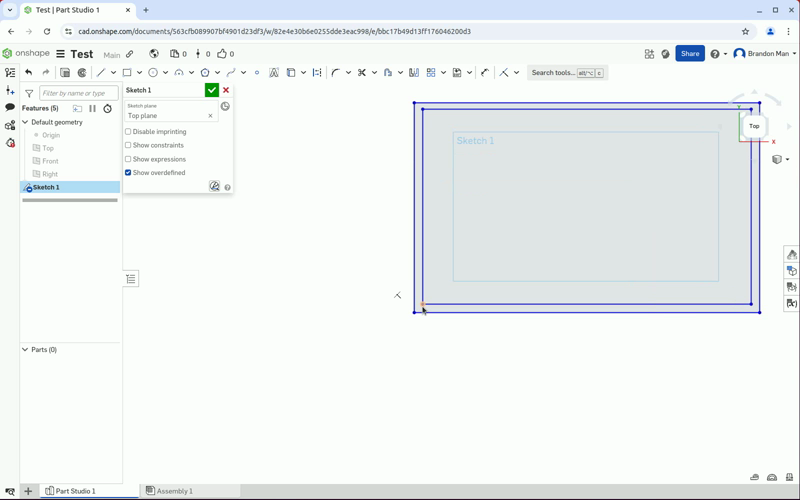
scroll(6)
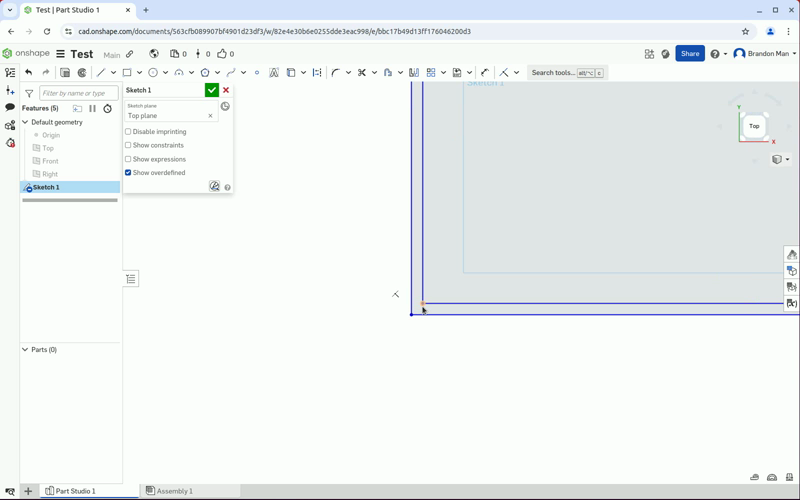
scroll(6)
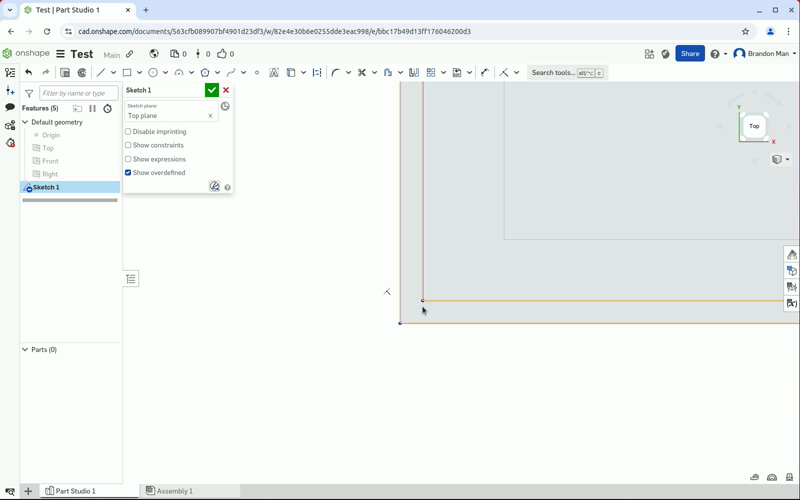
click(422, 306)
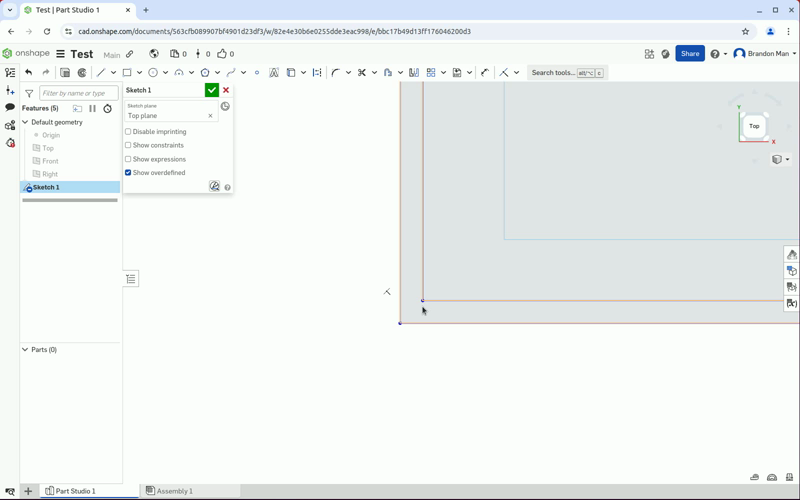
scroll(-6)
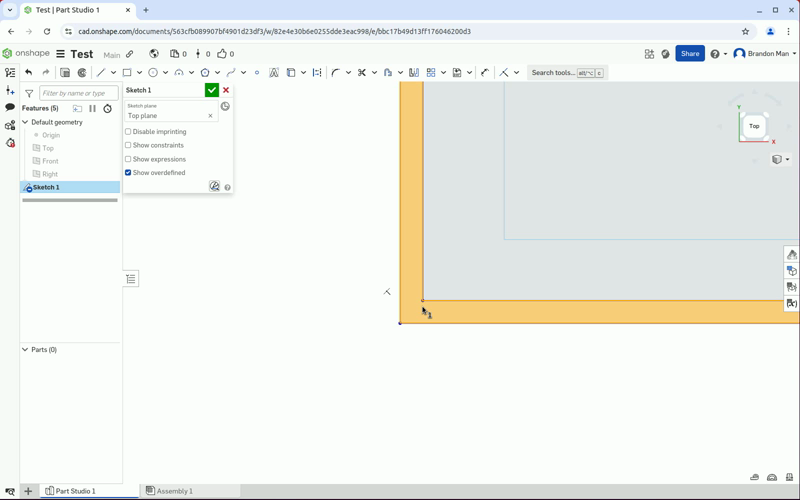
scroll(-6)
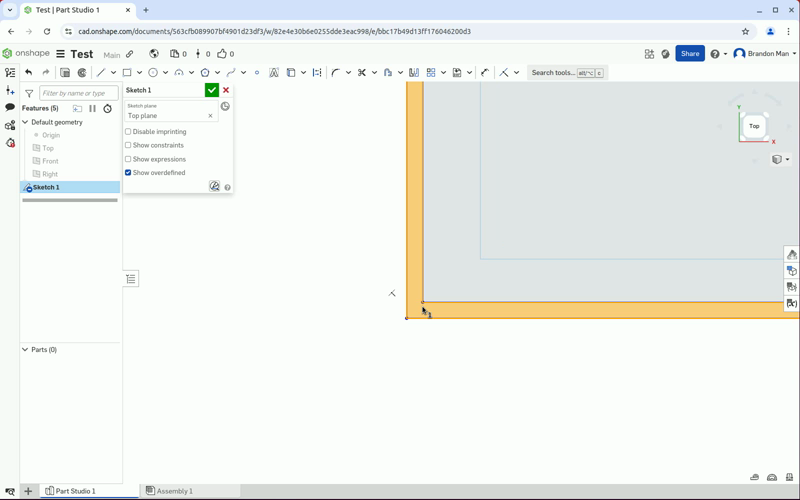
scroll(-6)
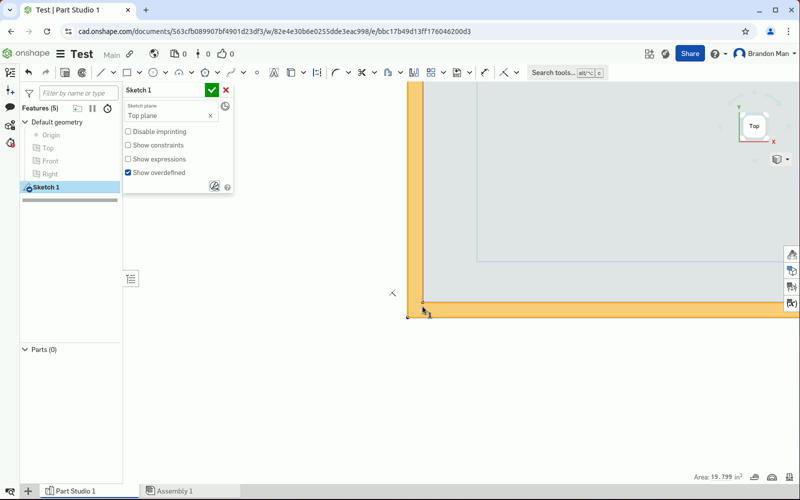
scroll(-6)
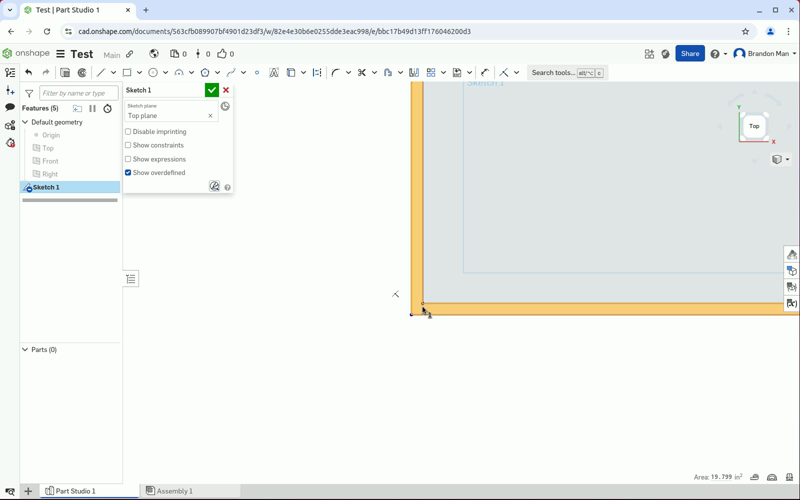
scroll(-6)
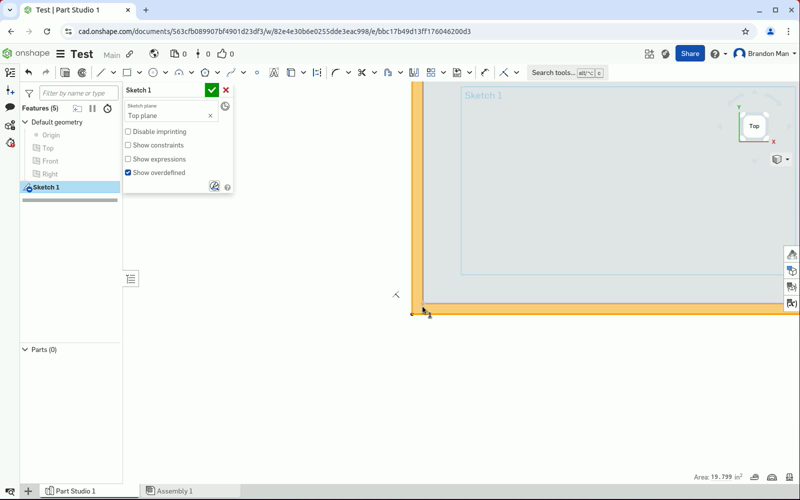
scroll(-6)
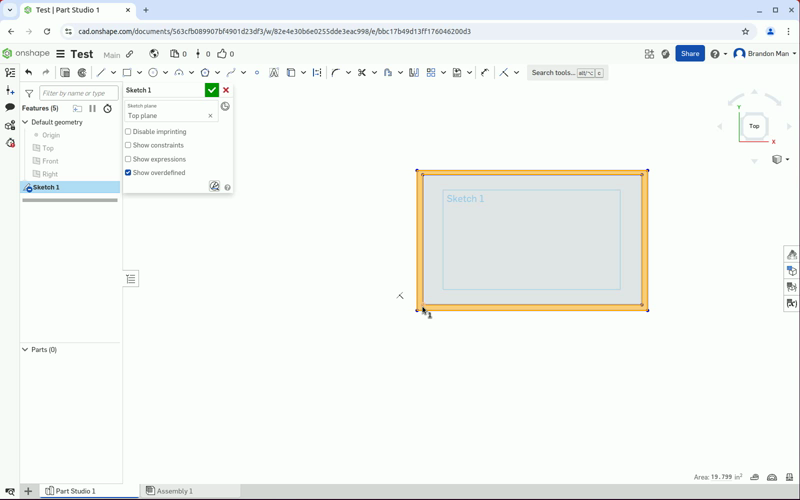
scroll(-6)
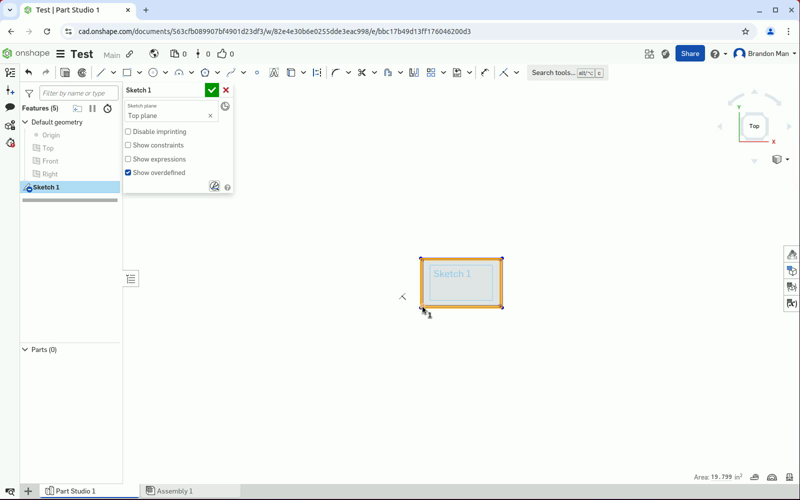
mouse_move(73, 352)
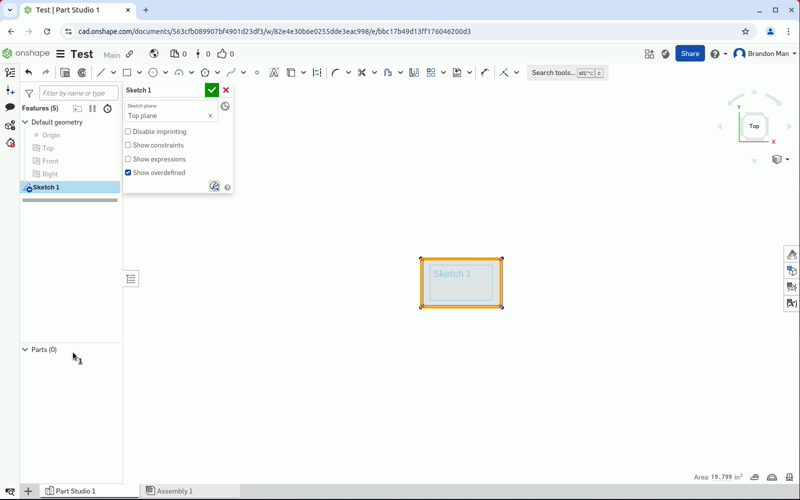
key(shift+y)
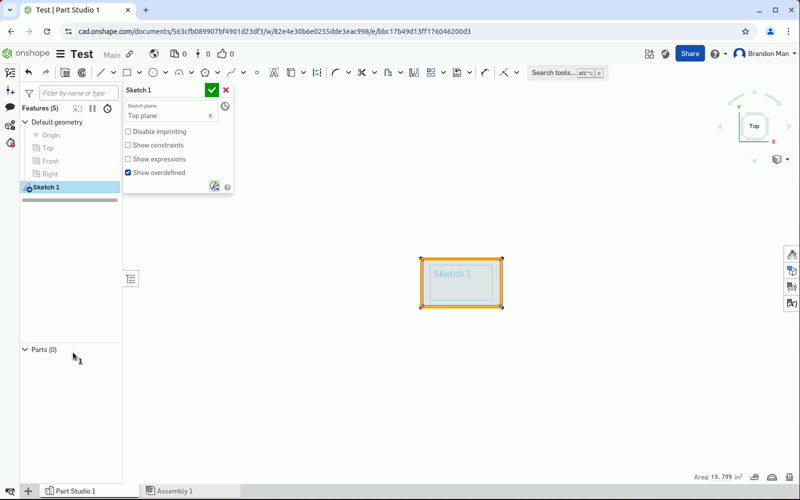
key(shift+e)
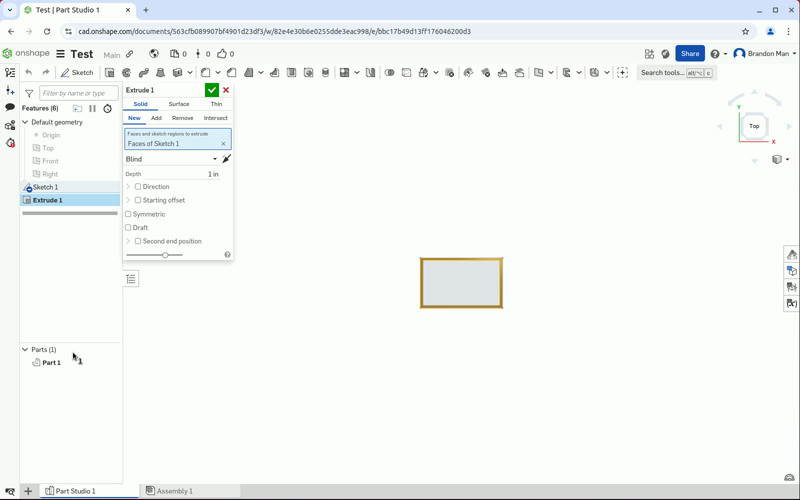
mouse_move(143, 106)
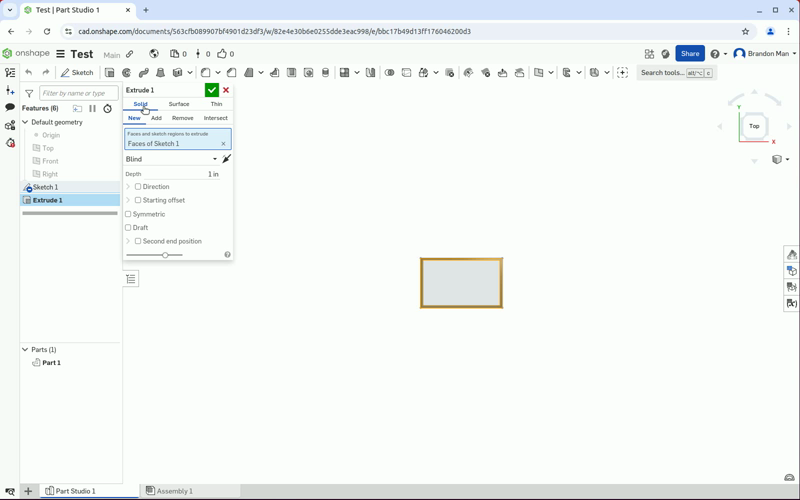
click(143, 106)
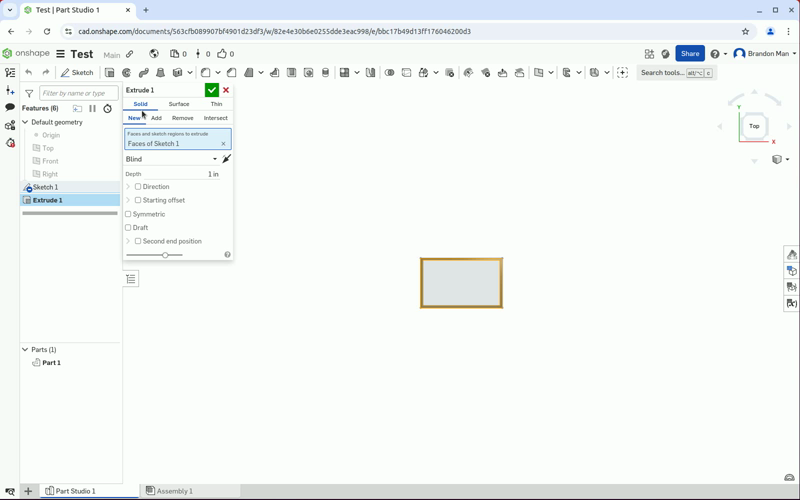
mouse_move(137, 120)
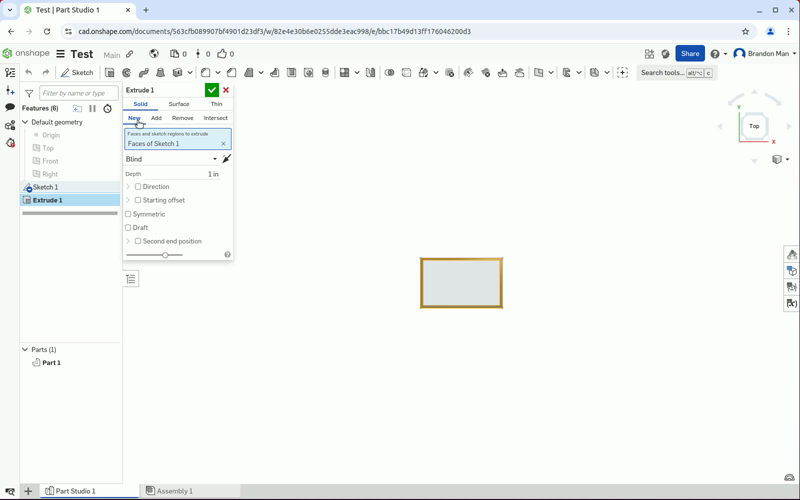
click(137, 120)
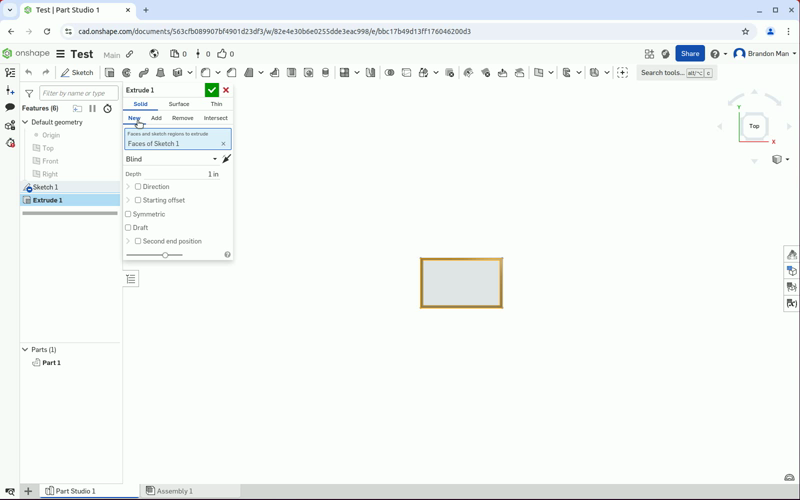
key(tab, 4)
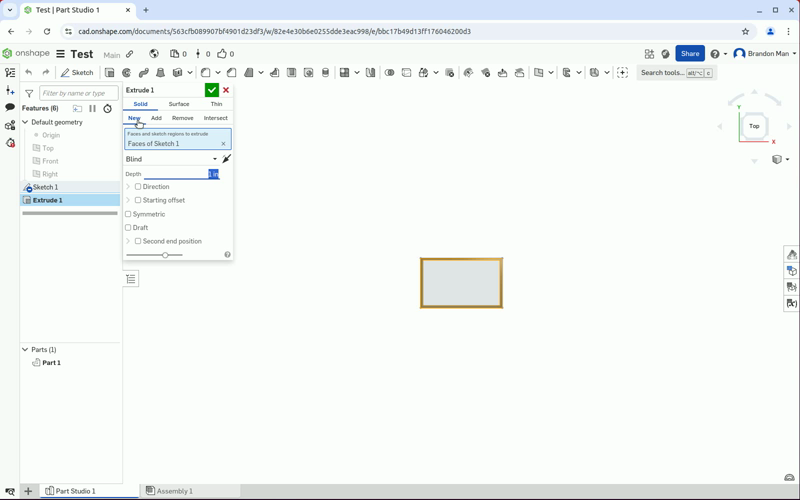
text(0.481)
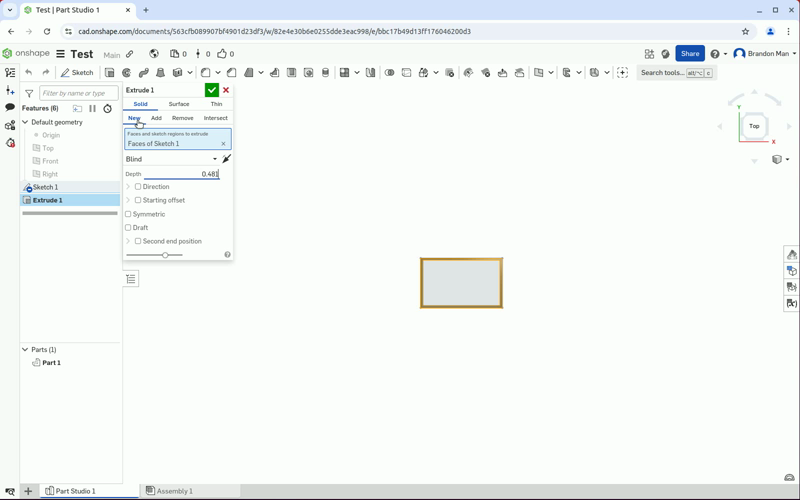
key(enter)
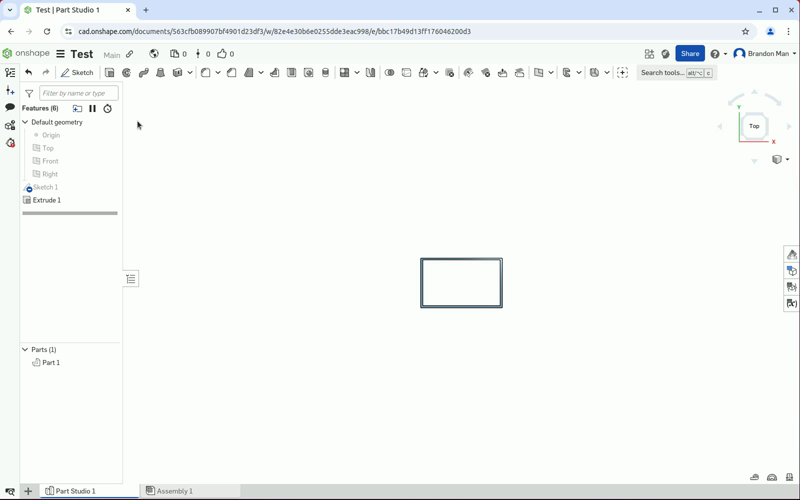
key(shift+h)
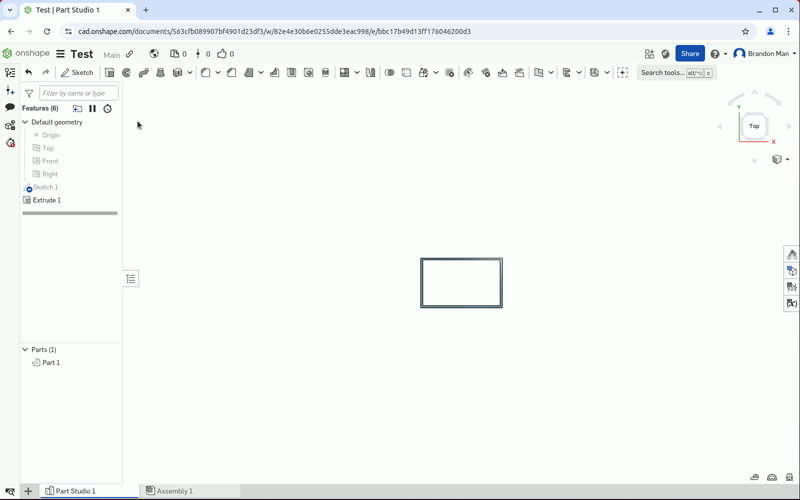
key(shift+h)
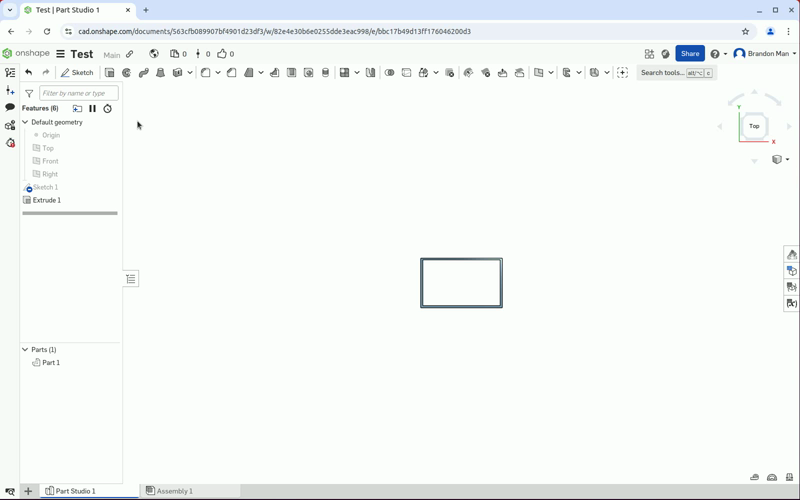
mouse_move(73, 189)
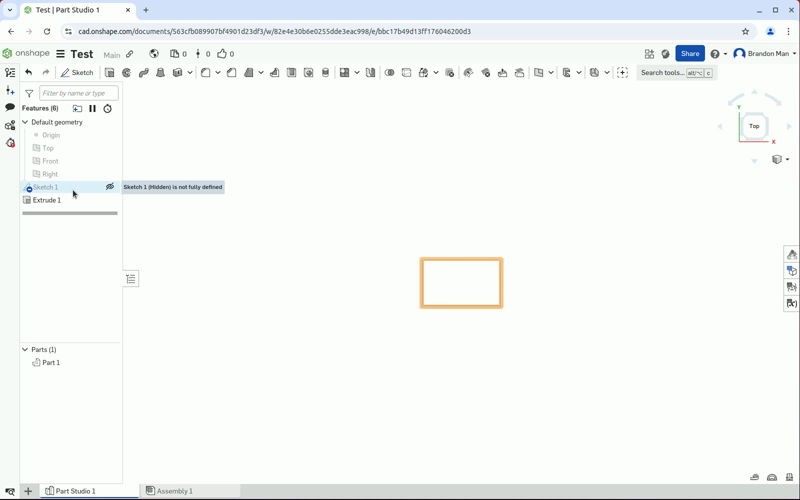
click(73, 189)
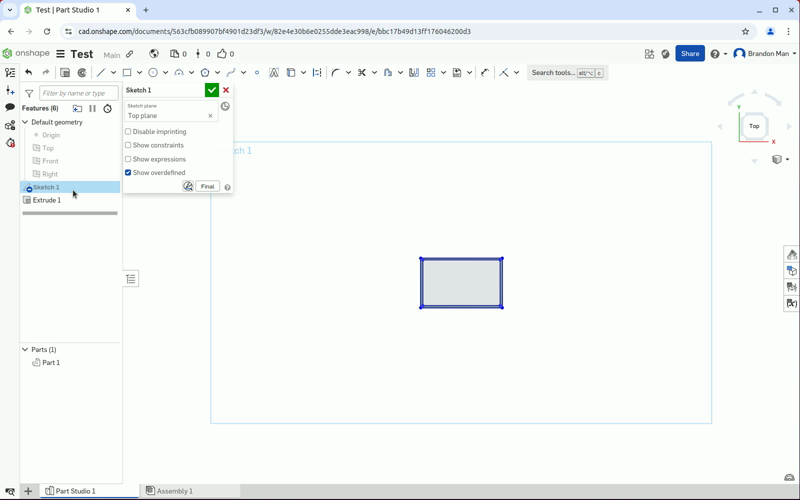
mouse_move(229, 92)
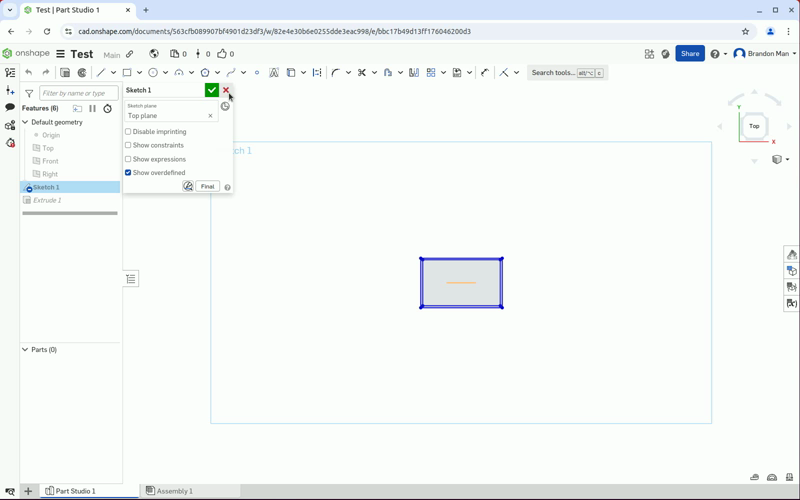
click(229, 92)
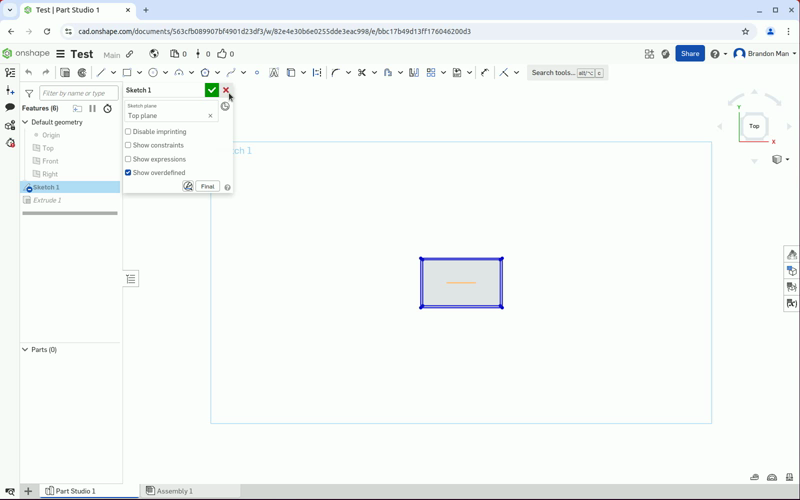
key(shift+s)
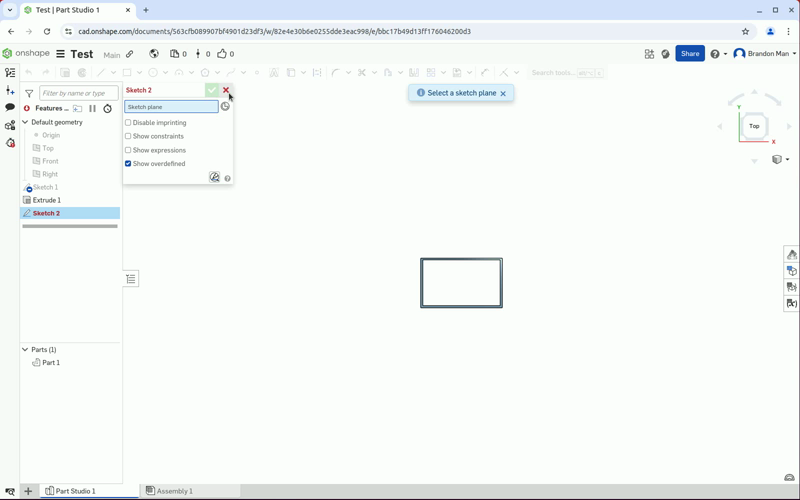
mouse_move(73, 150)
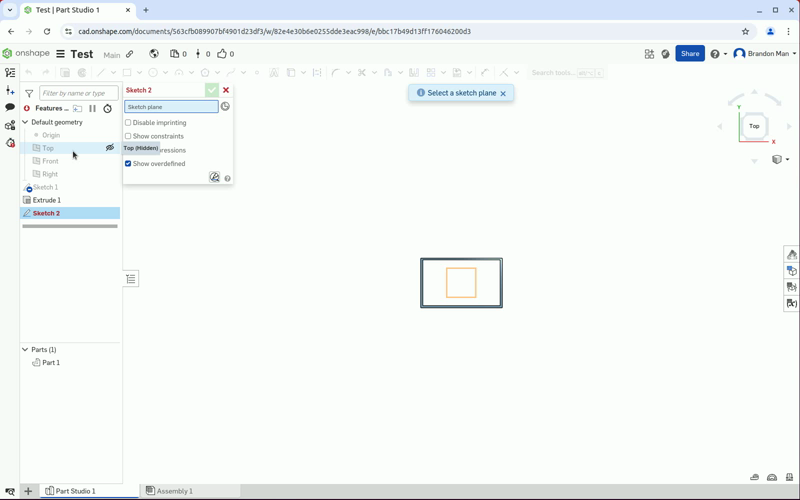
click(73, 150)
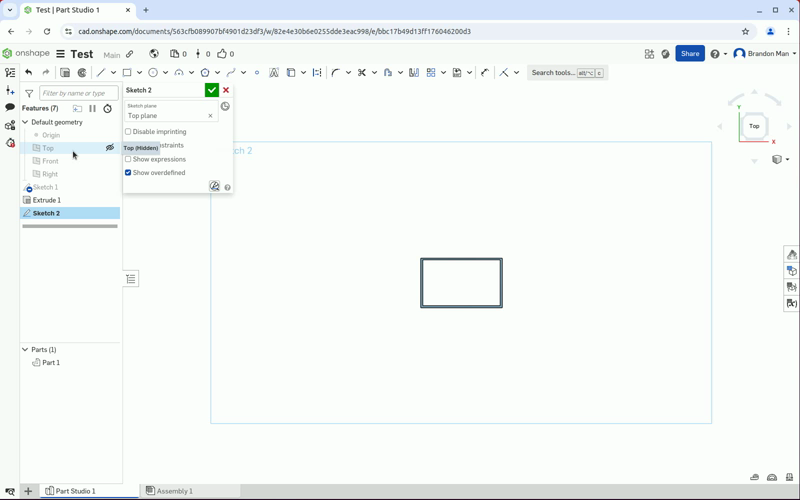
mouse_move(73, 352)
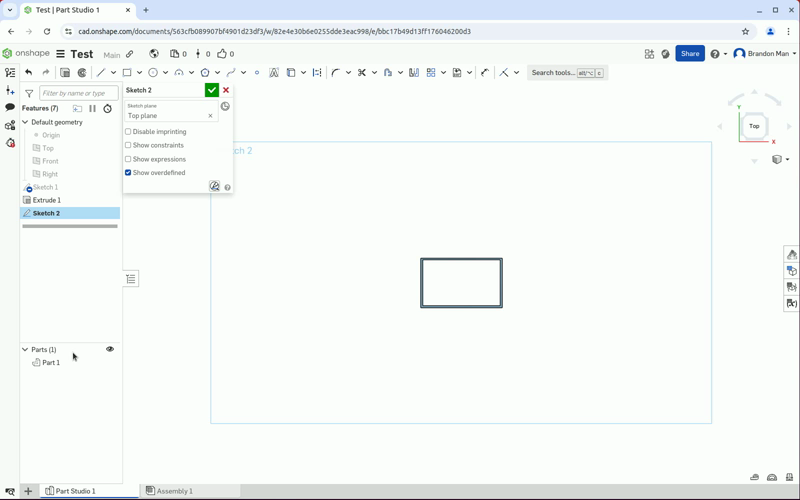
key(y)
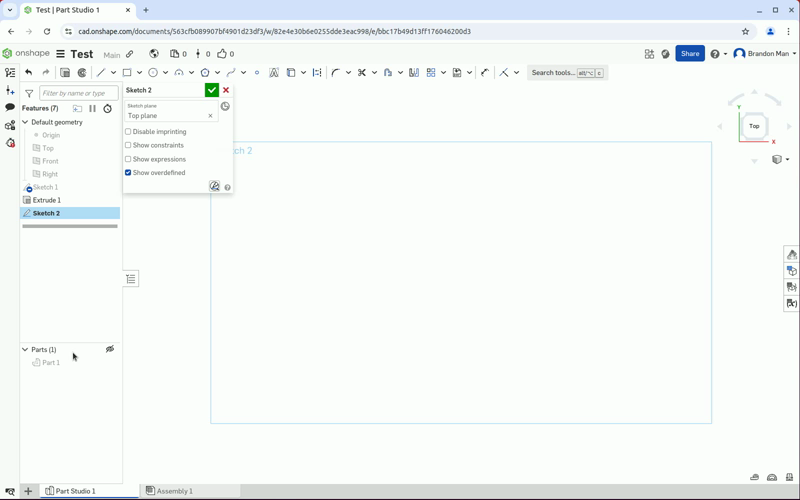
key(l)
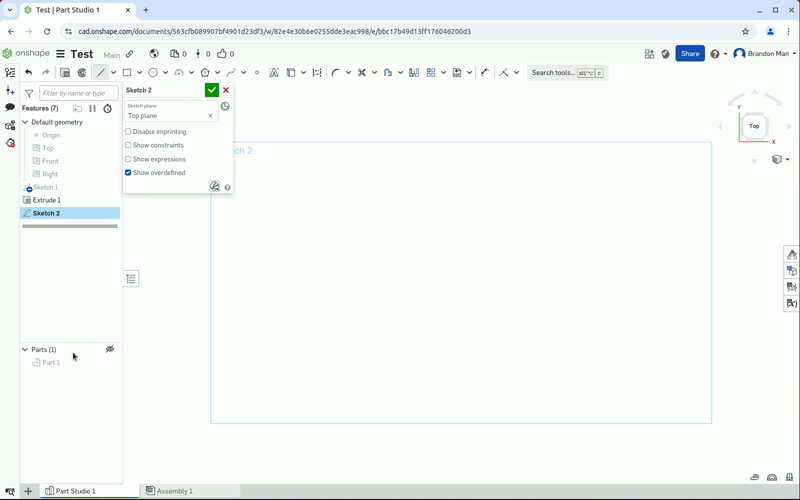
key_down(shift)
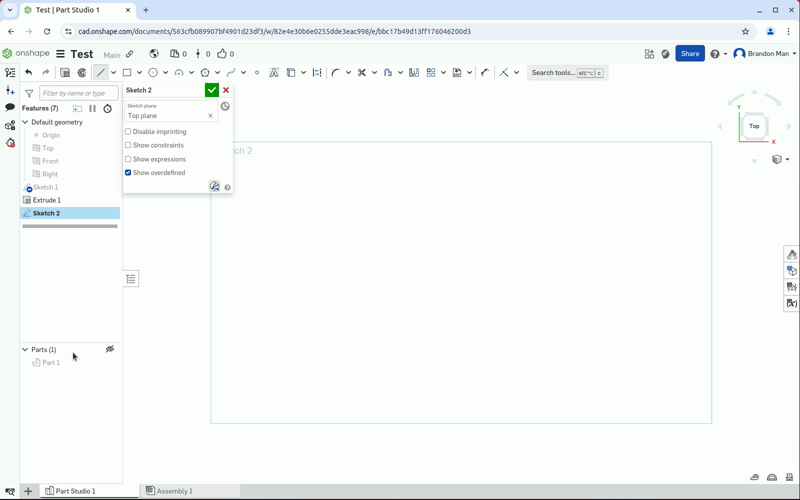
mouse_move(348, 285)
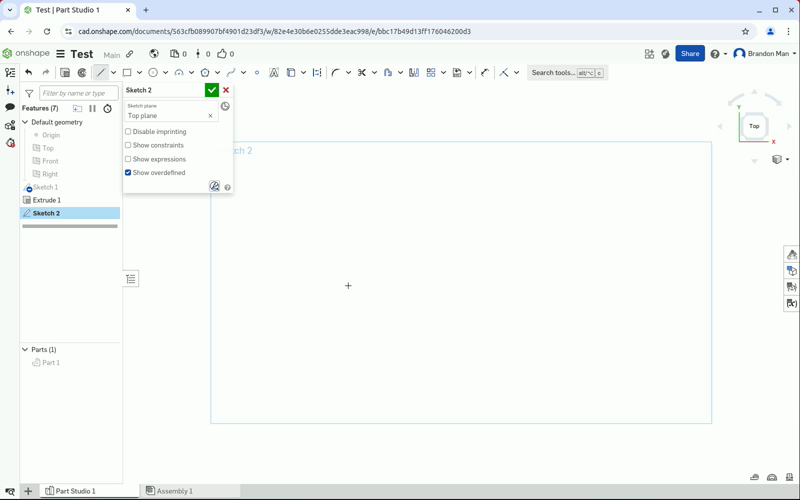
click(348, 285)
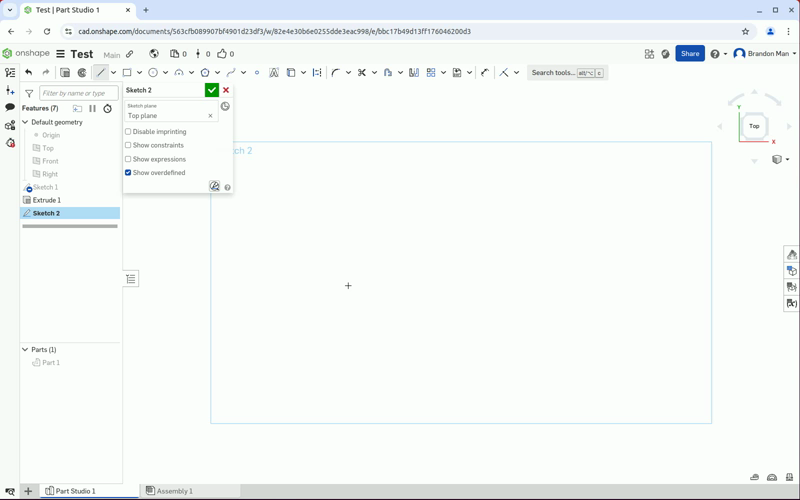
key_up(shift)
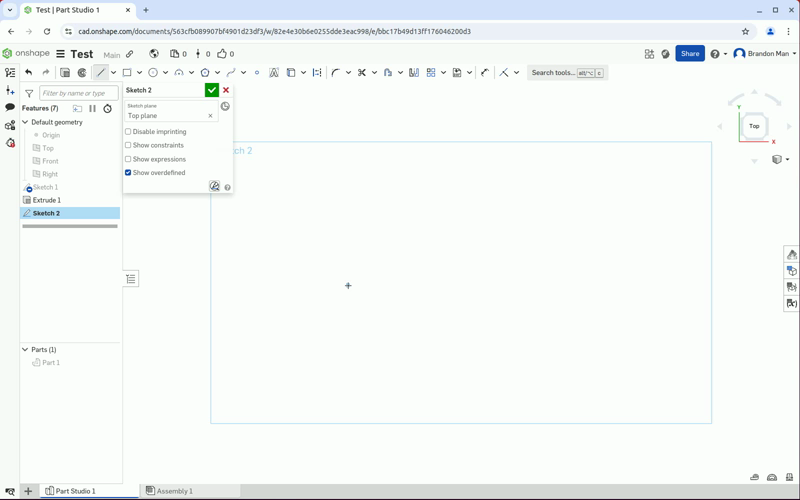
key_down(shift)
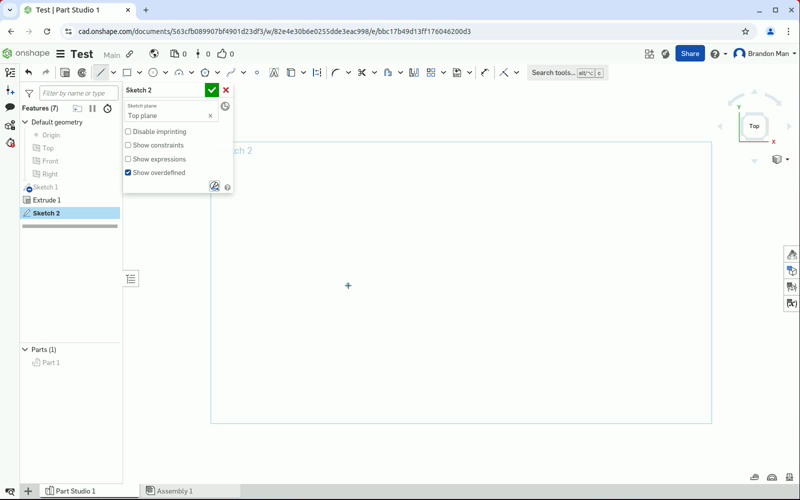
mouse_move(421, 303)
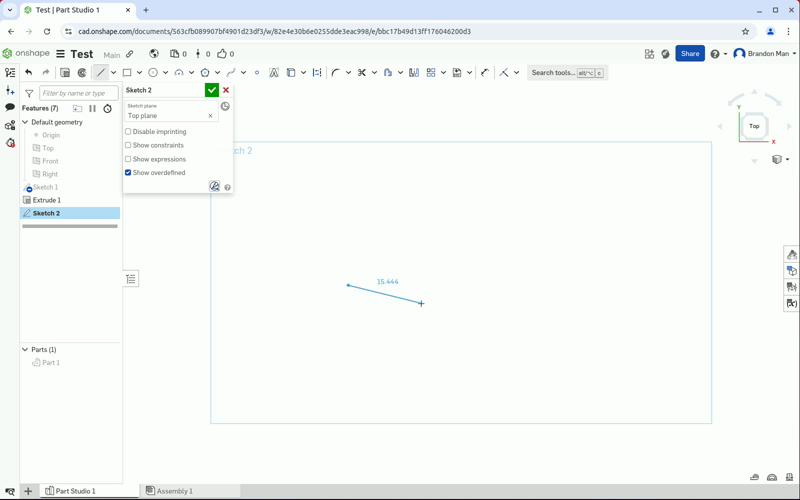
click(421, 303)
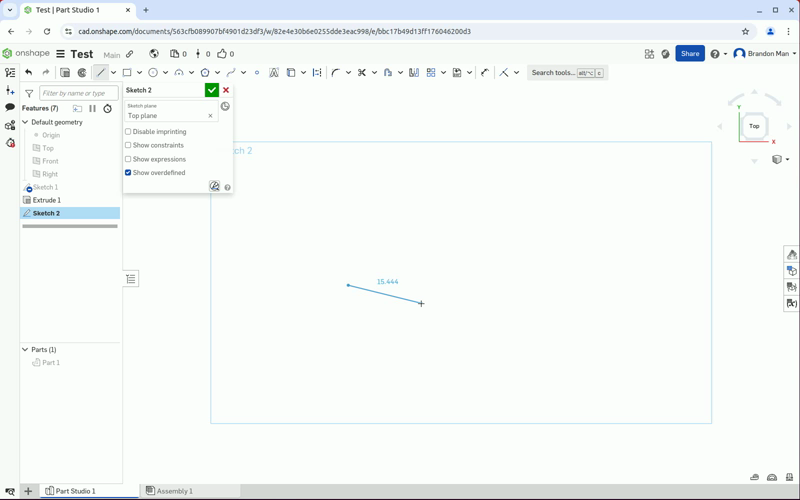
key_up(shift)
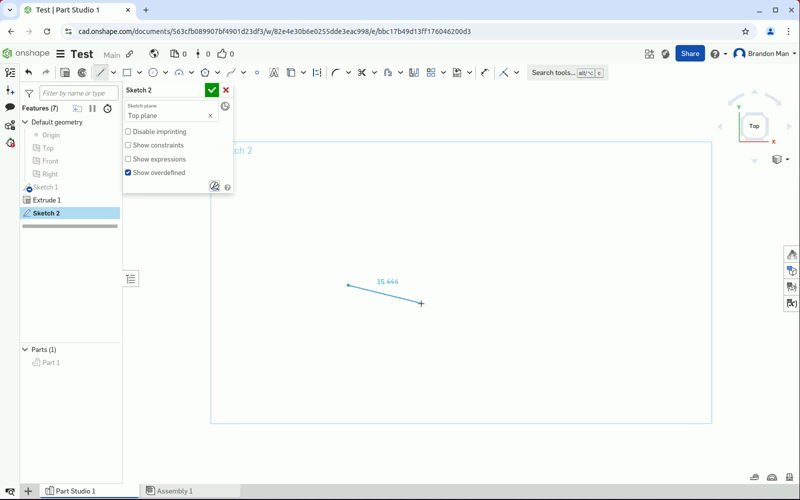
key_down(shift)
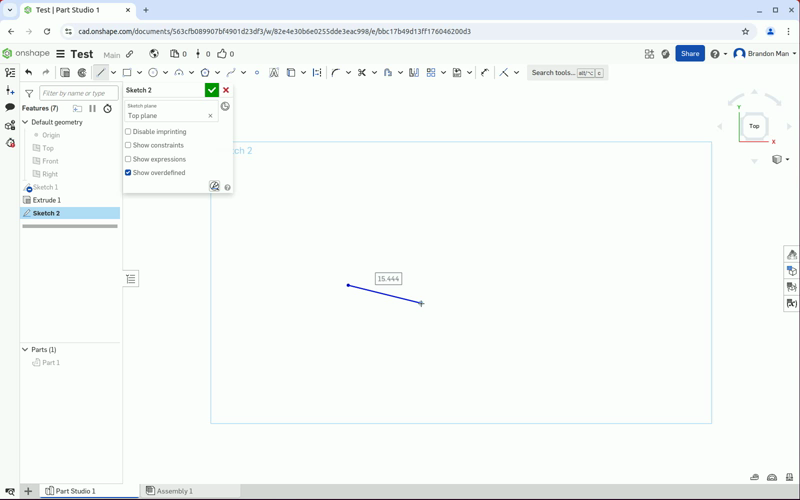
mouse_move(451, 303)
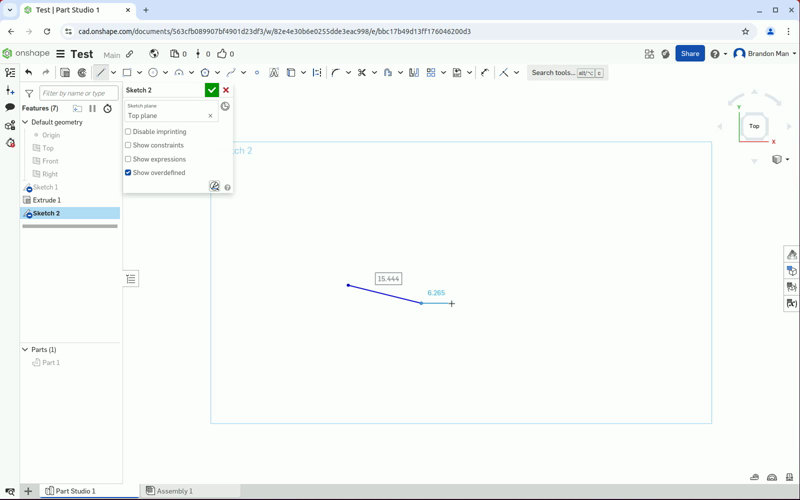
mouse_move(421, 300)
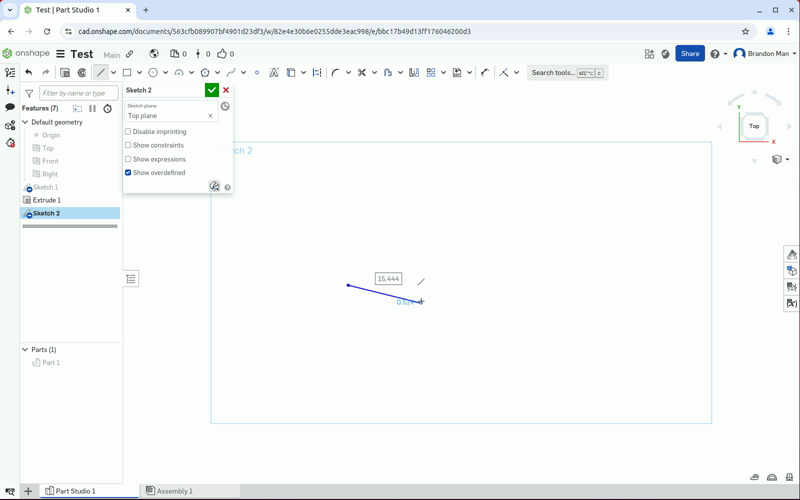
scroll(6)
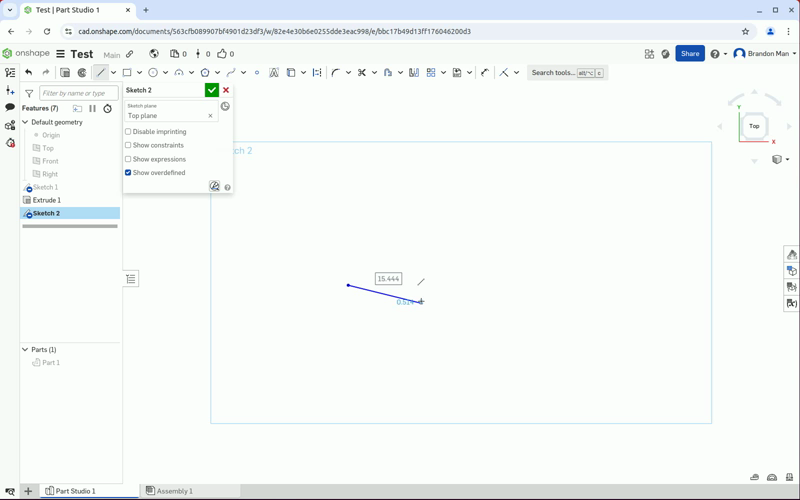
scroll(6)
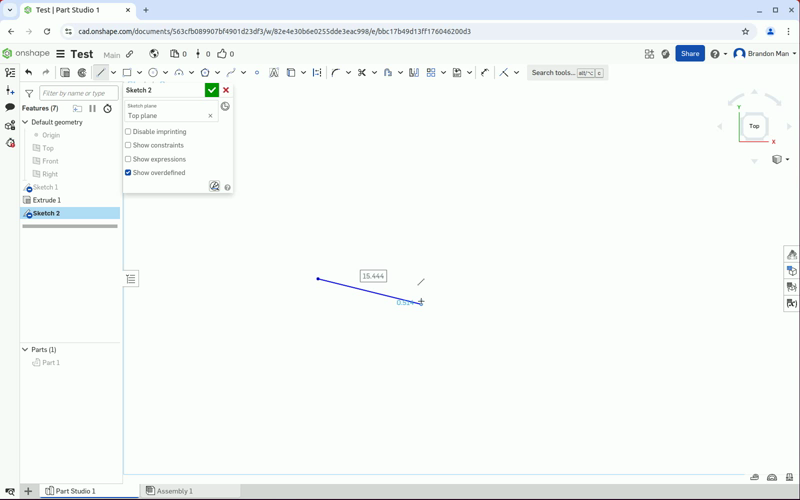
scroll(6)
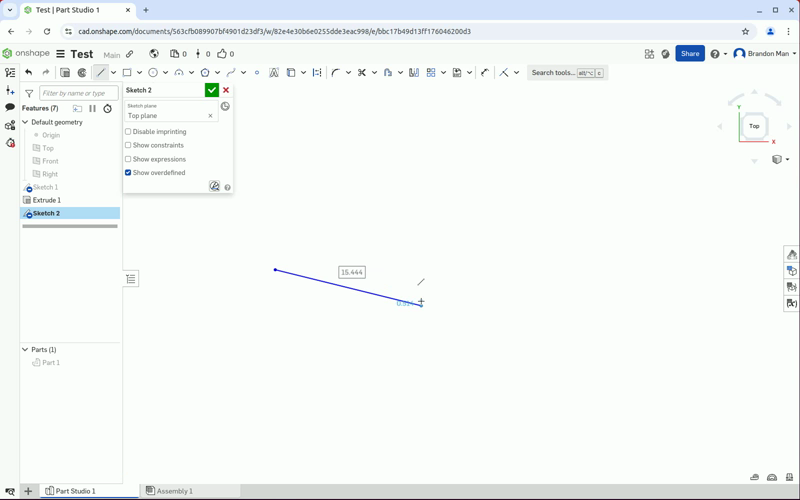
scroll(6)
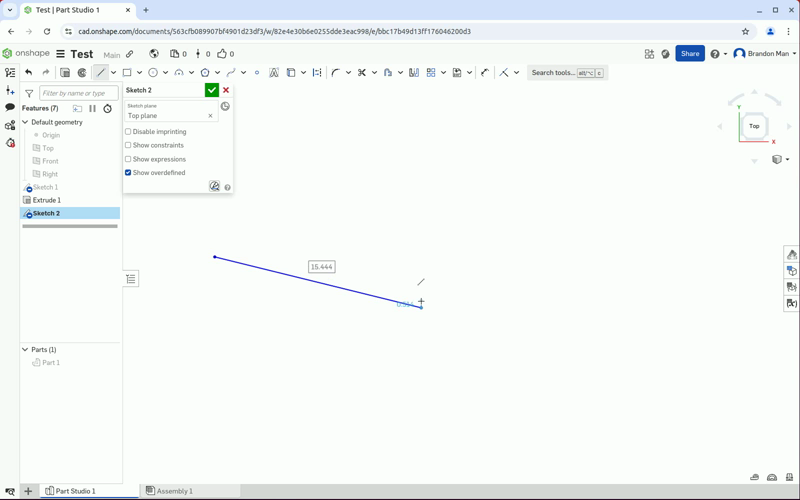
scroll(6)
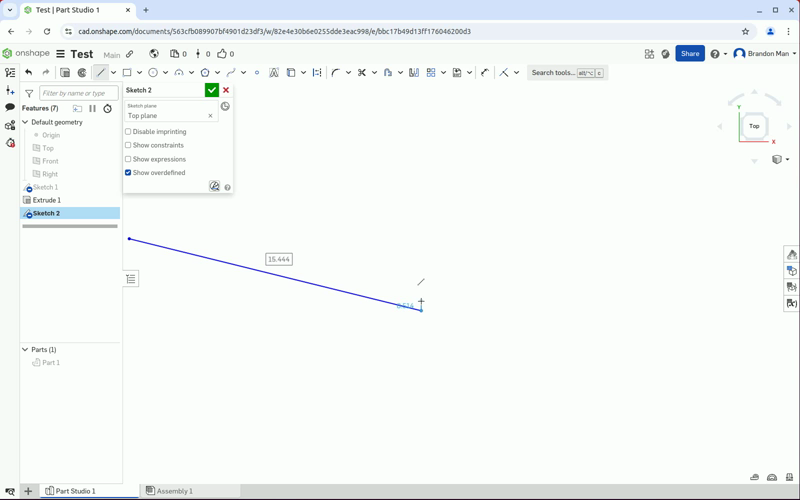
scroll(6)
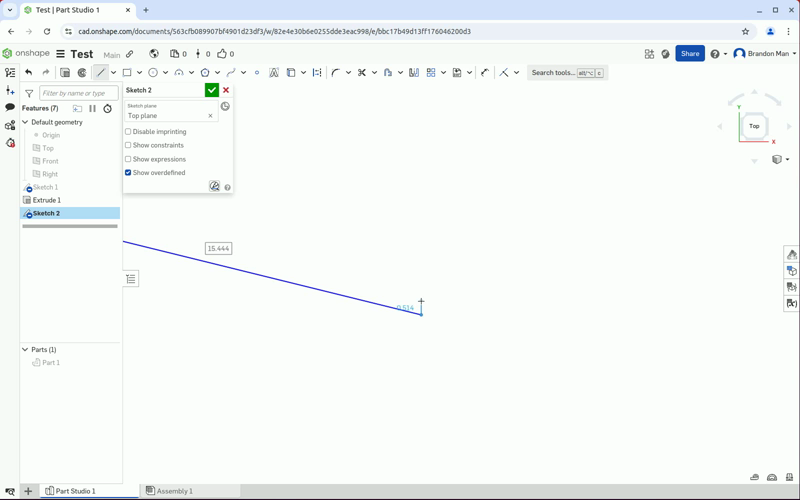
scroll(6)
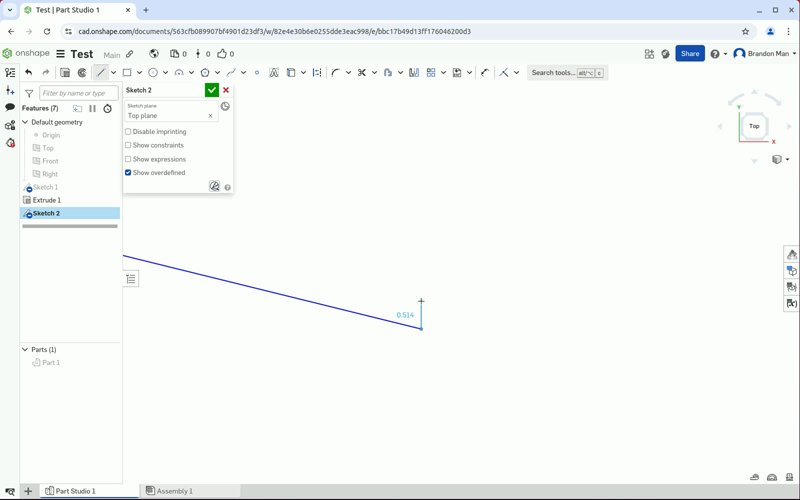
click(421, 300)
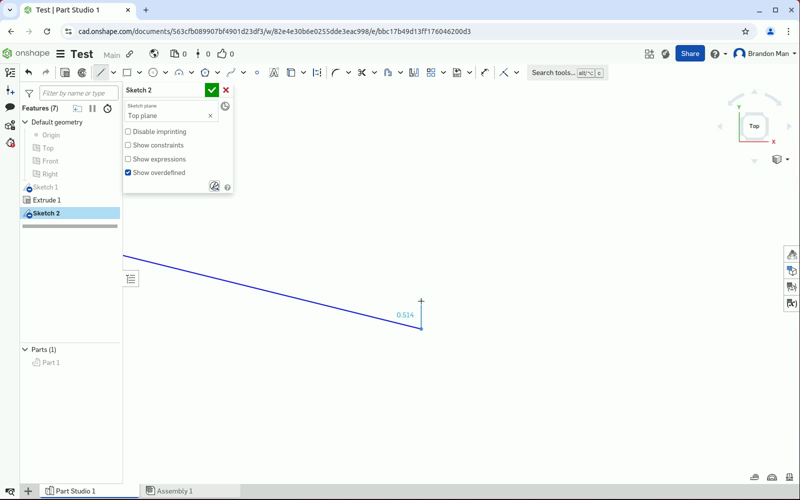
scroll(-6)
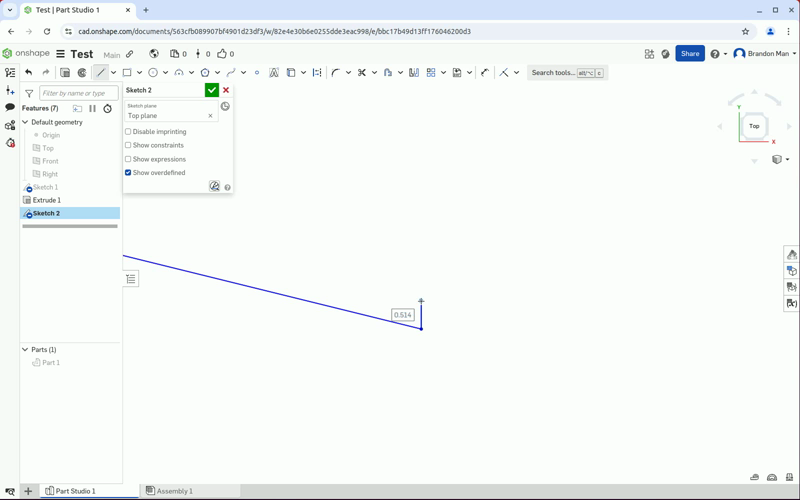
scroll(-6)
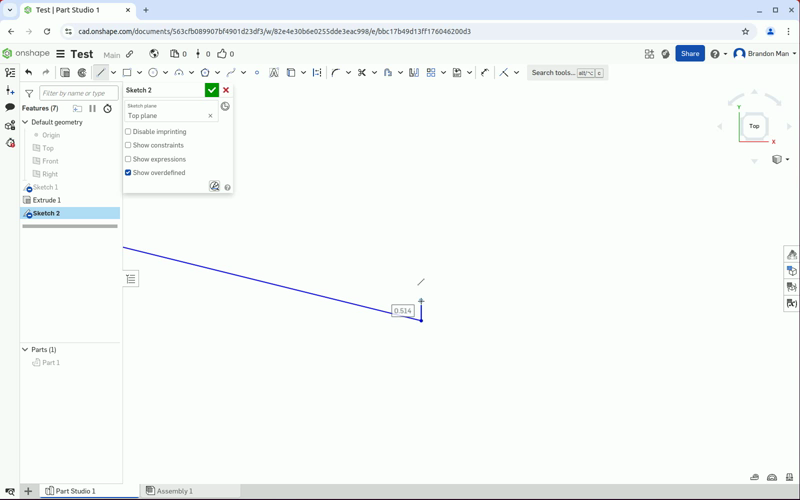
scroll(-6)
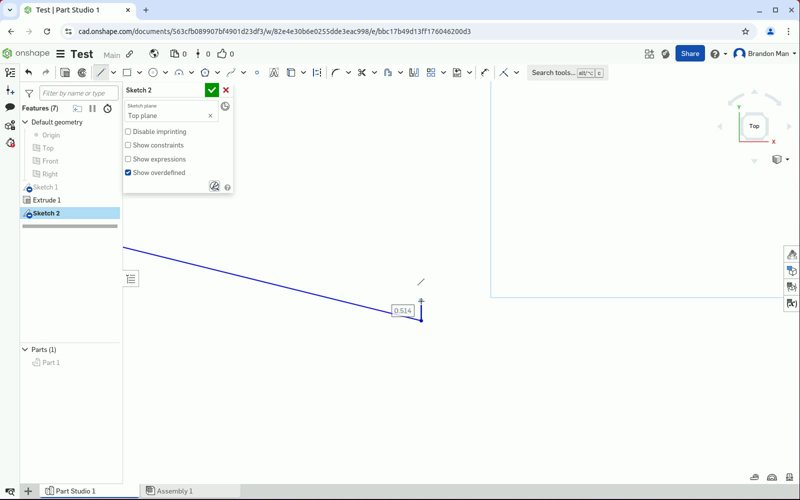
scroll(-6)
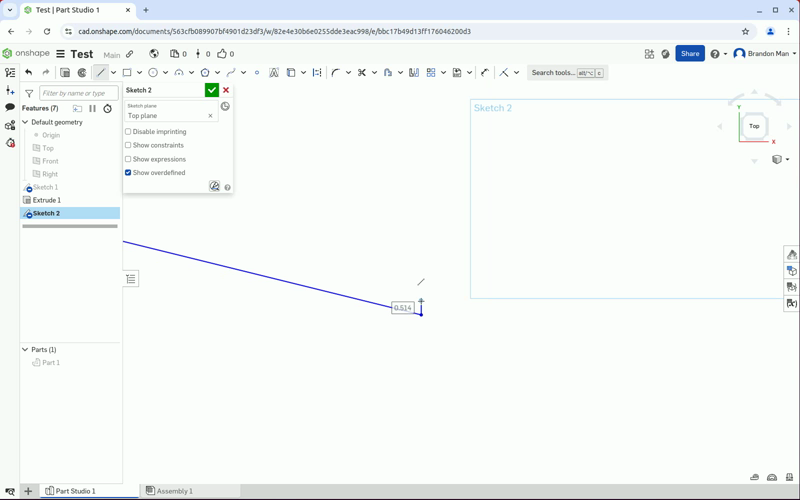
scroll(-6)
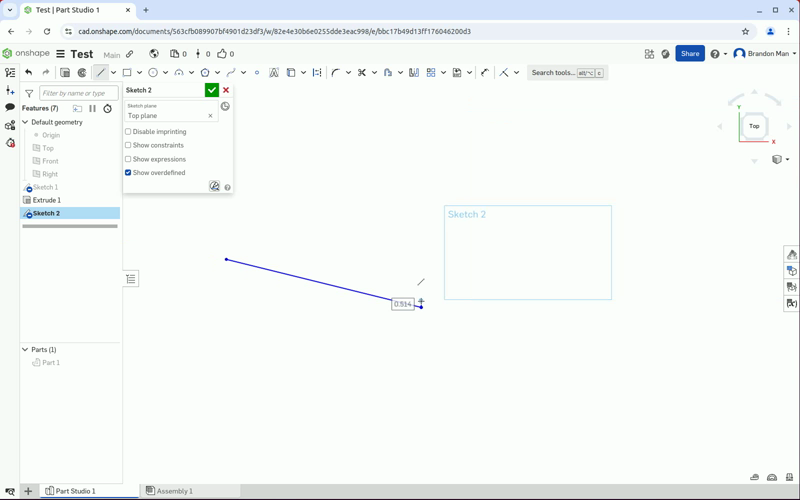
scroll(-6)
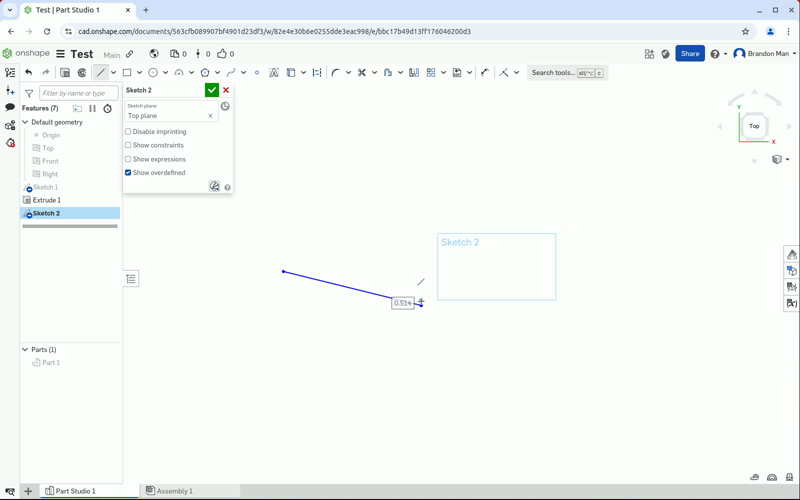
scroll(-6)
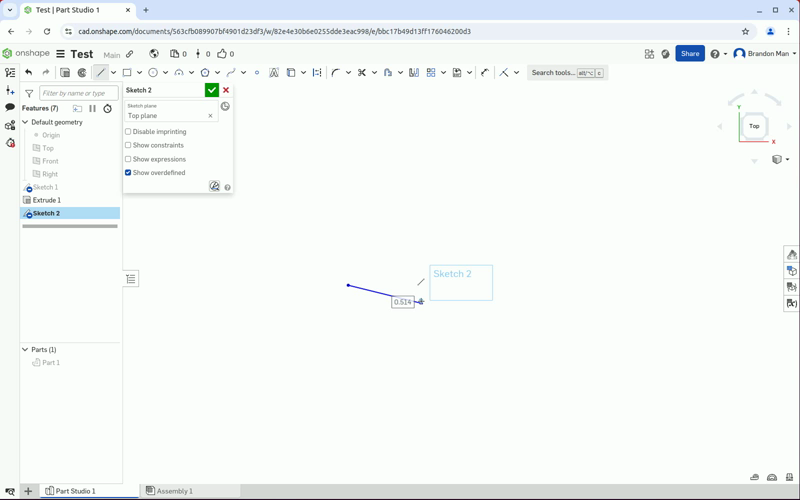
key_up(shift)
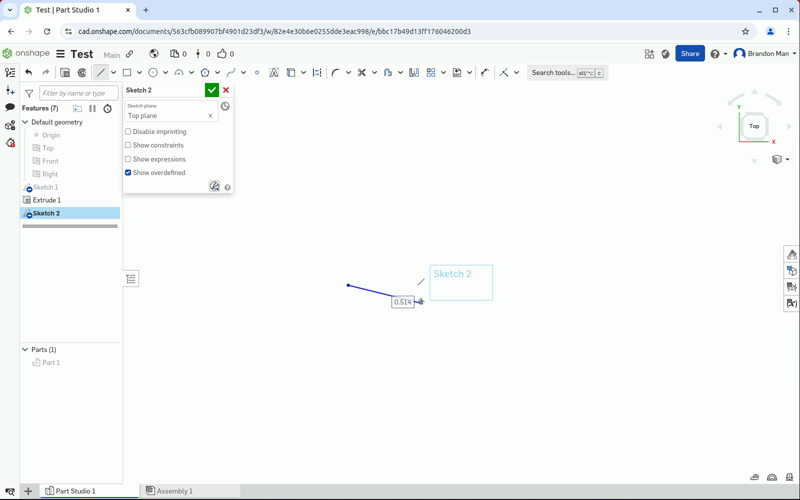
key_down(shift)
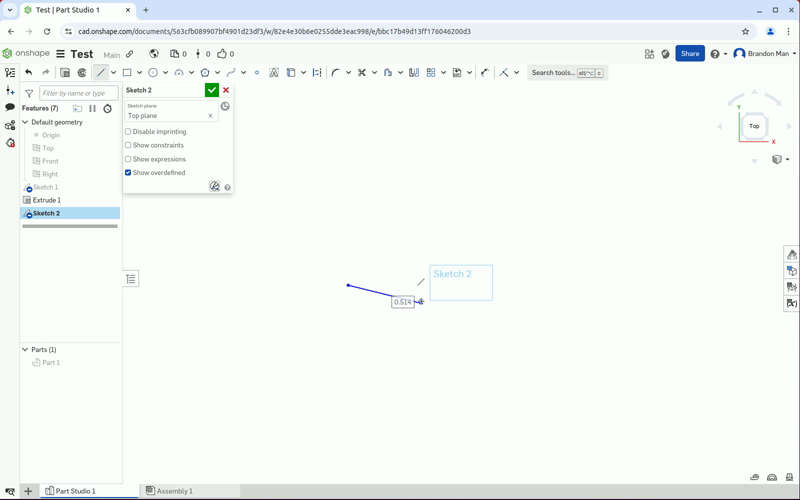
mouse_move(348, 283)
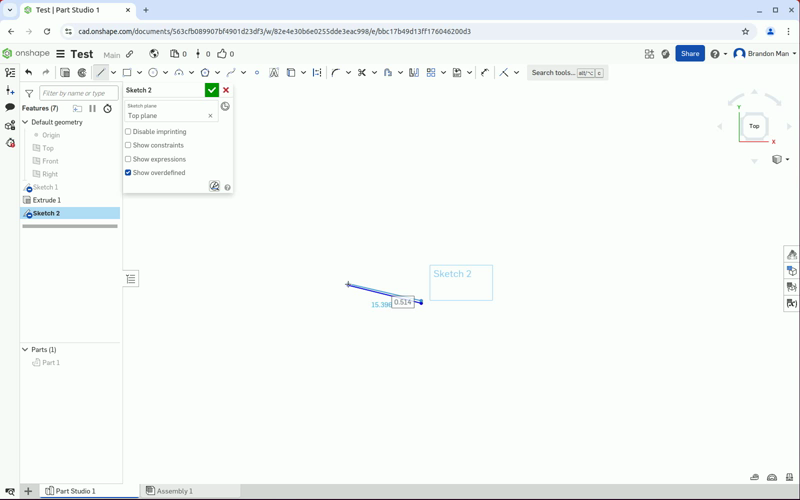
scroll(6)
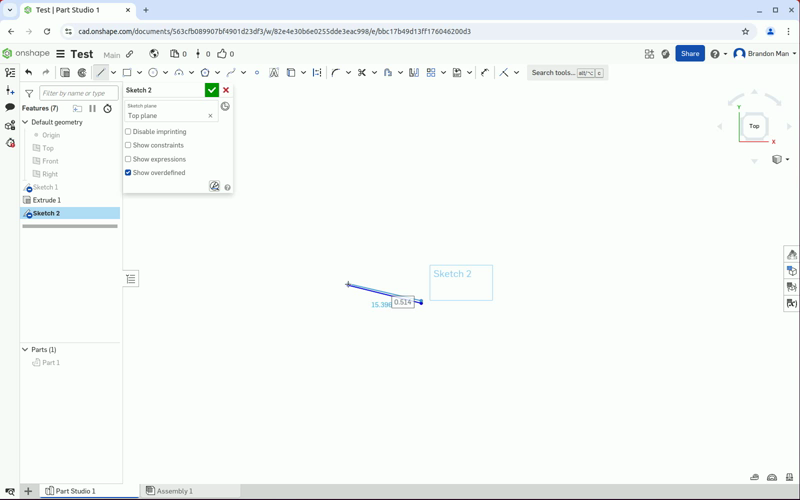
scroll(6)
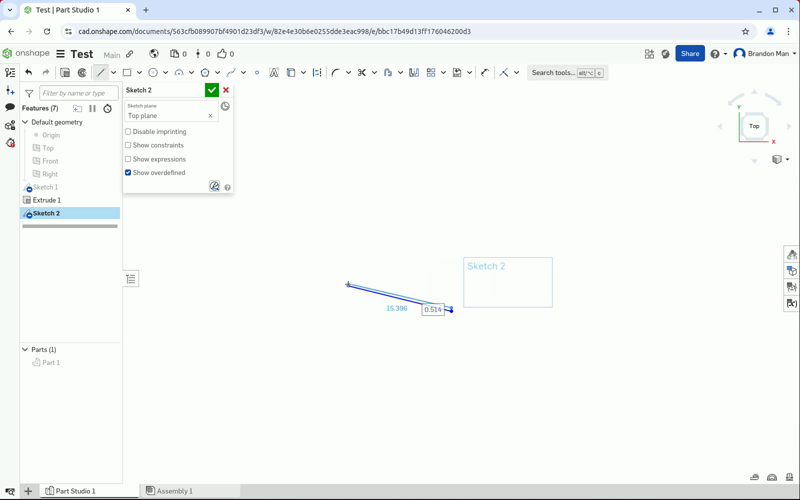
scroll(6)
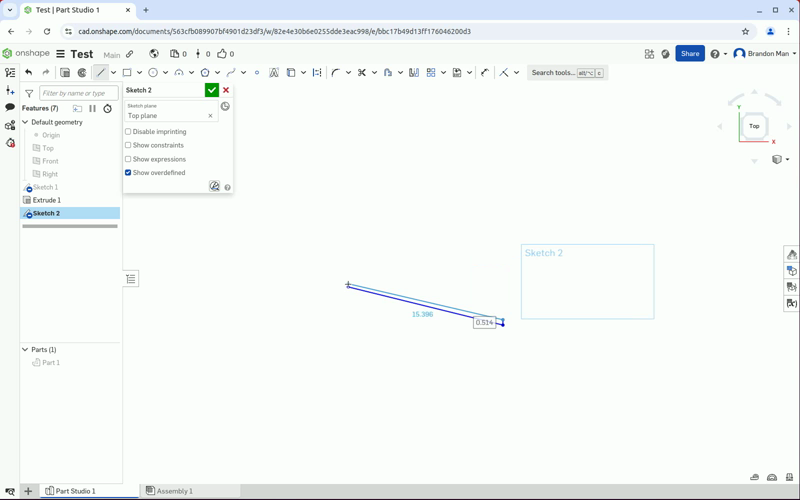
scroll(6)
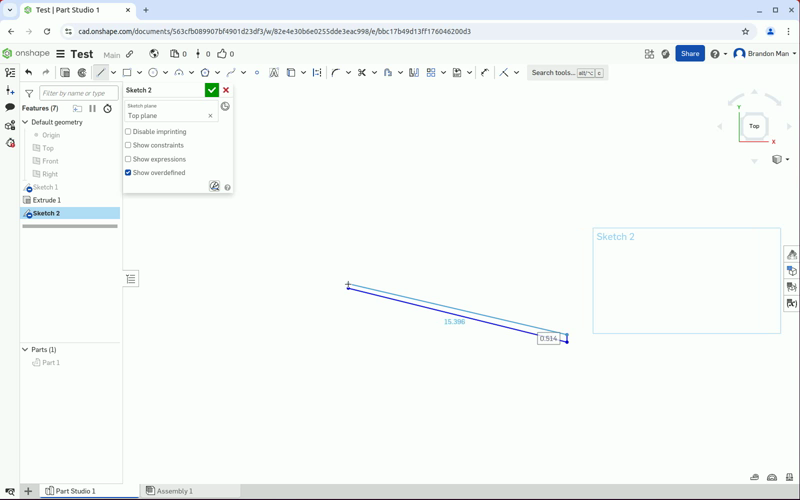
scroll(6)
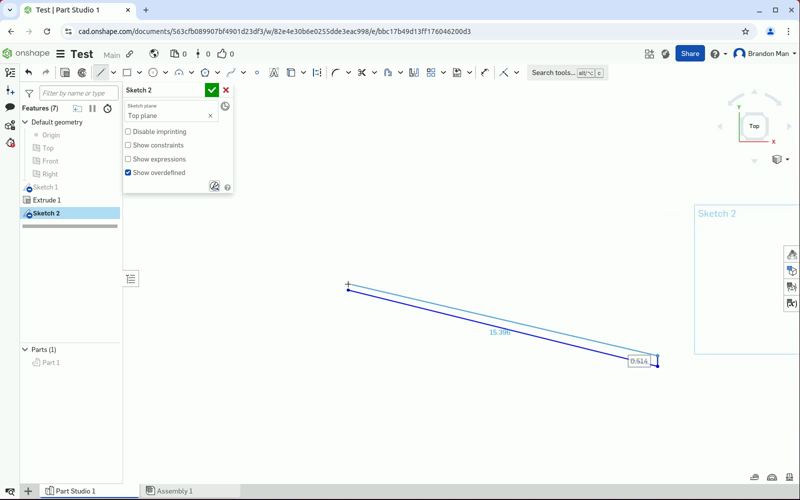
scroll(6)
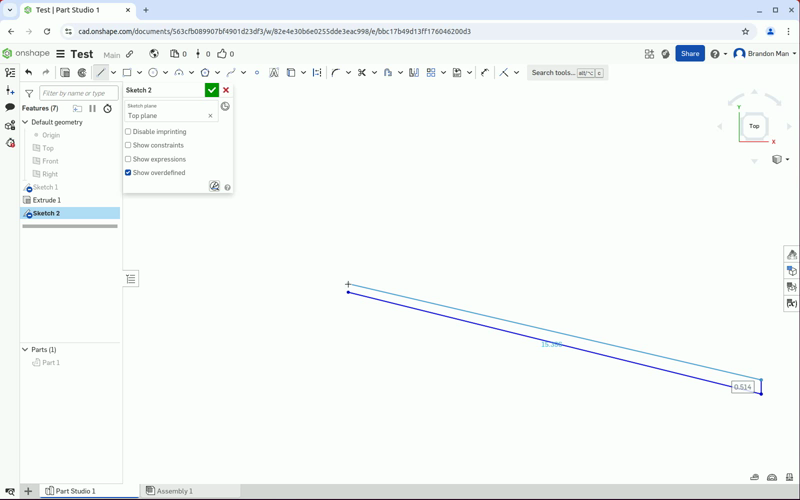
scroll(6)
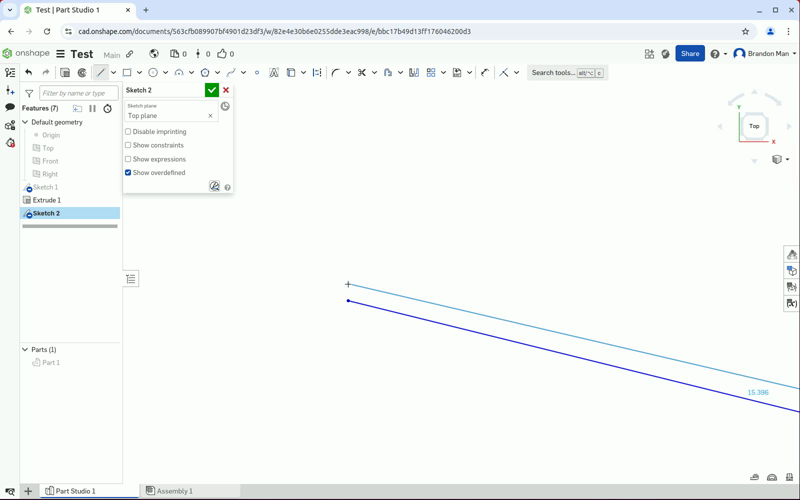
click(348, 283)
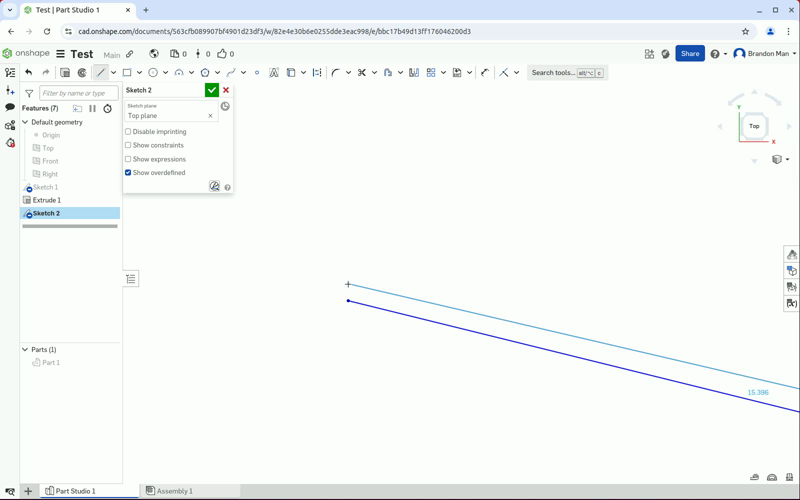
scroll(-6)
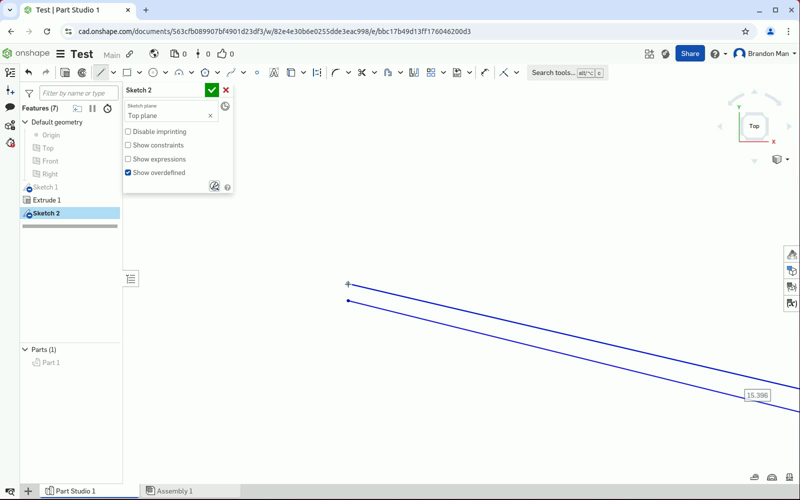
scroll(-6)
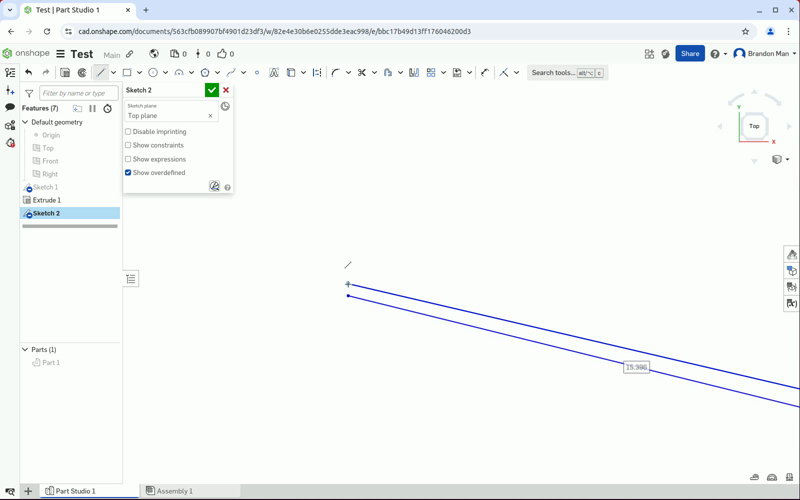
scroll(-6)
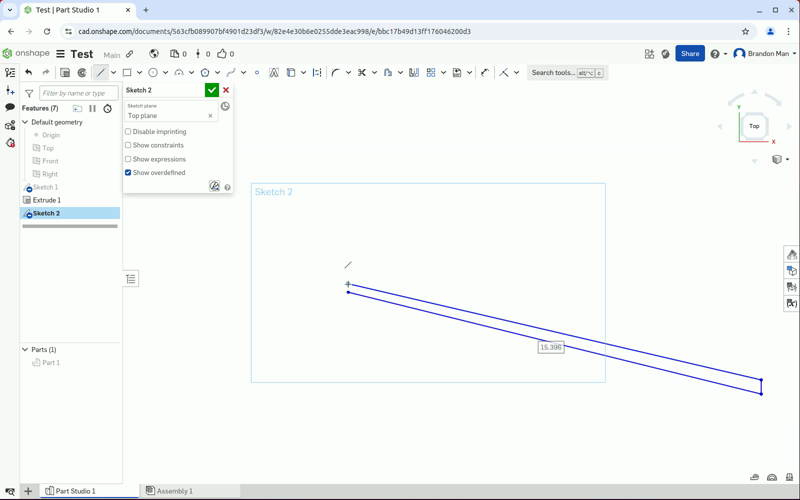
scroll(-6)
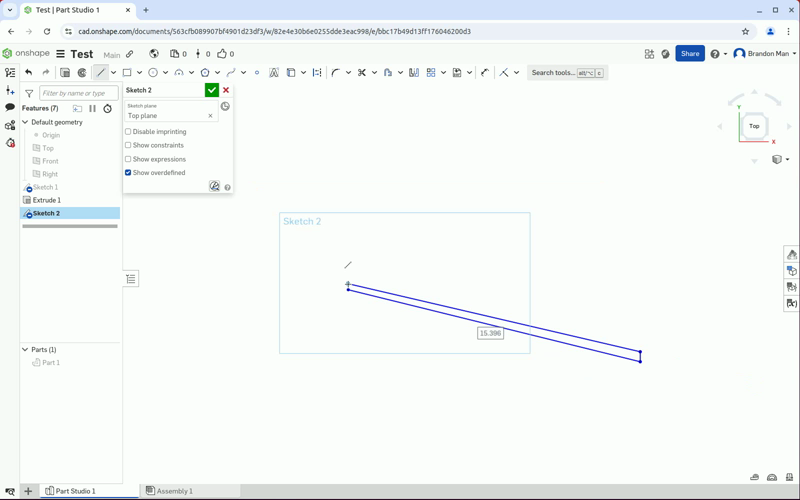
scroll(-6)
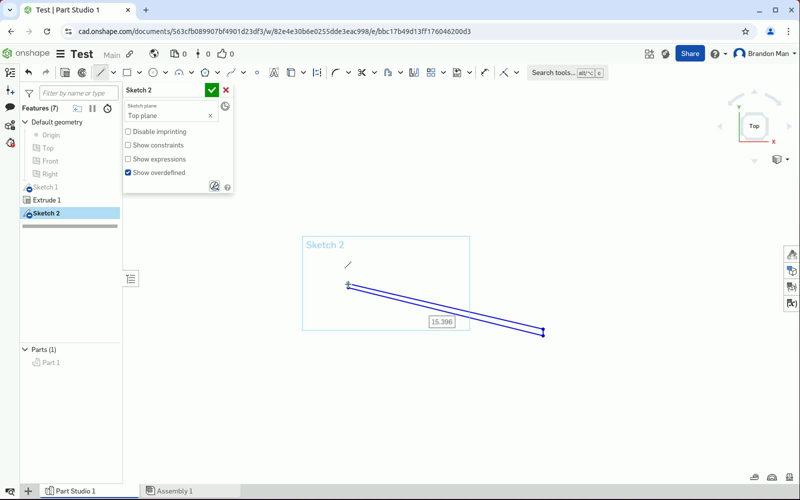
scroll(-6)
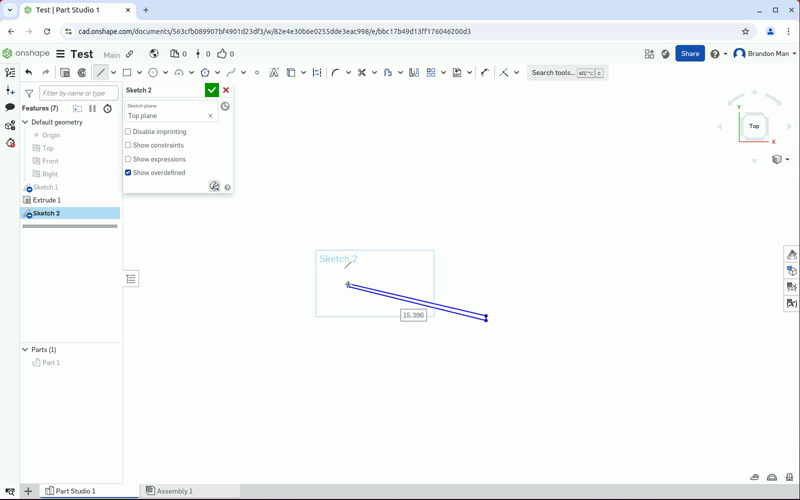
scroll(-6)
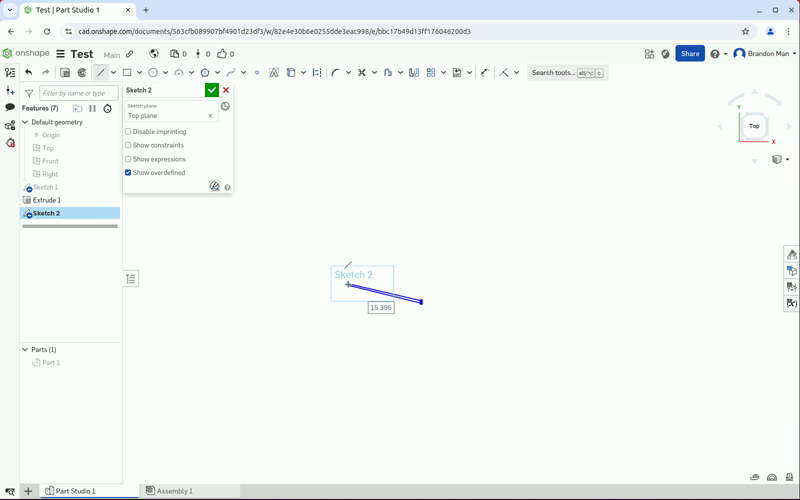
key_up(shift)
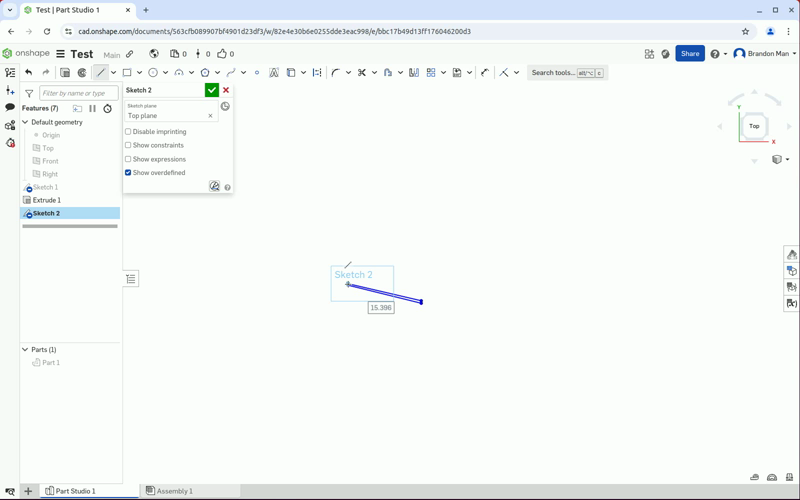
mouse_move(378, 283)
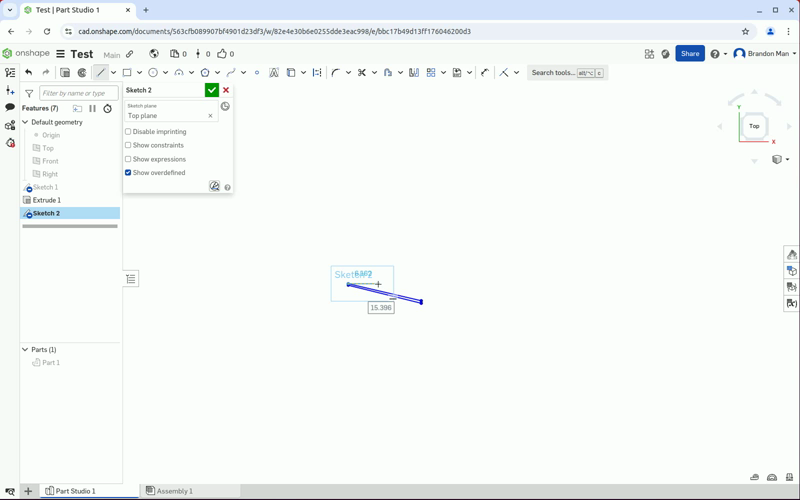
key_down(shift)
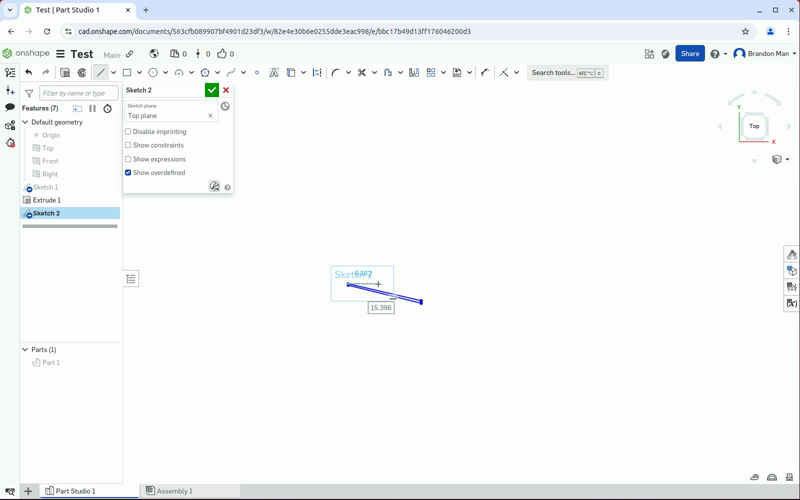
mouse_move(348, 285)
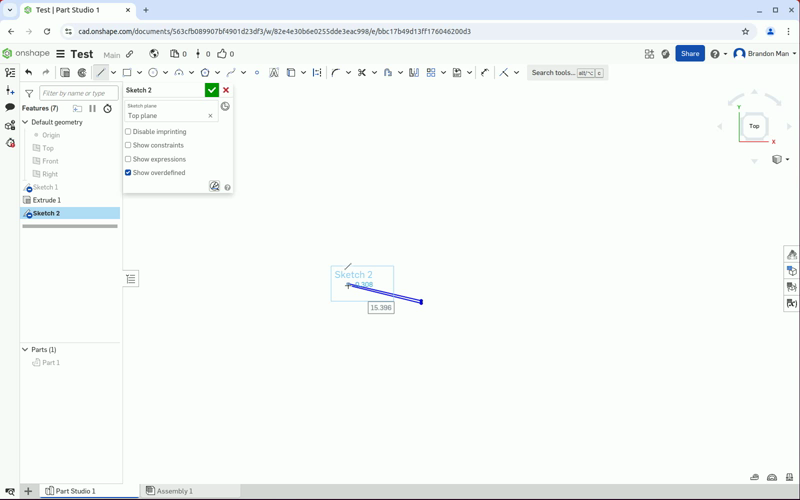
scroll(6)
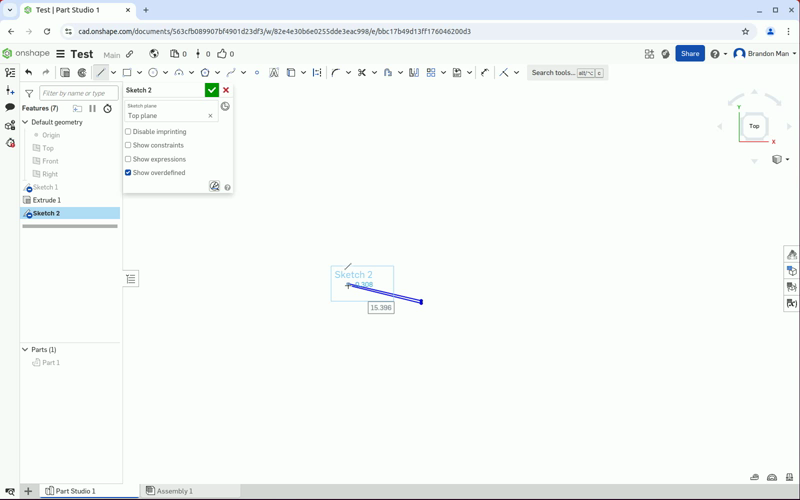
scroll(6)
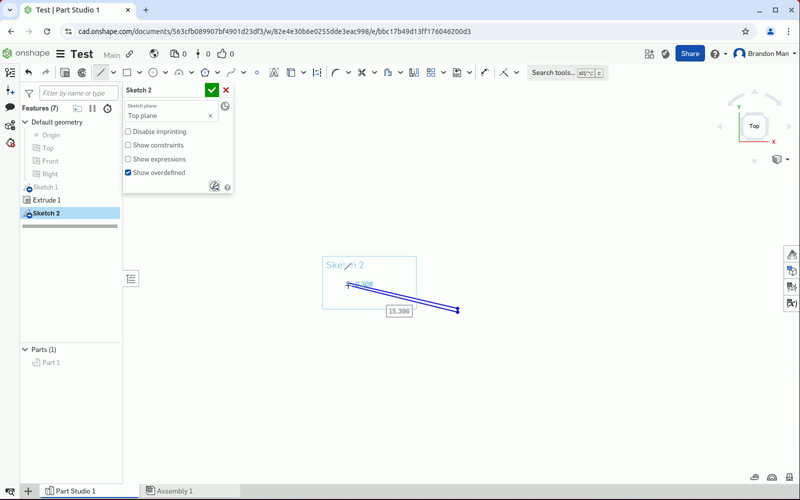
scroll(6)
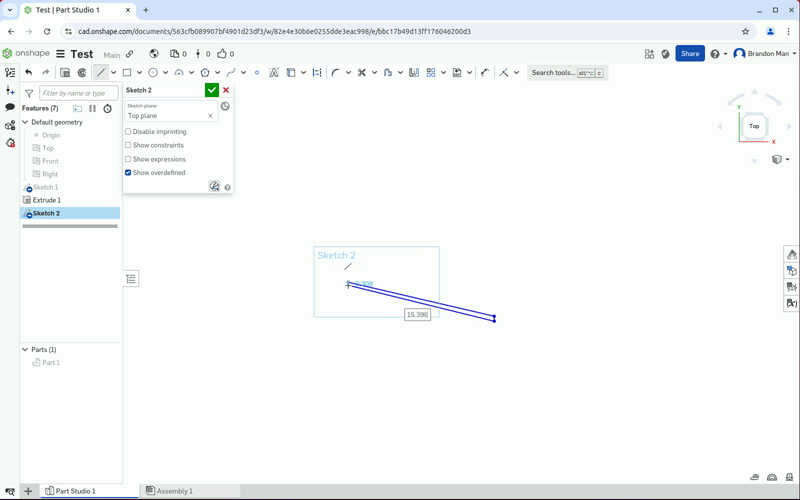
scroll(6)
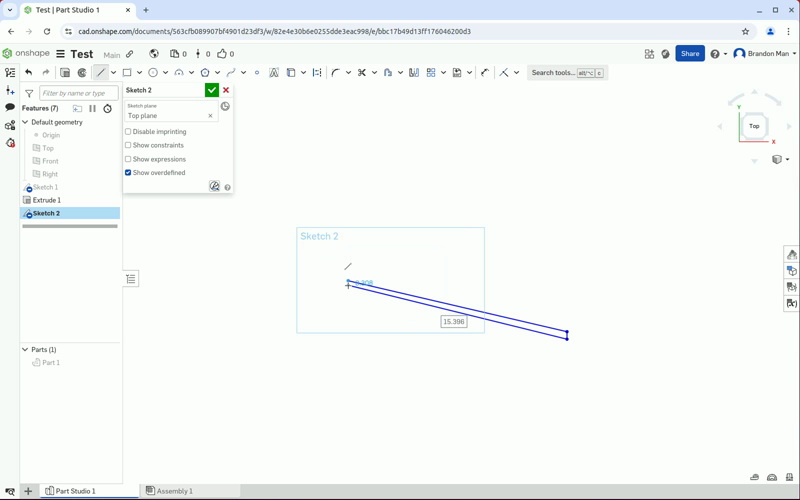
scroll(6)
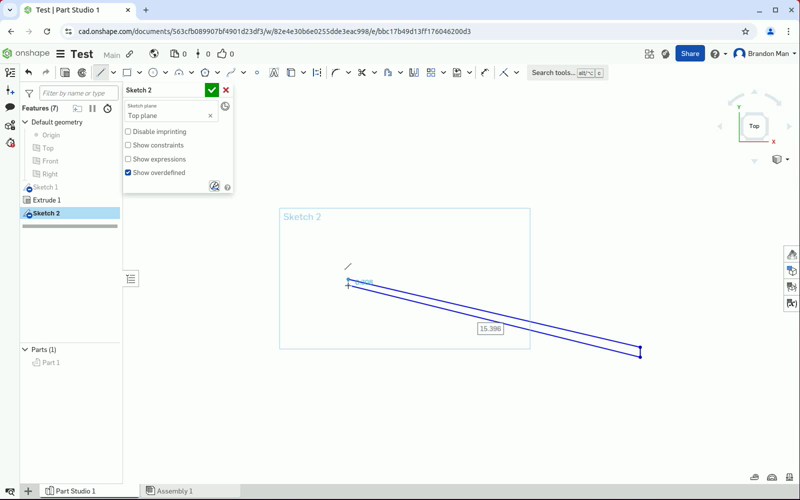
scroll(6)
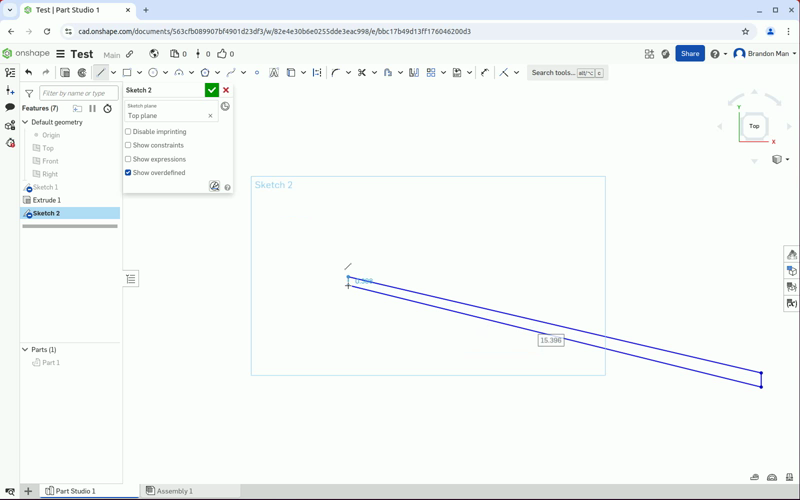
scroll(6)
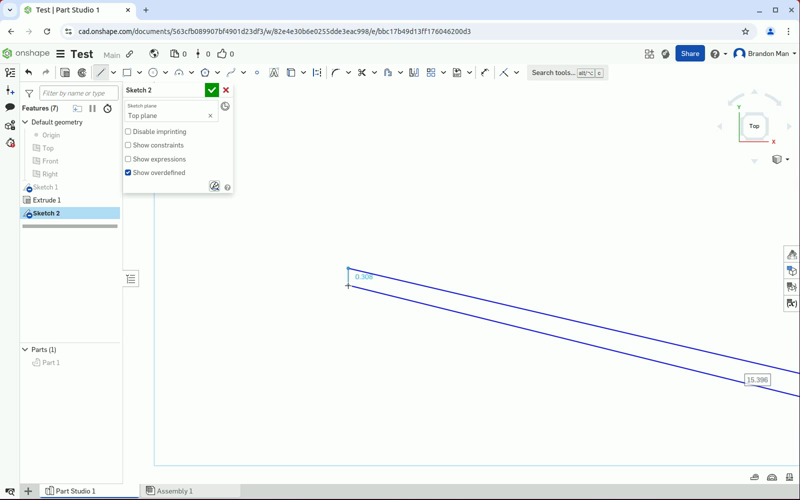
key_up(shift)
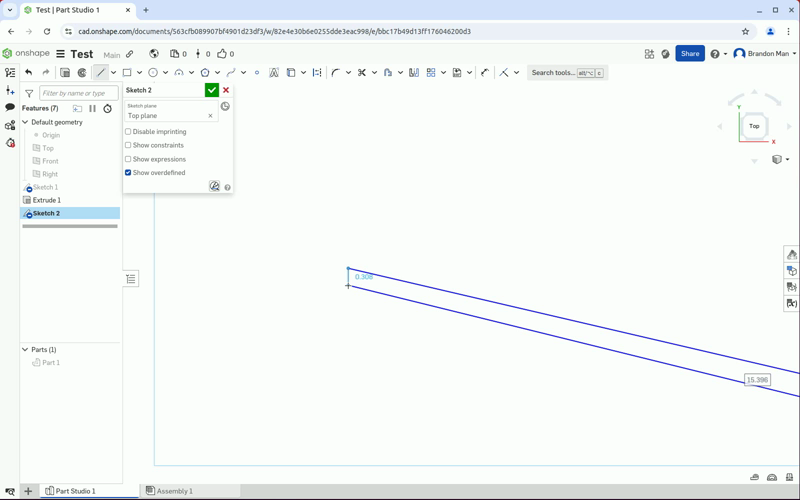
click(348, 285)
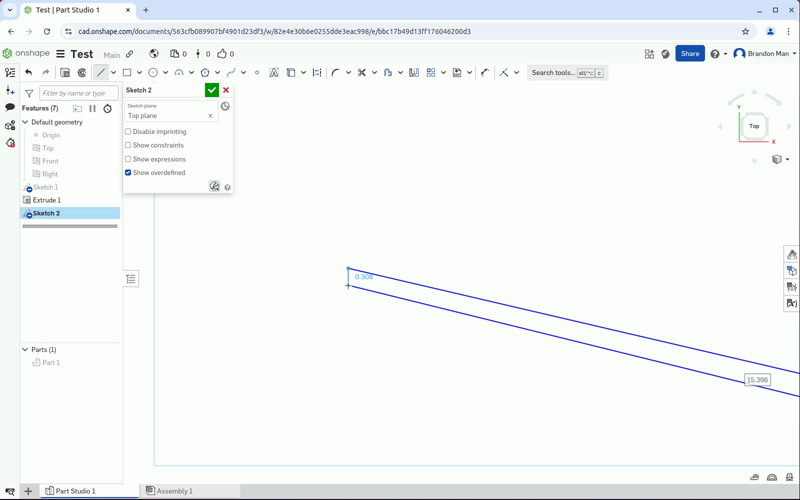
scroll(-6)
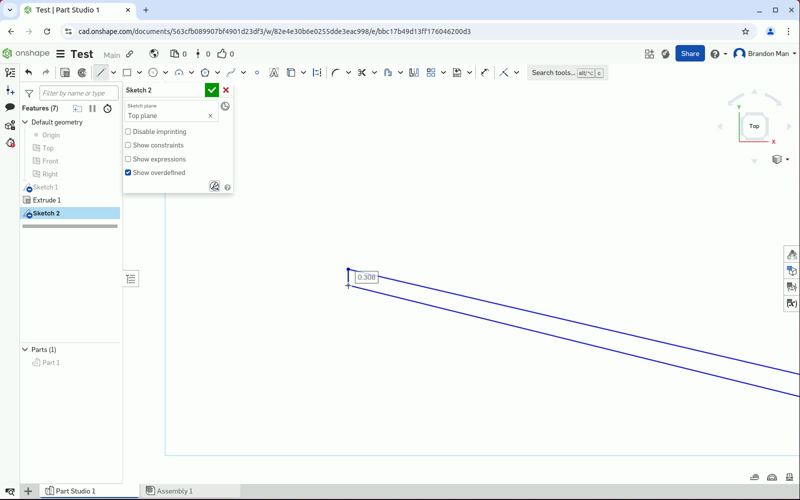
scroll(-6)
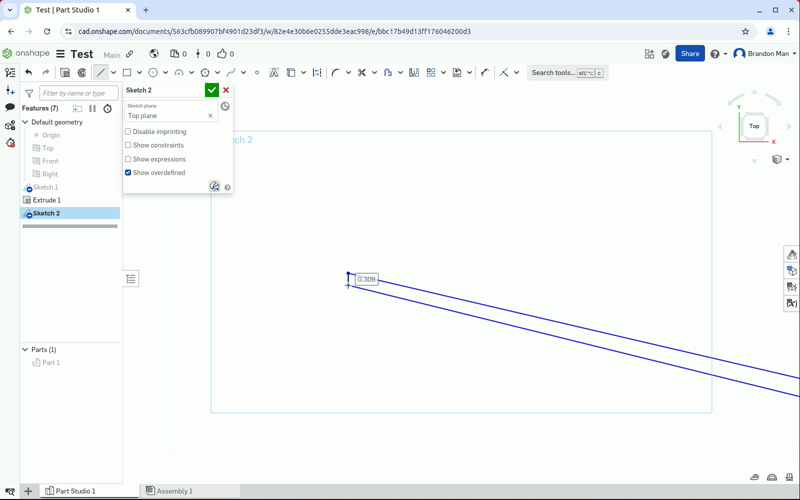
scroll(-6)
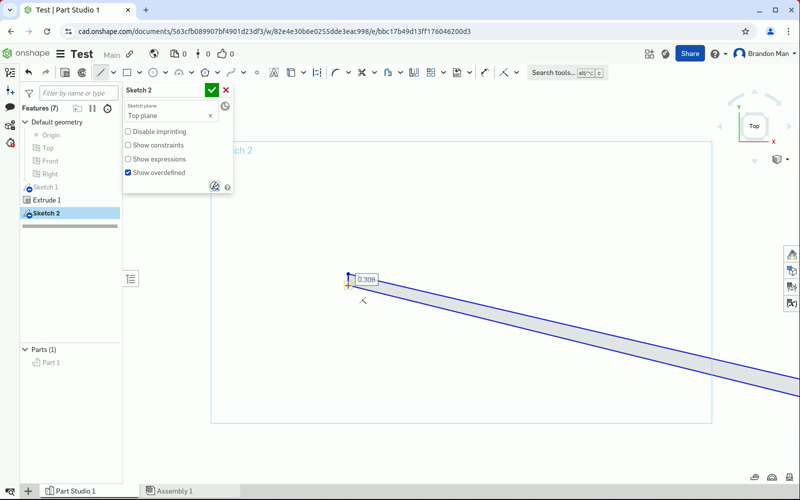
scroll(-6)
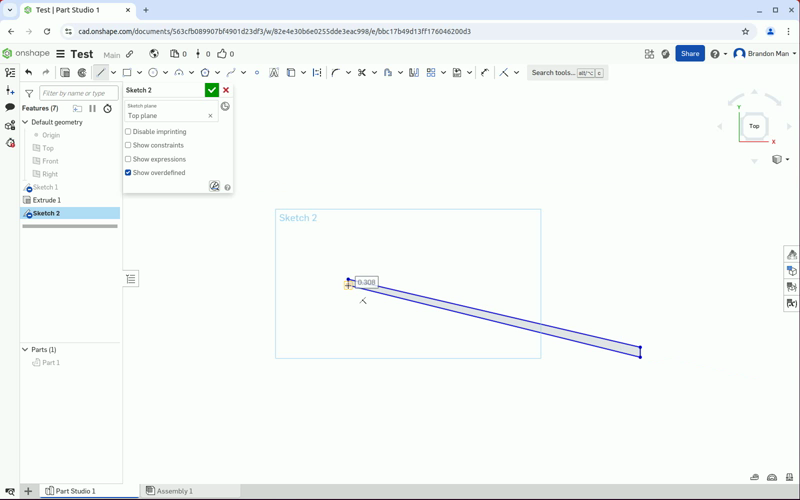
scroll(-6)
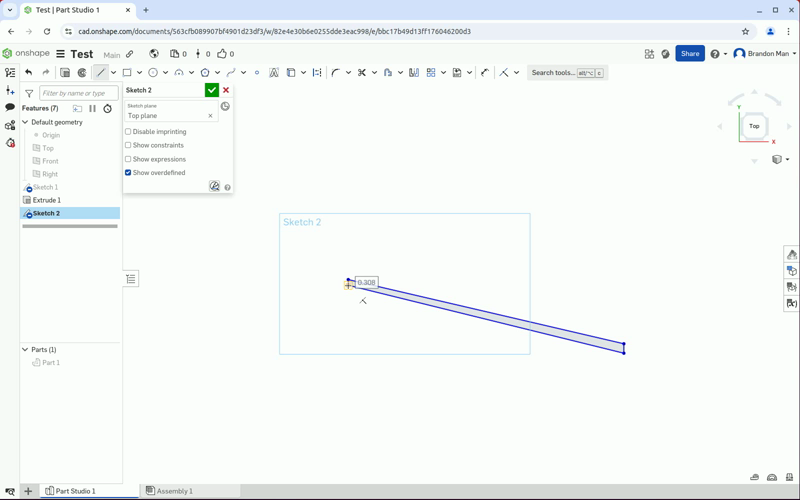
scroll(-6)
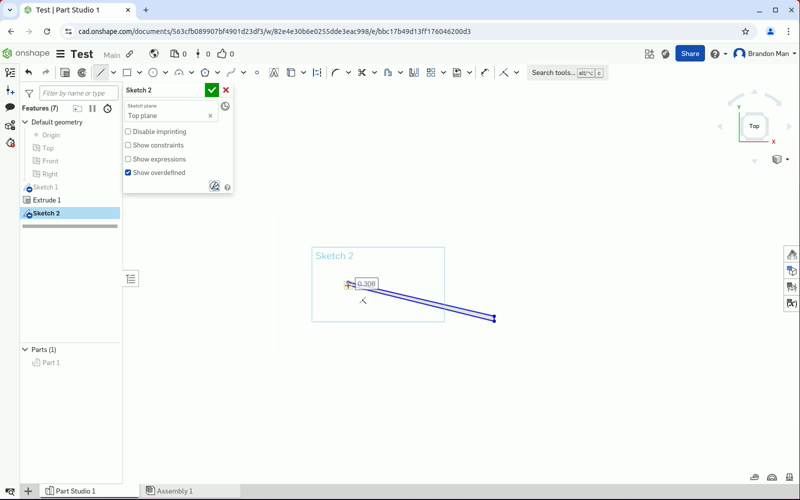
scroll(-6)
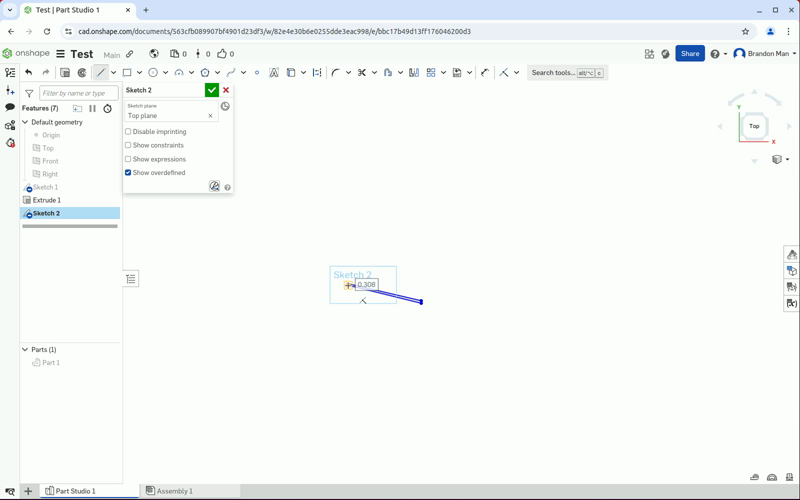
key(esc)
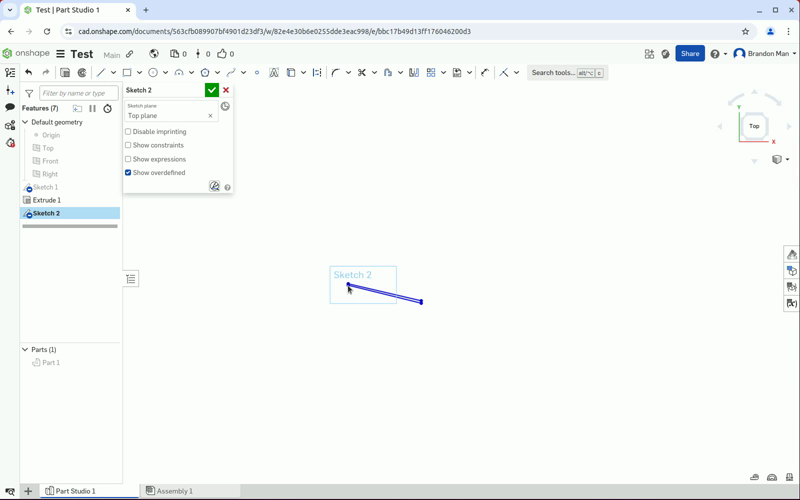
mouse_move(418, 300)
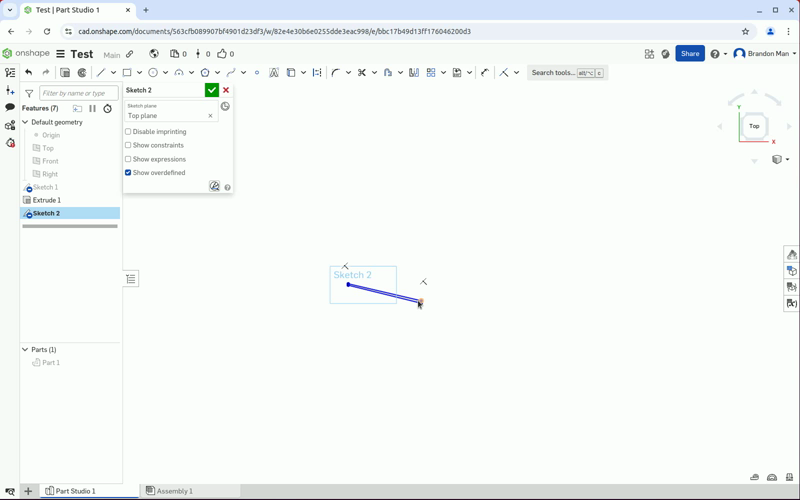
scroll(6)
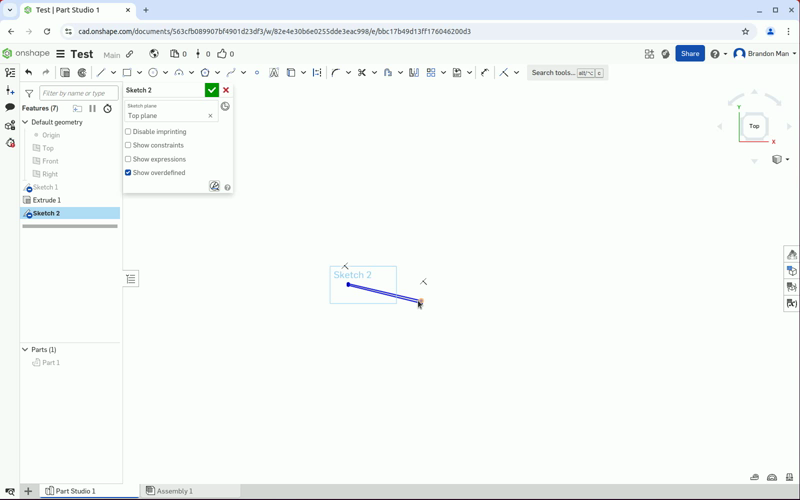
scroll(6)
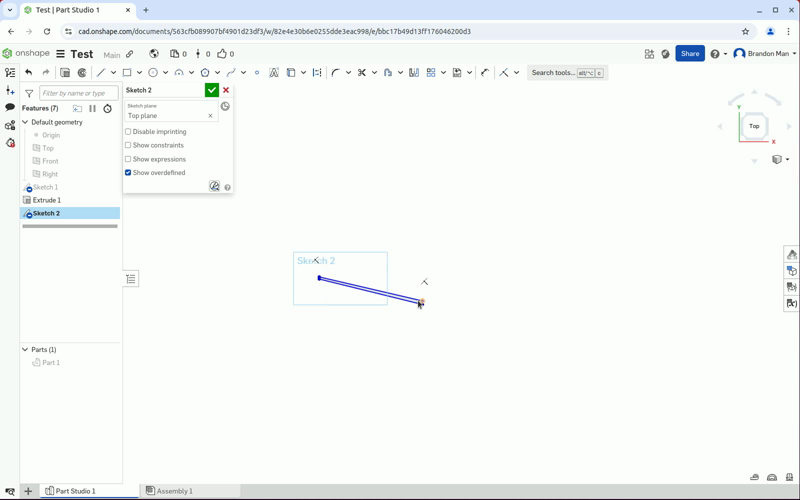
scroll(6)
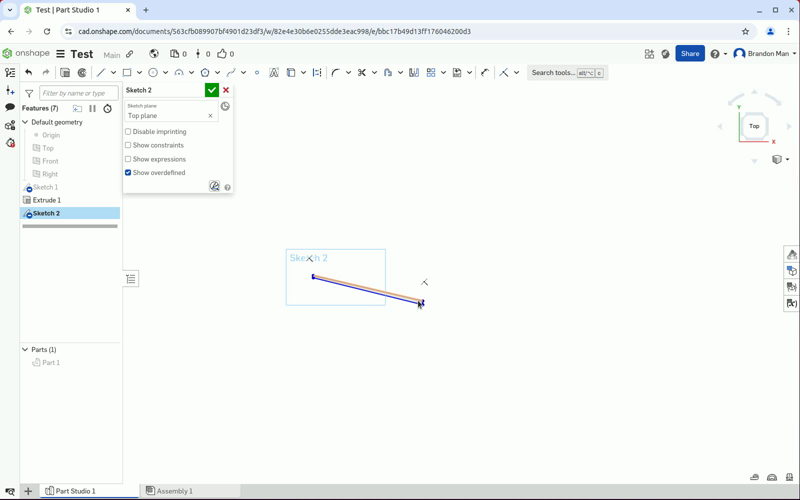
scroll(6)
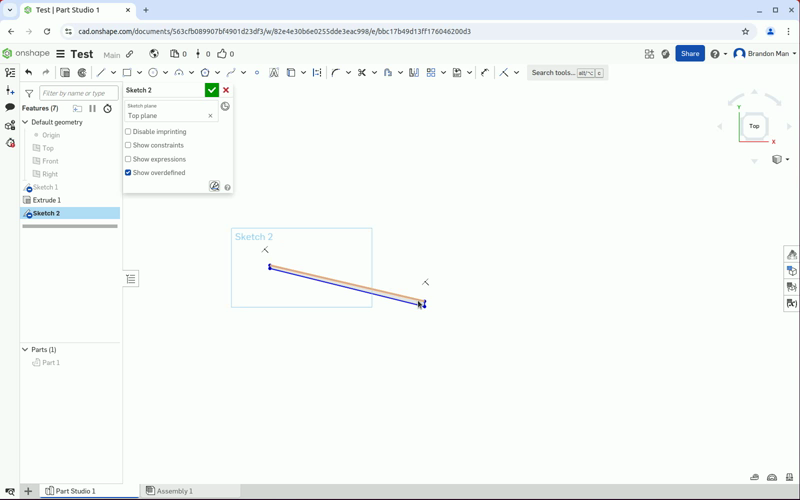
scroll(6)
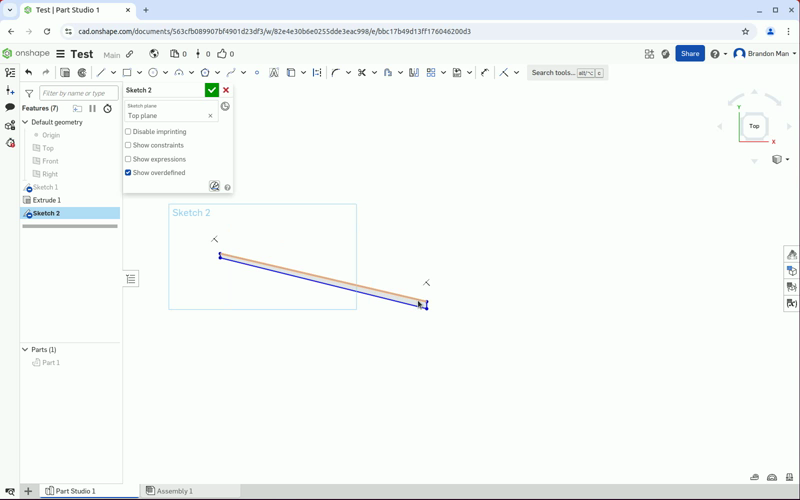
scroll(6)
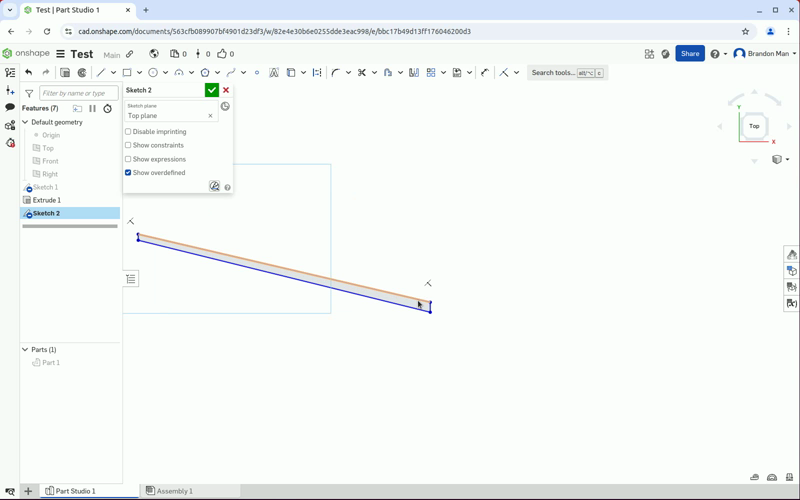
scroll(6)
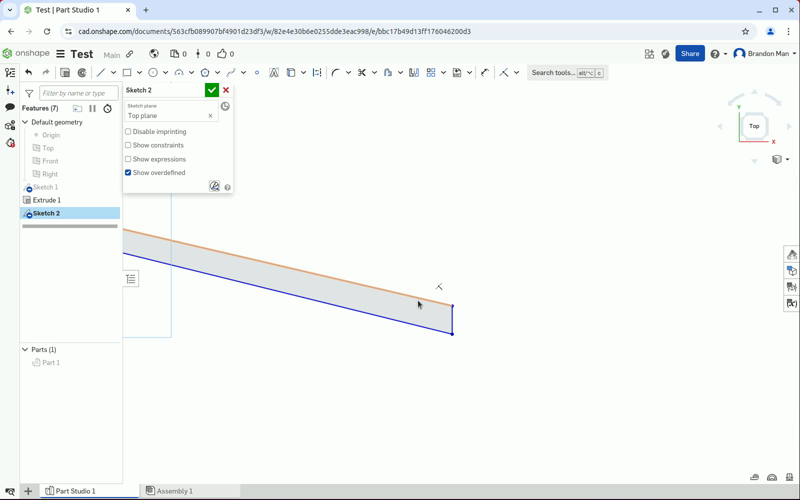
click(418, 300)
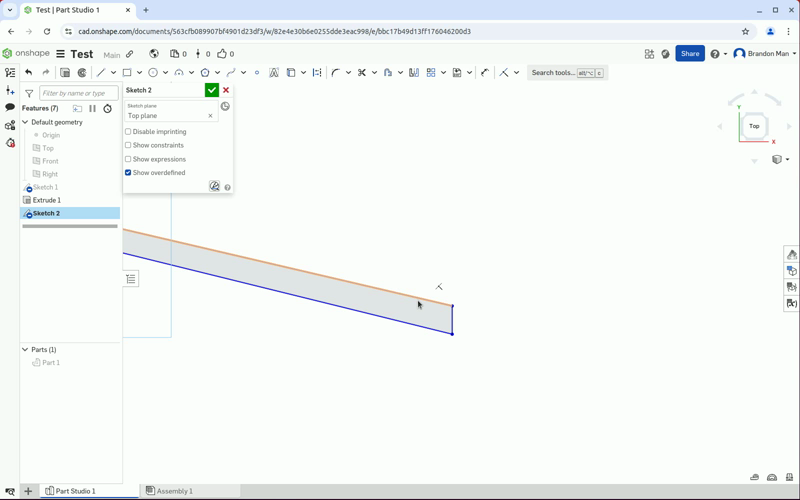
scroll(-6)
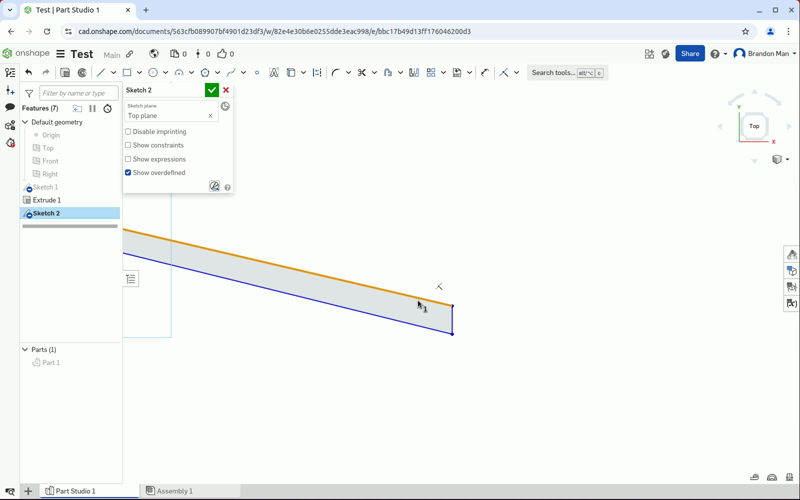
scroll(-6)
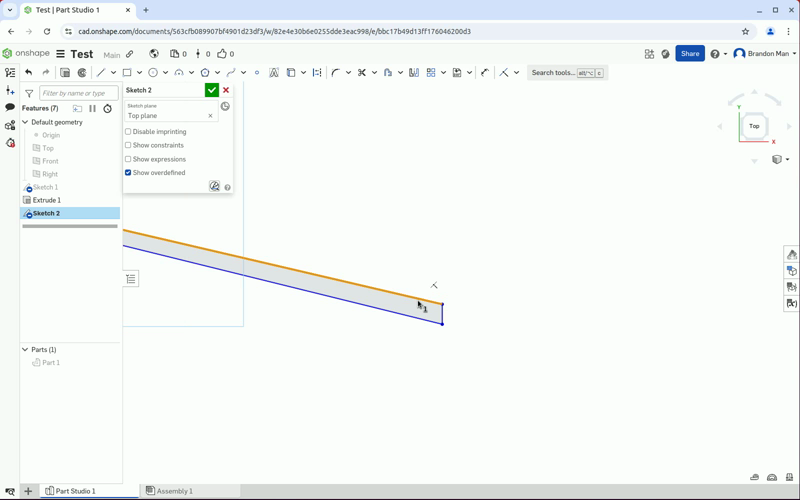
scroll(-6)
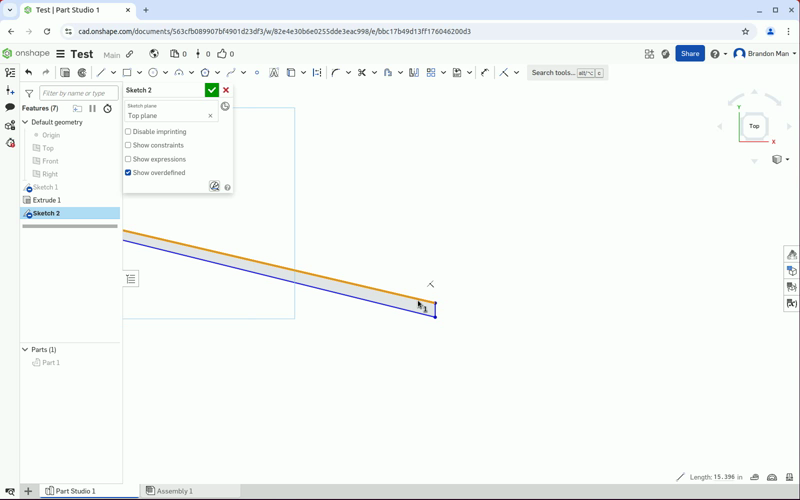
scroll(-6)
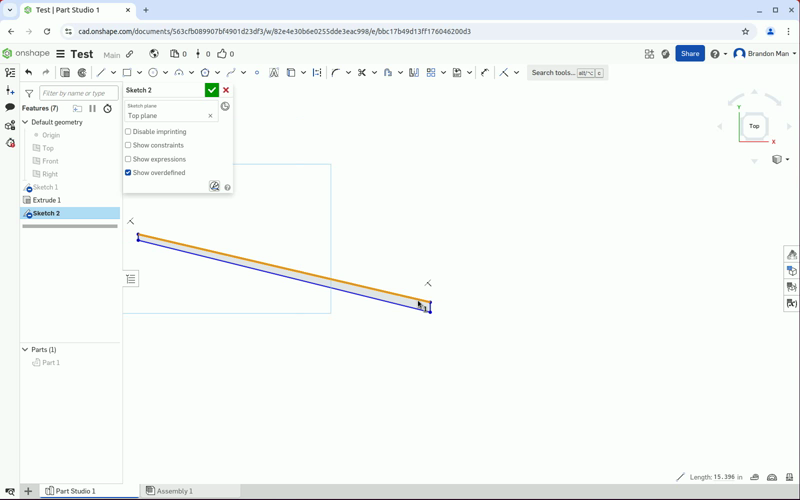
scroll(-6)
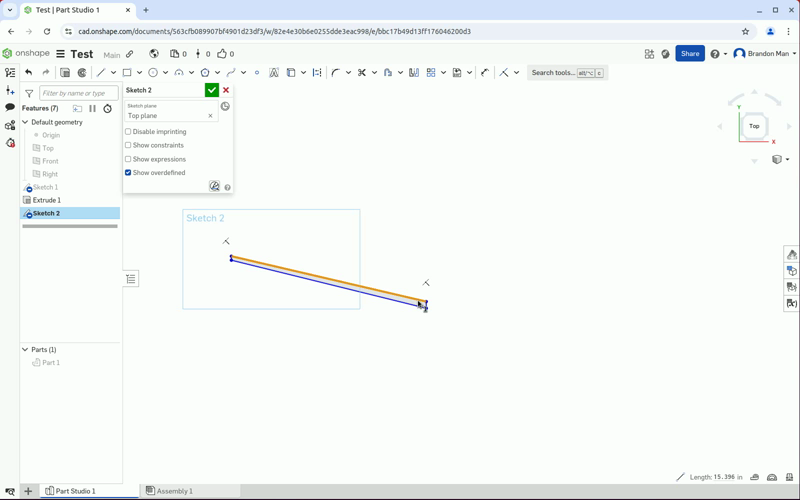
scroll(-6)
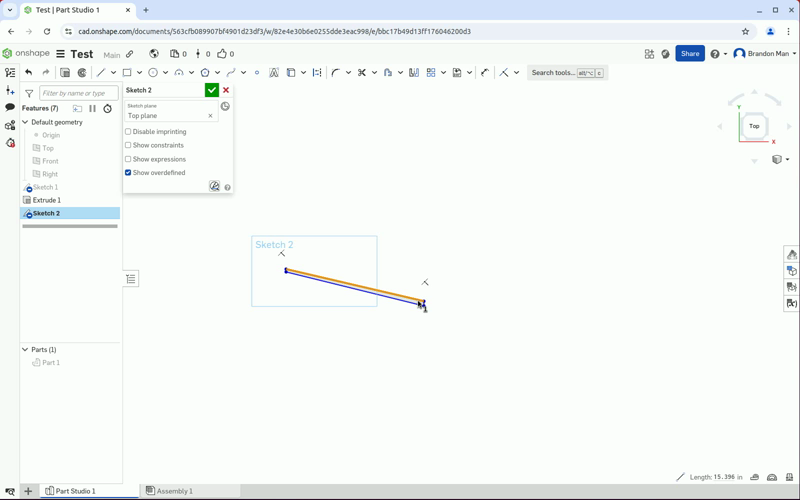
scroll(-6)
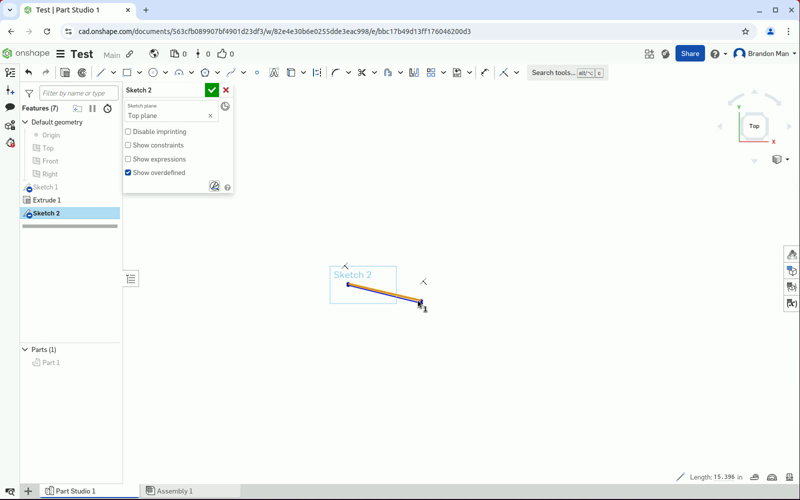
mouse_move(73, 352)
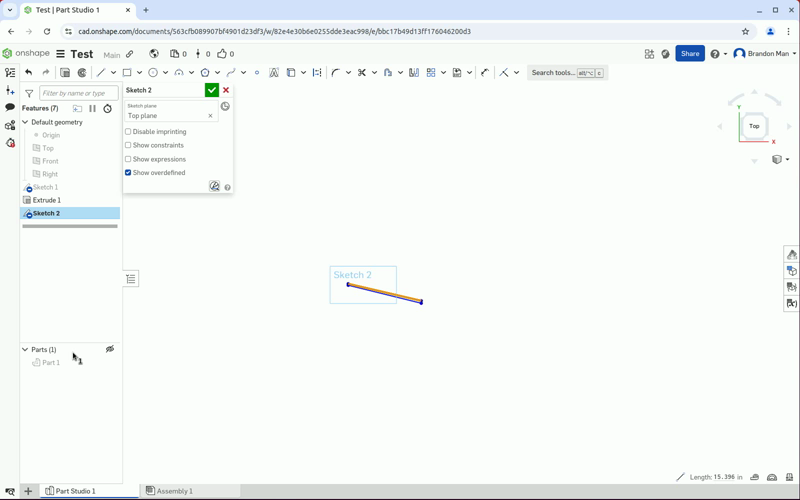
key(shift+y)
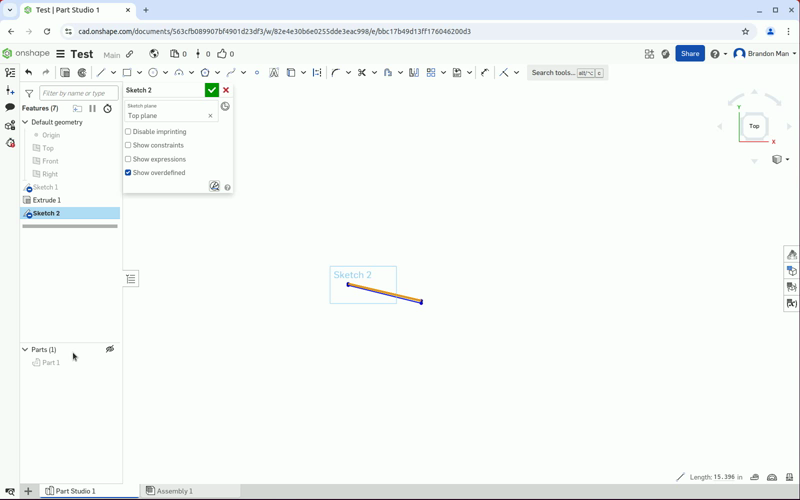
key(shift+e)
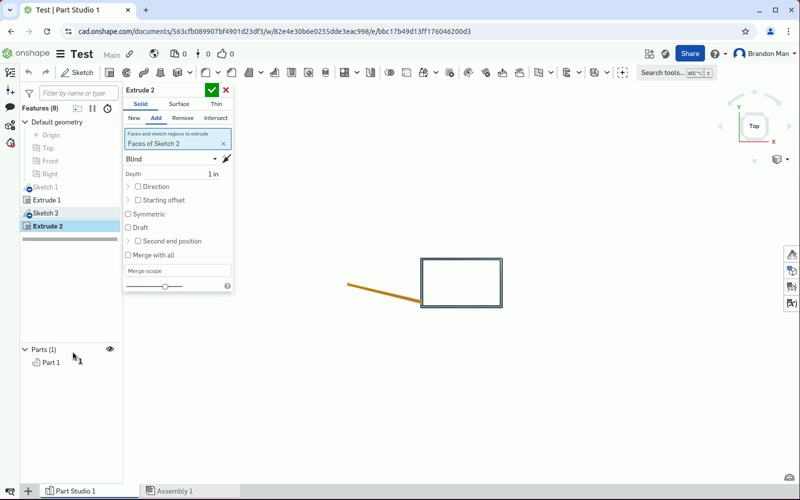
mouse_move(143, 106)
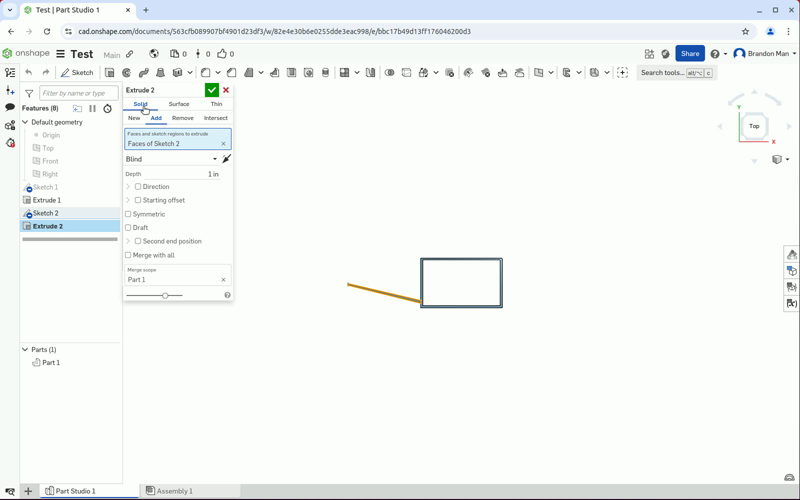
click(143, 106)
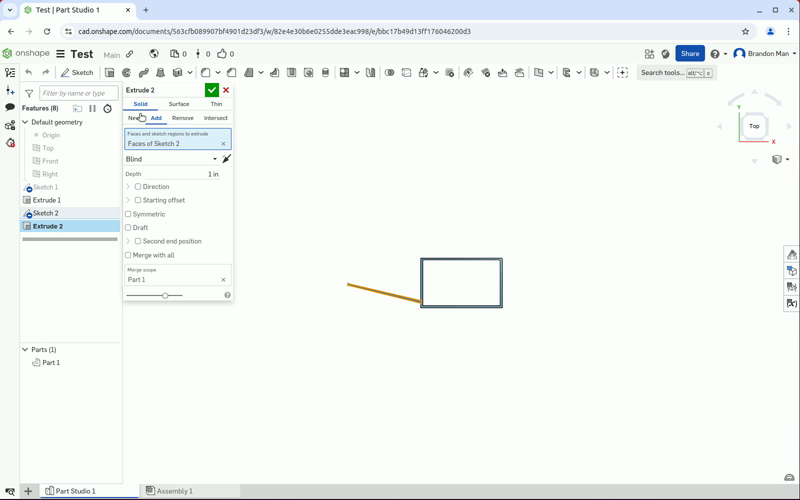
mouse_move(137, 120)
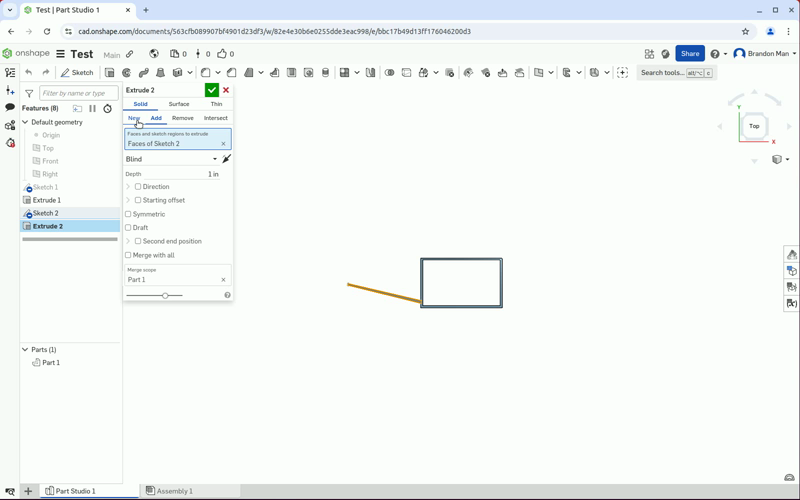
click(137, 120)
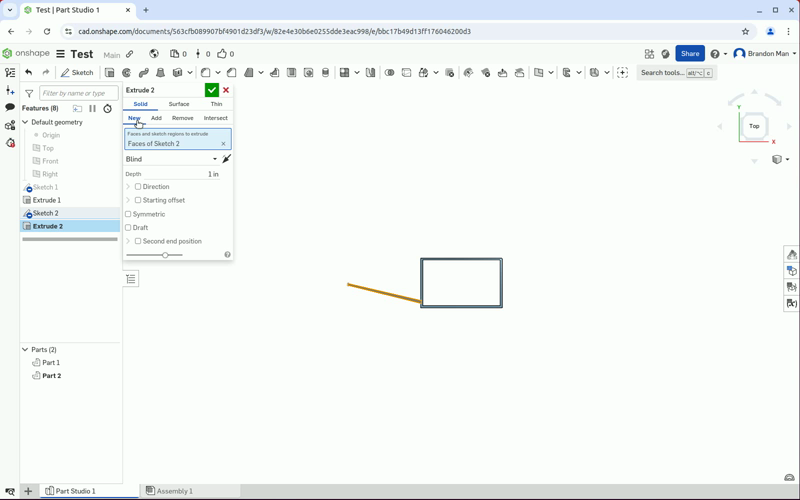
key(tab, 4)
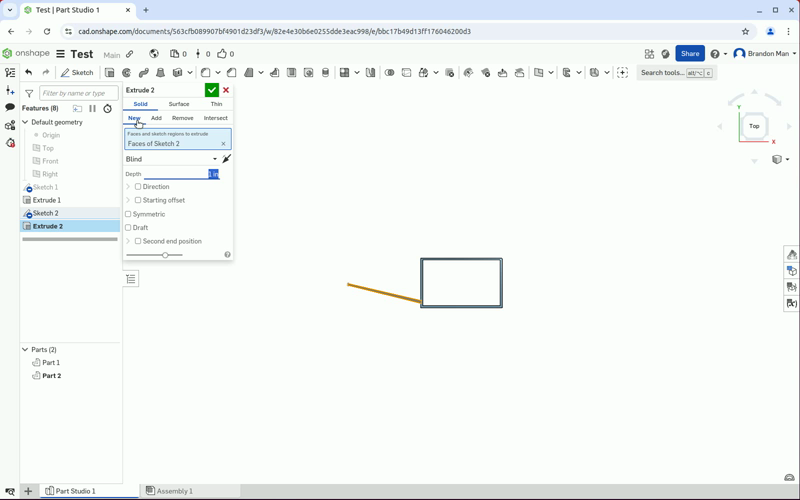
text(-0.481)
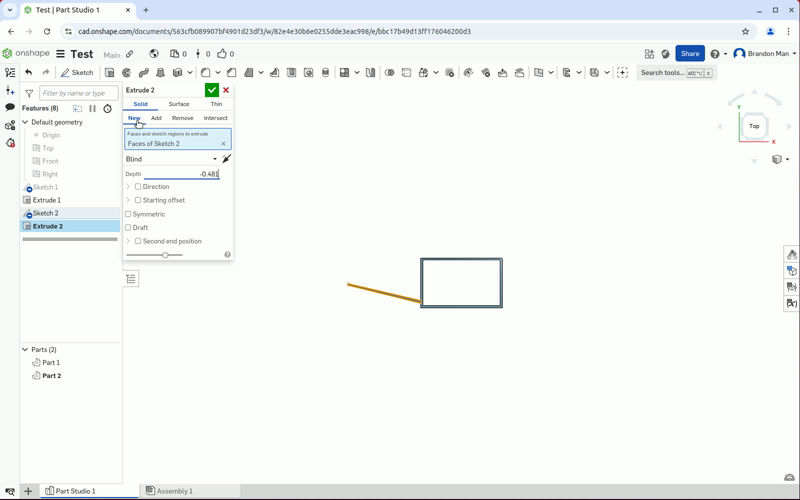
key(enter)
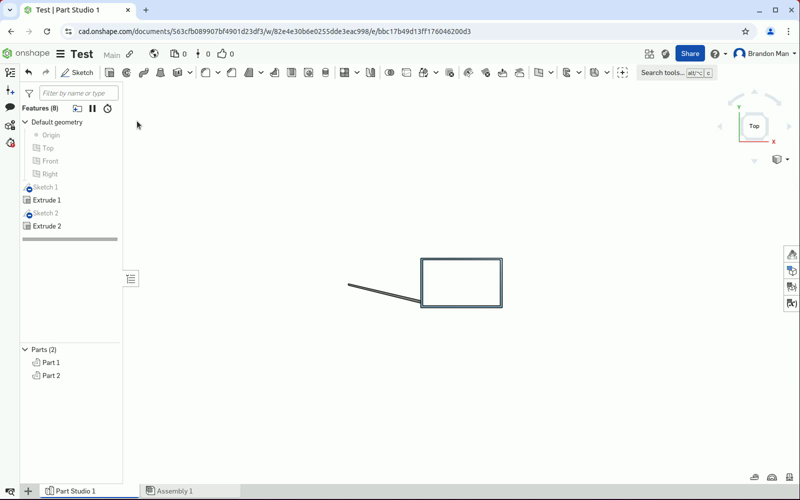
key(shift+h)
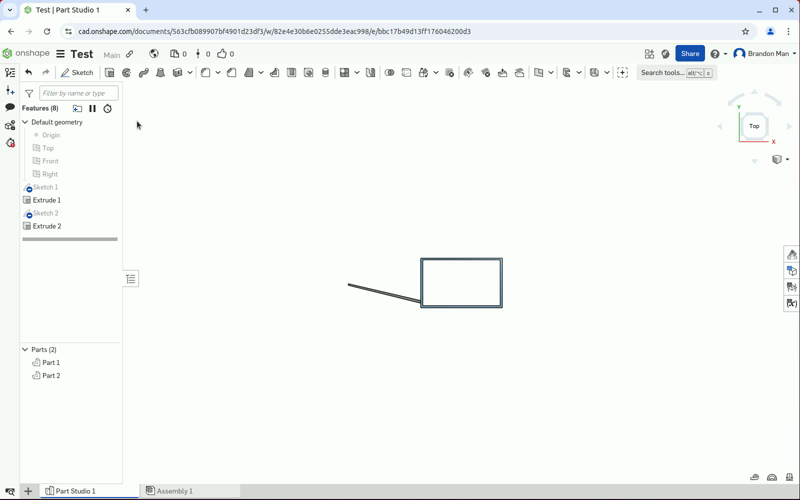
key(shift+h)
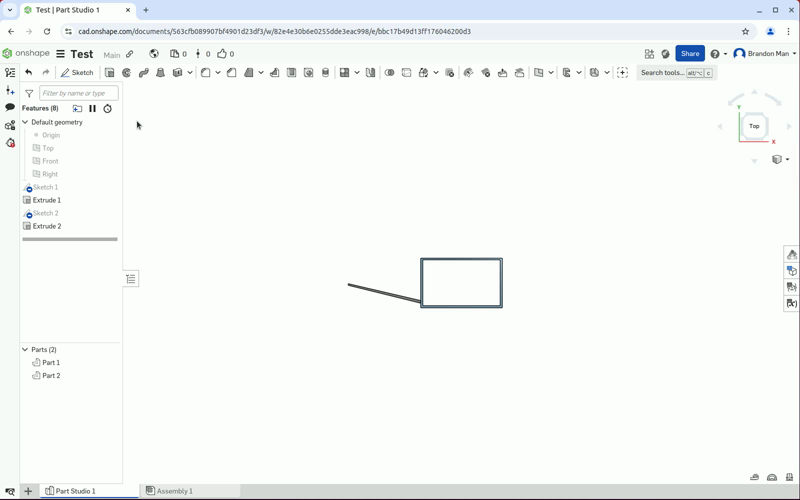
mouse_move(73, 189)
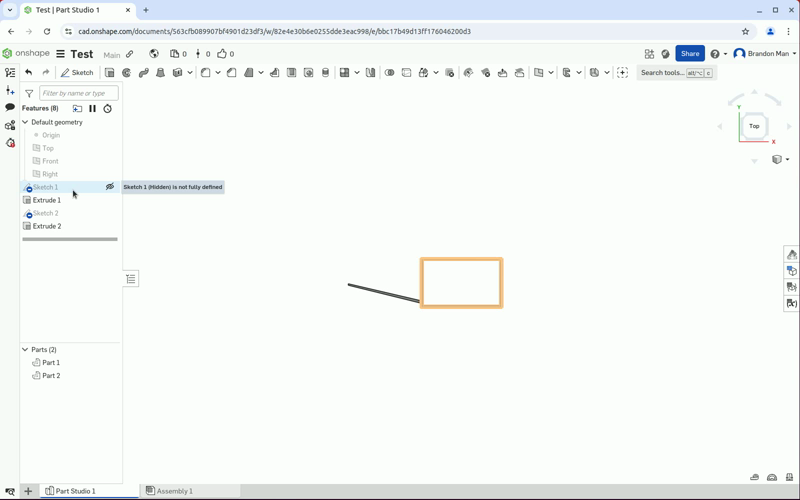
click(73, 189)
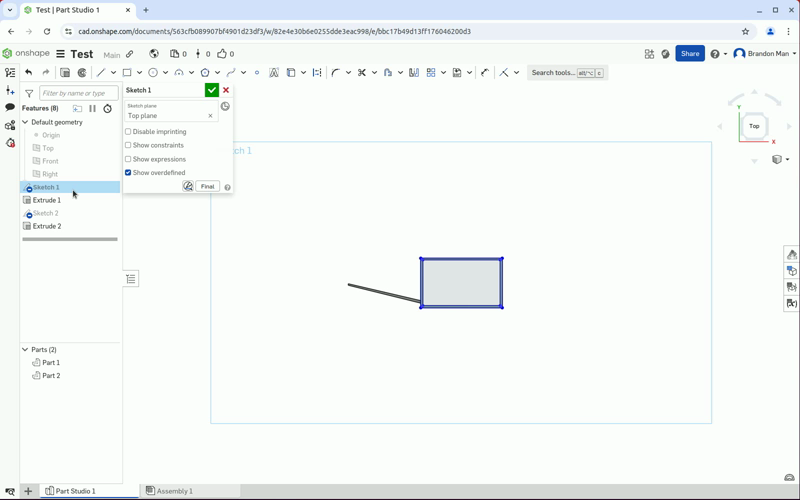
mouse_move(229, 92)
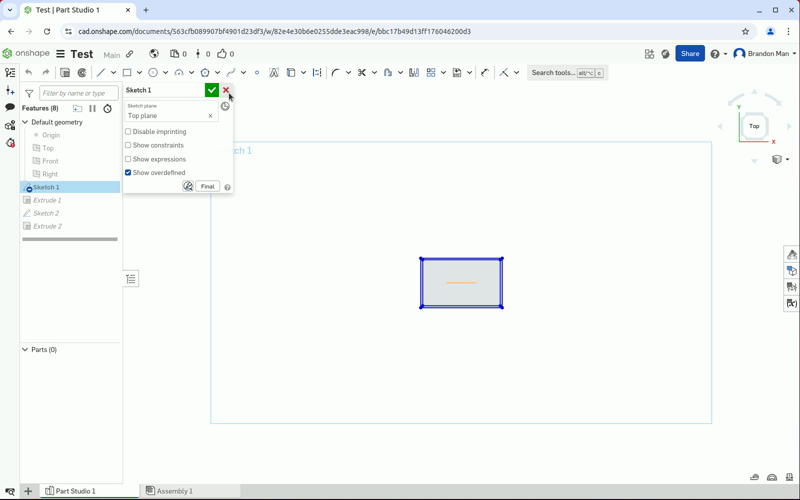
click(229, 92)
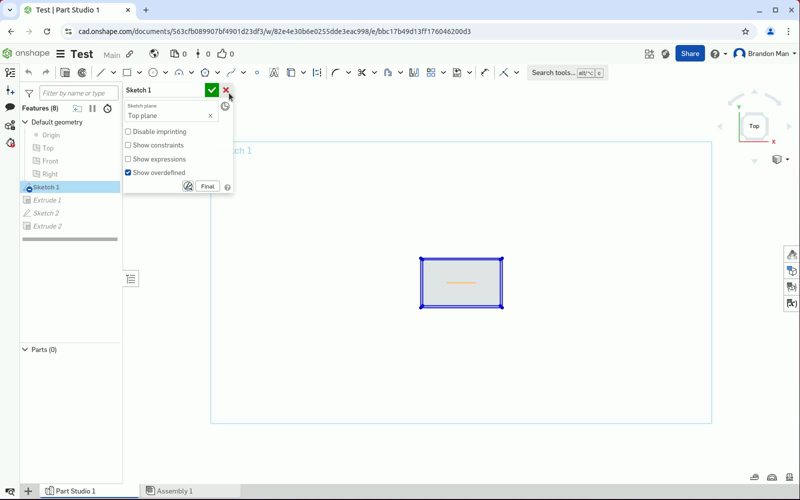
key(shift+s)
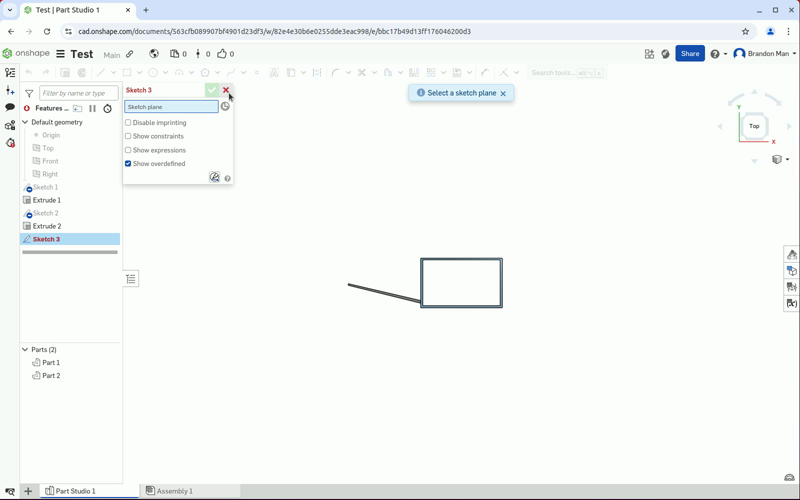
mouse_move(73, 150)
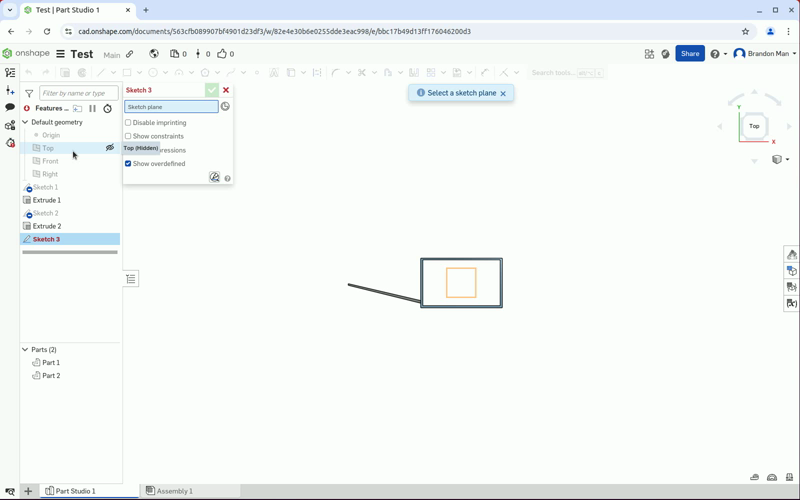
click(73, 150)
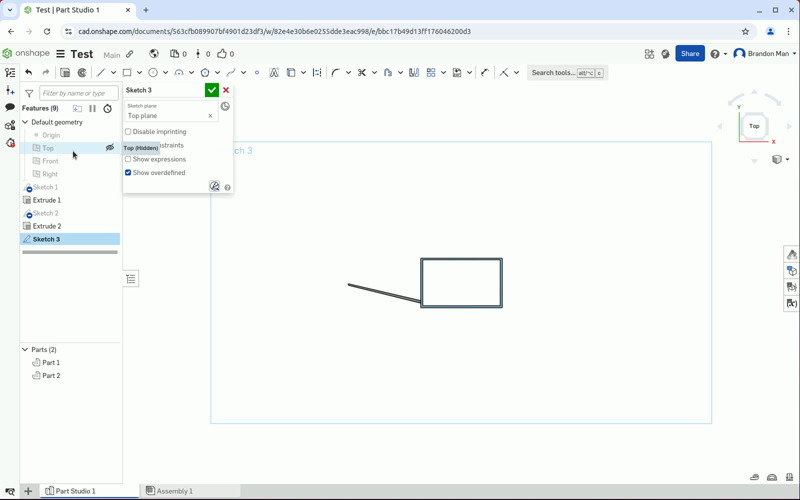
mouse_move(73, 352)
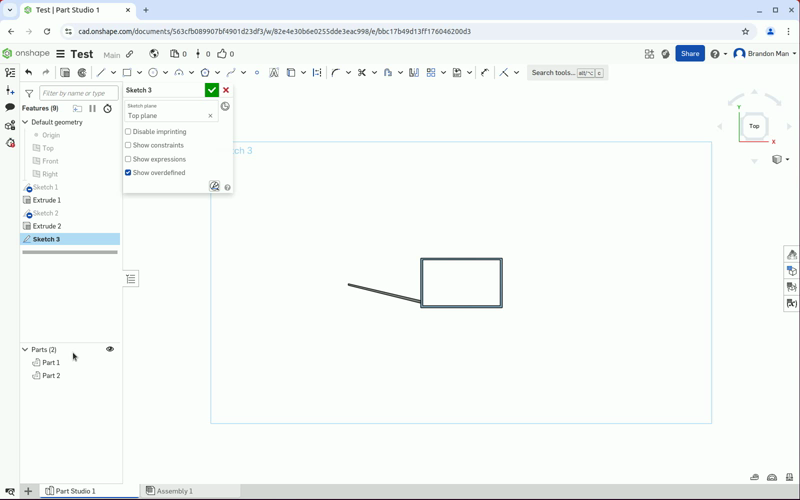
key(y)
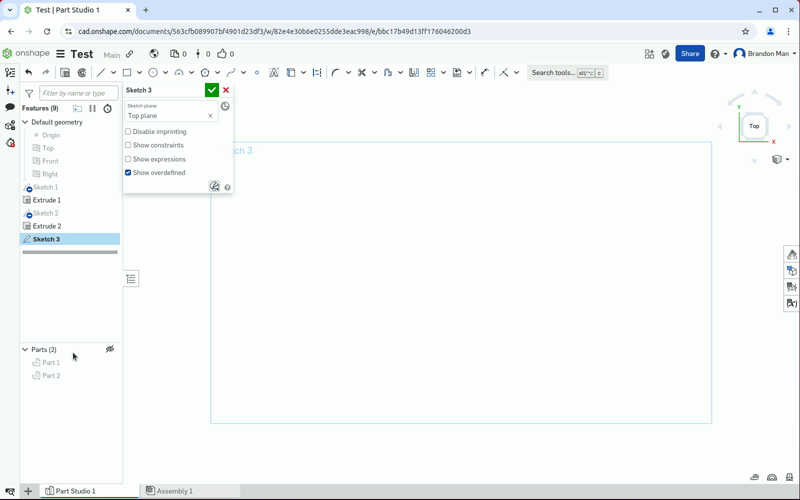
key(l)
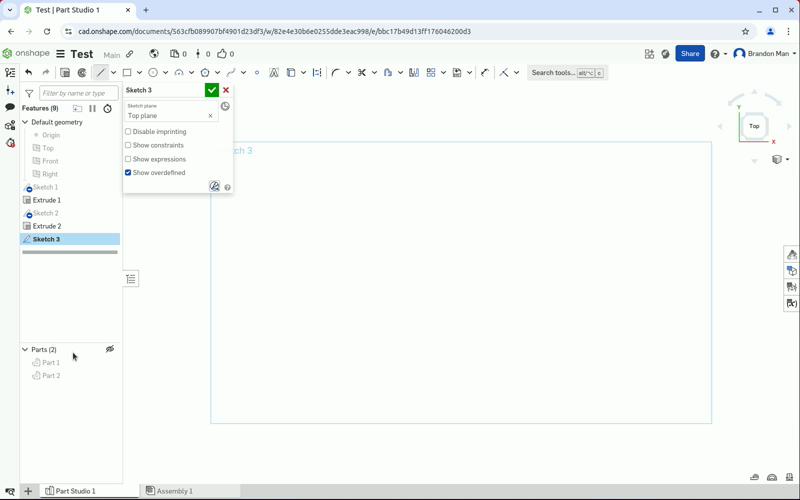
key_down(shift)
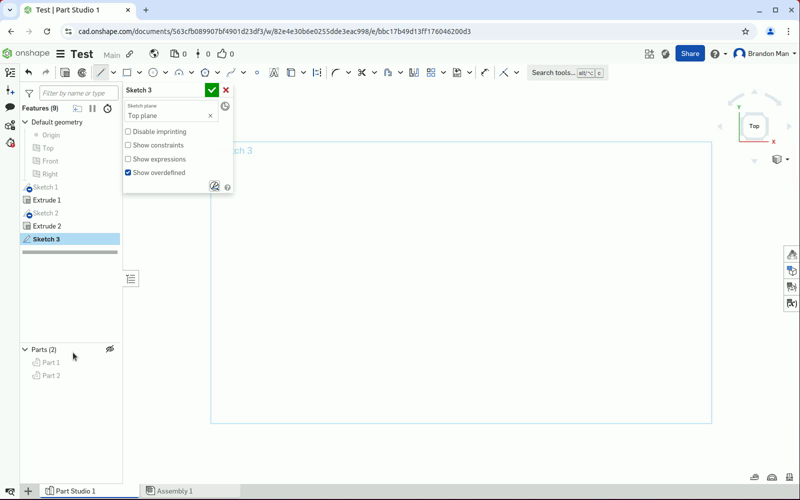
mouse_move(420, 301)
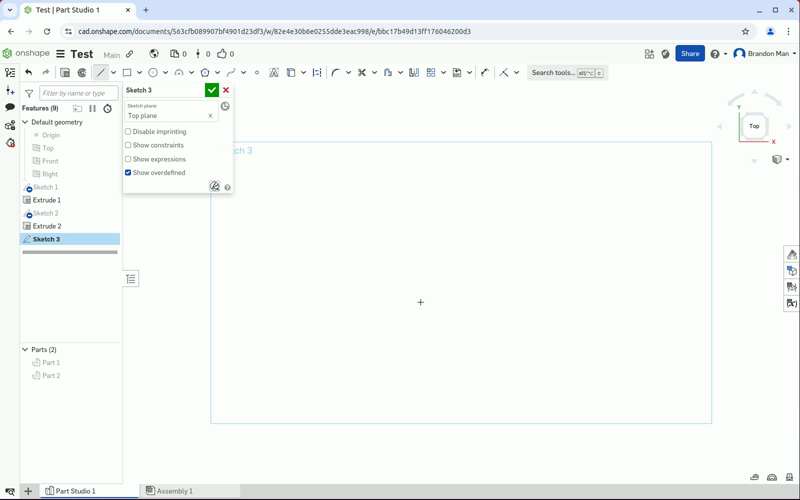
click(420, 301)
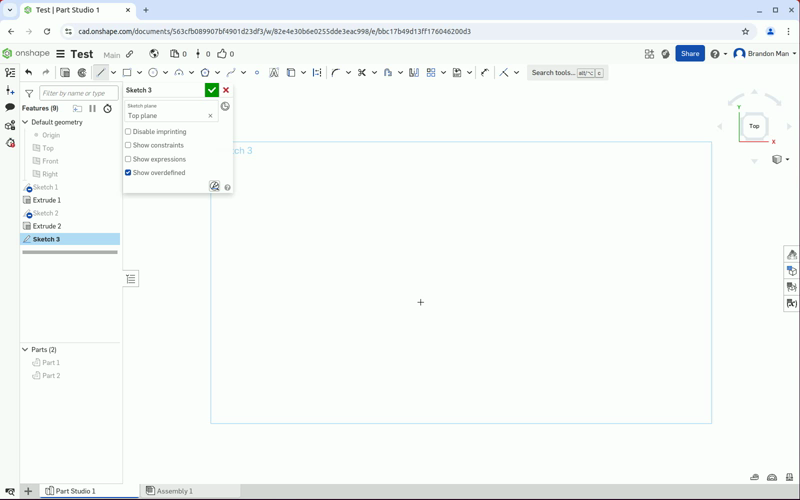
key_up(shift)
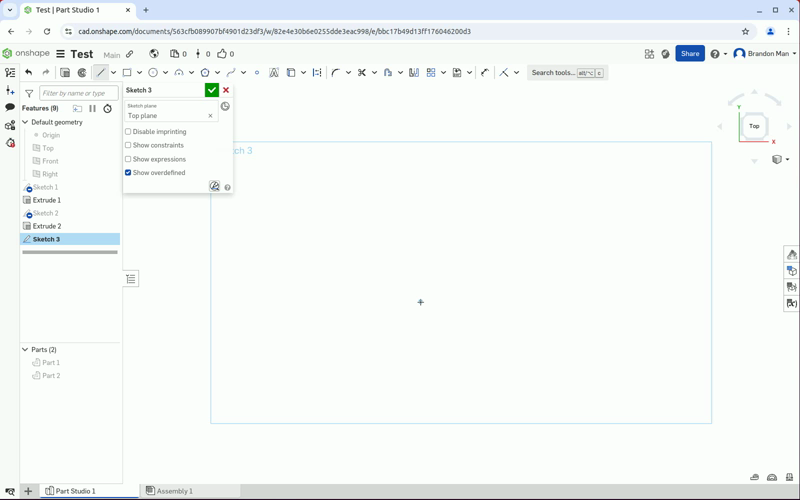
key_down(shift)
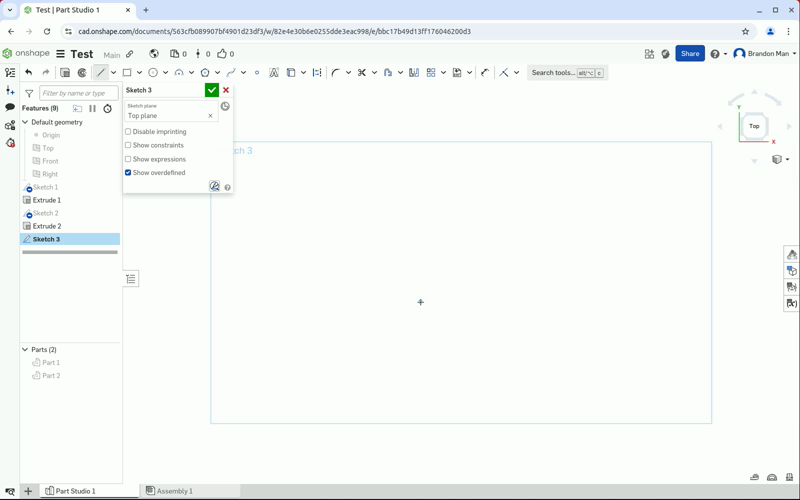
mouse_move(450, 301)
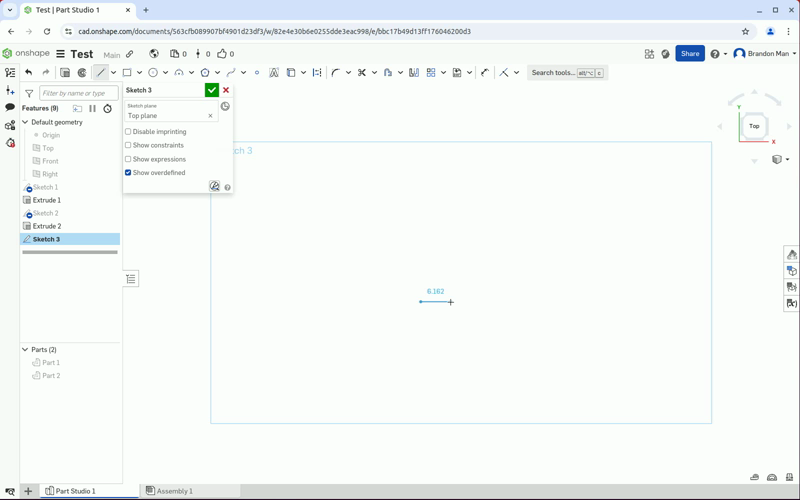
mouse_move(435, 305)
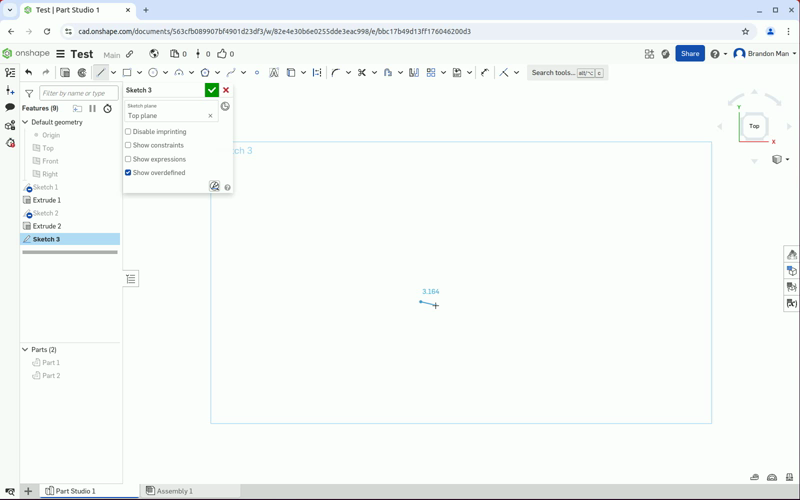
click(435, 305)
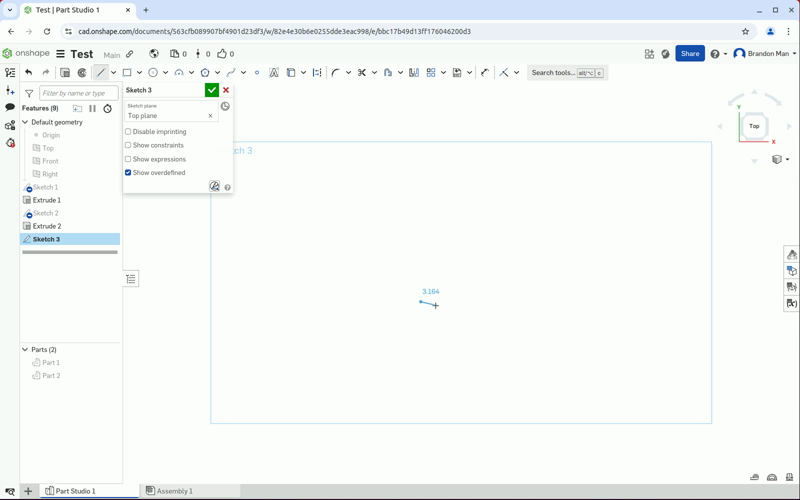
key_up(shift)
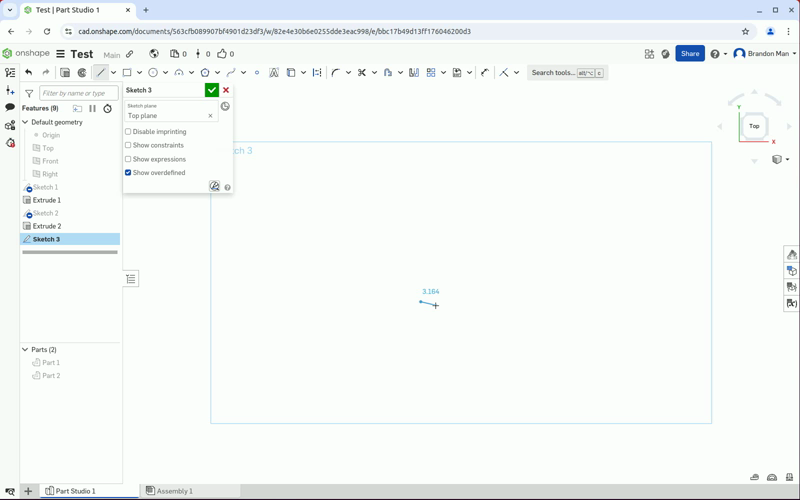
key_down(shift)
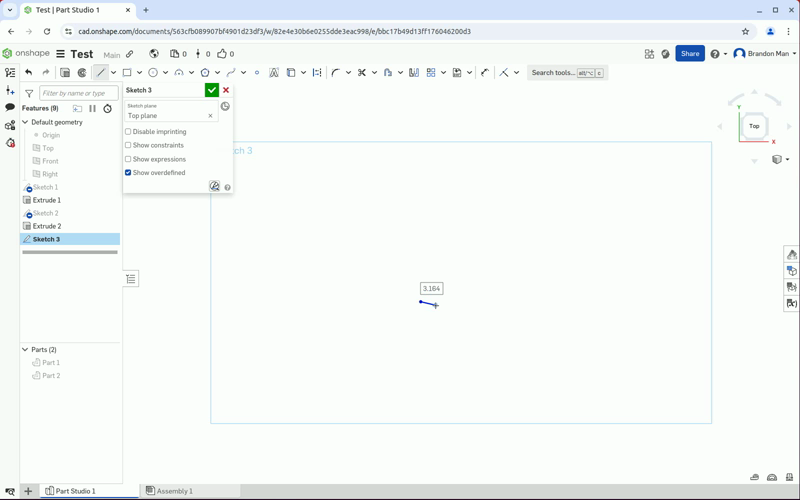
mouse_move(465, 305)
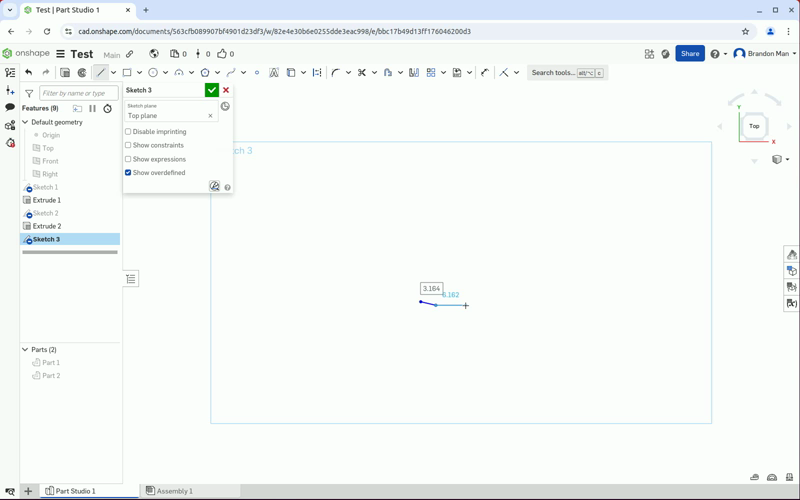
mouse_move(444, 305)
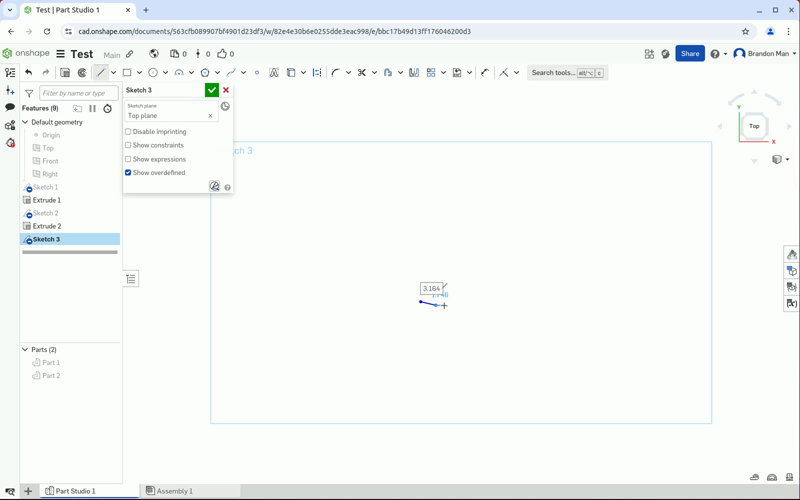
click(444, 305)
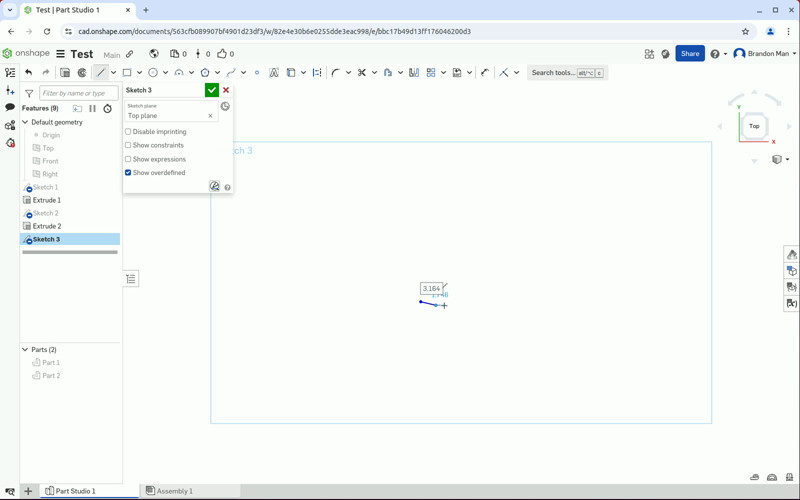
key_up(shift)
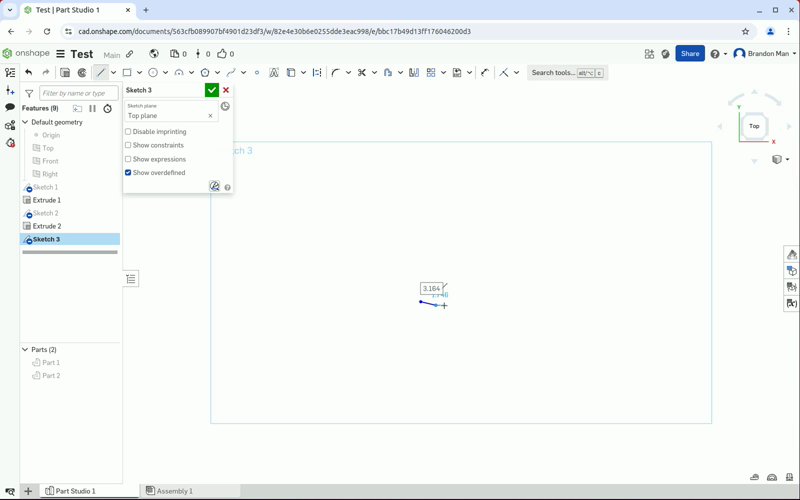
key_down(shift)
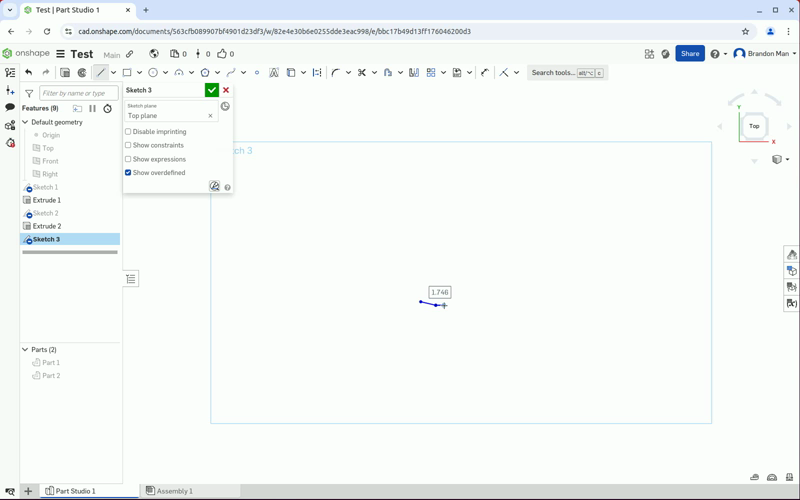
mouse_move(474, 305)
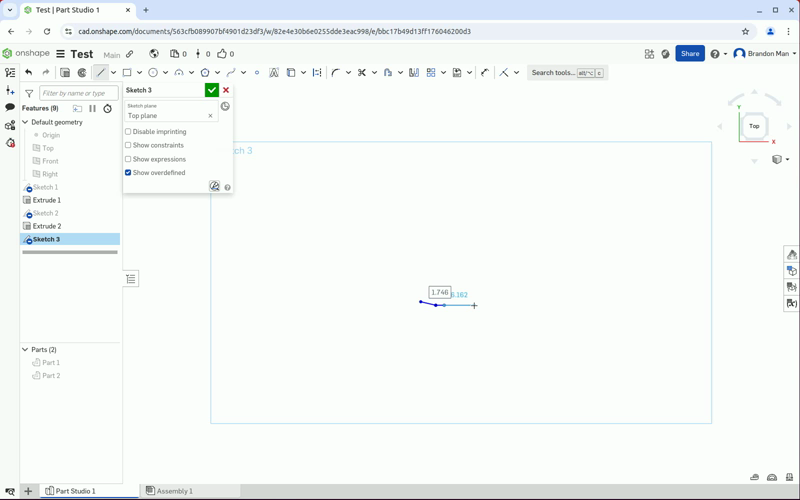
mouse_move(420, 299)
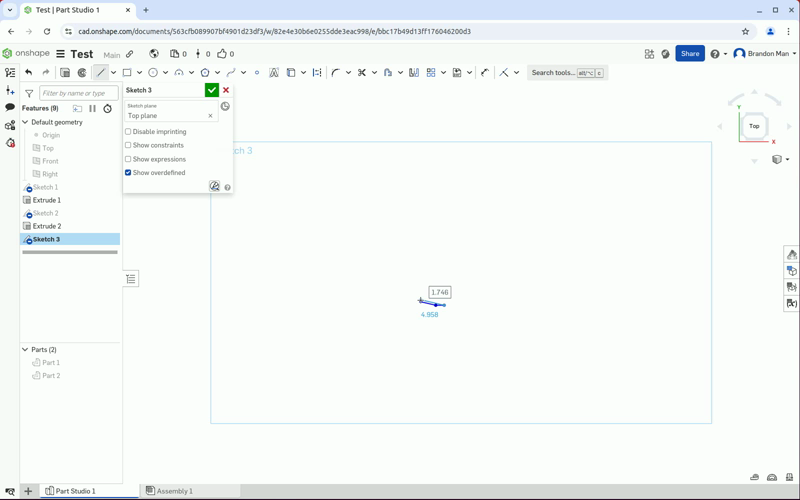
scroll(6)
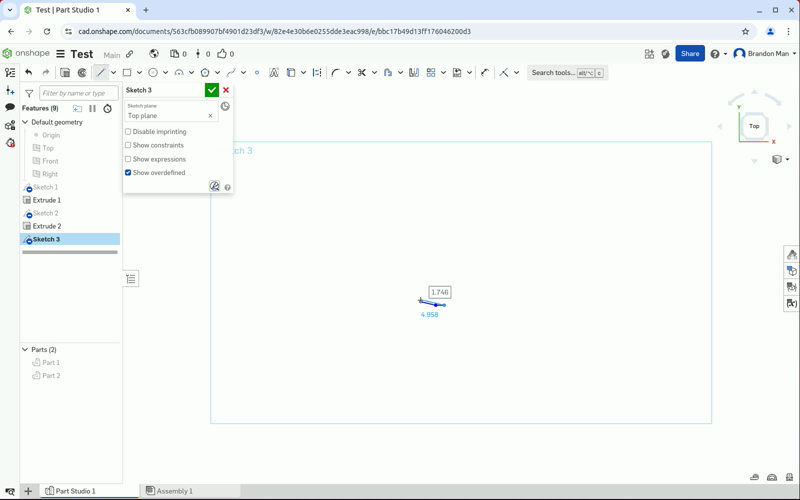
scroll(6)
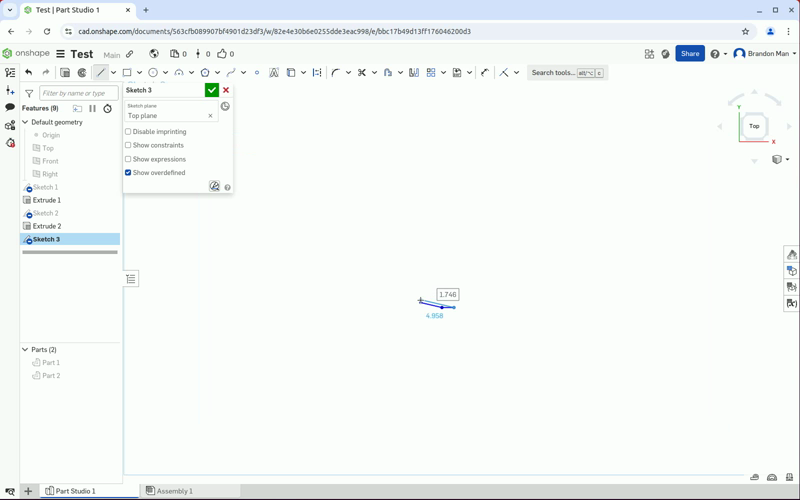
scroll(6)
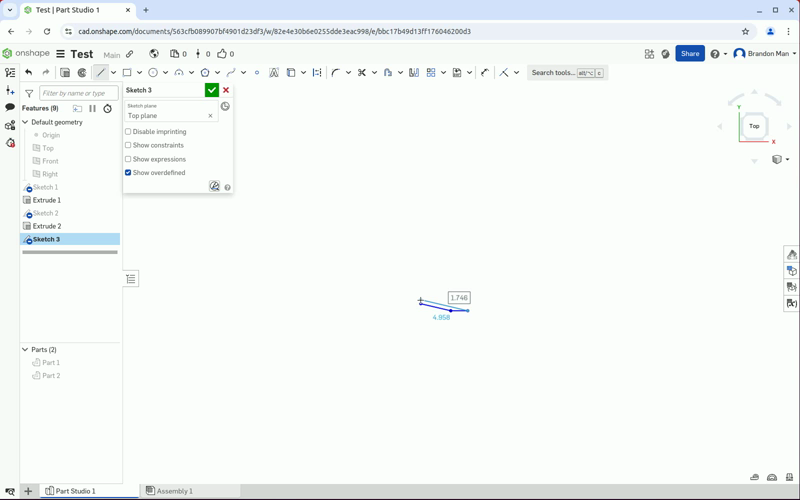
scroll(6)
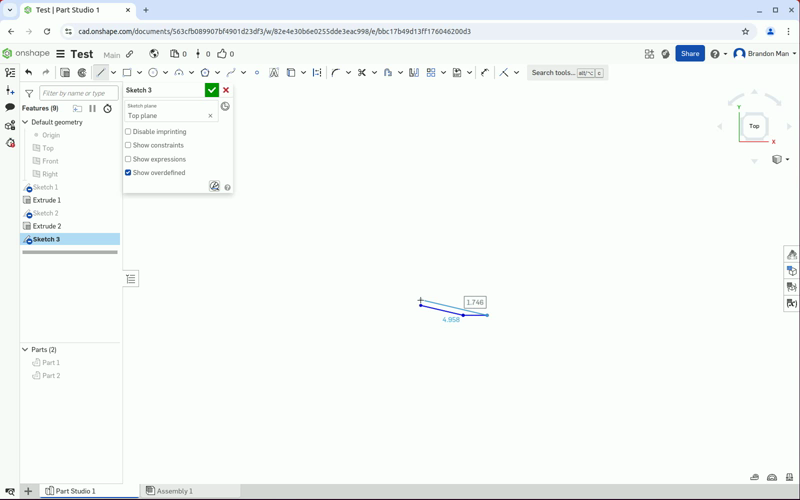
scroll(6)
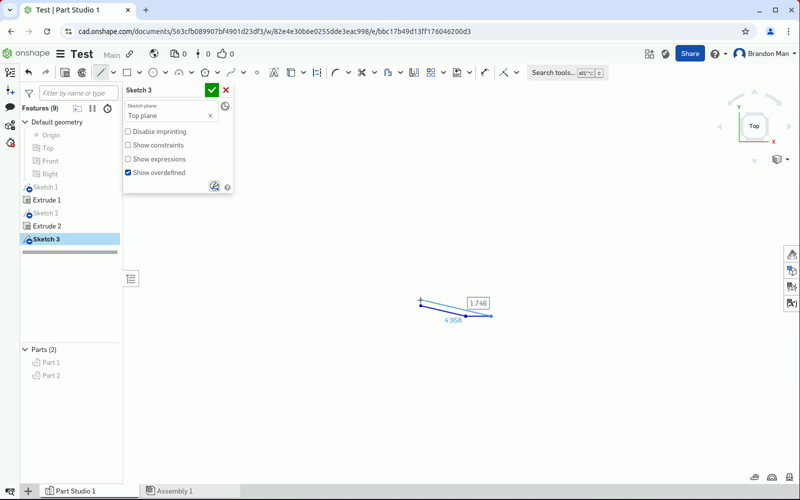
scroll(6)
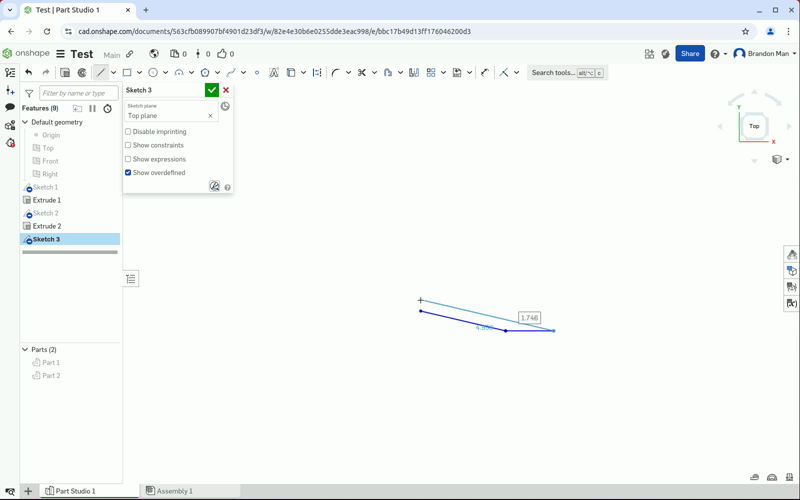
scroll(6)
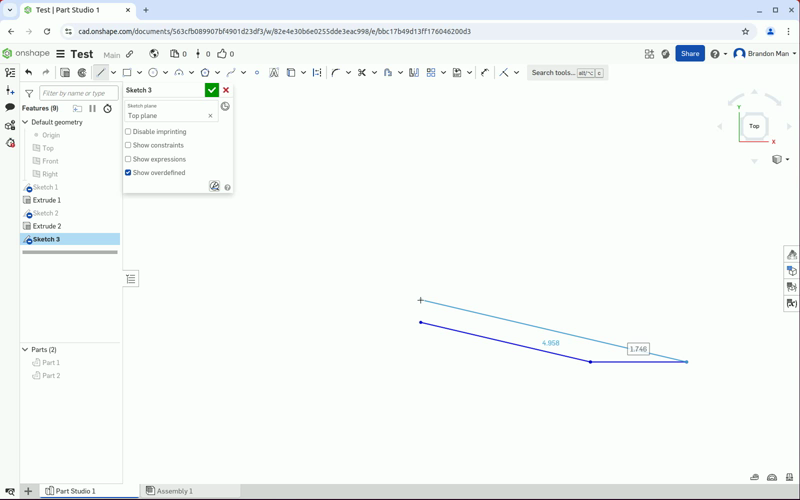
click(420, 299)
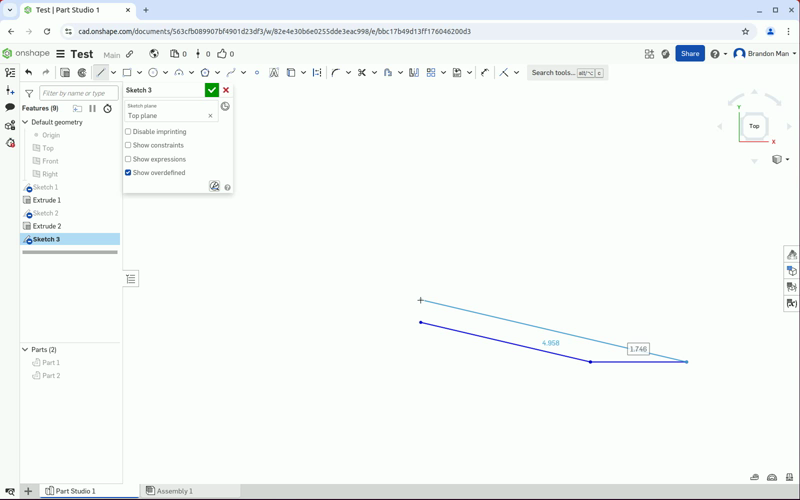
scroll(-6)
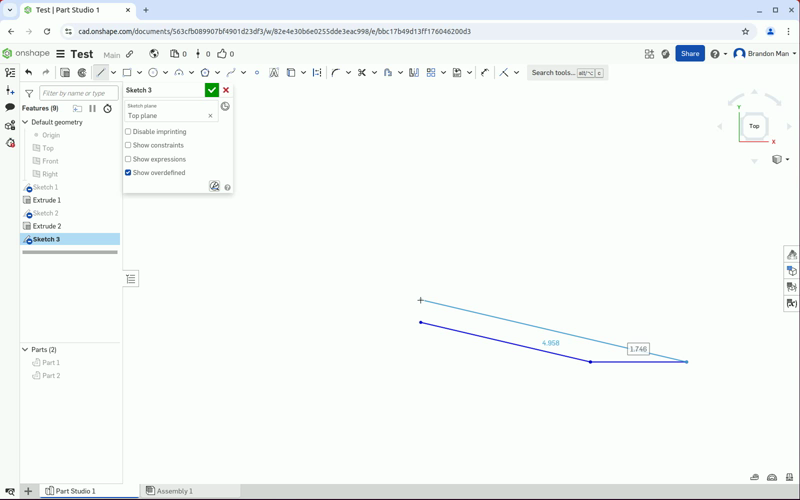
scroll(-6)
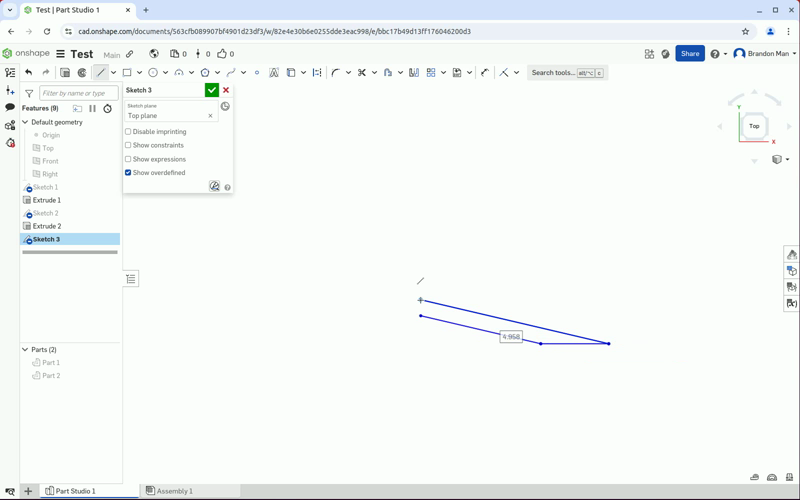
scroll(-6)
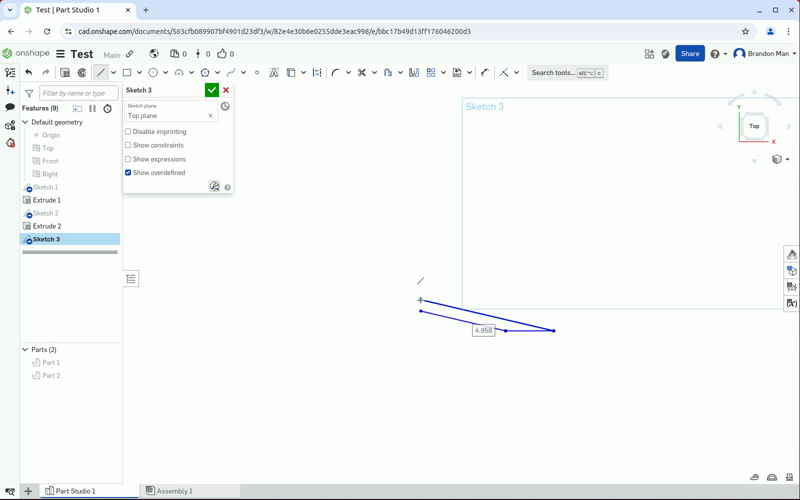
scroll(-6)
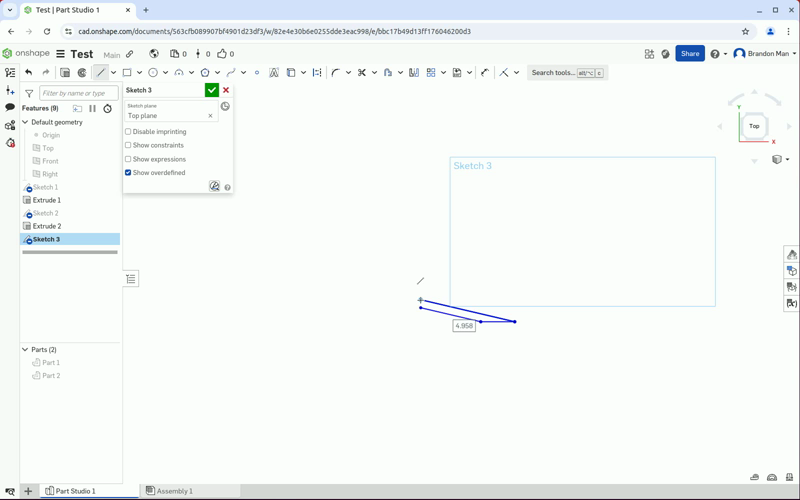
scroll(-6)
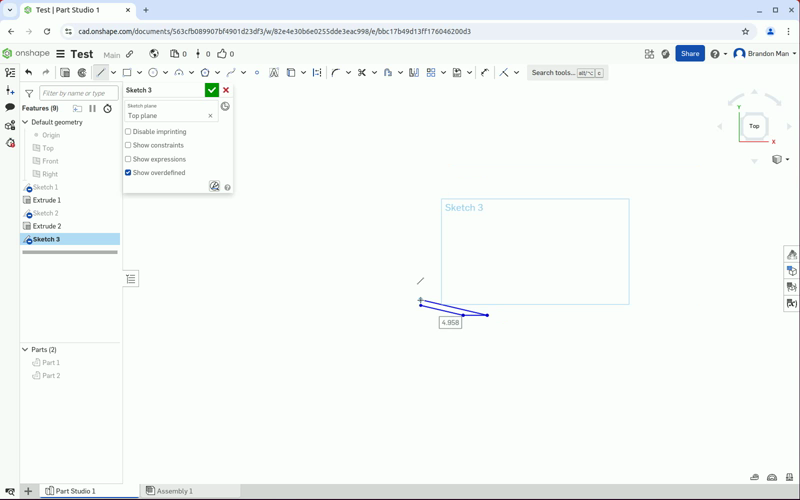
scroll(-6)
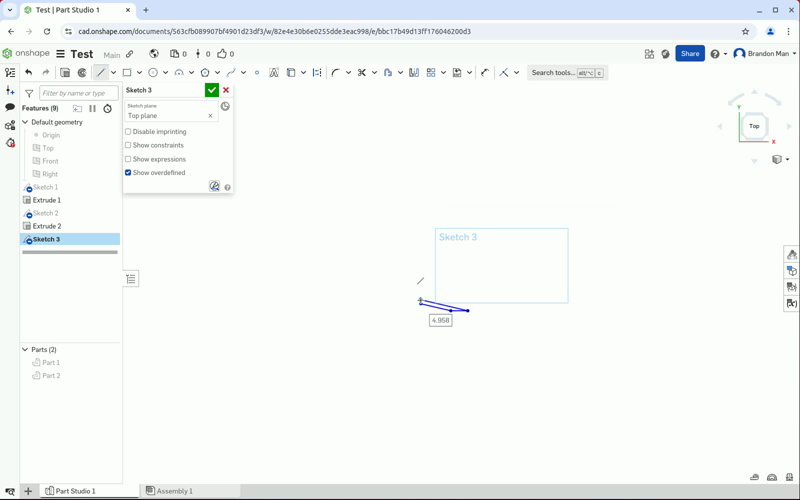
scroll(-6)
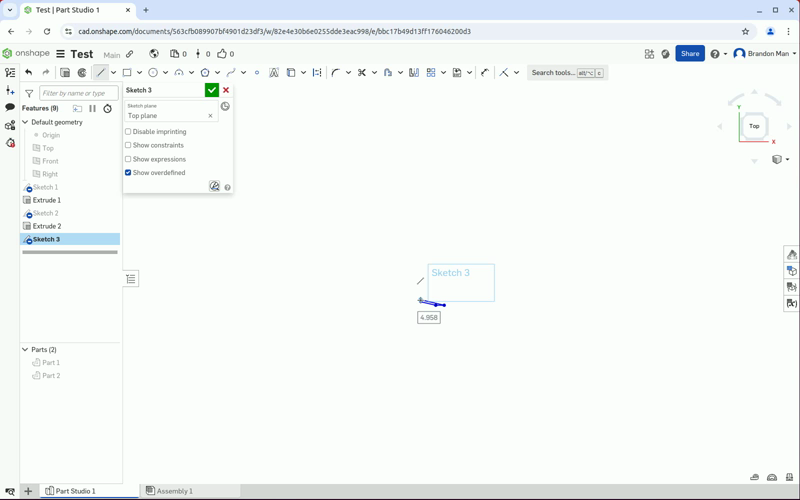
key_up(shift)
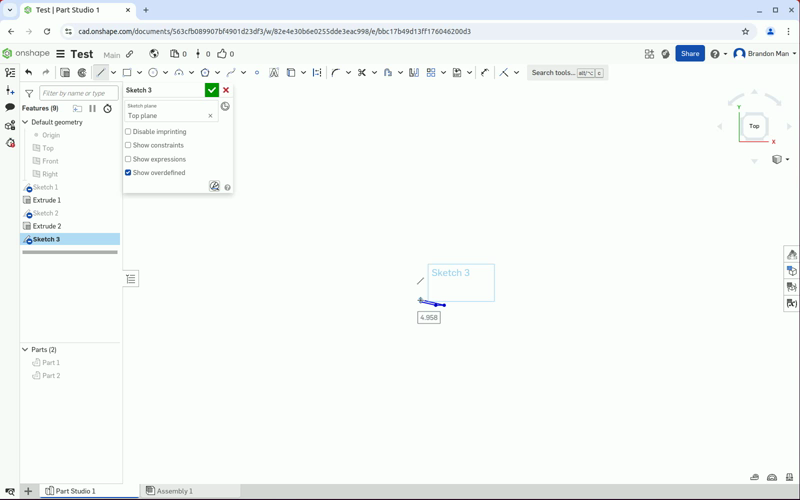
mouse_move(450, 299)
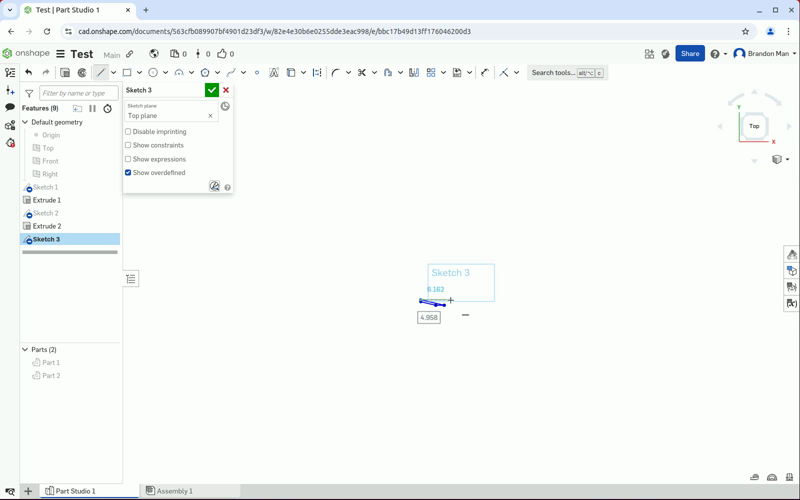
key_down(shift)
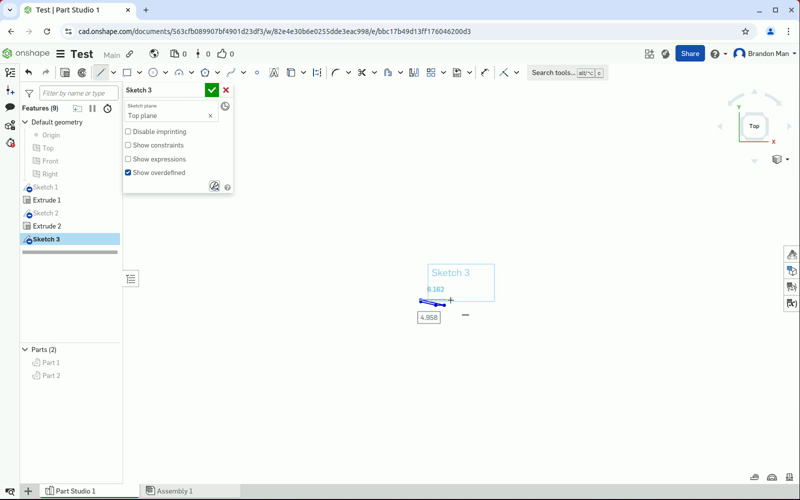
mouse_move(420, 301)
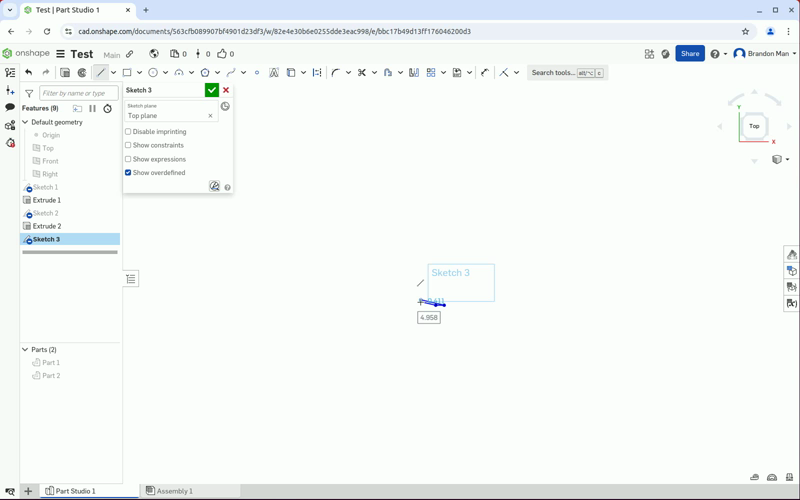
scroll(6)
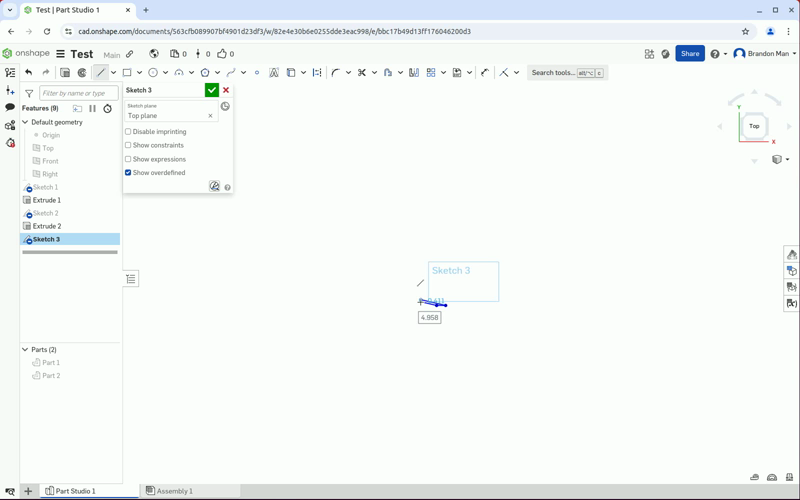
scroll(6)
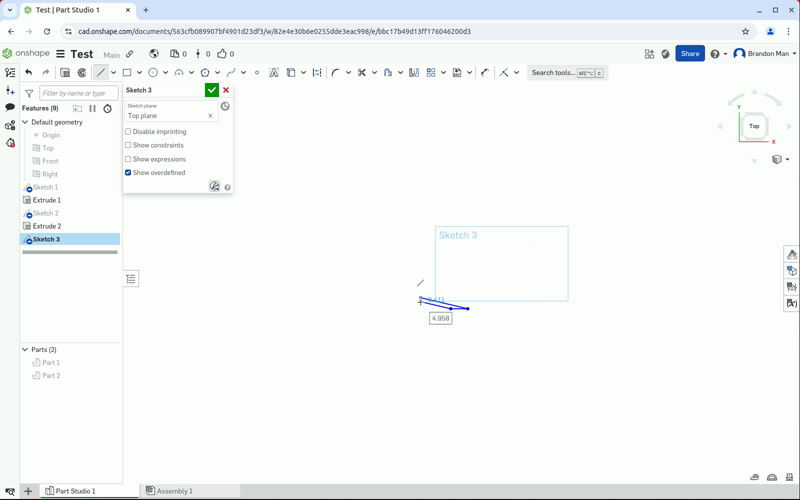
scroll(6)
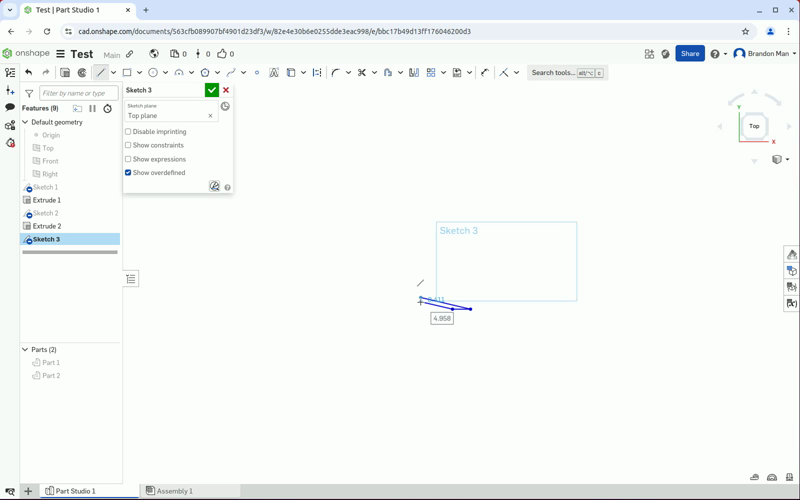
scroll(6)
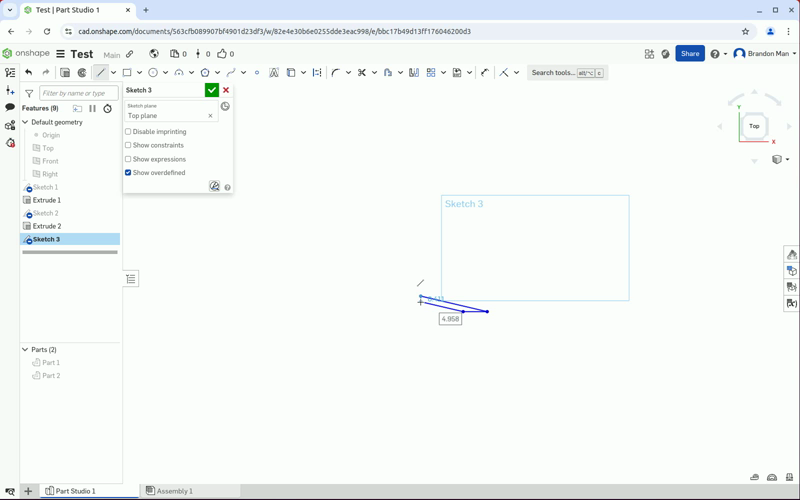
scroll(6)
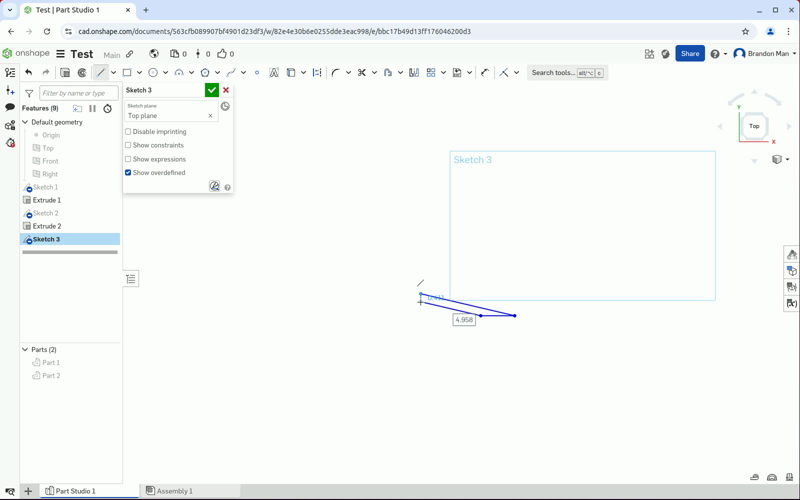
scroll(6)
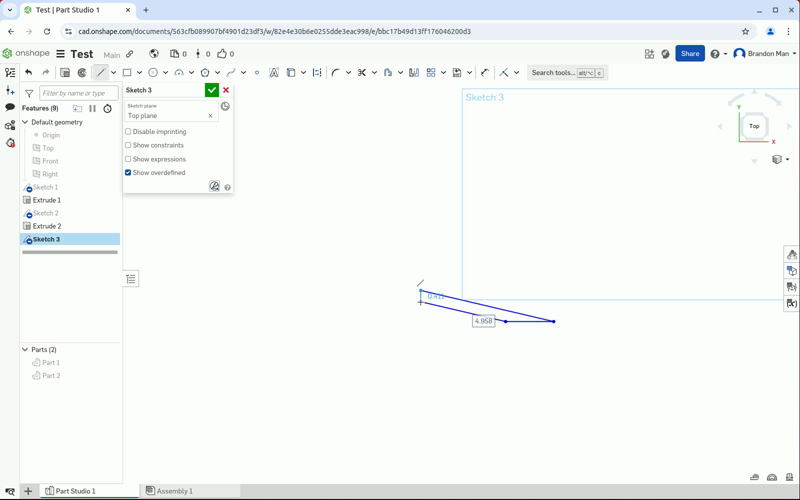
scroll(6)
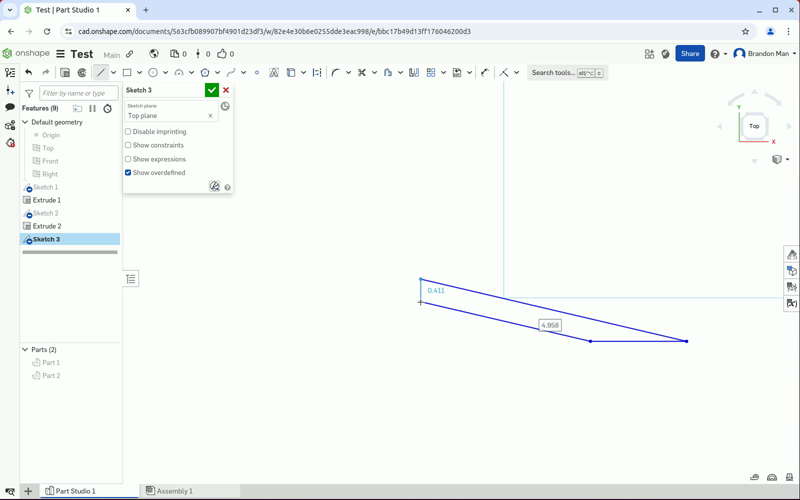
key_up(shift)
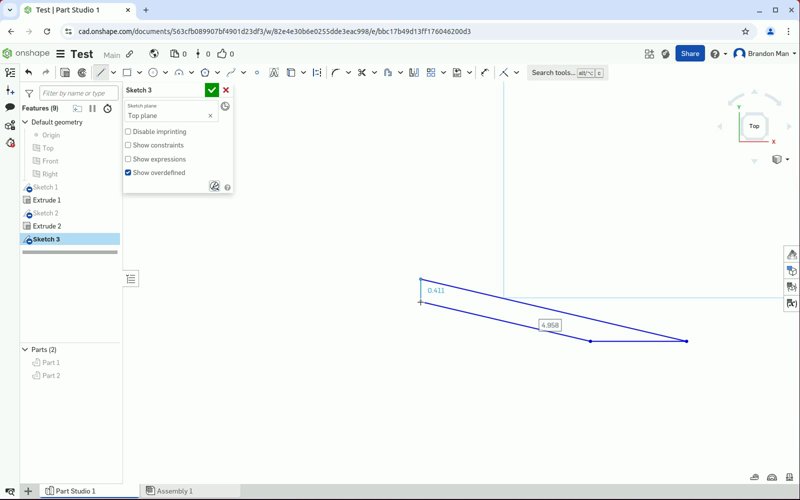
click(420, 301)
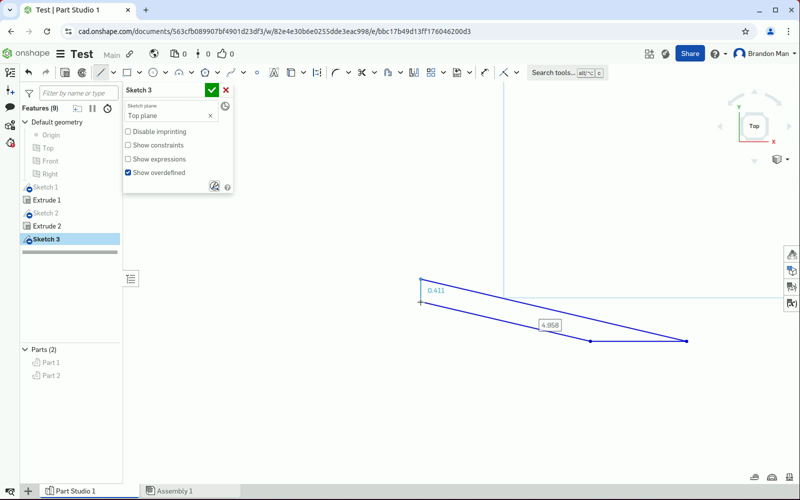
scroll(-6)
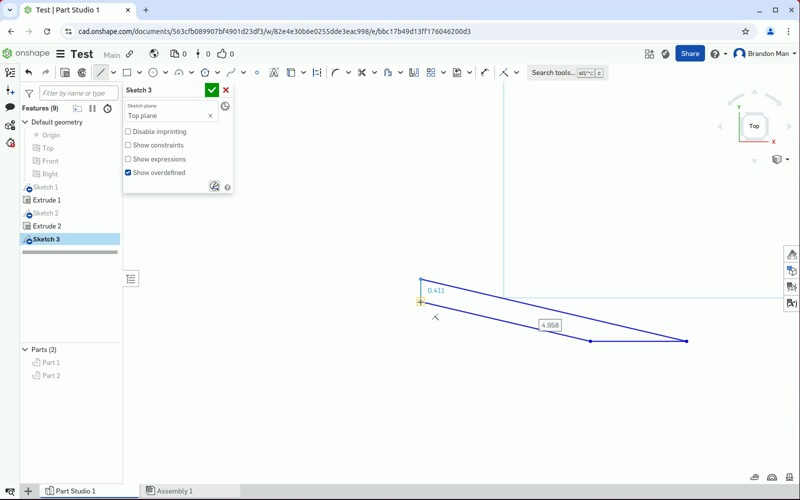
scroll(-6)
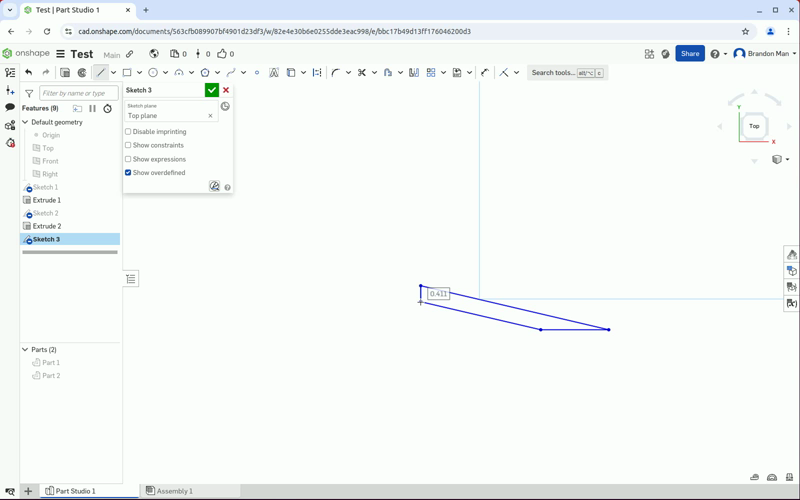
scroll(-6)
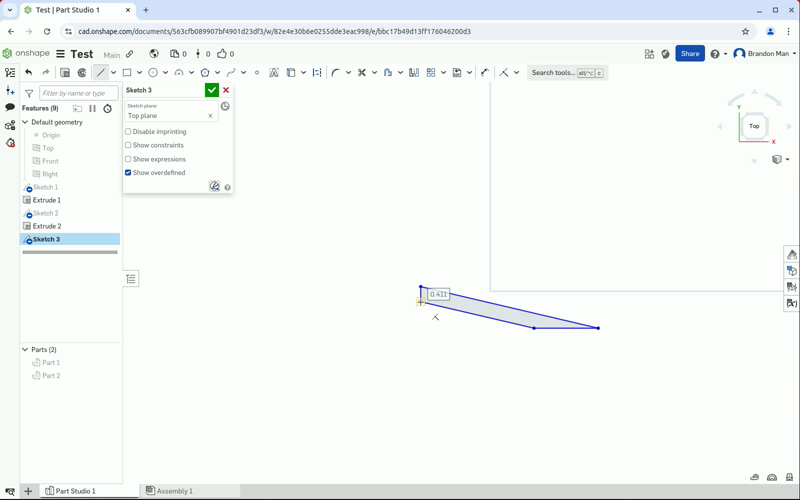
scroll(-6)
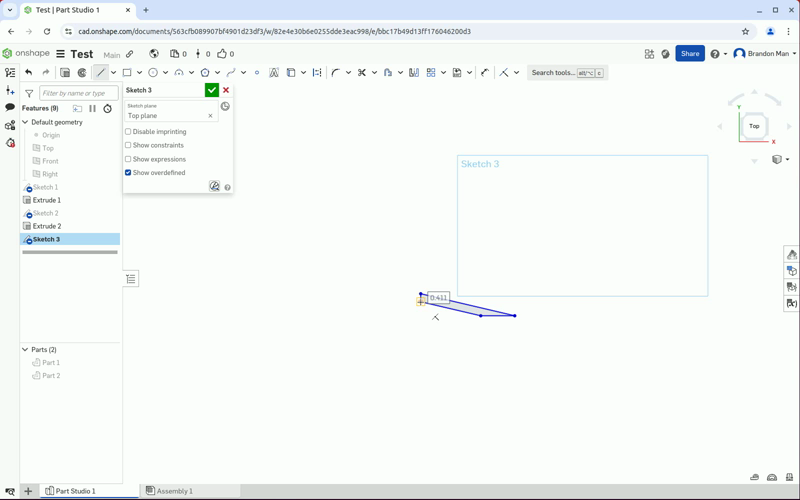
scroll(-6)
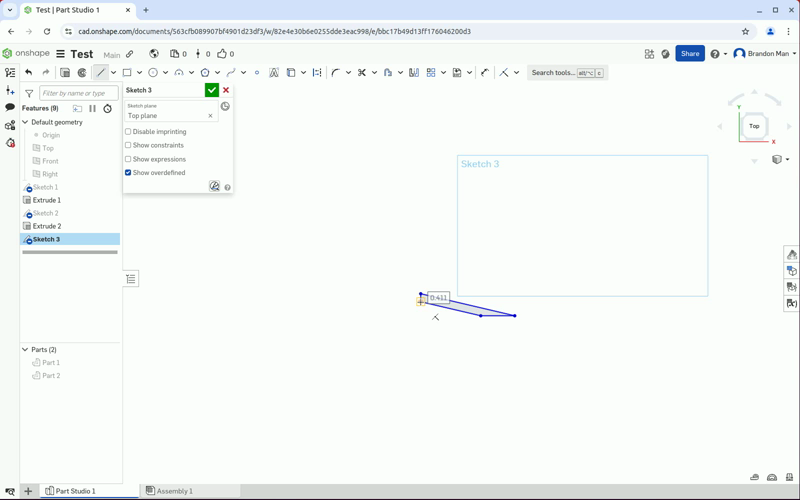
scroll(-6)
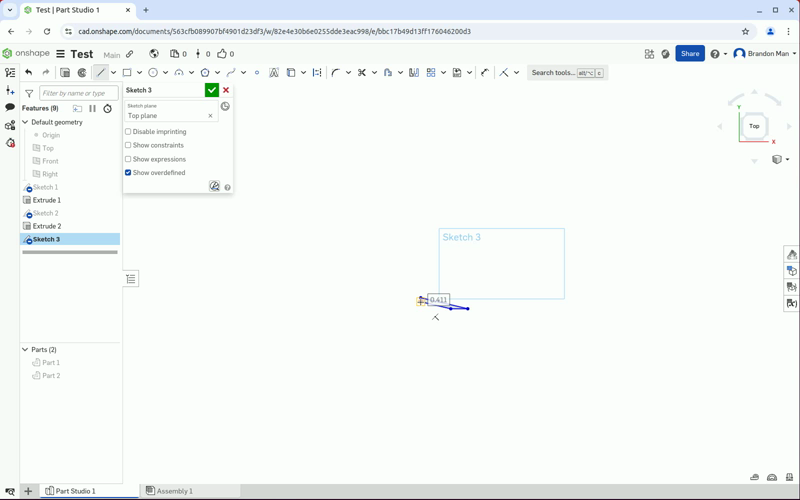
scroll(-6)
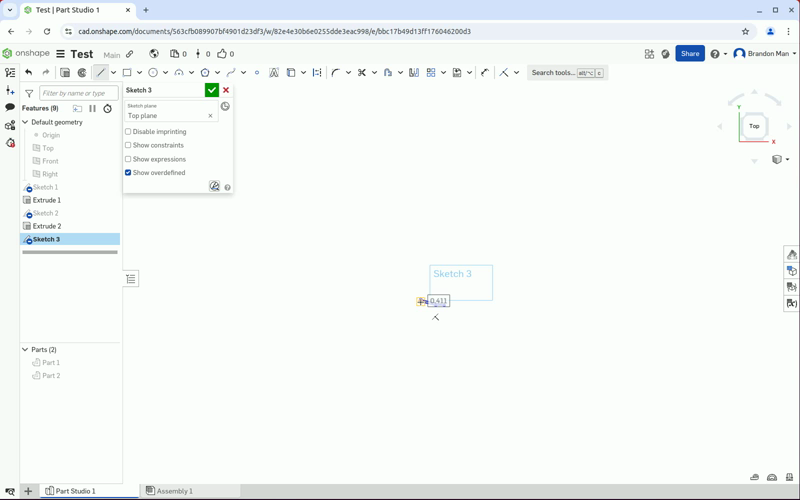
key(esc)
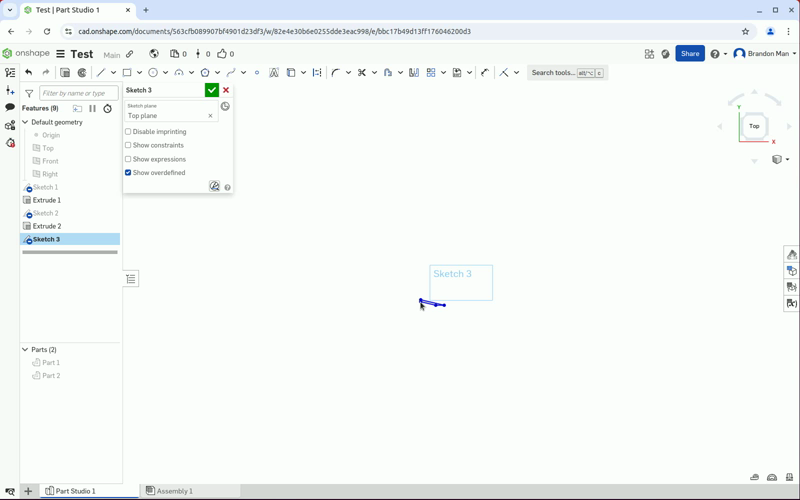
mouse_move(423, 301)
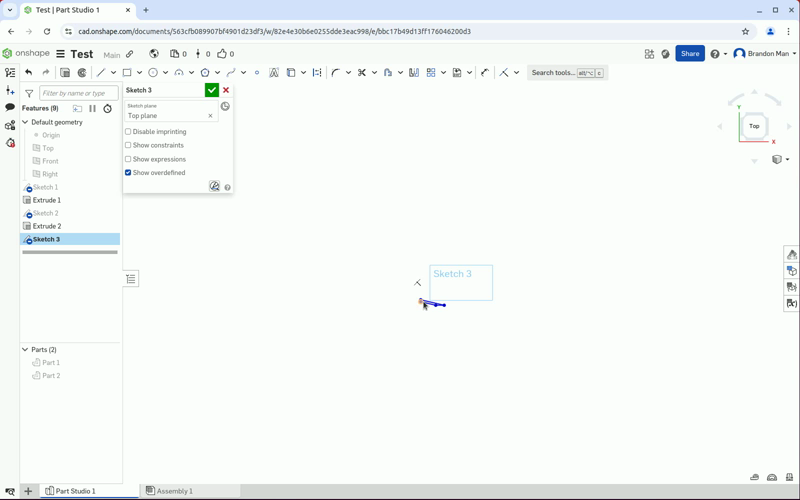
scroll(6)
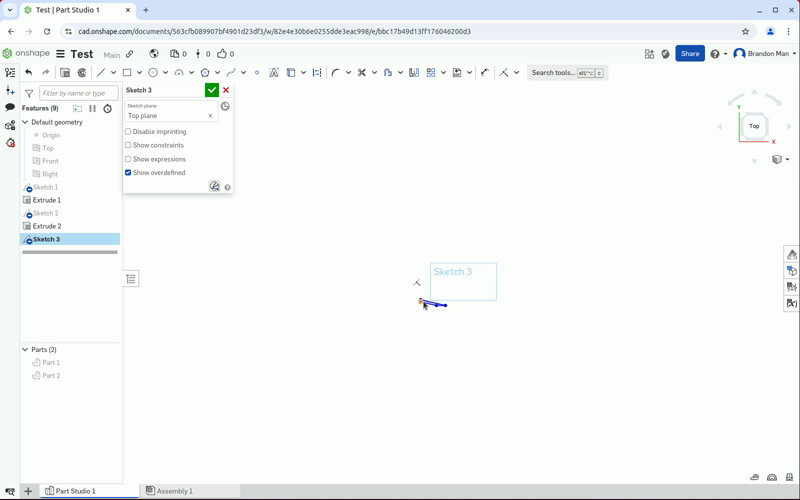
scroll(6)
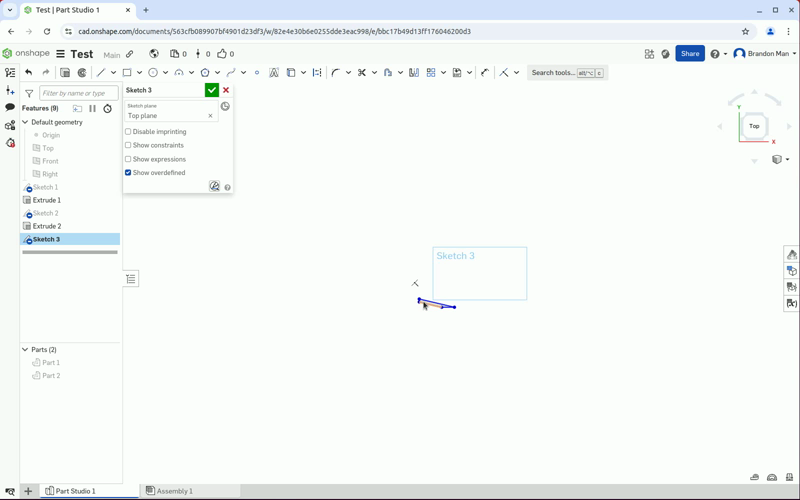
scroll(6)
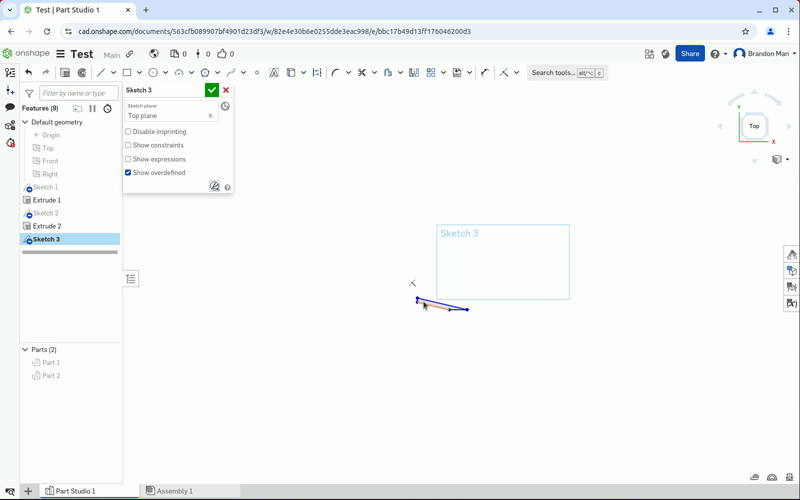
scroll(6)
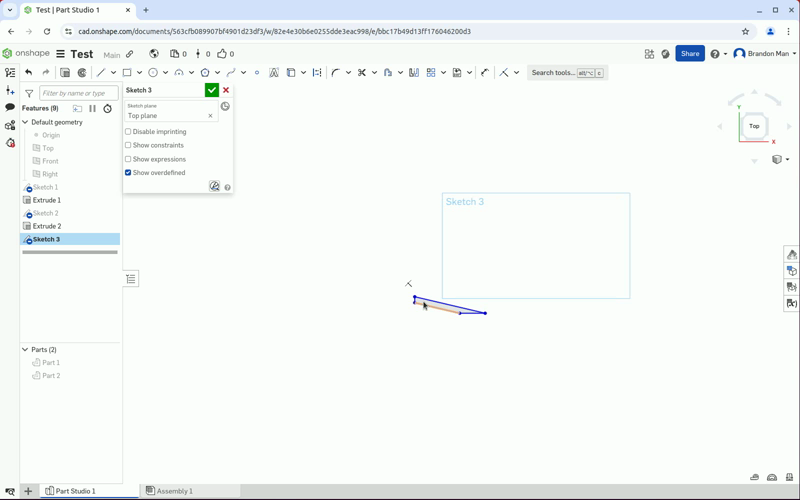
scroll(6)
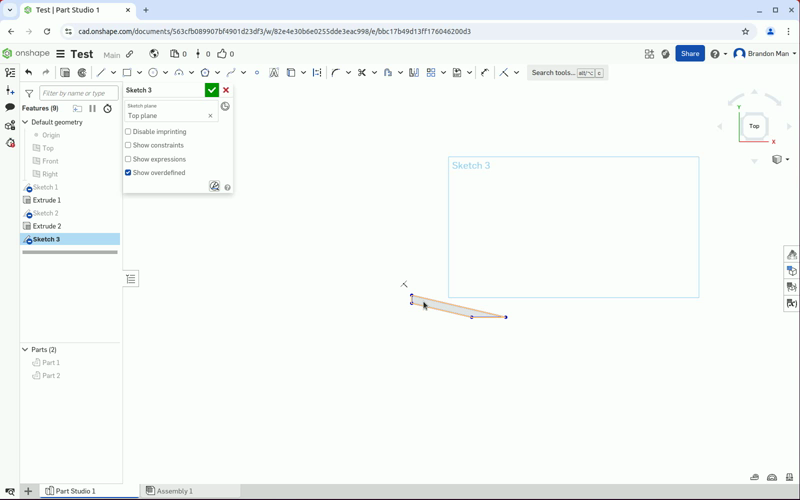
scroll(6)
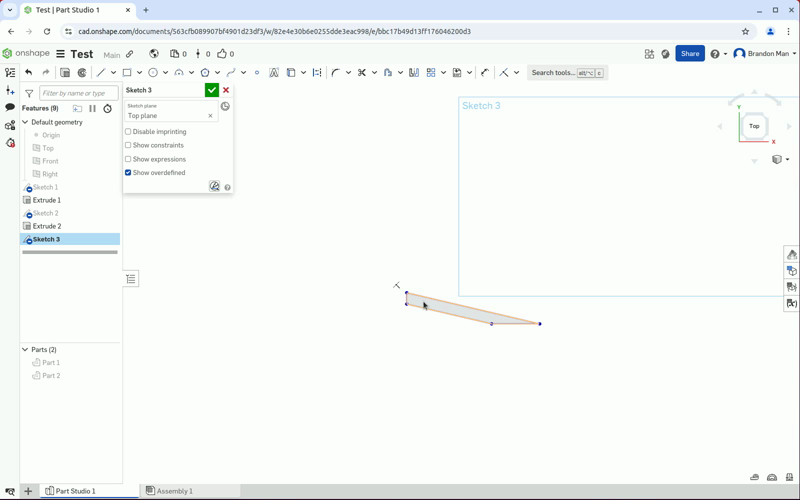
scroll(6)
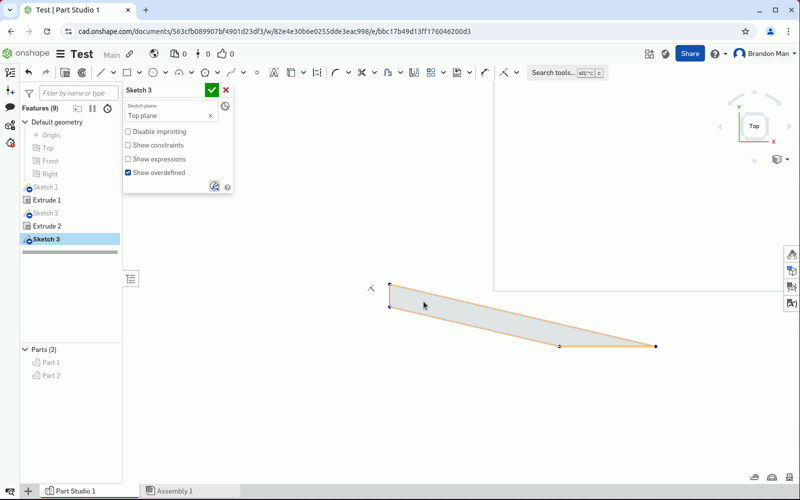
click(423, 301)
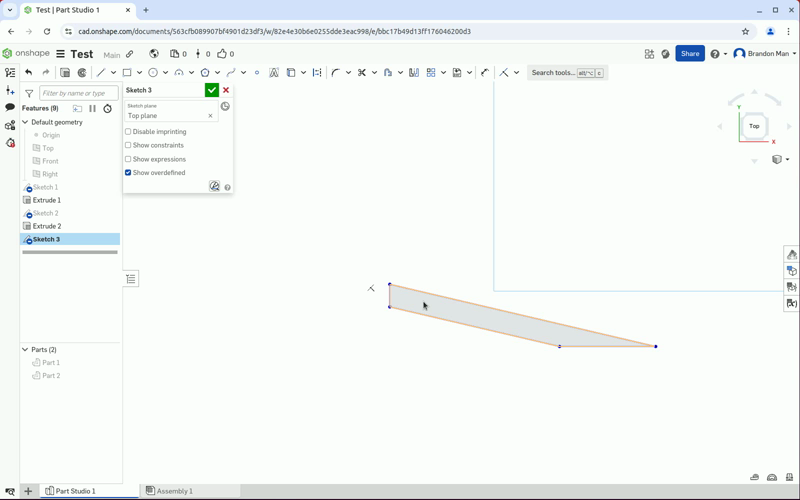
scroll(-6)
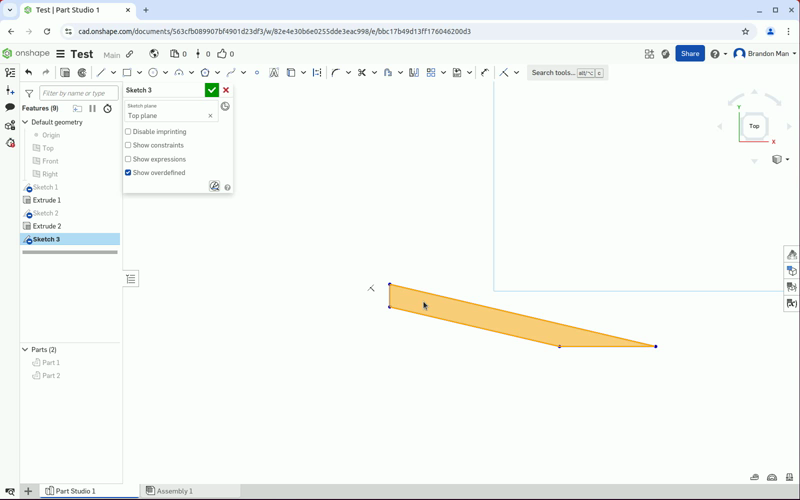
scroll(-6)
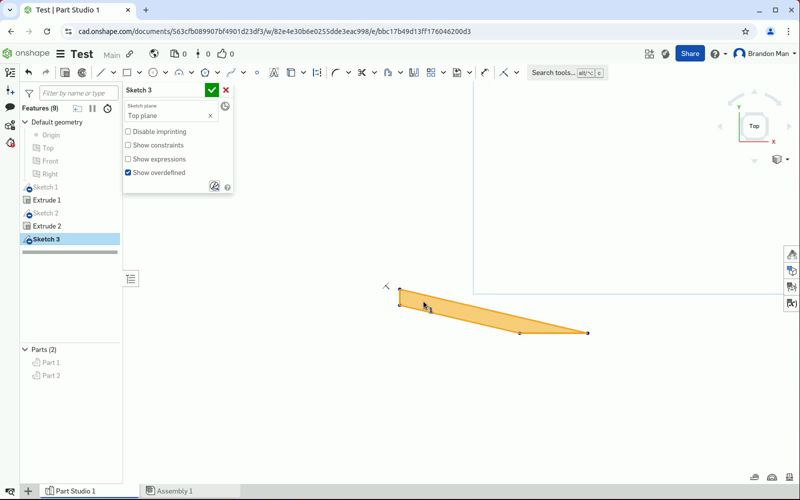
scroll(-6)
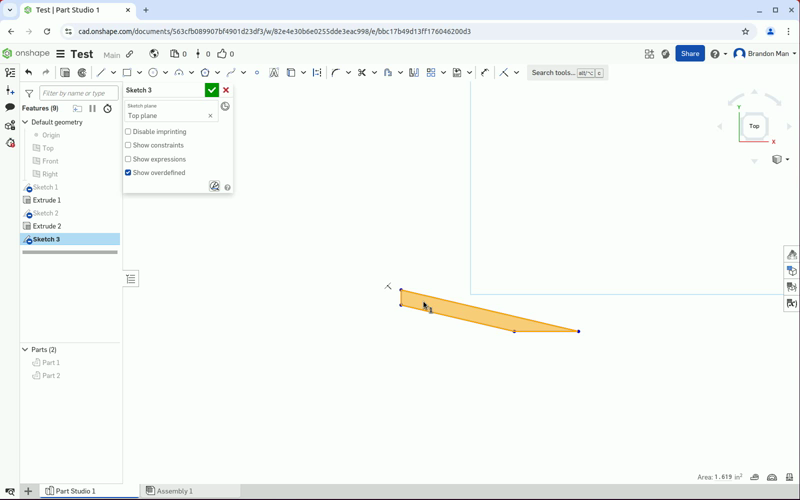
scroll(-6)
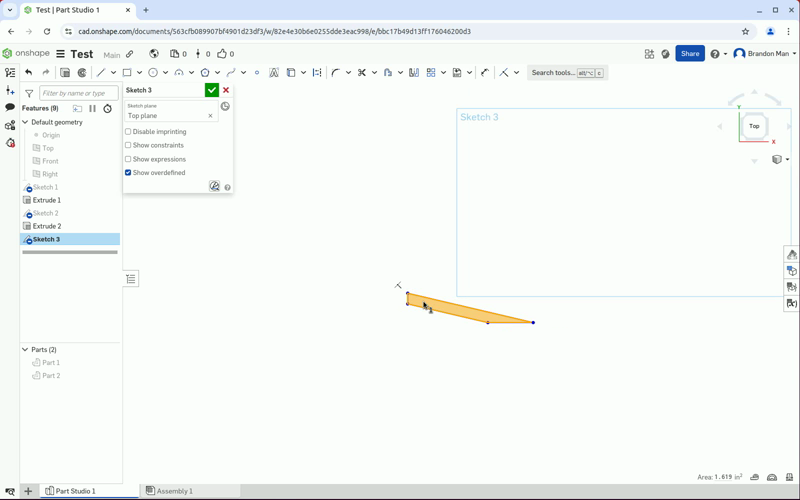
scroll(-6)
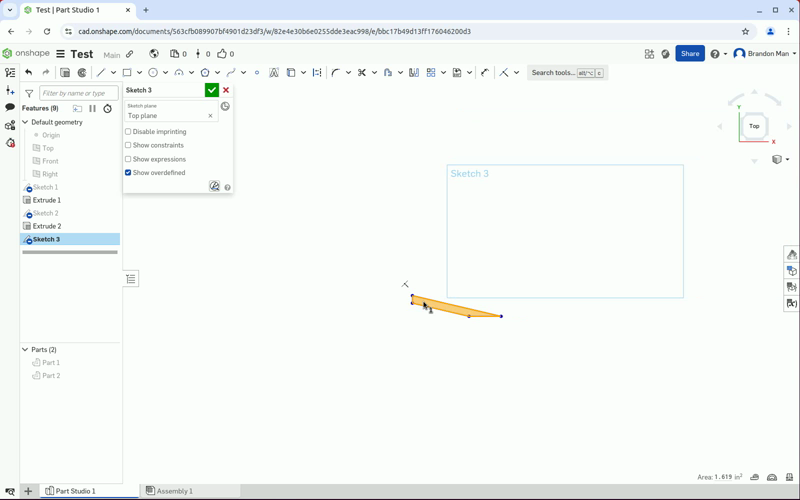
scroll(-6)
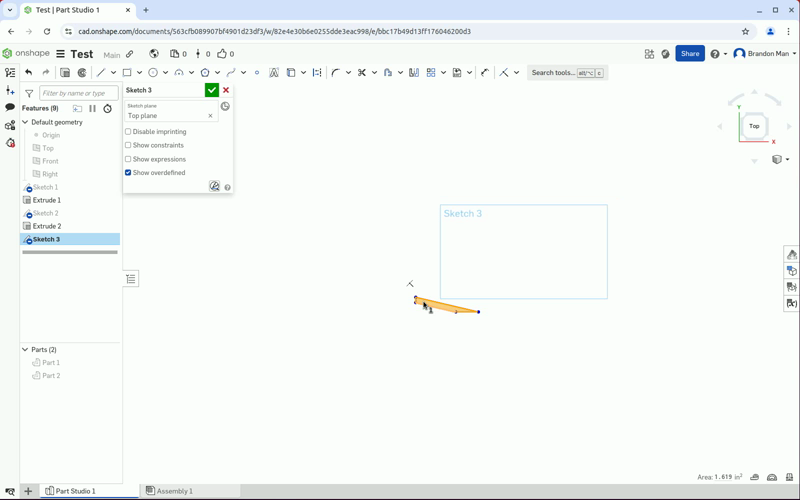
scroll(-6)
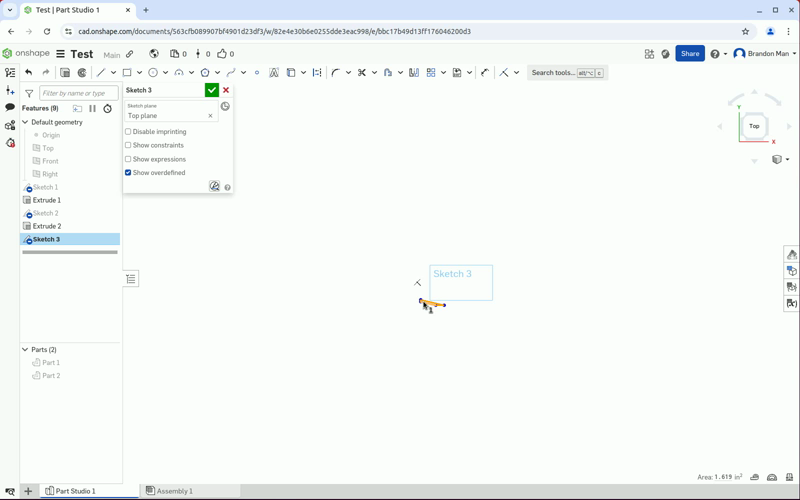
mouse_move(73, 352)
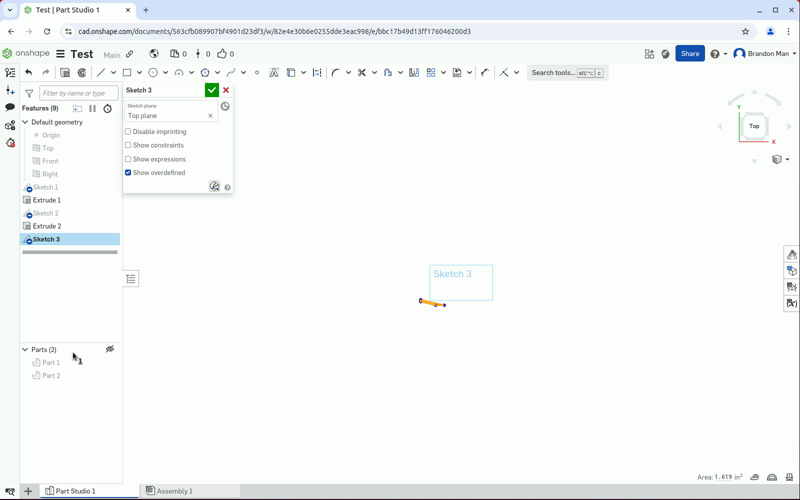
key(shift+y)
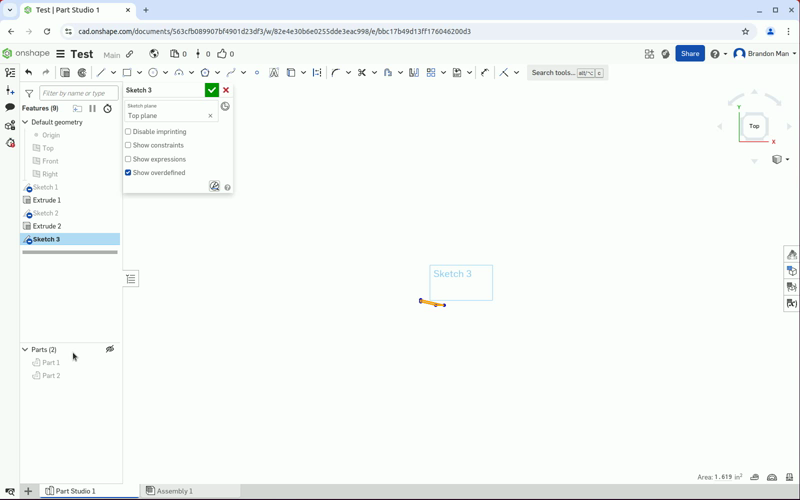
key(shift+e)
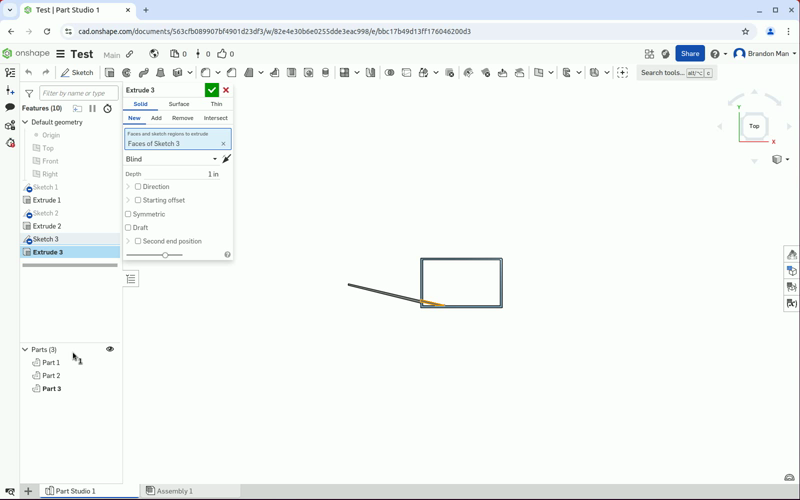
mouse_move(143, 106)
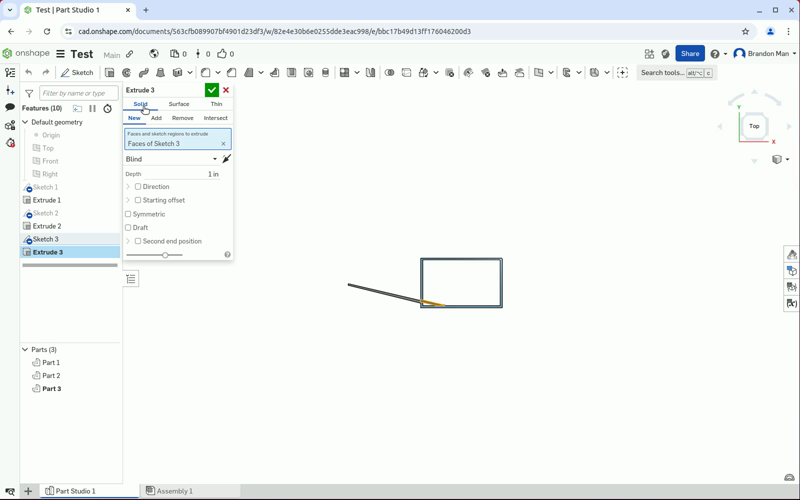
click(143, 106)
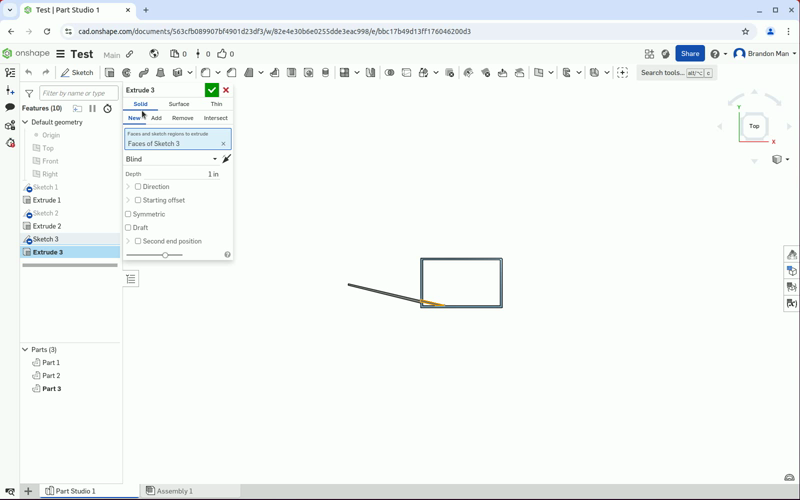
mouse_move(137, 120)
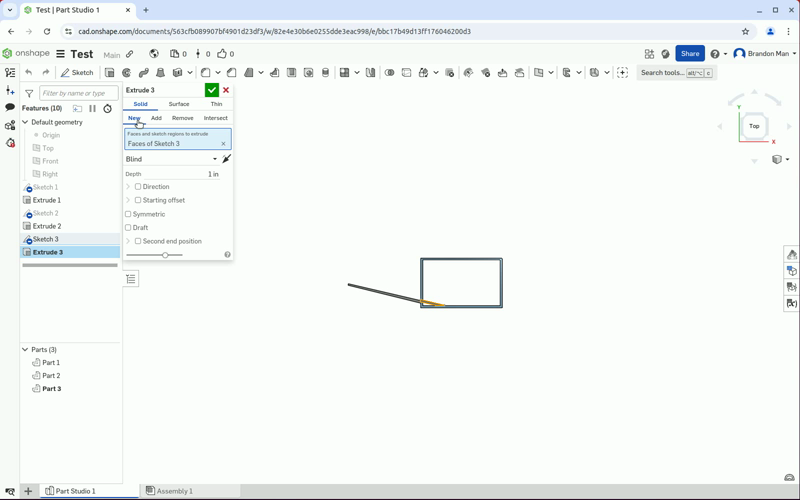
click(137, 120)
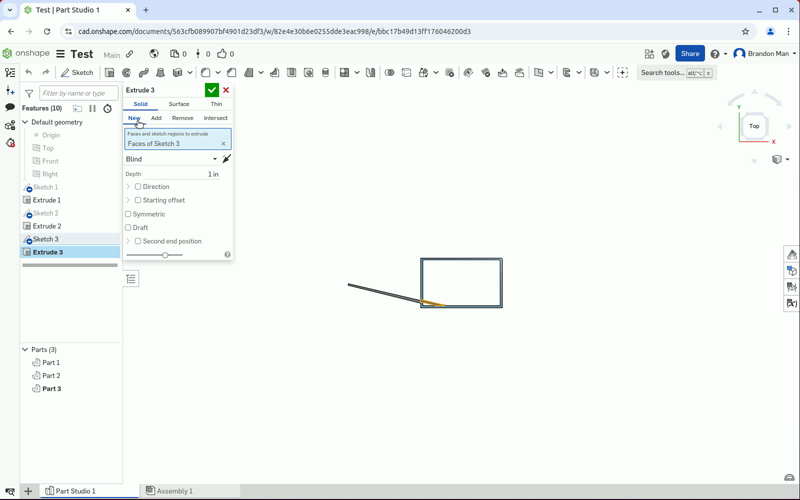
key(tab, 4)
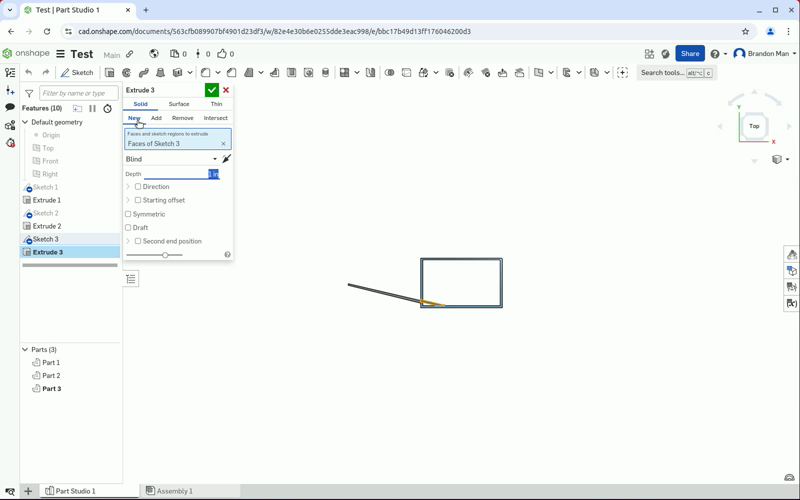
text(-0.481)
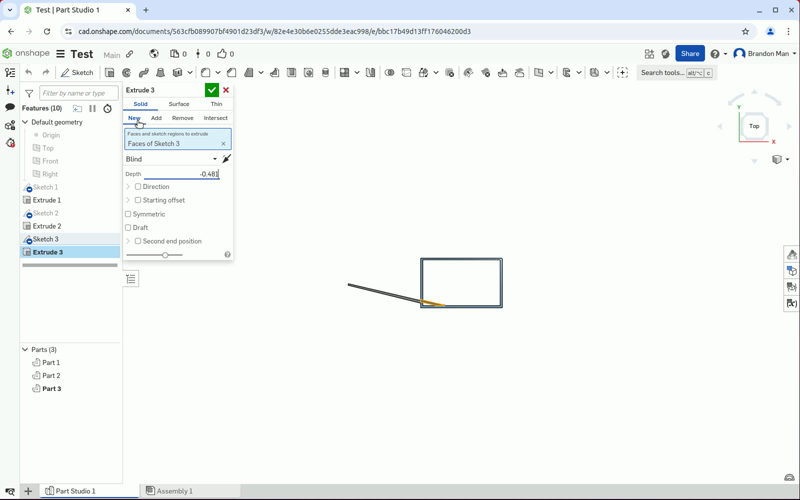
key(enter)
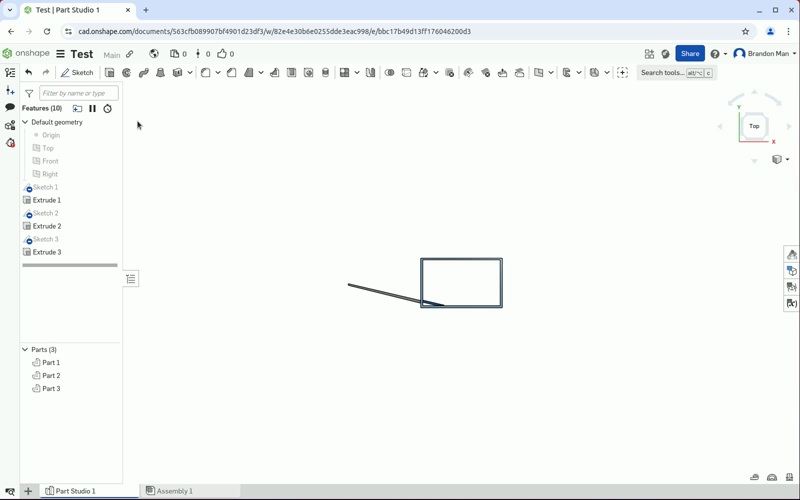
key(shift+h)
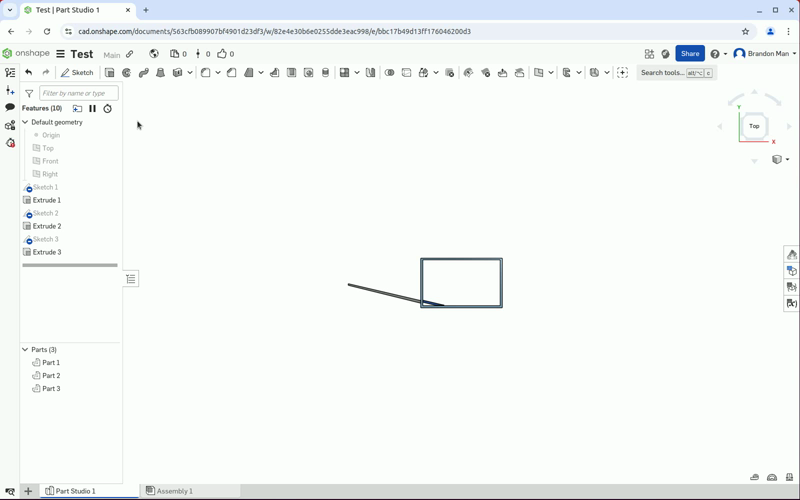
key(shift+h)
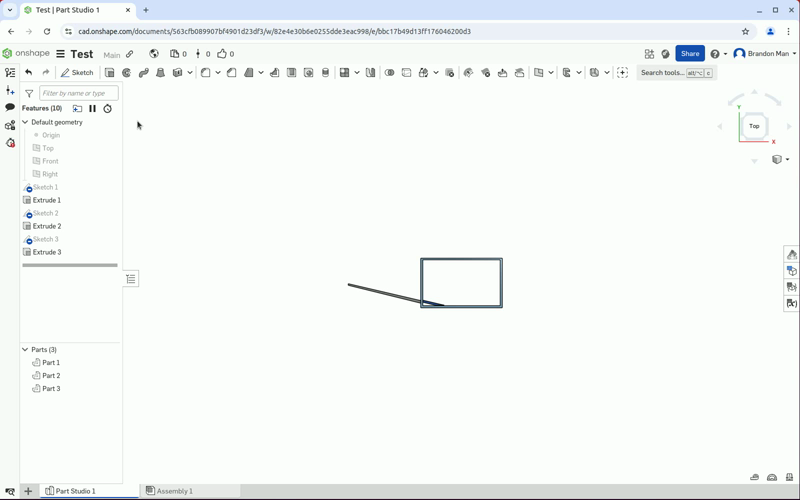
mouse_move(73, 189)
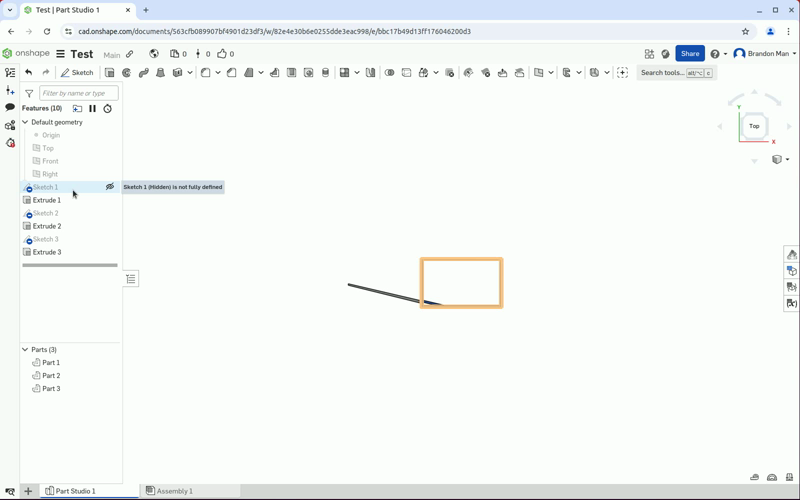
click(73, 189)
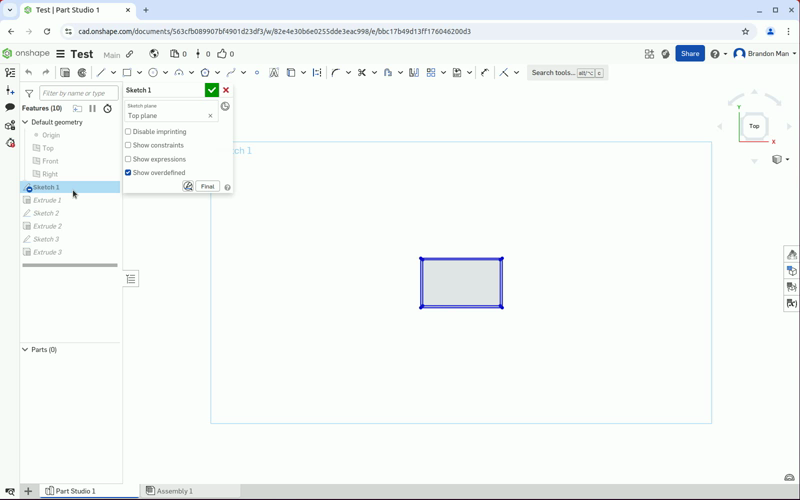
mouse_move(229, 92)
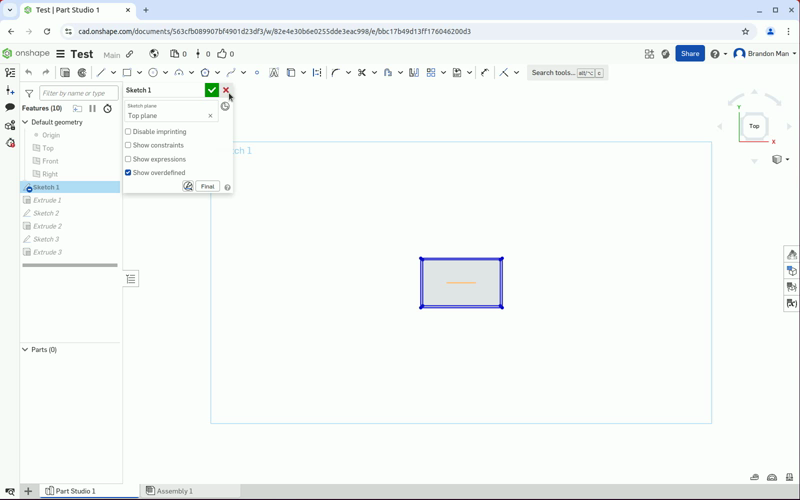
click(229, 92)
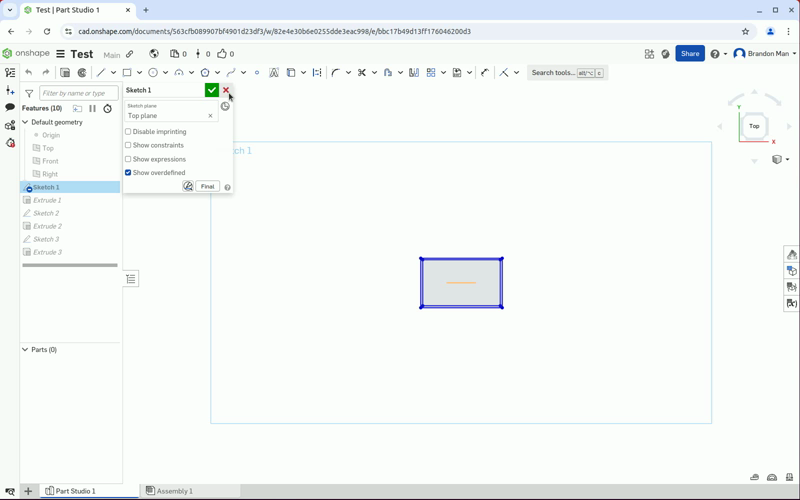
key(shift+s)
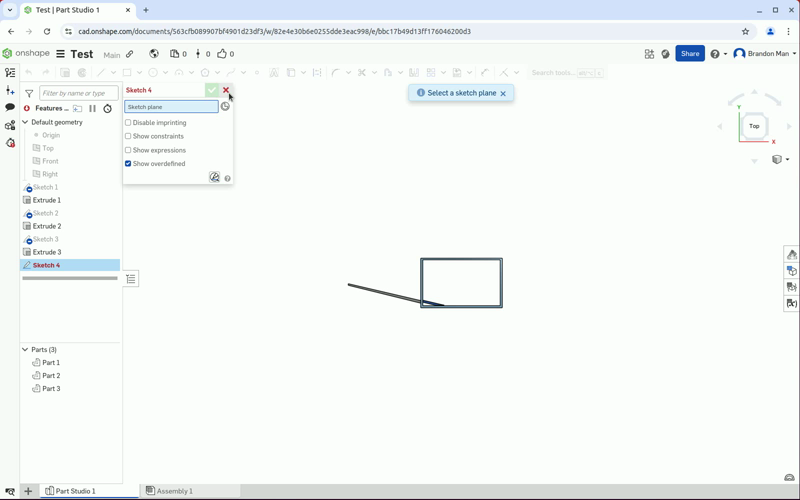
mouse_move(73, 150)
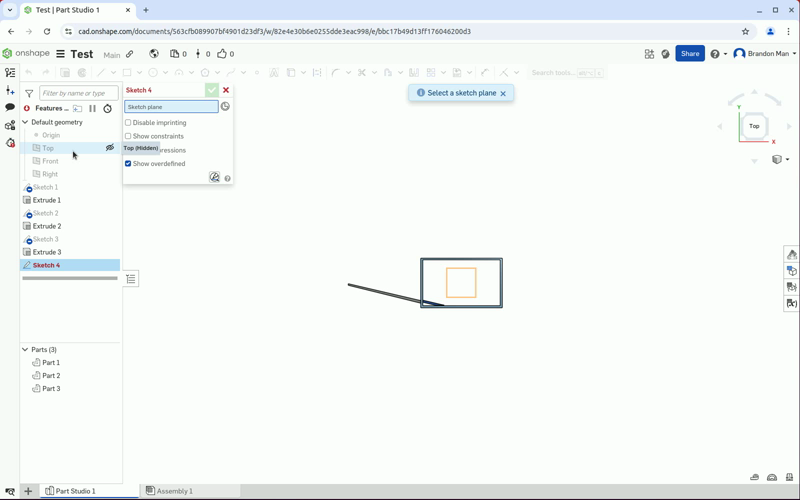
click(73, 150)
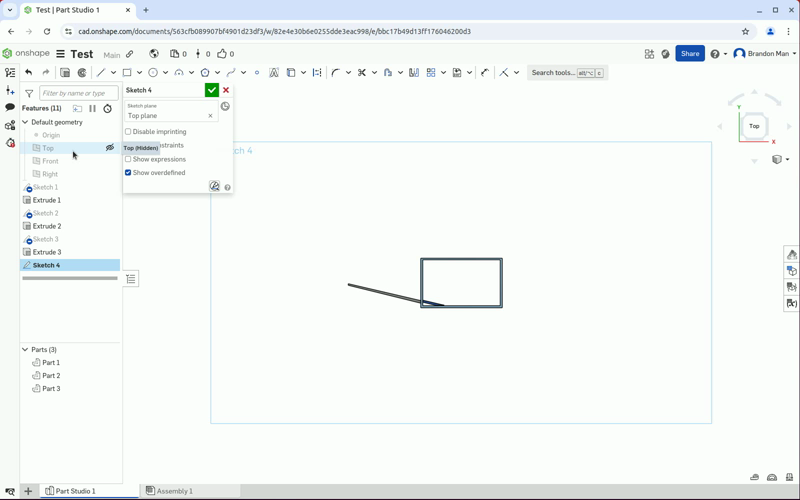
mouse_move(73, 352)
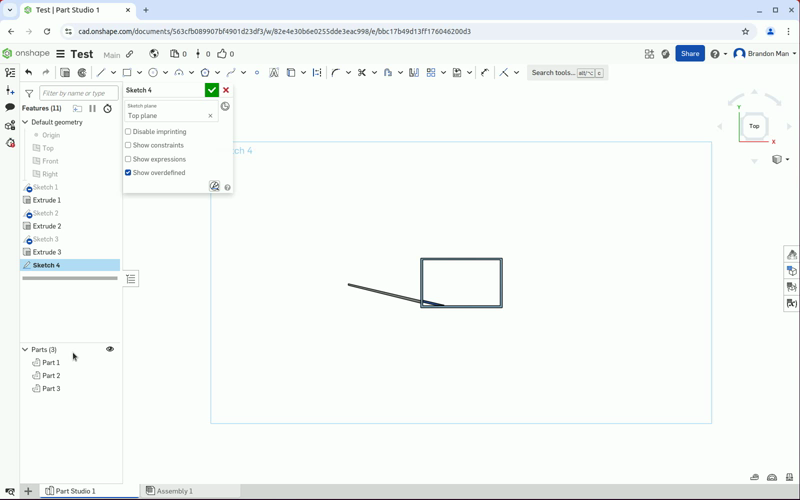
key(y)
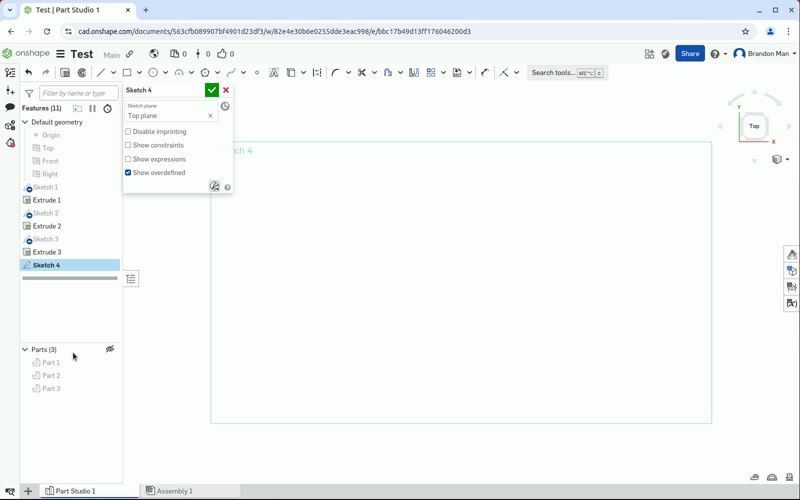
key(l)
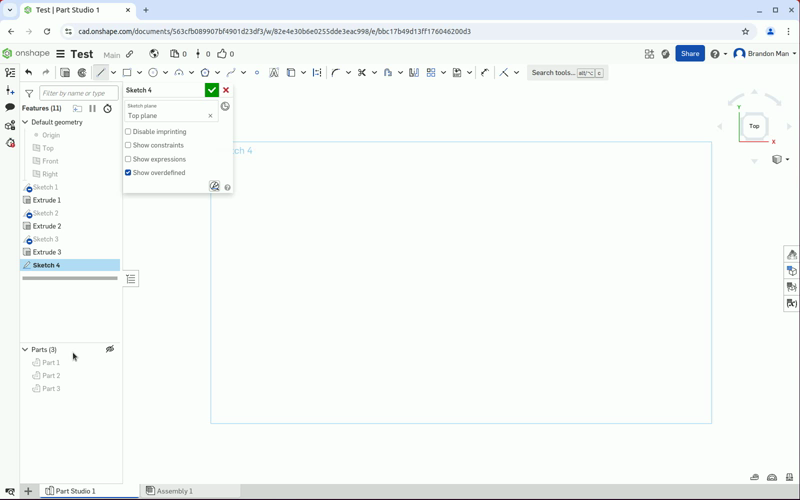
key_down(shift)
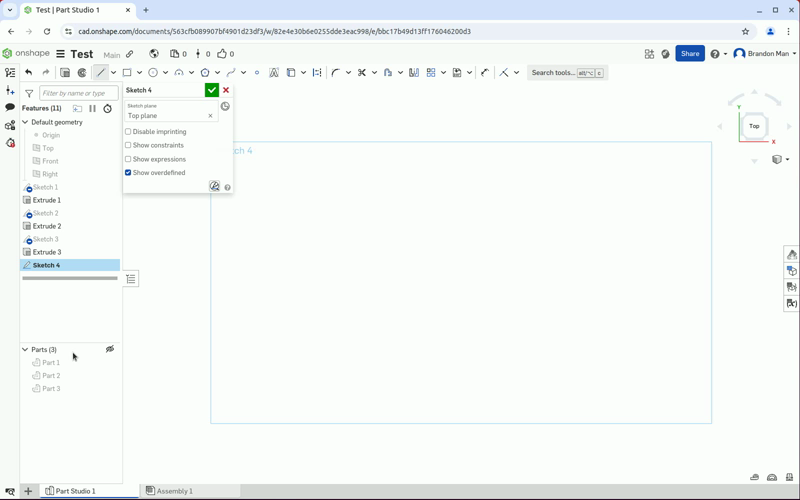
mouse_move(348, 282)
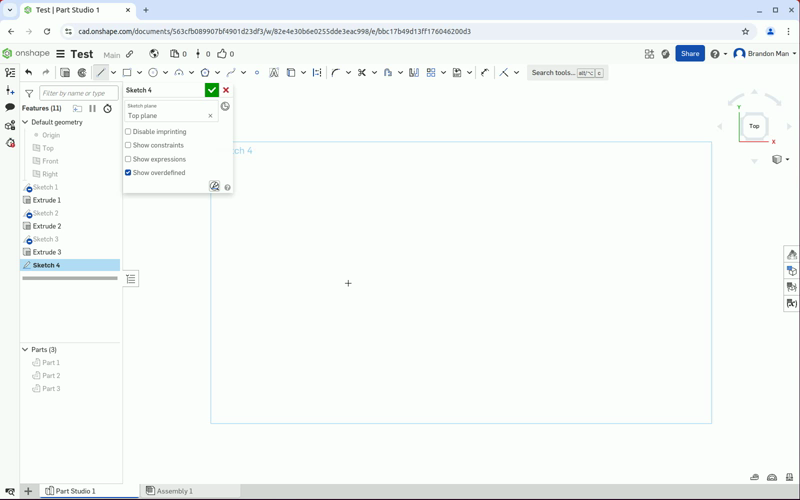
click(348, 282)
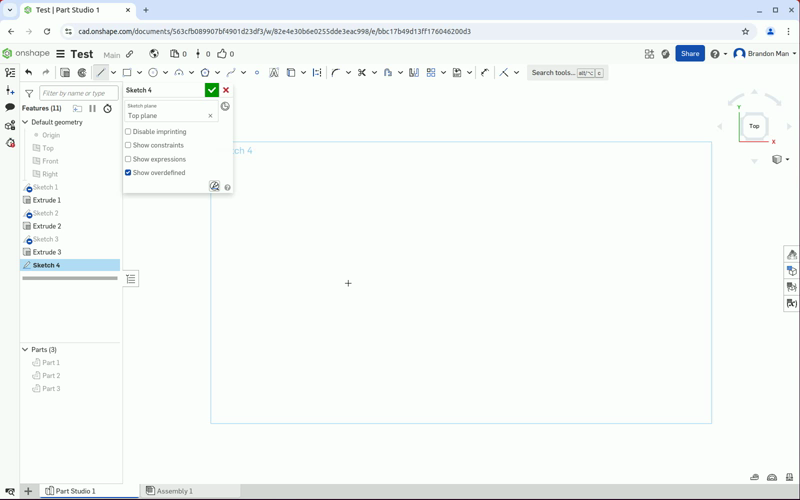
key_up(shift)
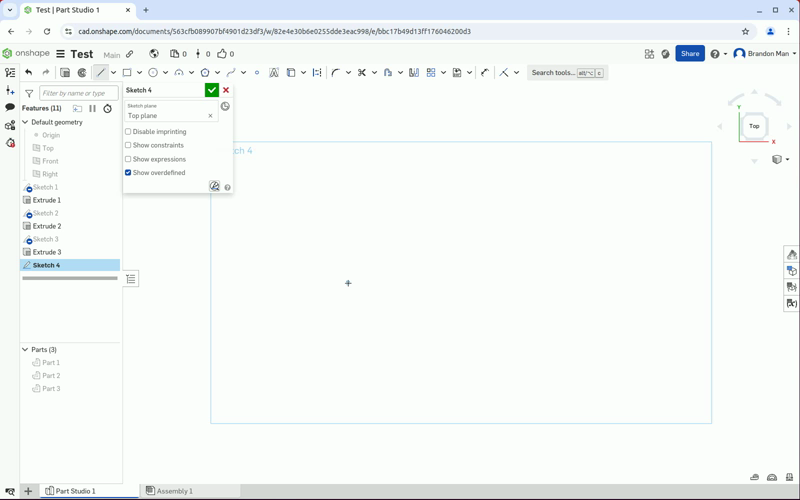
key_down(shift)
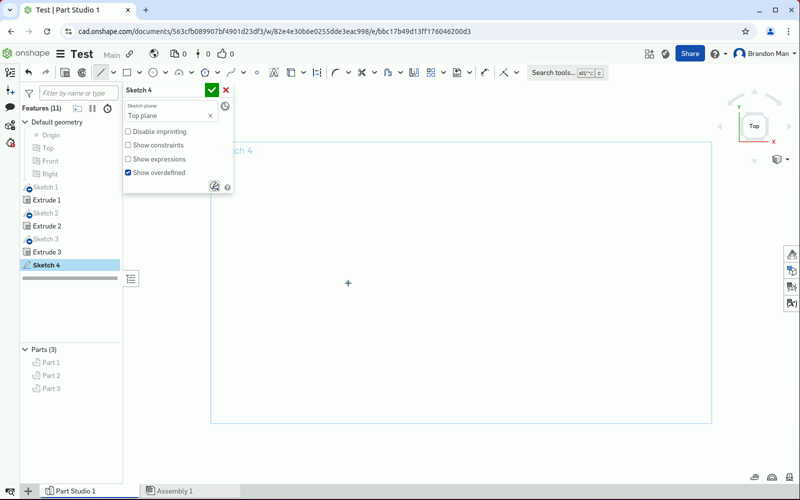
mouse_move(421, 265)
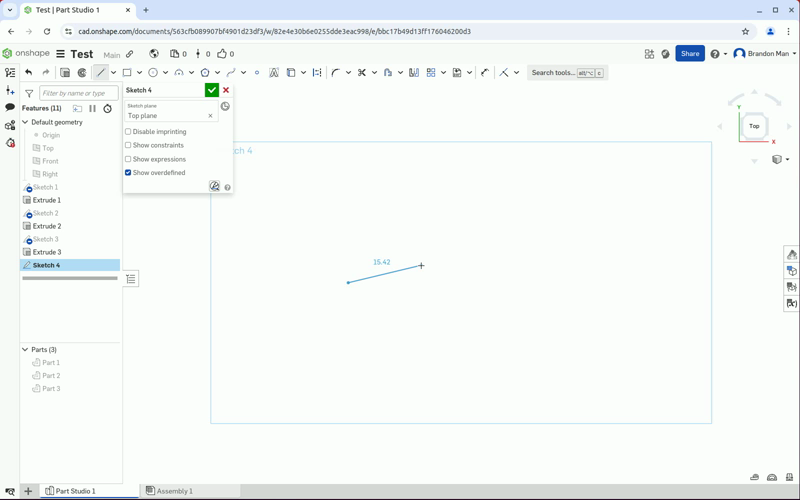
click(421, 265)
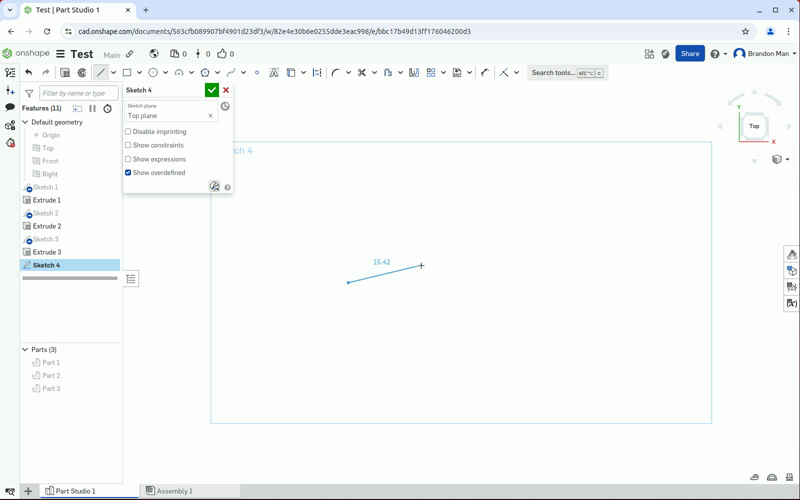
key_up(shift)
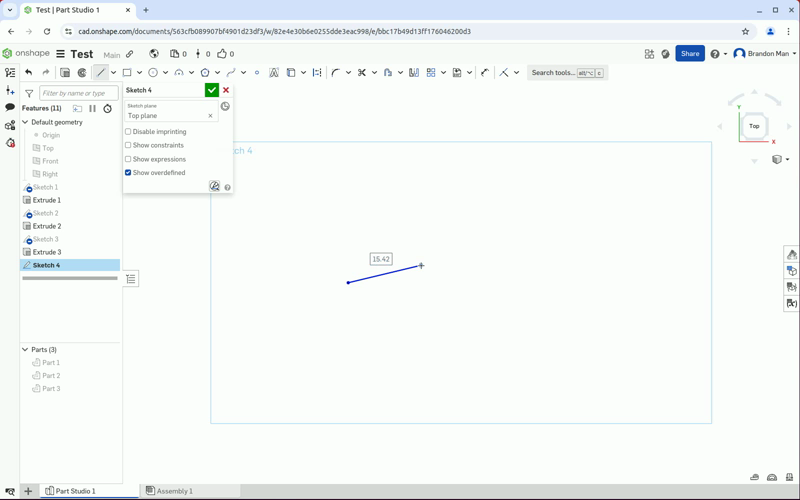
key_down(shift)
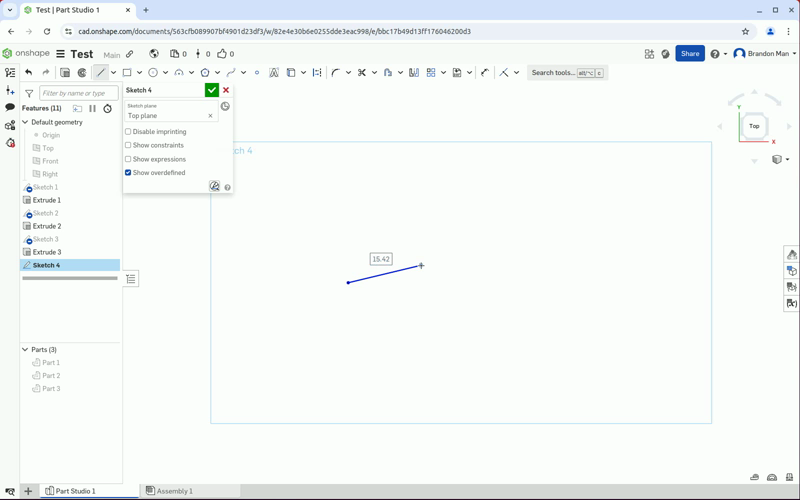
mouse_move(451, 265)
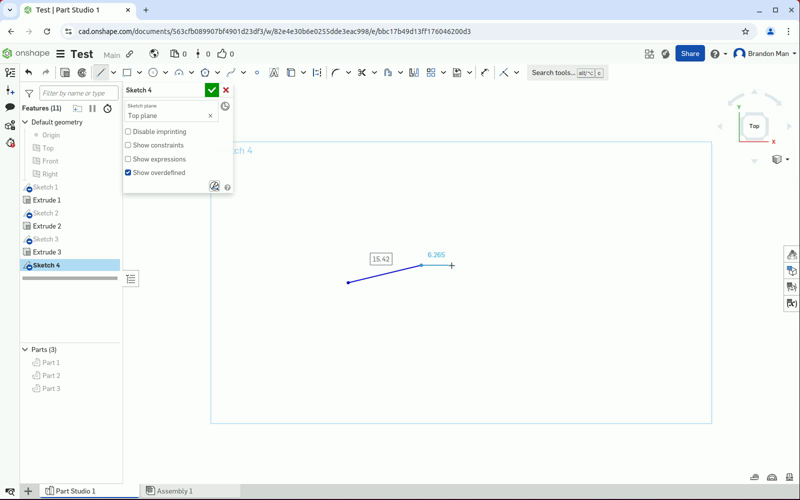
mouse_move(421, 263)
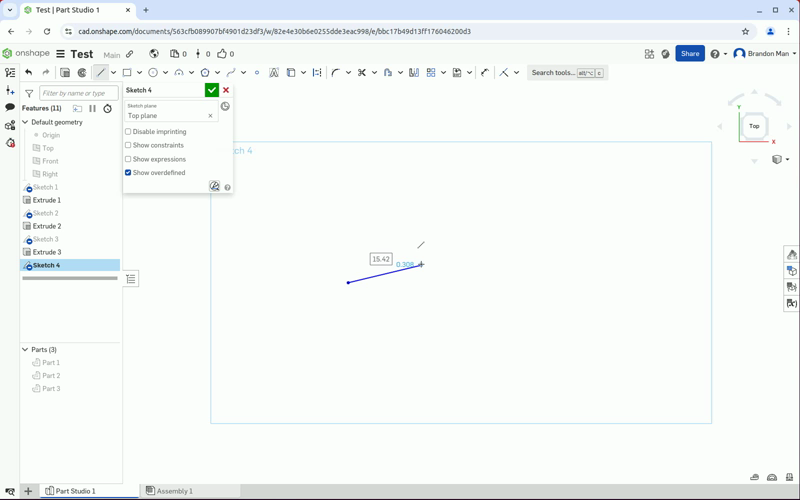
scroll(6)
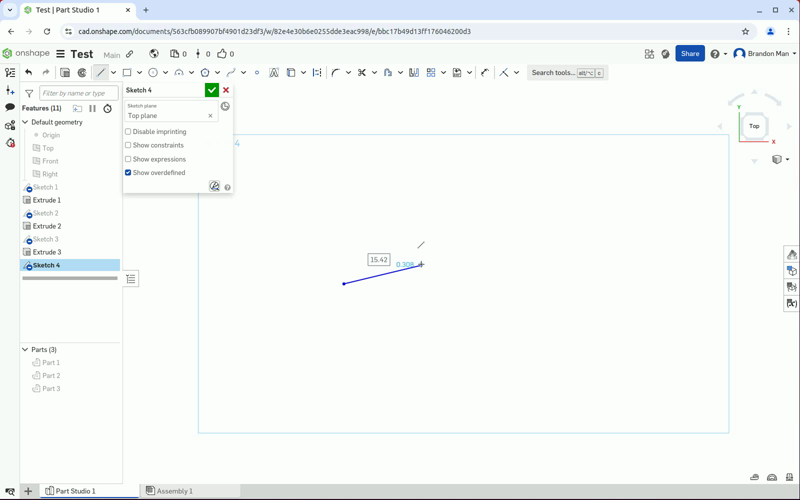
scroll(6)
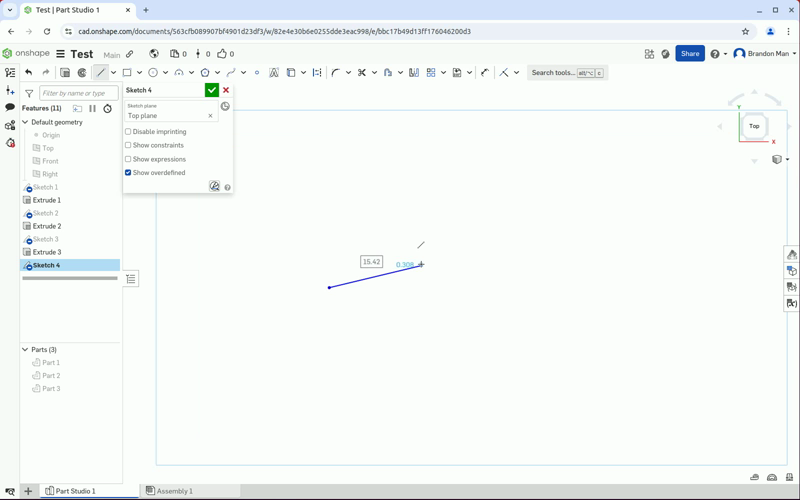
scroll(6)
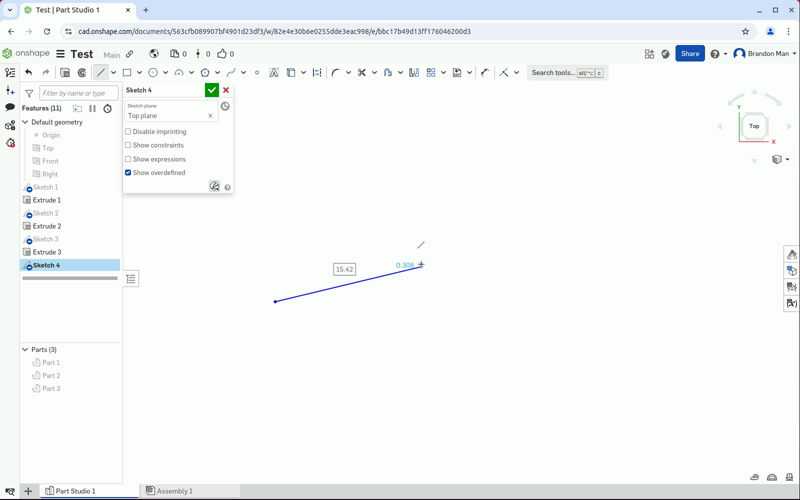
scroll(6)
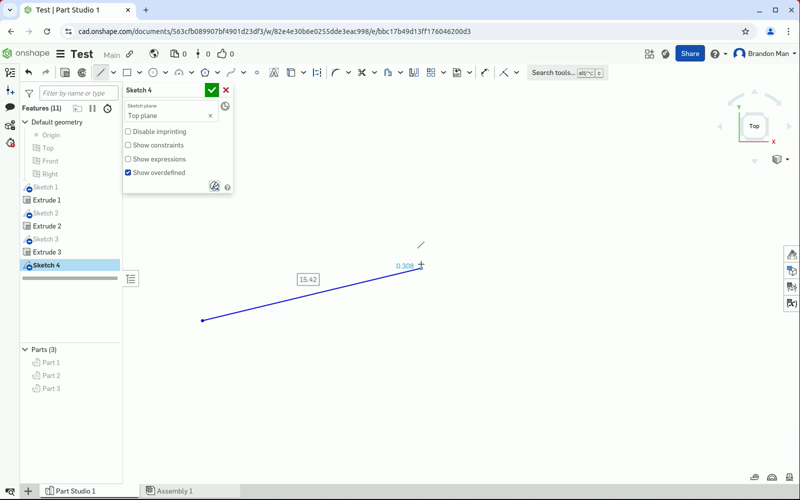
scroll(6)
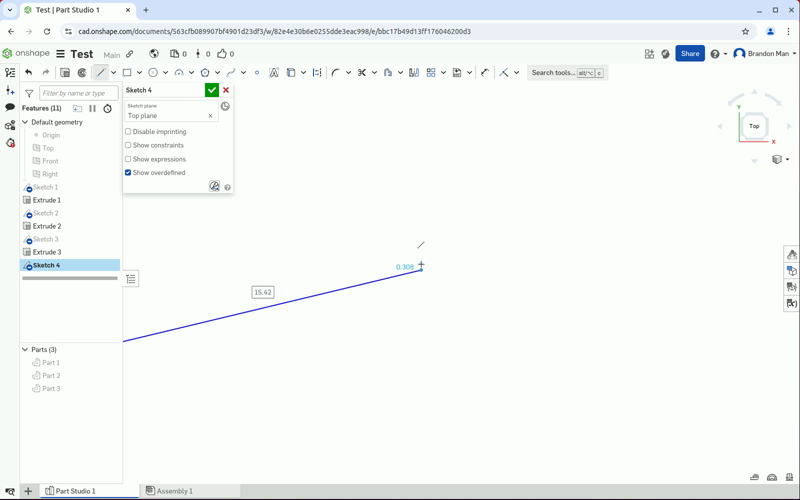
scroll(6)
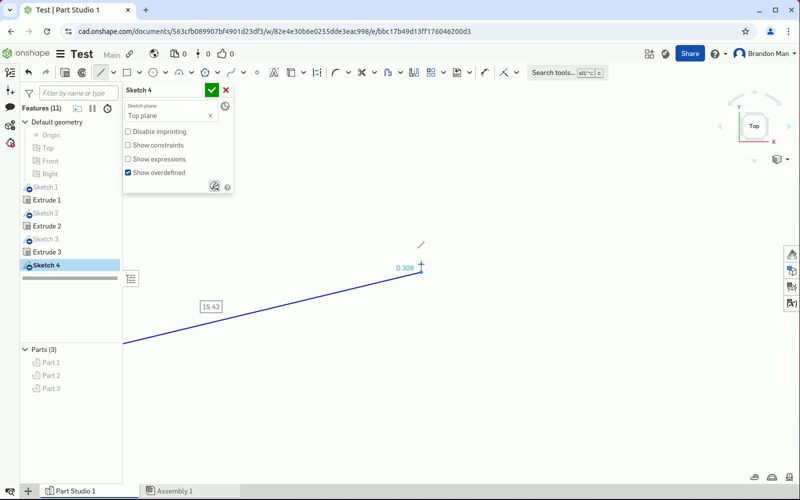
scroll(6)
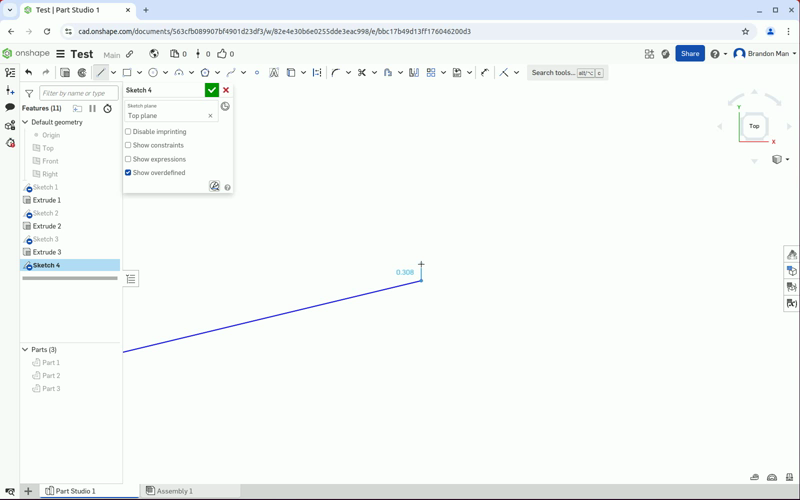
click(421, 263)
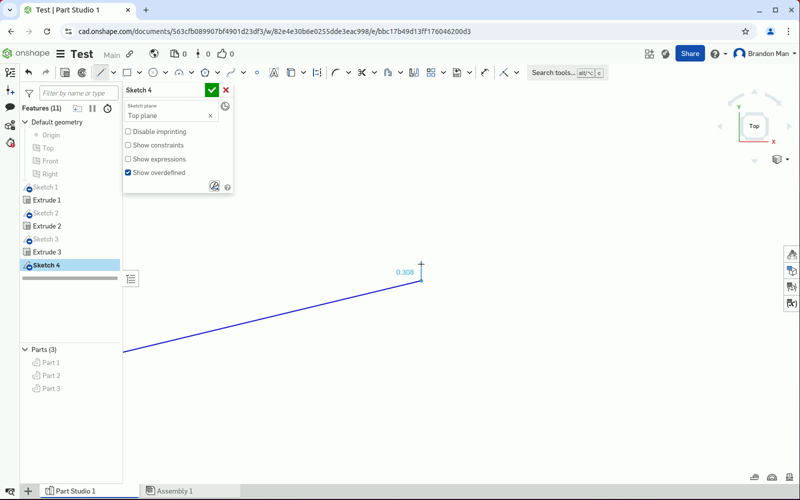
scroll(-6)
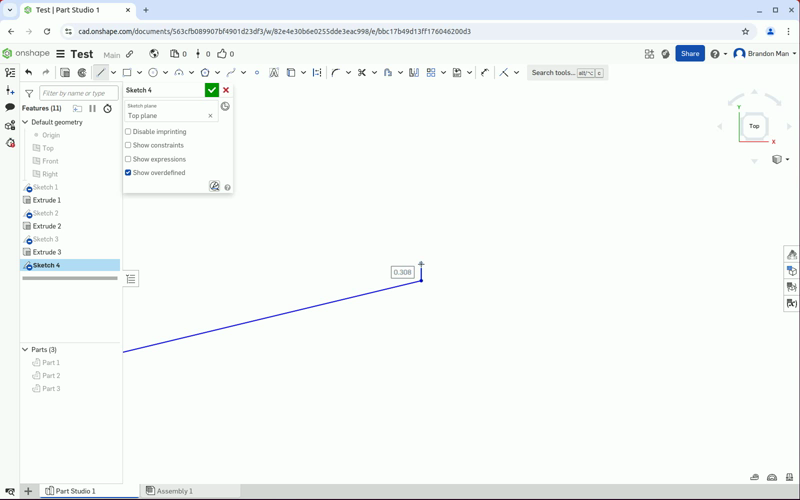
scroll(-6)
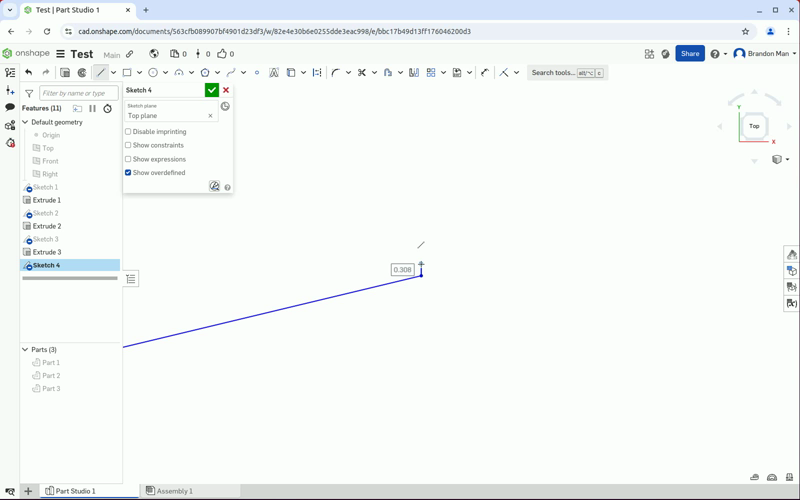
scroll(-6)
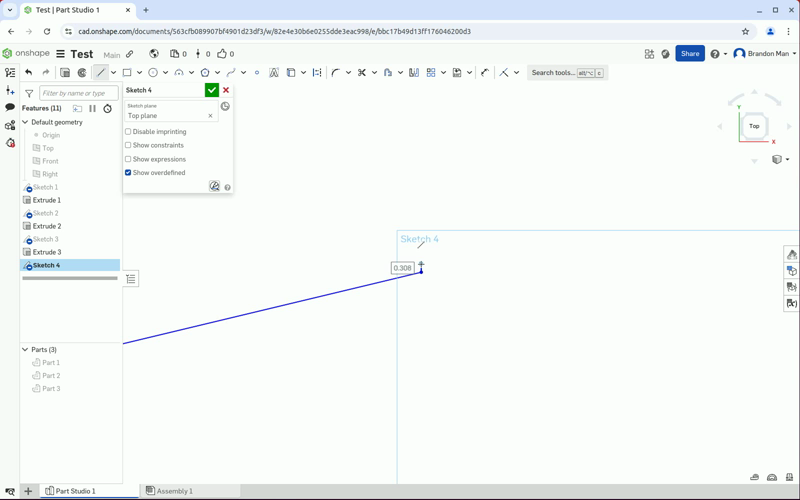
scroll(-6)
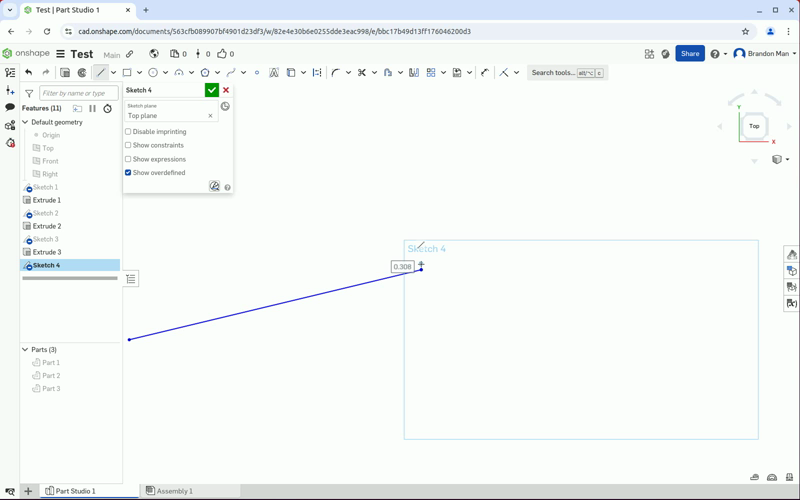
scroll(-6)
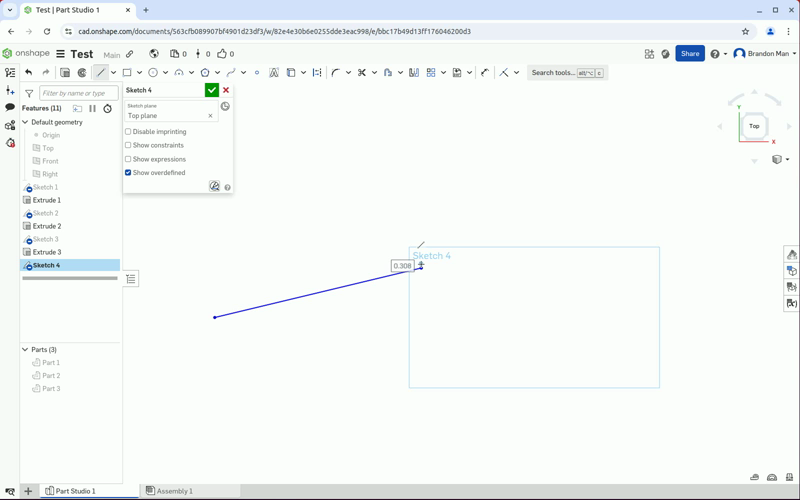
scroll(-6)
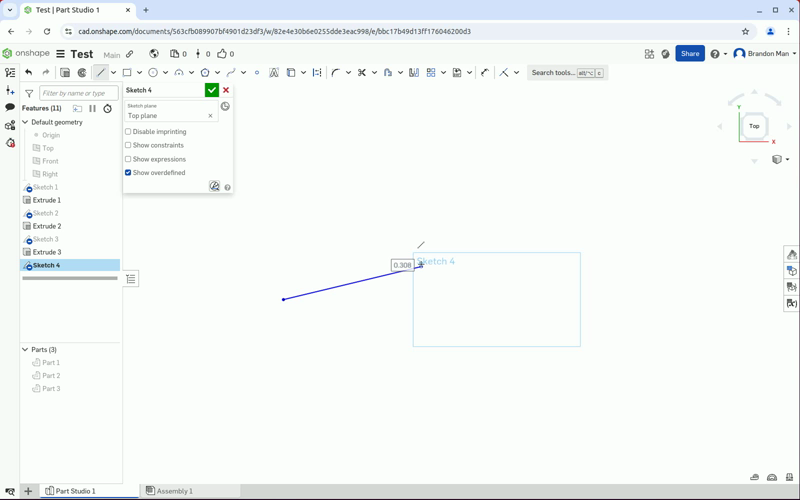
scroll(-6)
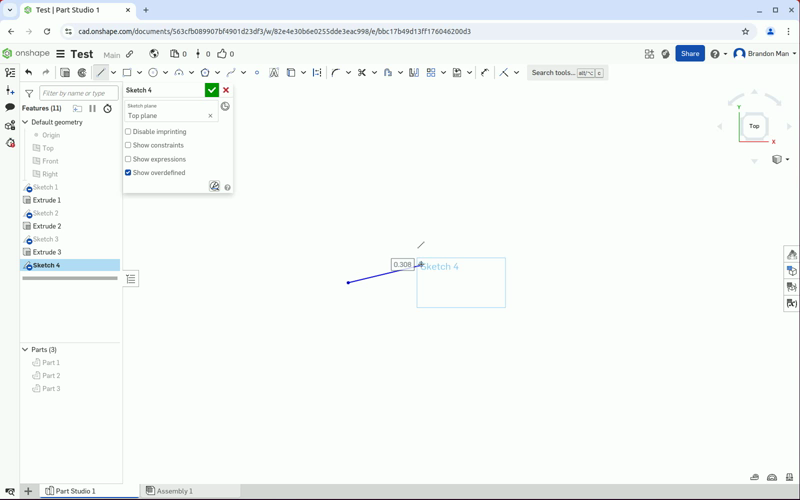
key_up(shift)
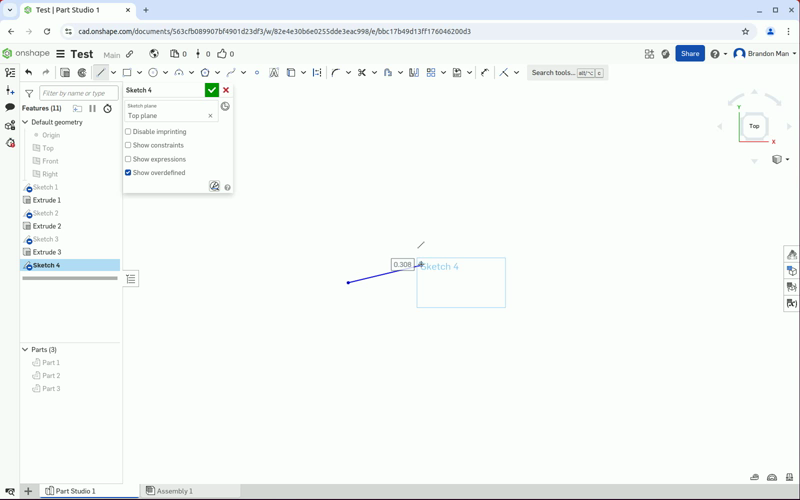
key_down(shift)
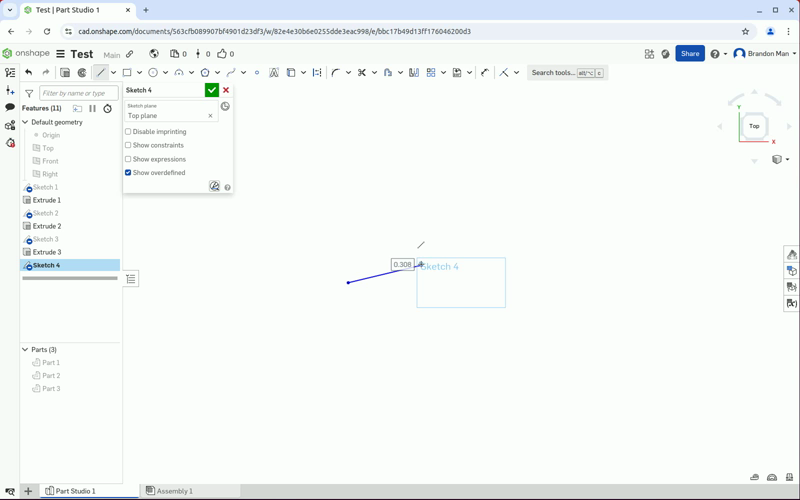
mouse_move(348, 281)
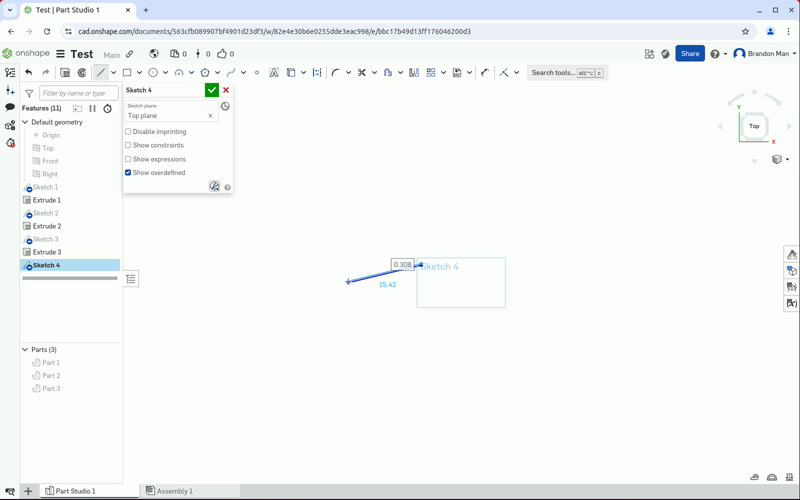
scroll(6)
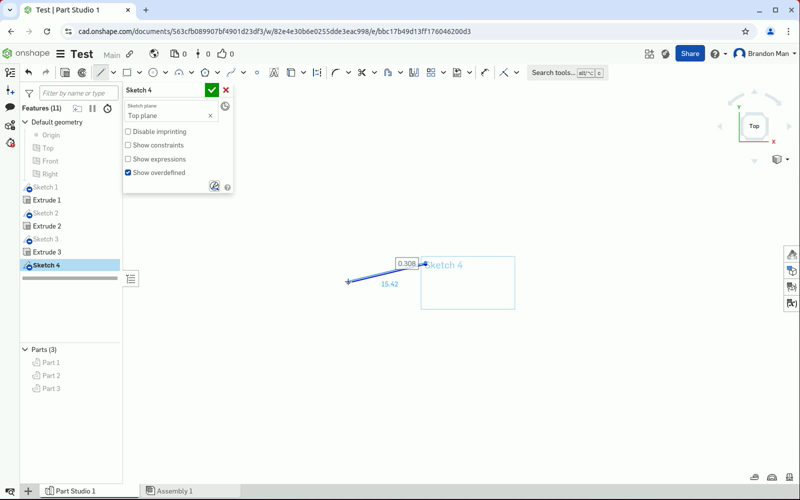
scroll(6)
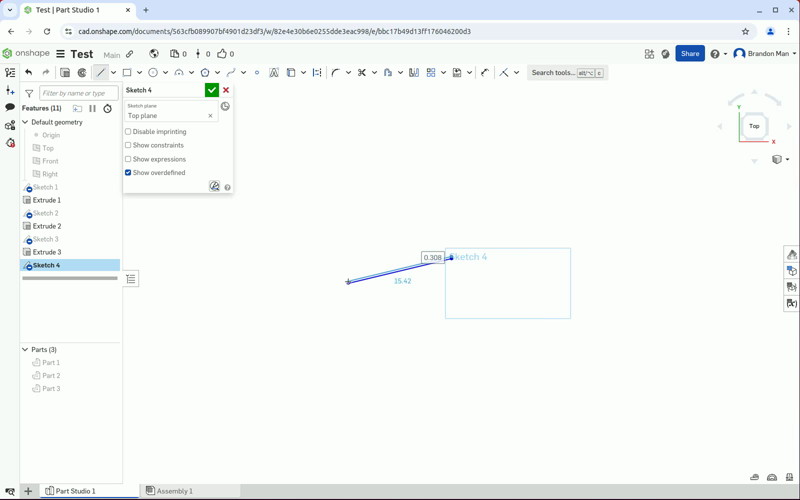
scroll(6)
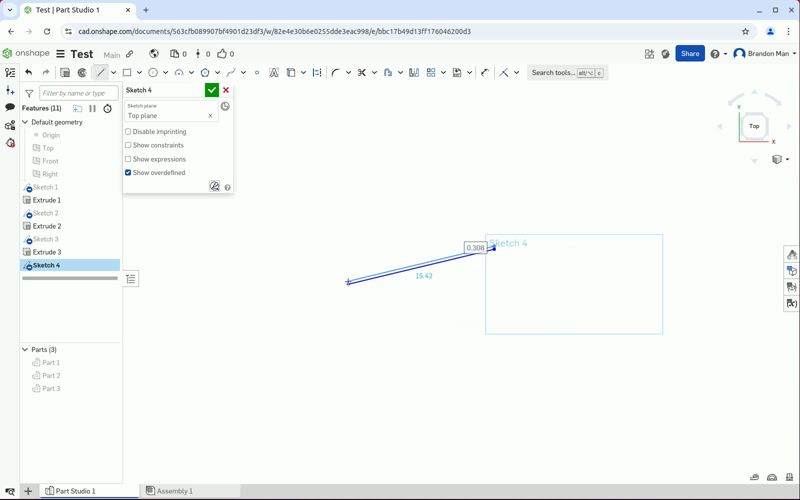
scroll(6)
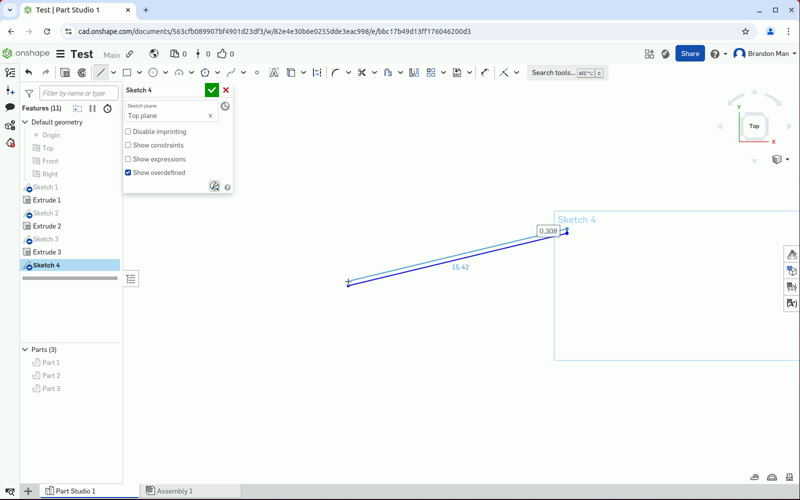
scroll(6)
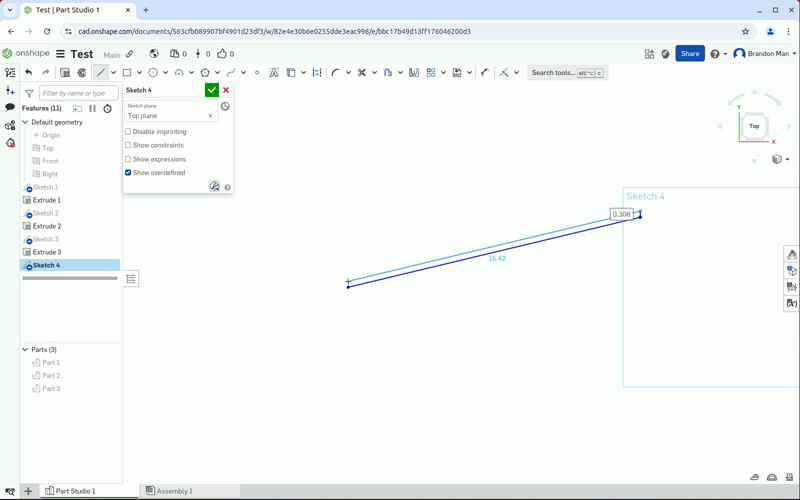
scroll(6)
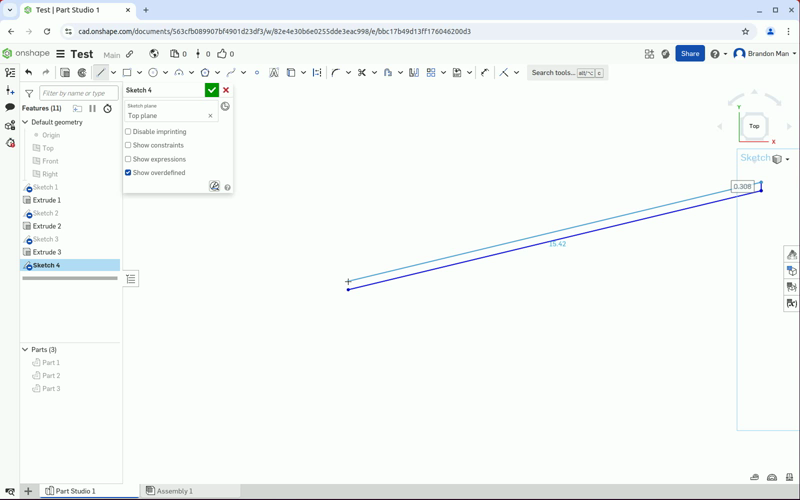
scroll(6)
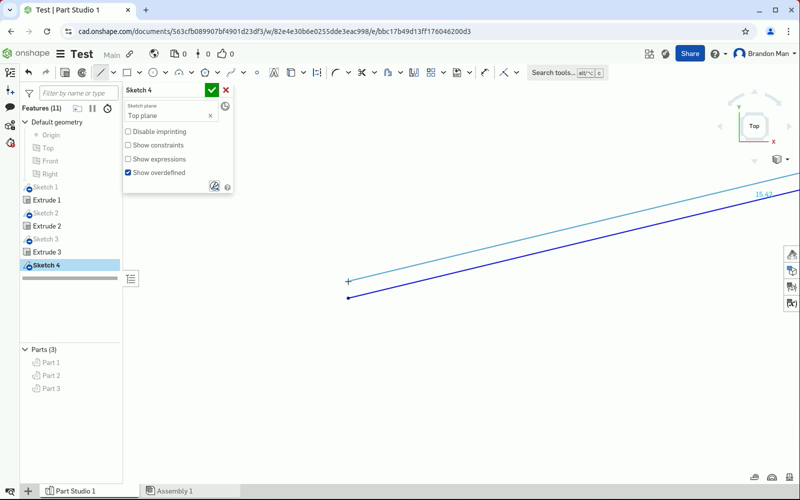
click(348, 281)
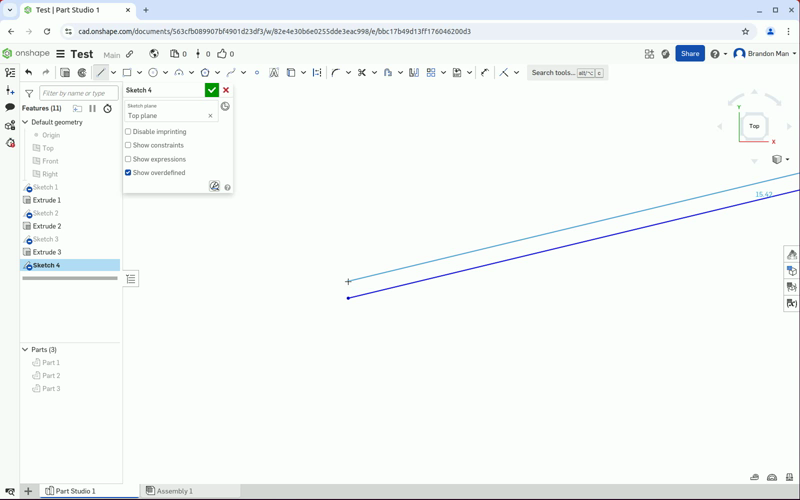
scroll(-6)
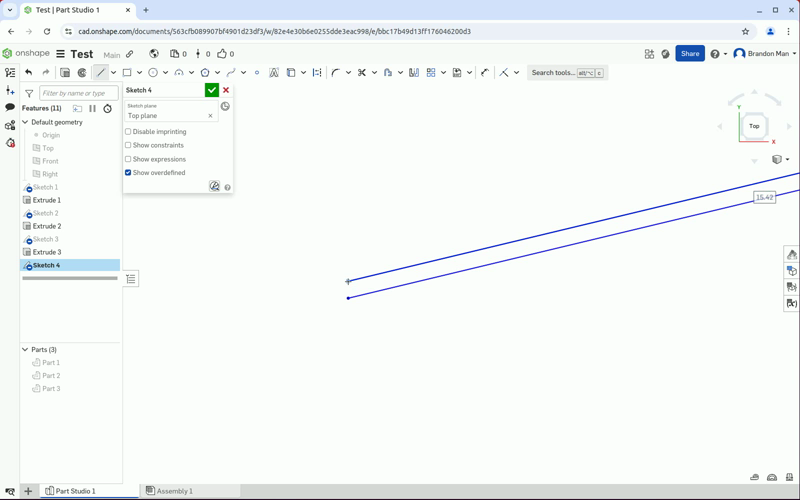
scroll(-6)
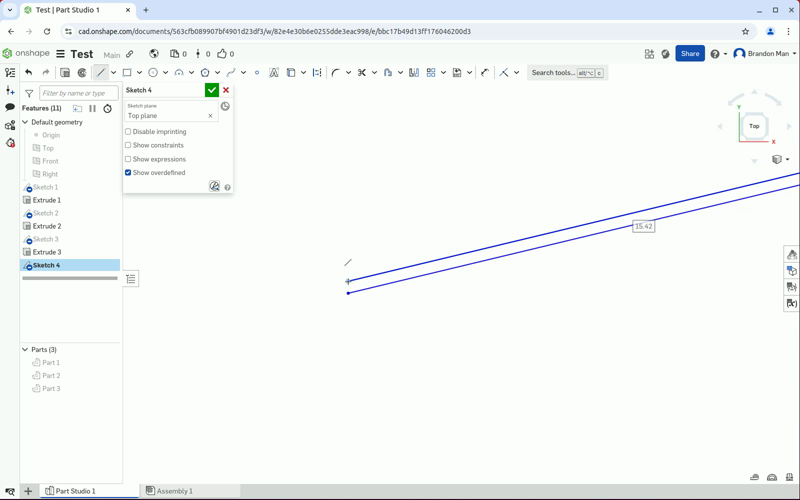
scroll(-6)
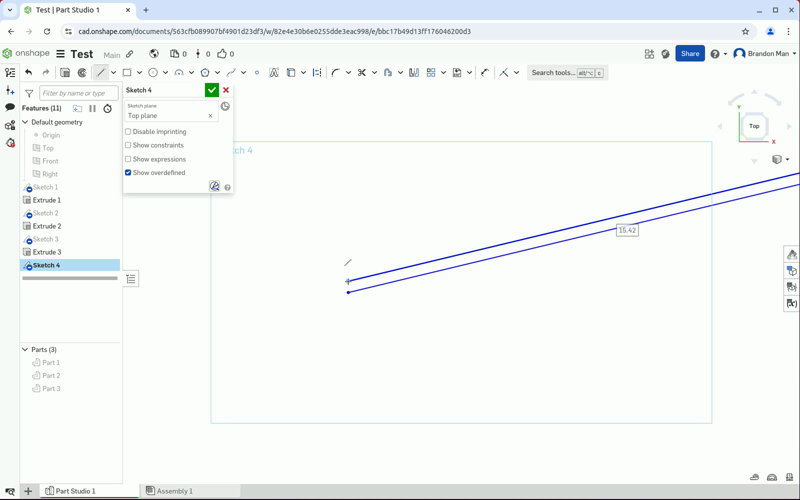
scroll(-6)
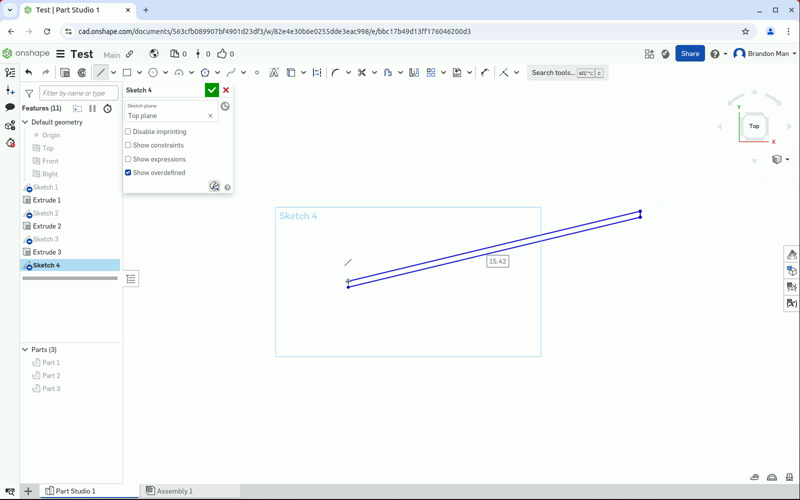
scroll(-6)
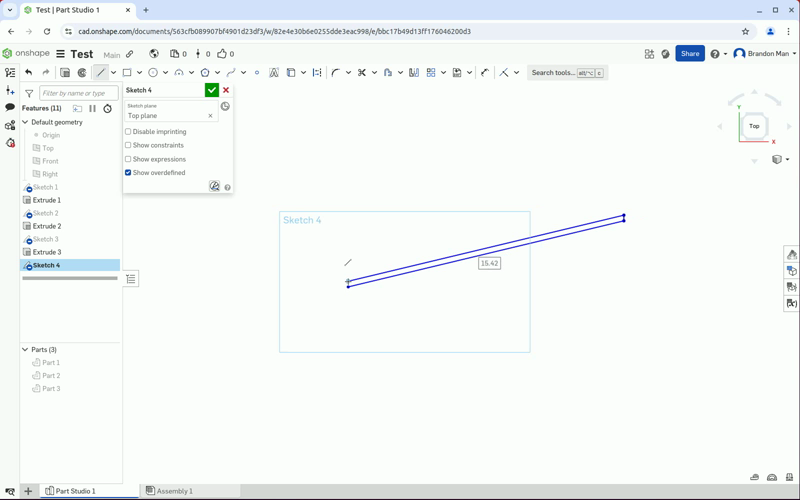
scroll(-6)
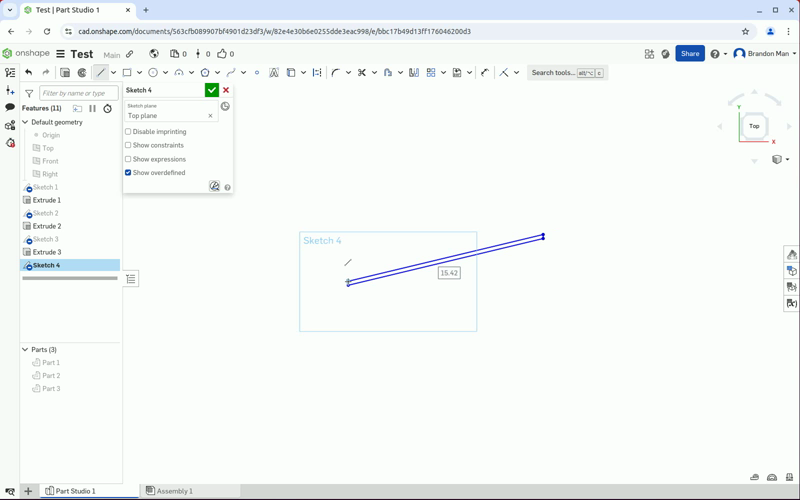
scroll(-6)
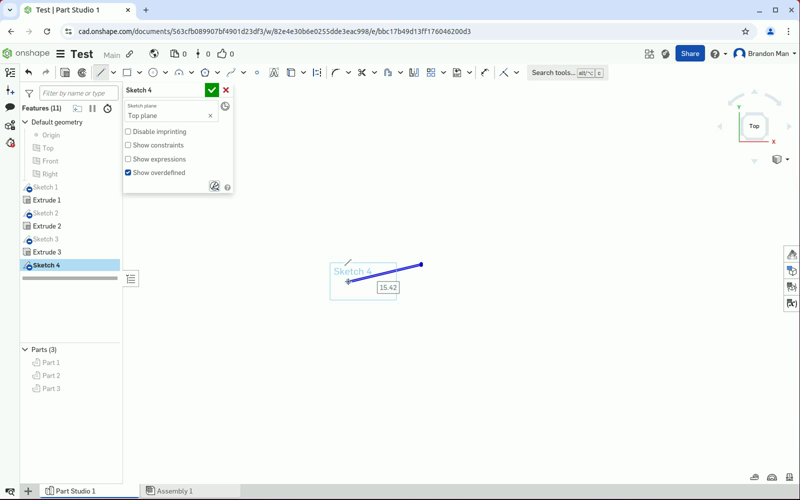
key_up(shift)
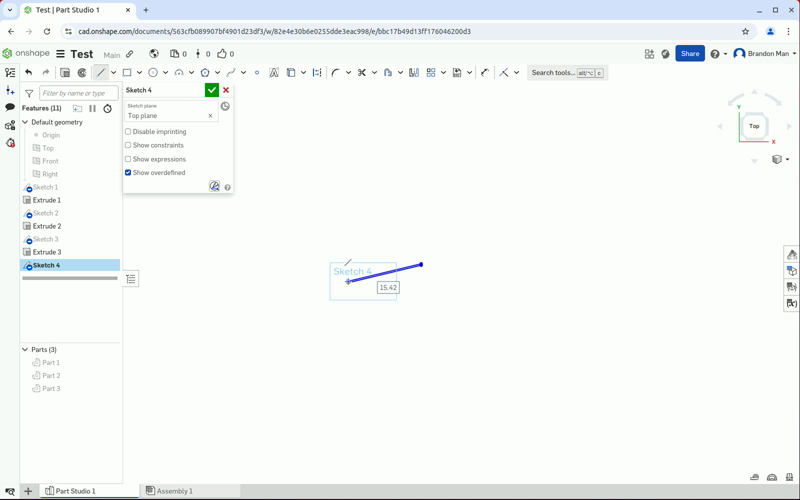
mouse_move(378, 281)
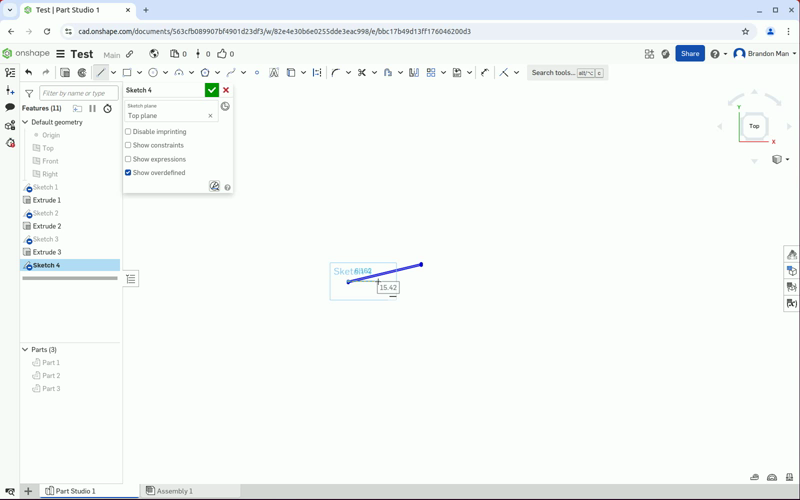
key_down(shift)
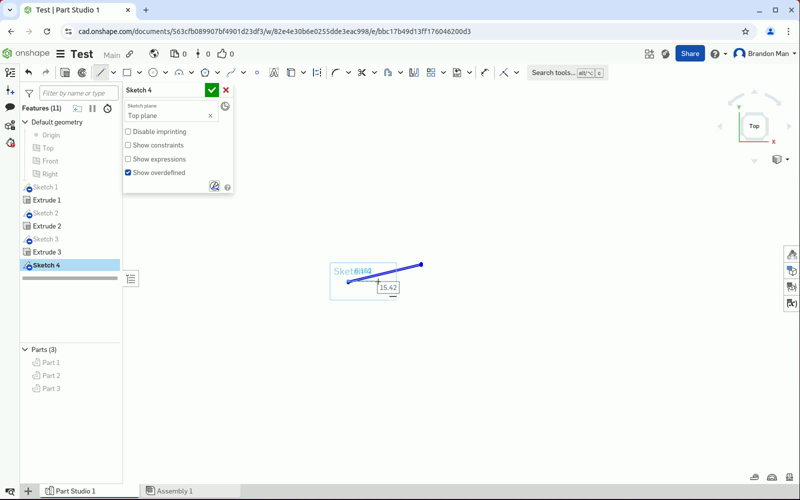
mouse_move(348, 282)
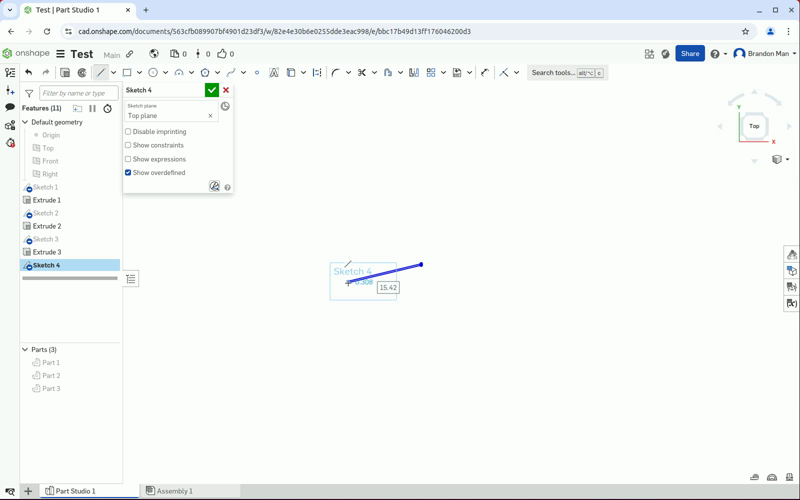
scroll(6)
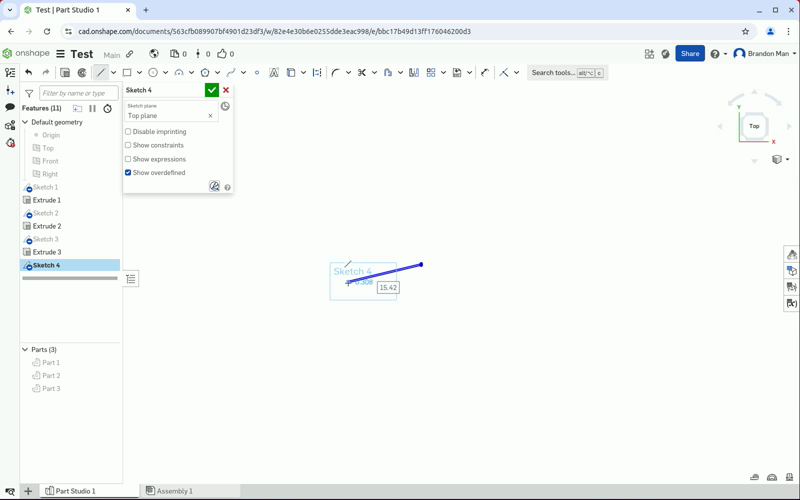
scroll(6)
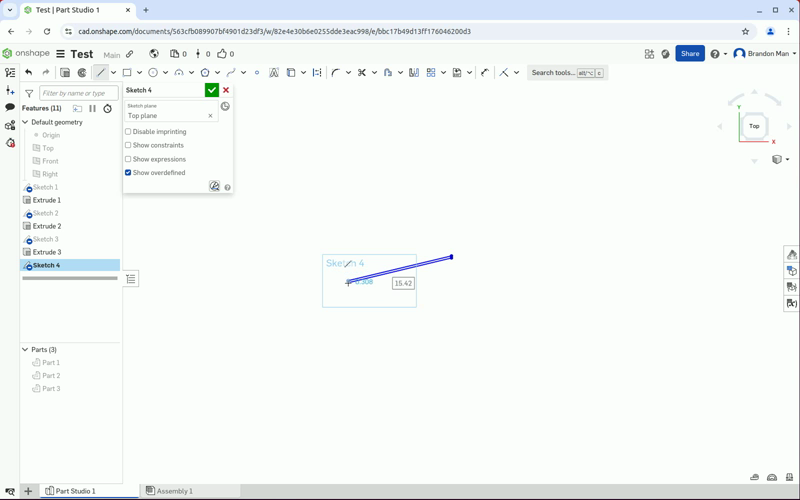
scroll(6)
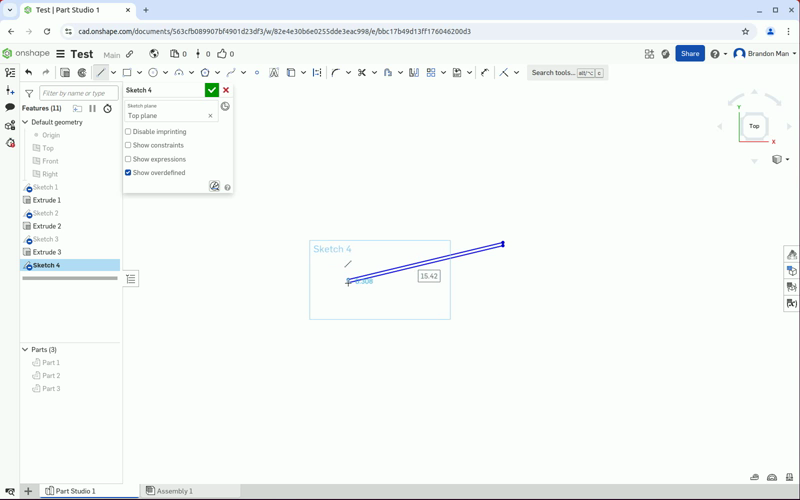
scroll(6)
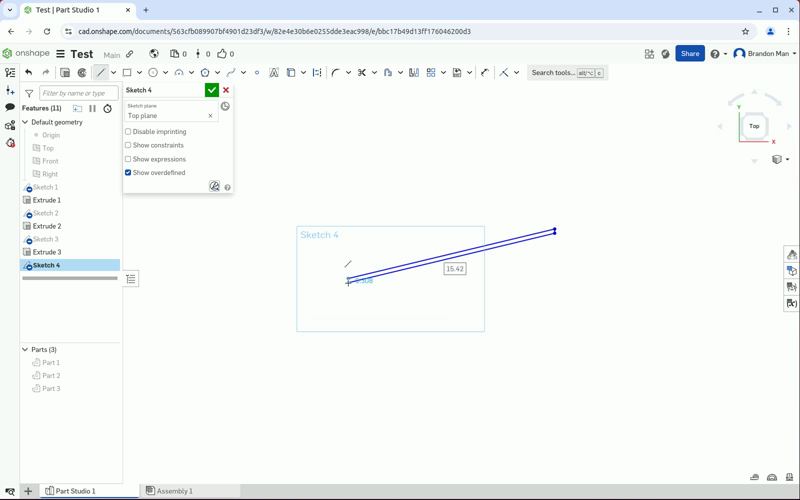
scroll(6)
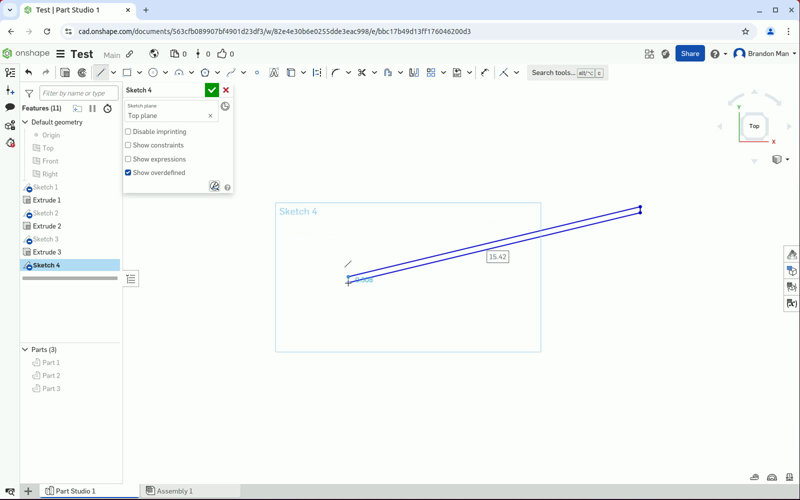
scroll(6)
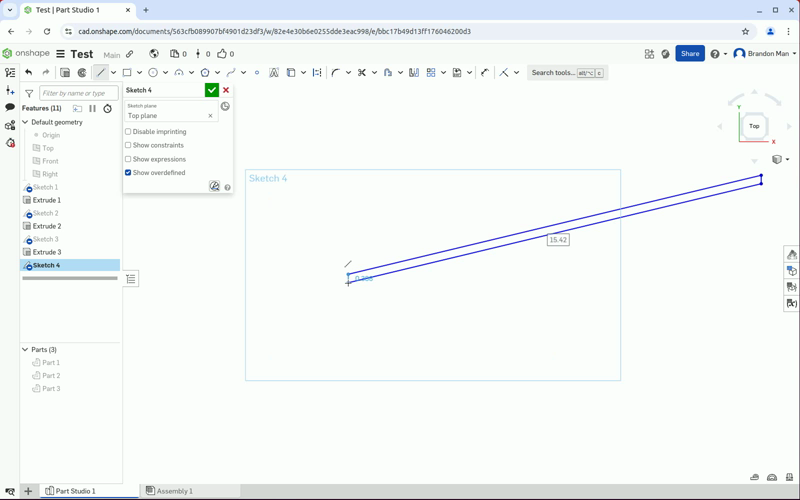
scroll(6)
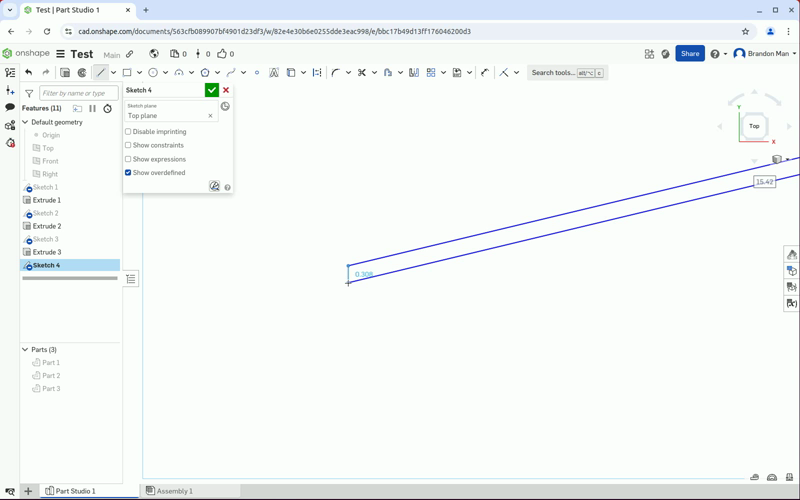
key_up(shift)
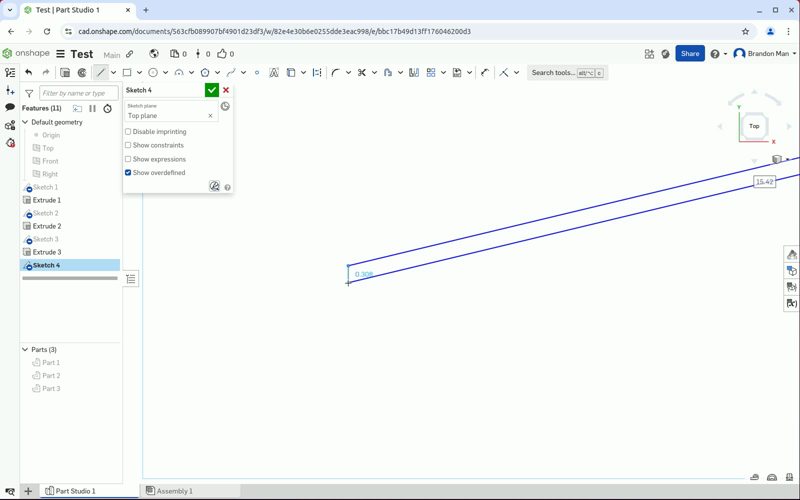
click(348, 282)
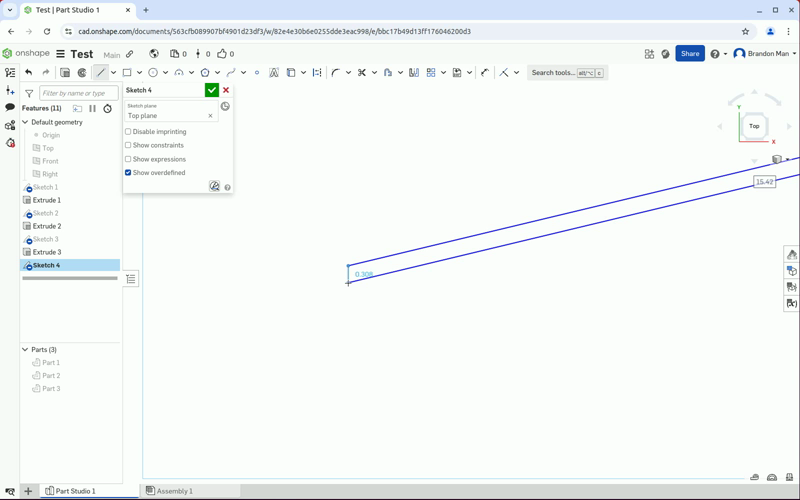
scroll(-6)
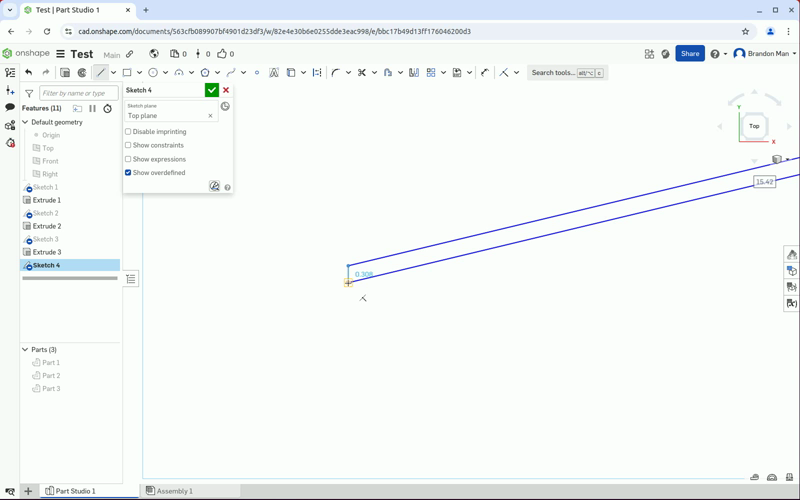
scroll(-6)
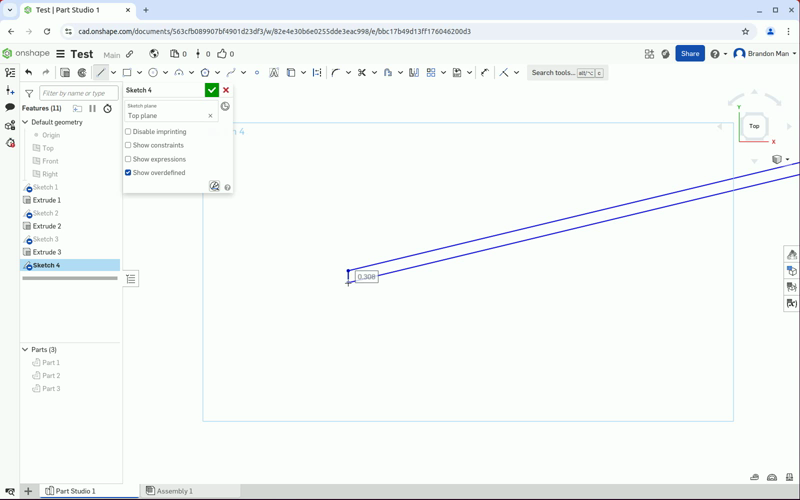
scroll(-6)
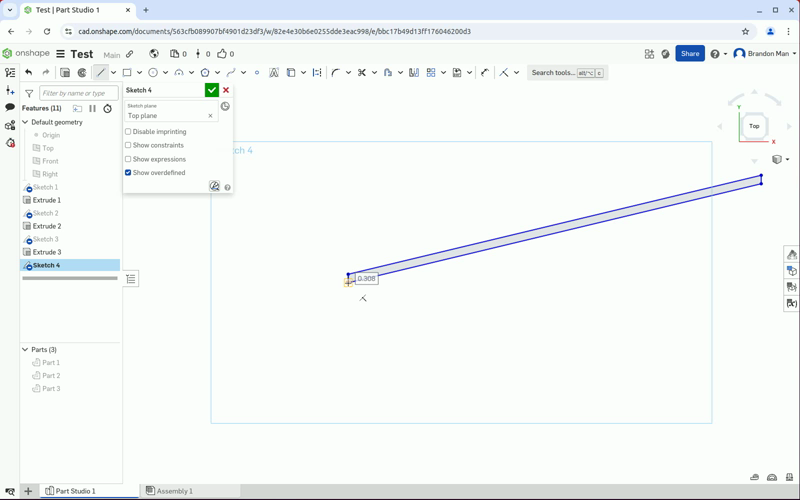
scroll(-6)
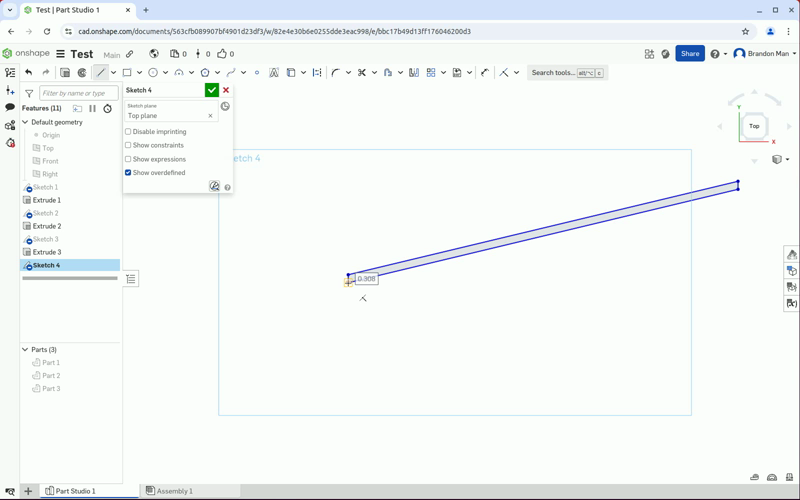
scroll(-6)
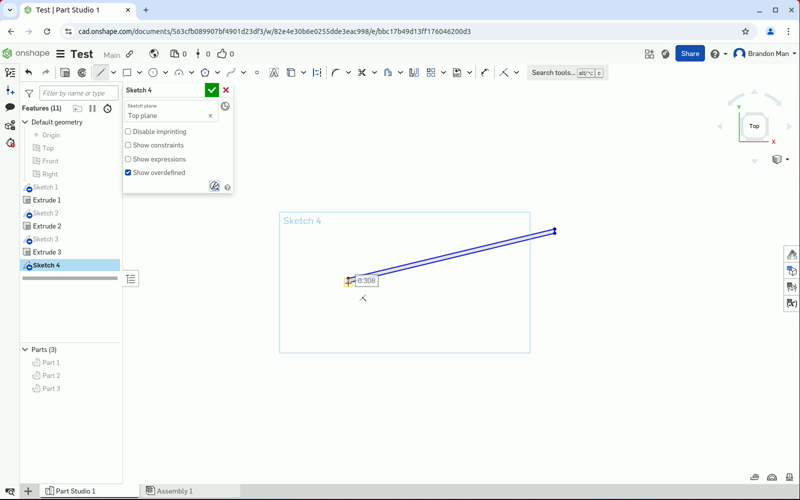
scroll(-6)
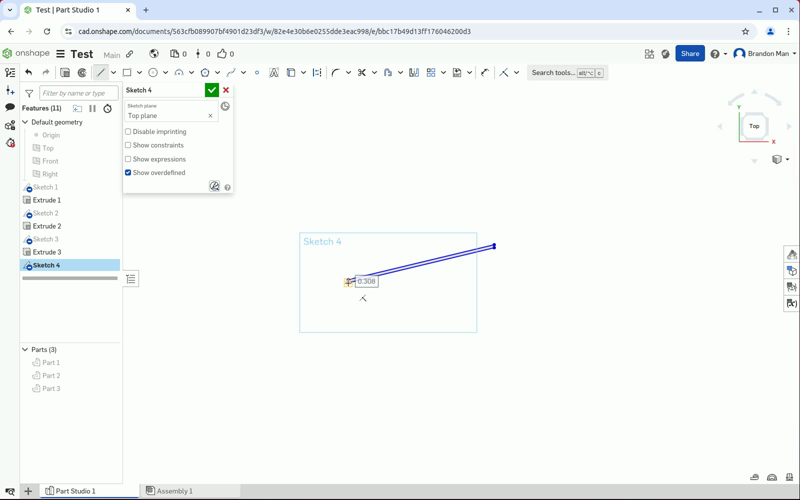
scroll(-6)
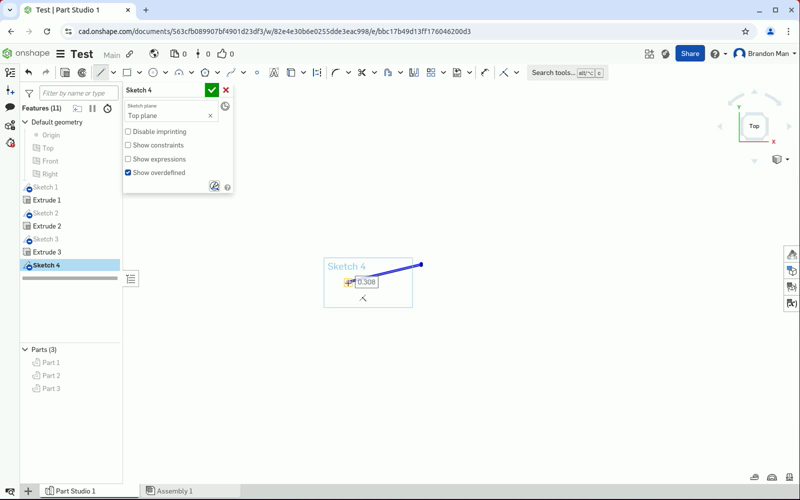
key(esc)
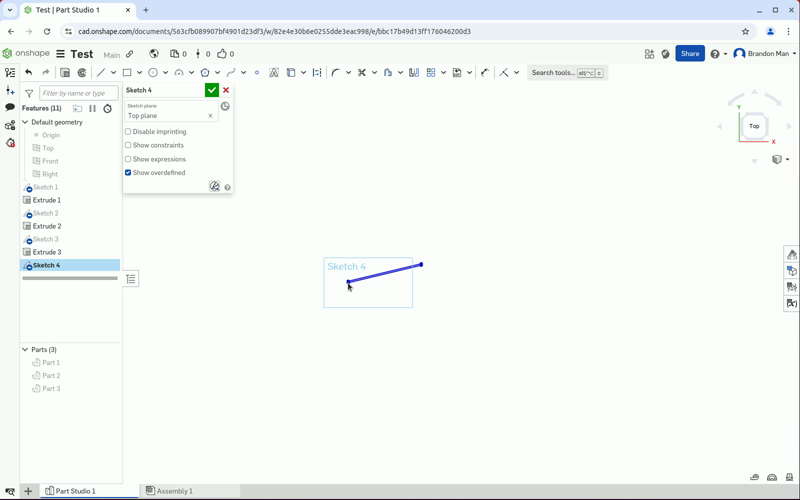
mouse_move(348, 282)
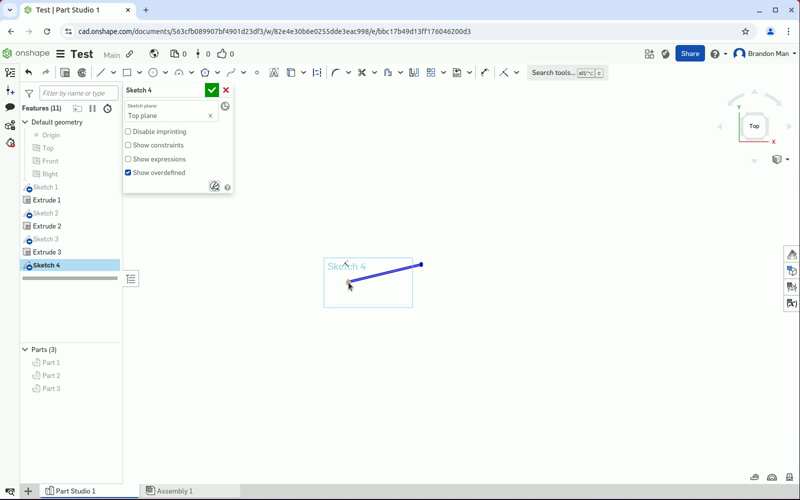
scroll(6)
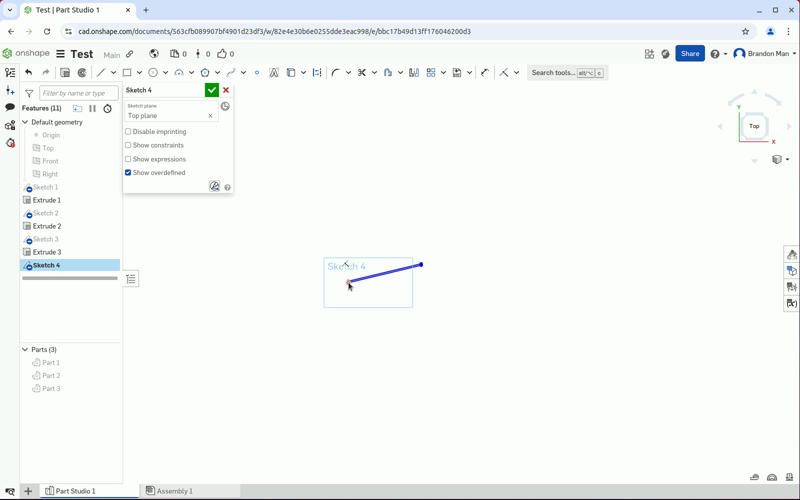
scroll(6)
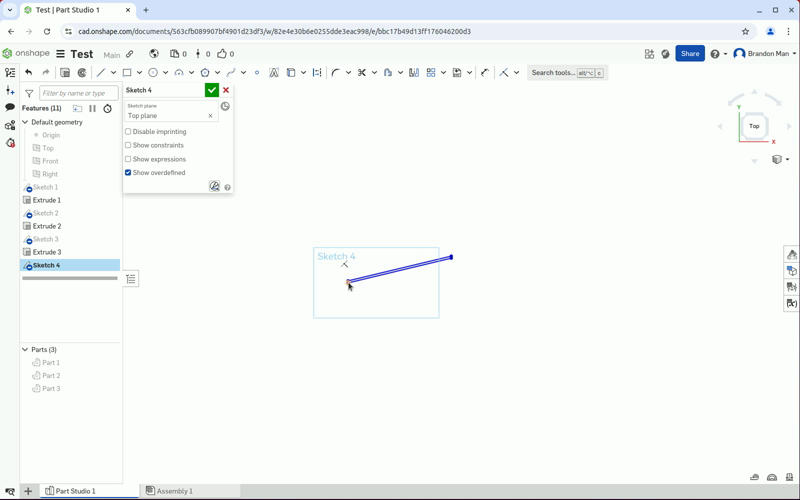
scroll(6)
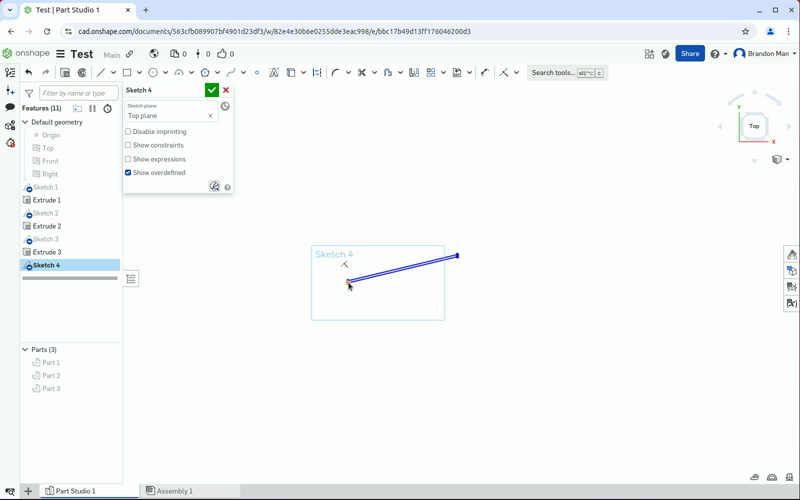
scroll(6)
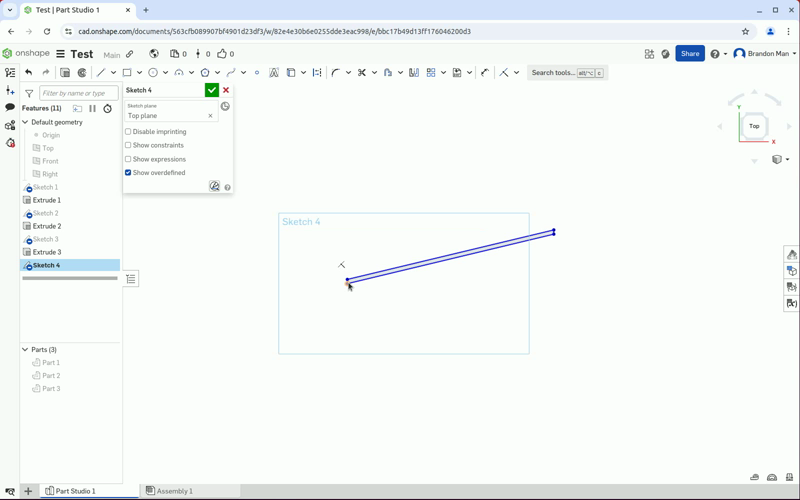
scroll(6)
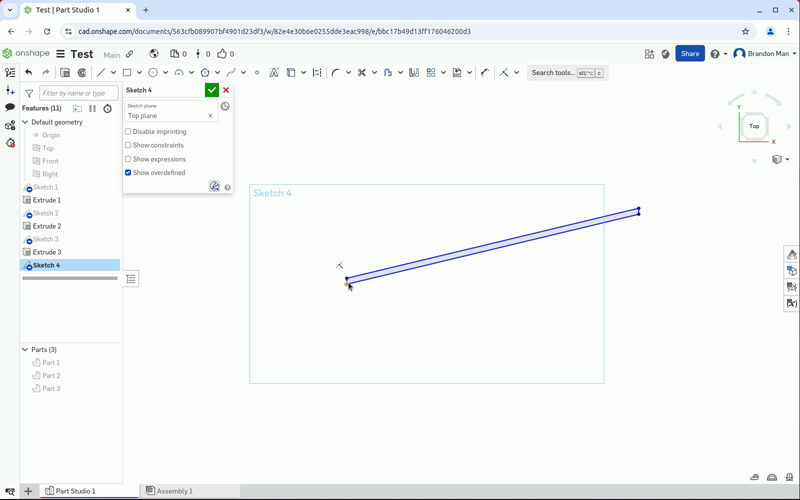
scroll(6)
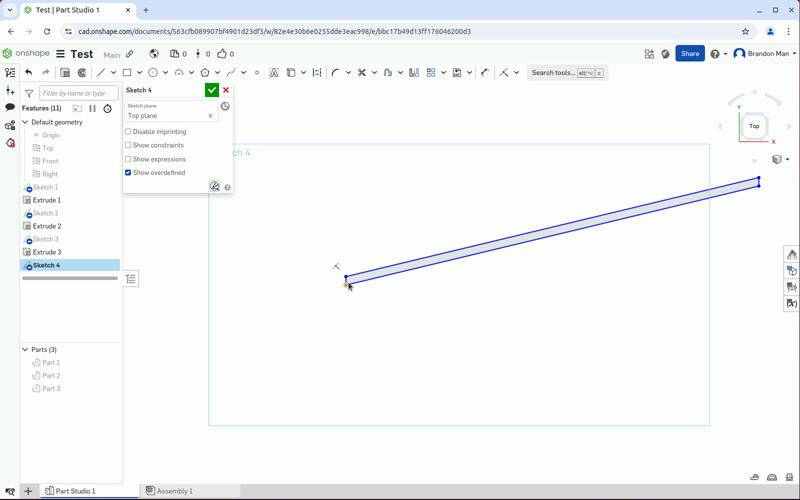
scroll(6)
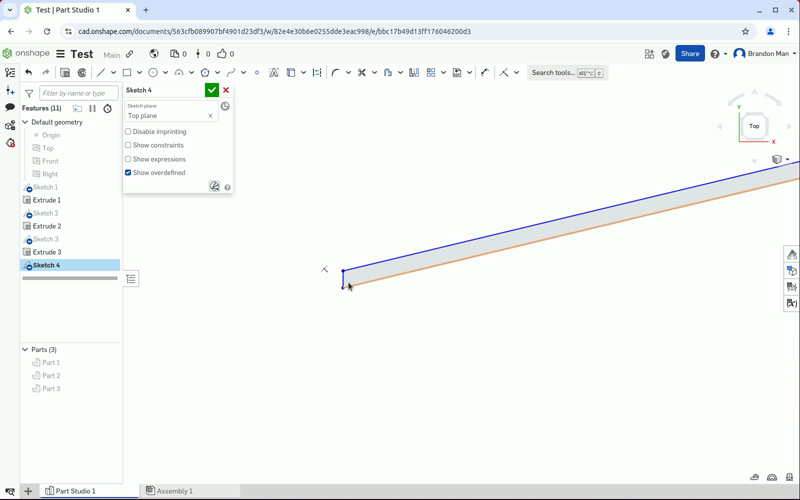
click(348, 282)
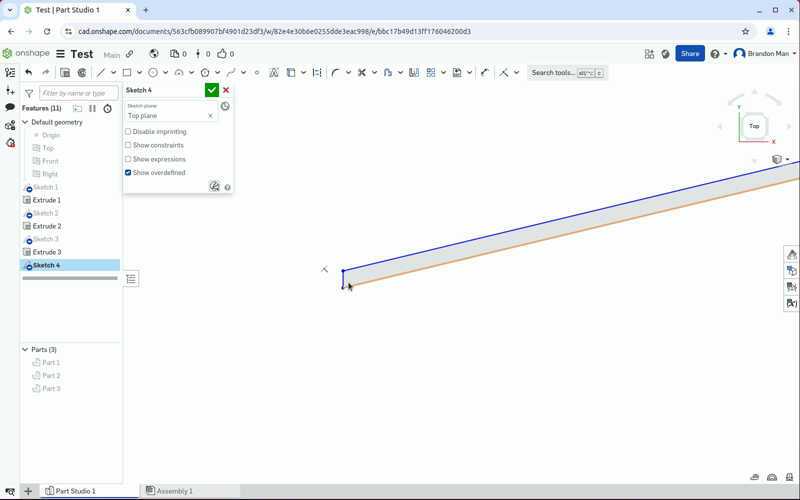
scroll(-6)
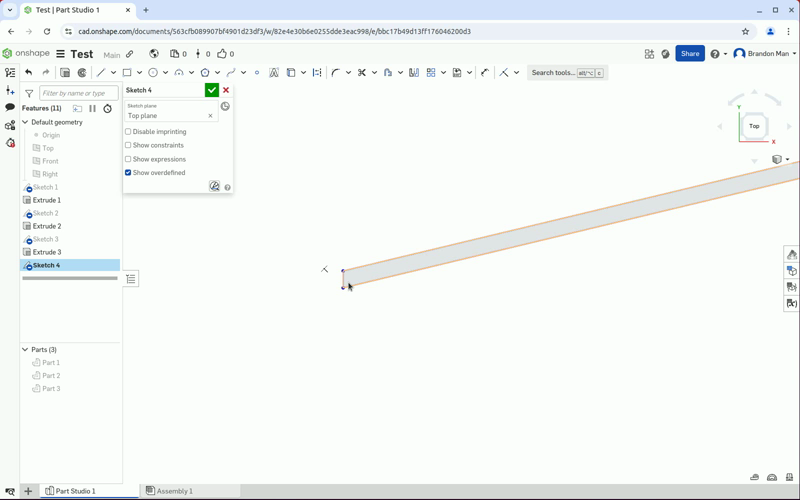
scroll(-6)
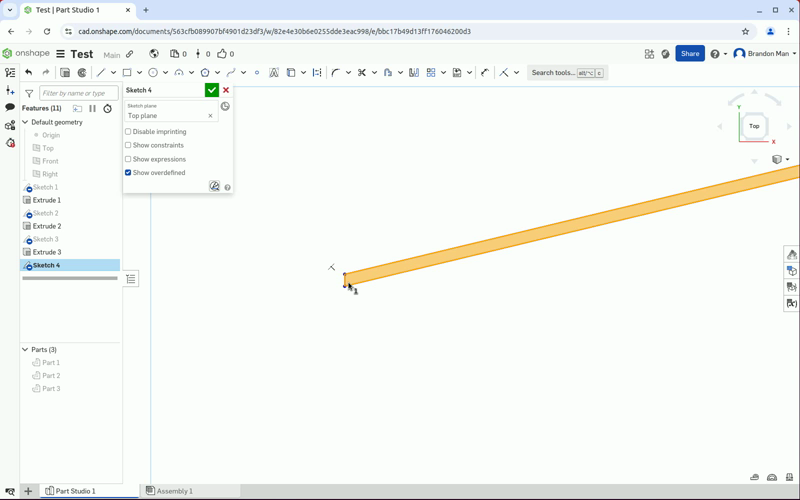
scroll(-6)
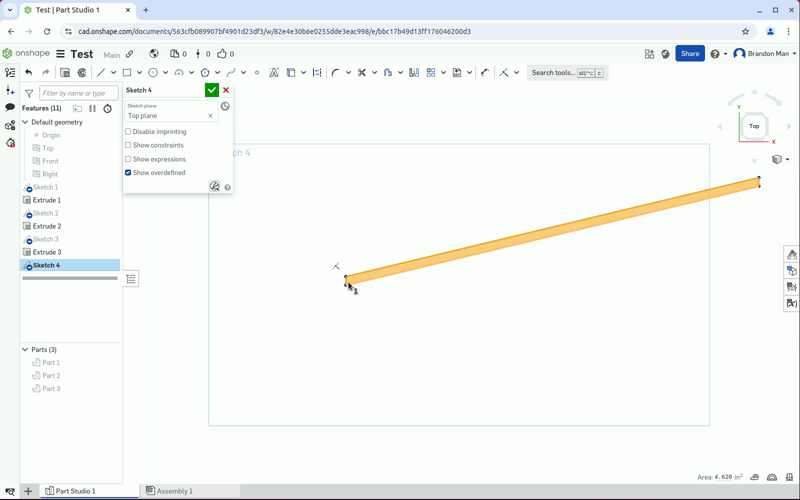
scroll(-6)
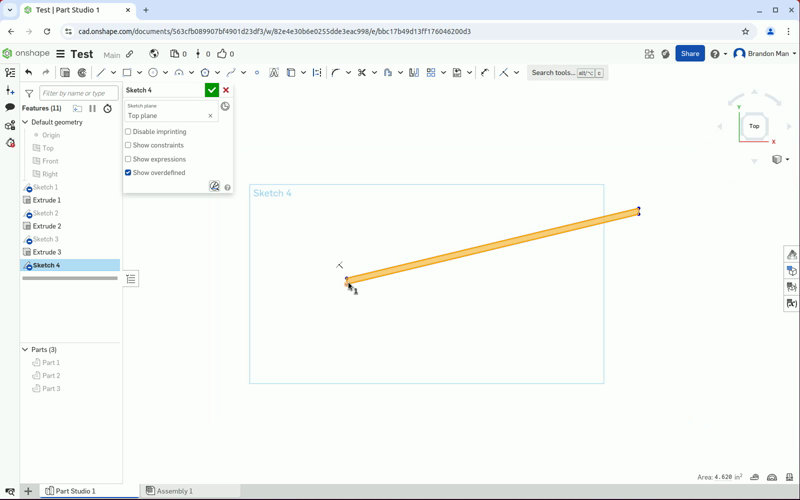
scroll(-6)
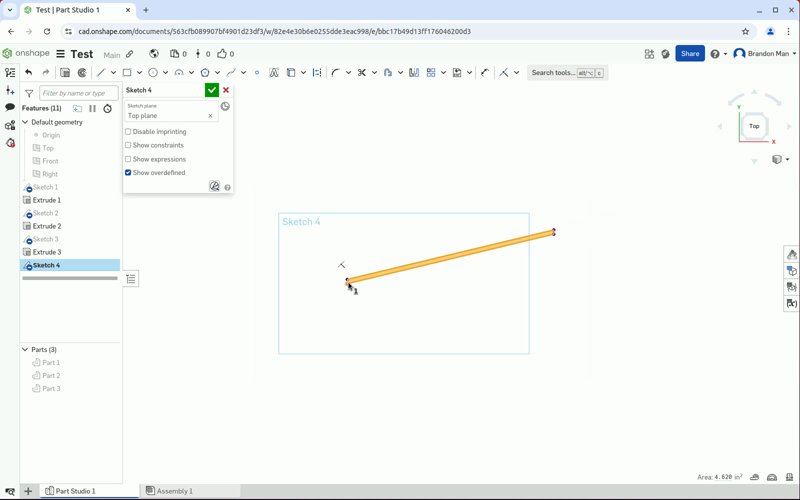
scroll(-6)
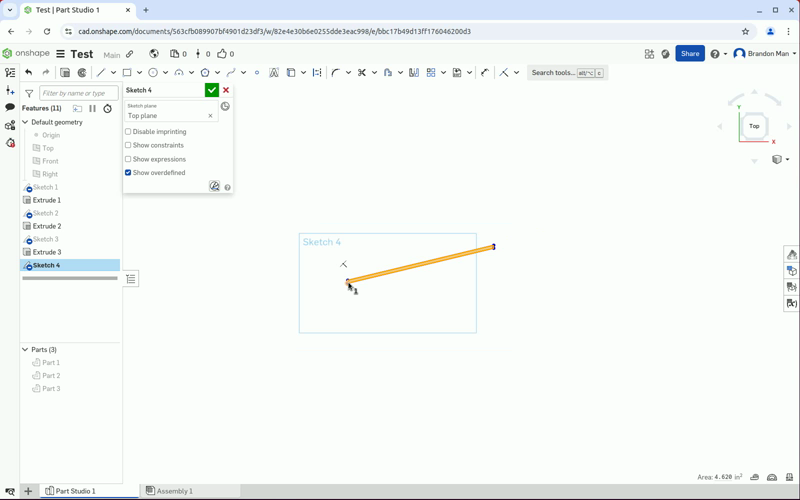
scroll(-6)
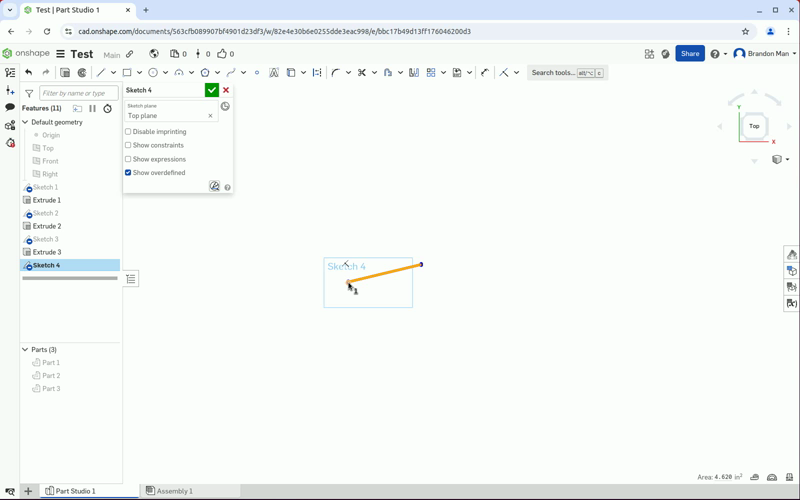
mouse_move(73, 352)
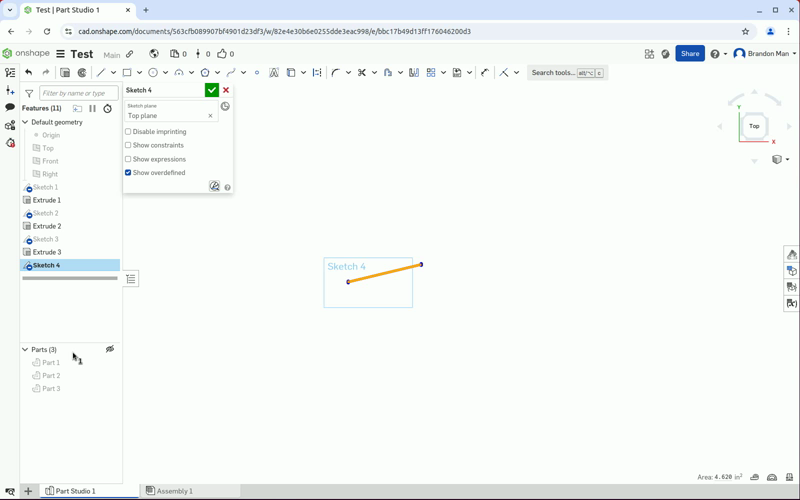
key(shift+y)
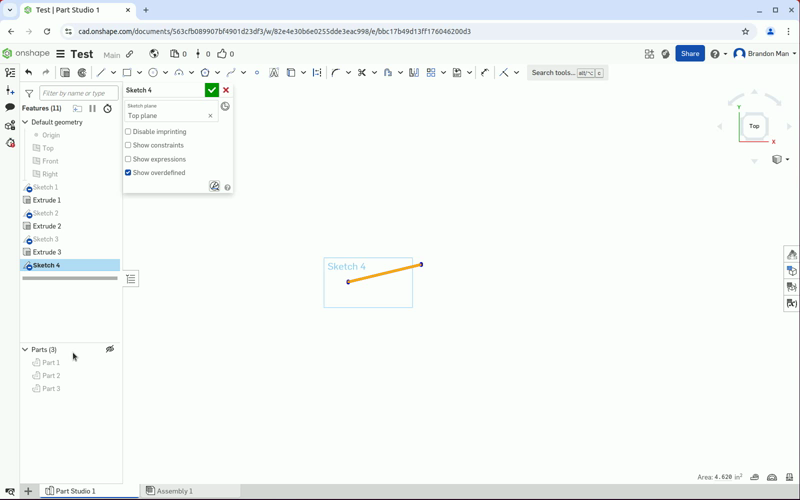
key(shift+e)
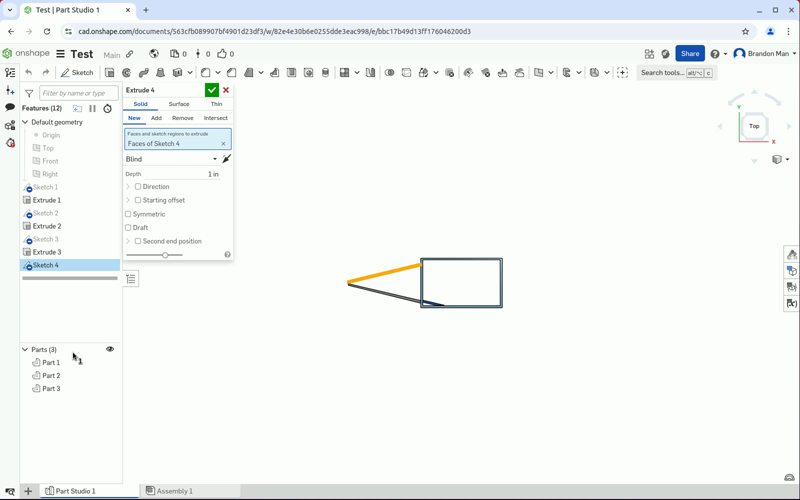
mouse_move(143, 106)
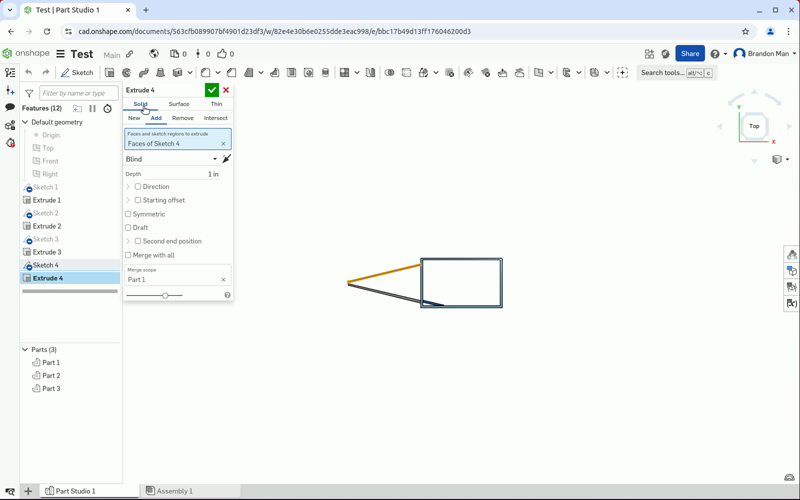
click(143, 106)
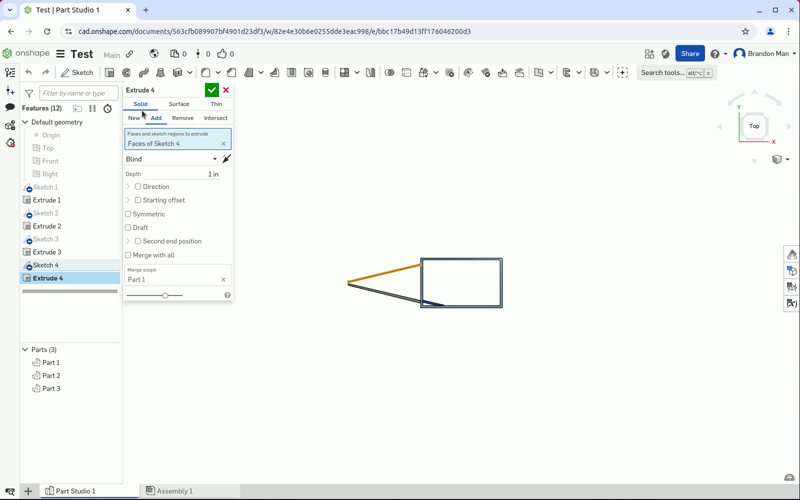
mouse_move(137, 120)
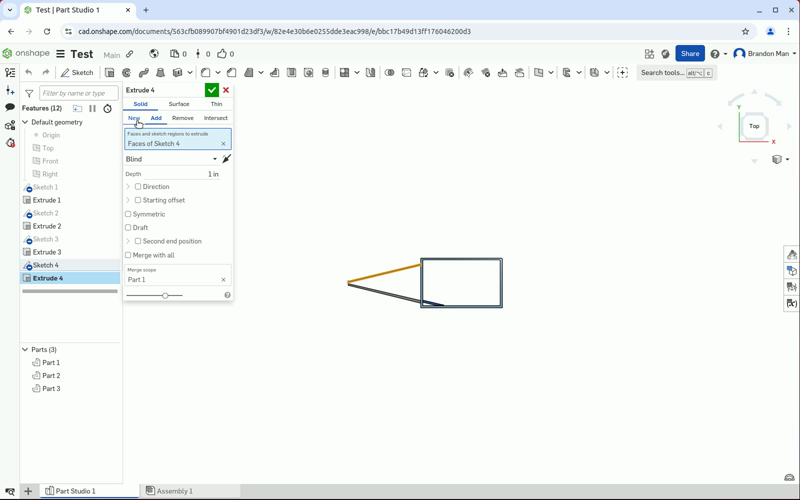
click(137, 120)
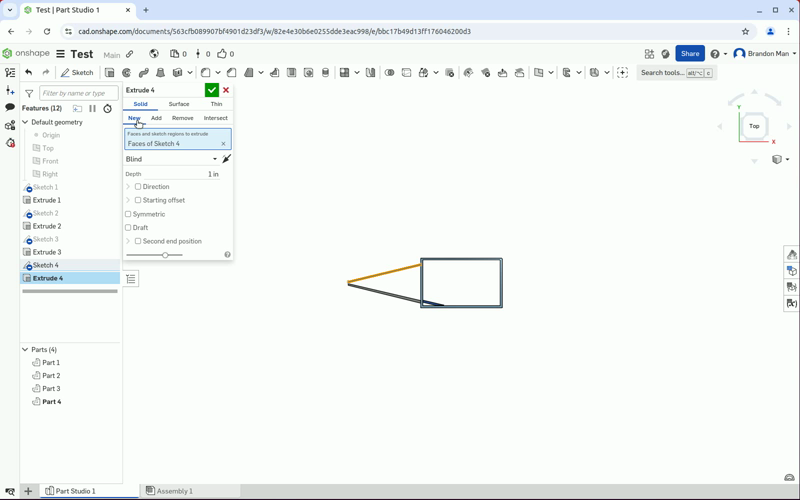
key(tab, 4)
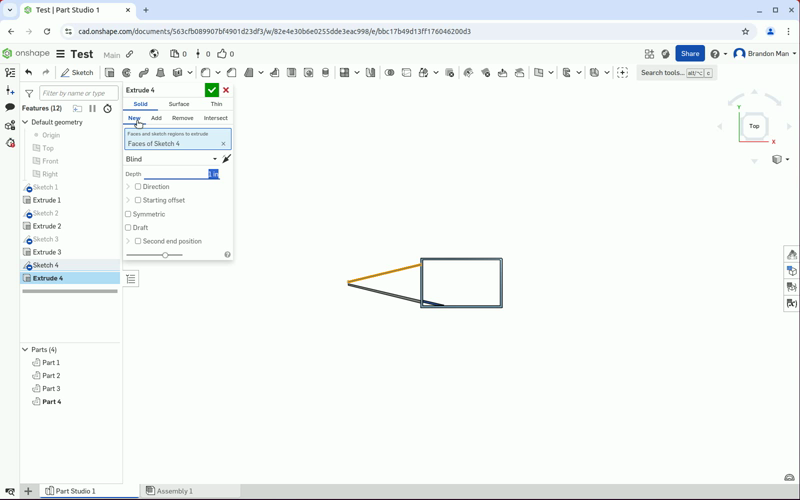
text(-0.481)
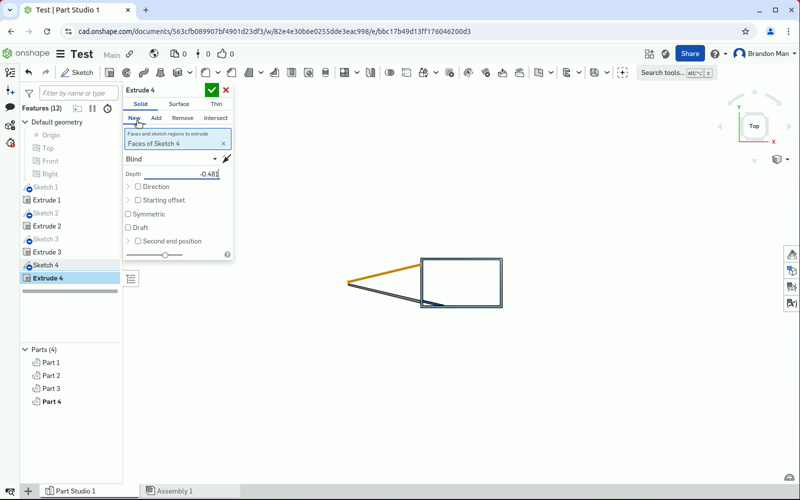
key(enter)
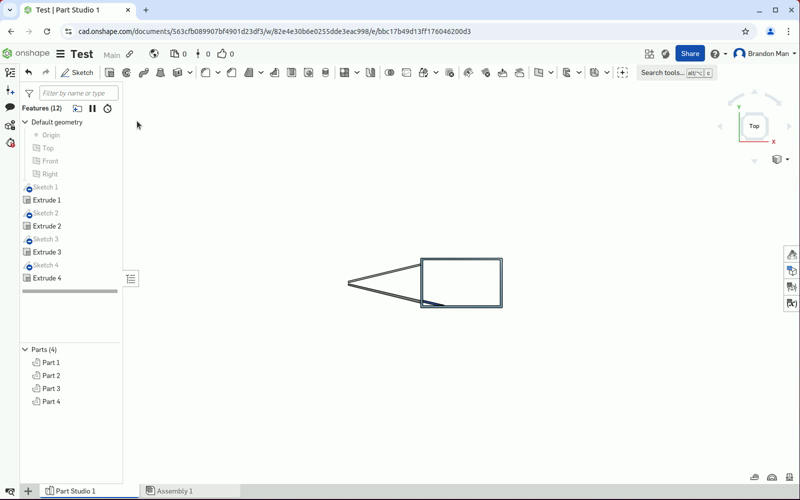
key(shift+h)
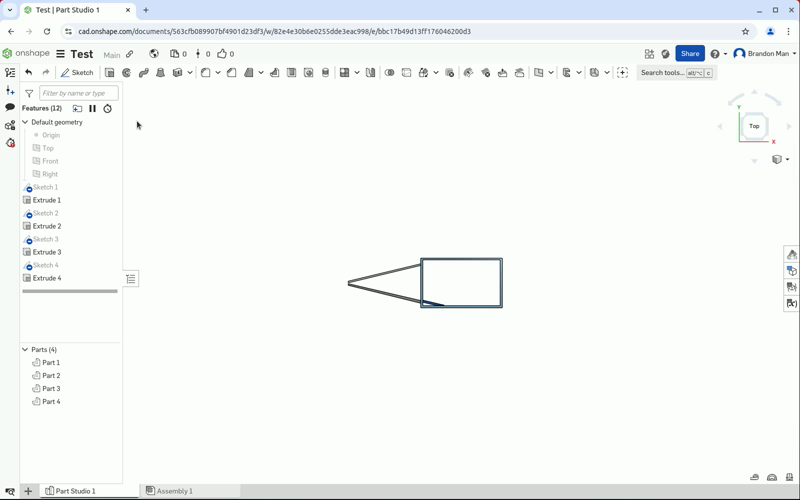
key(shift+h)
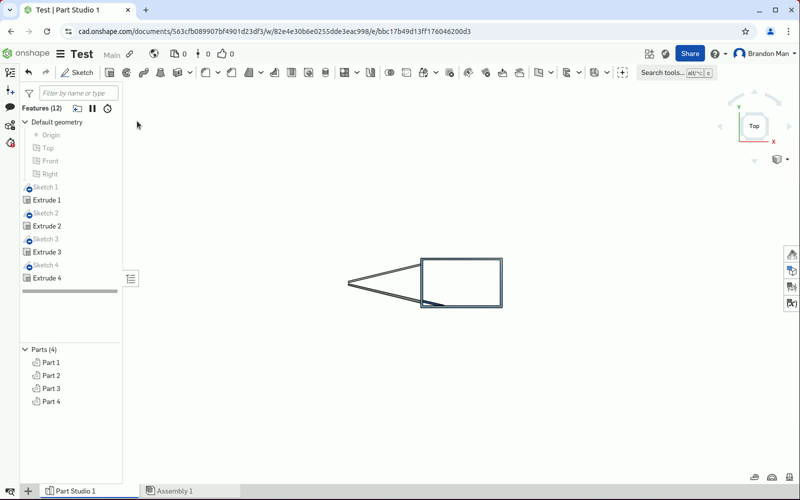
mouse_move(73, 189)
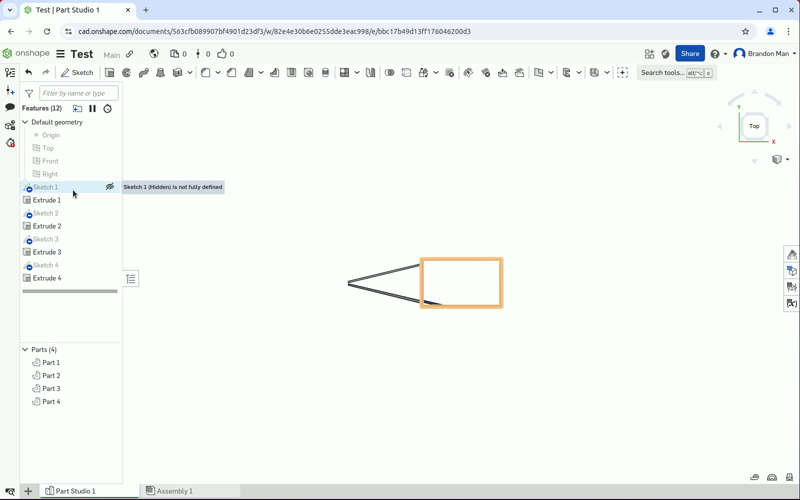
click(73, 189)
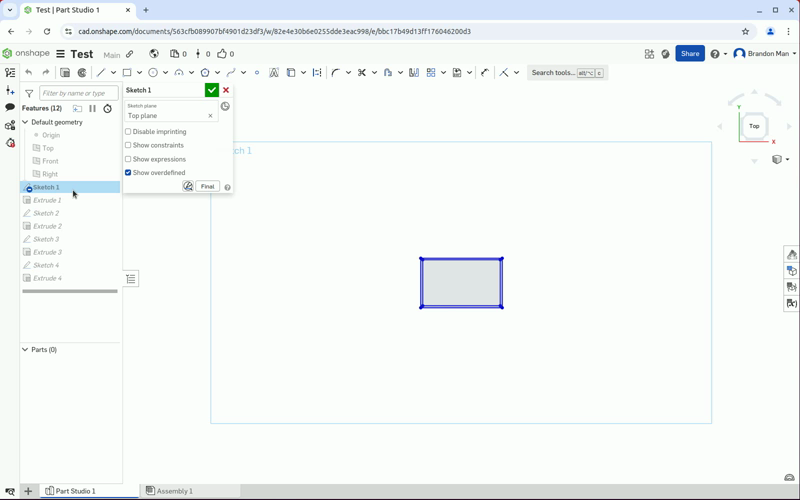
mouse_move(229, 92)
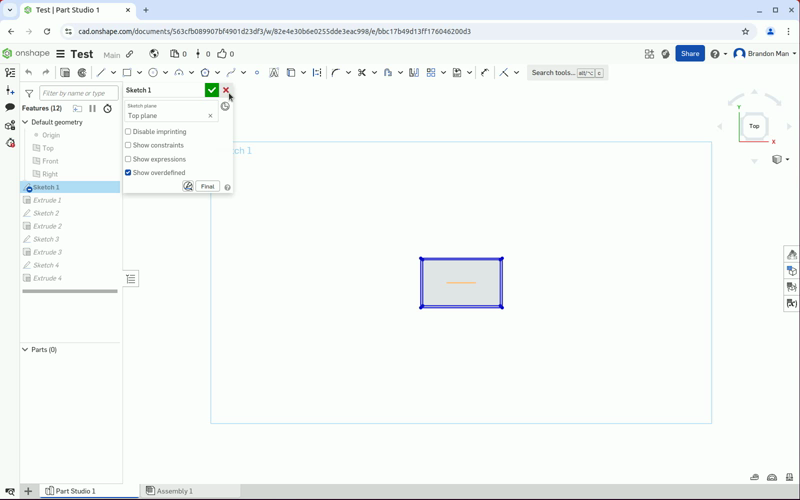
click(229, 92)
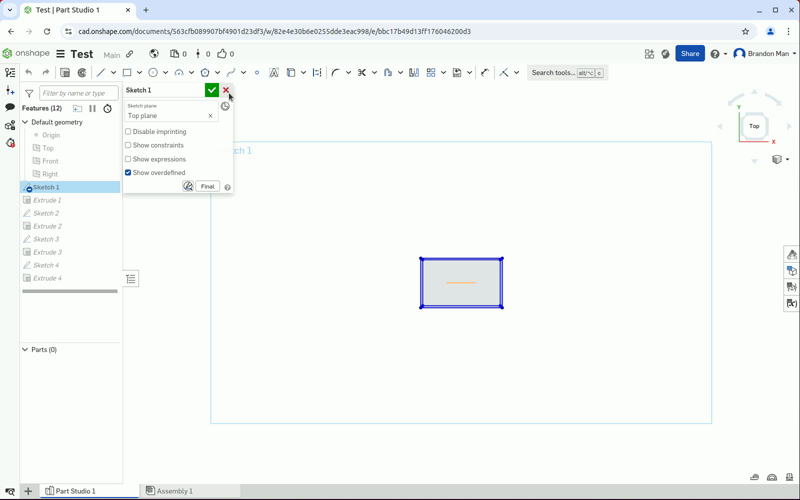
key(shift+s)
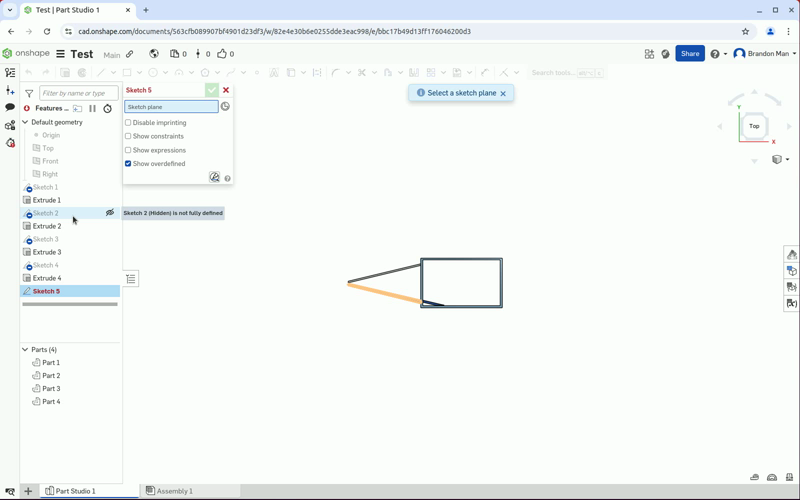
scroll(3)
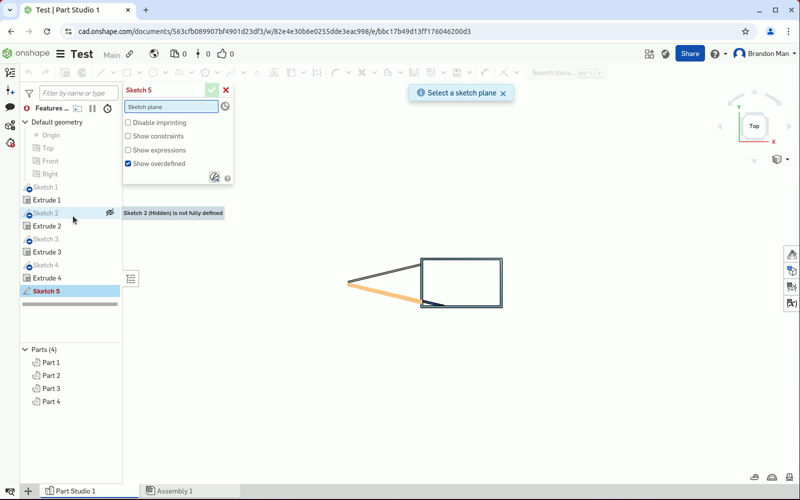
mouse_move(73, 150)
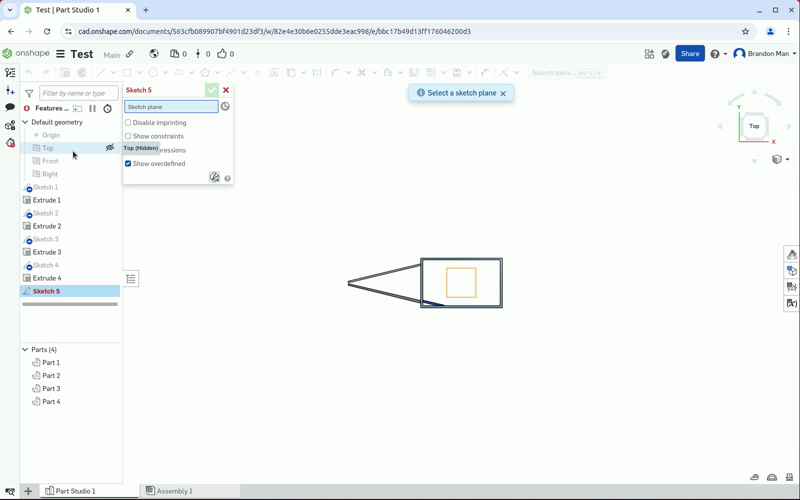
click(73, 150)
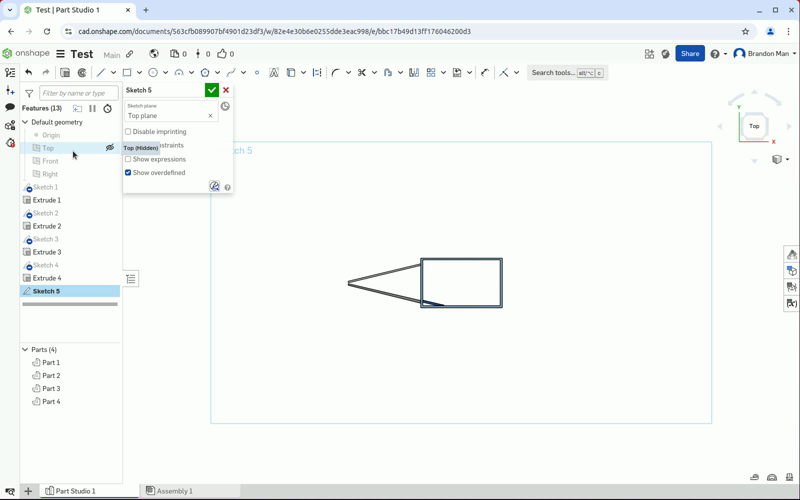
mouse_move(73, 352)
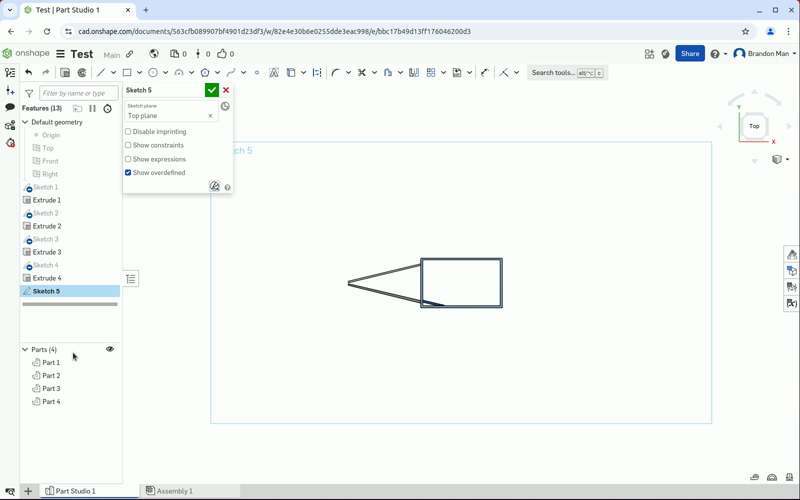
key(y)
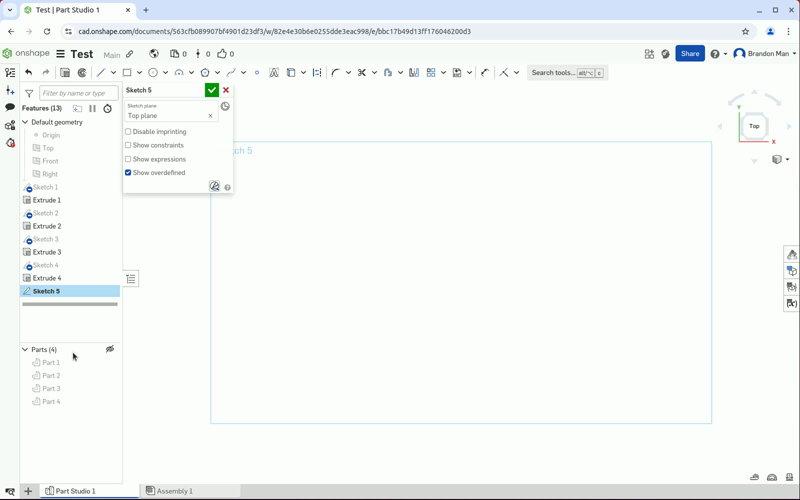
key(l)
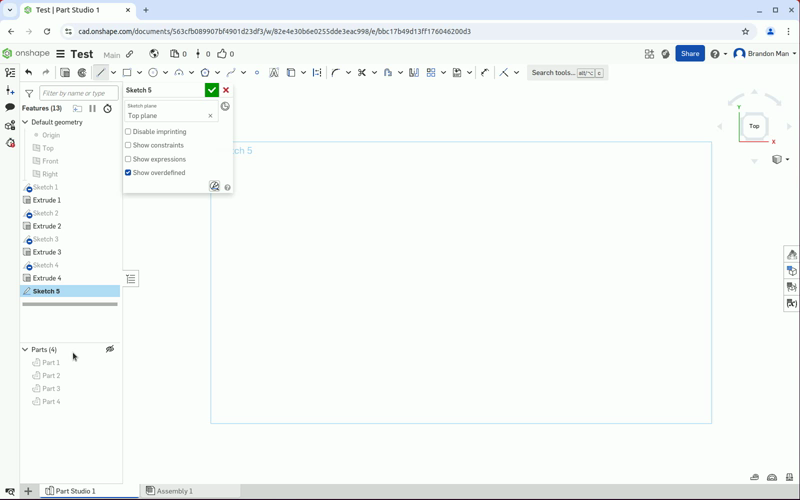
key_down(shift)
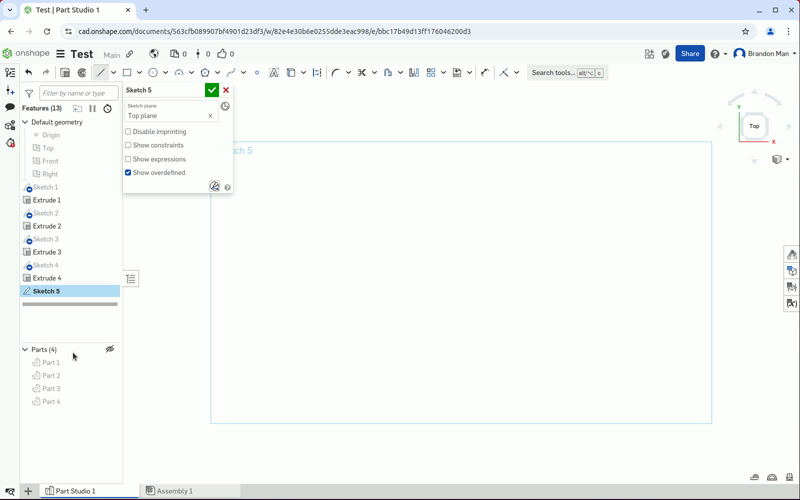
mouse_move(420, 265)
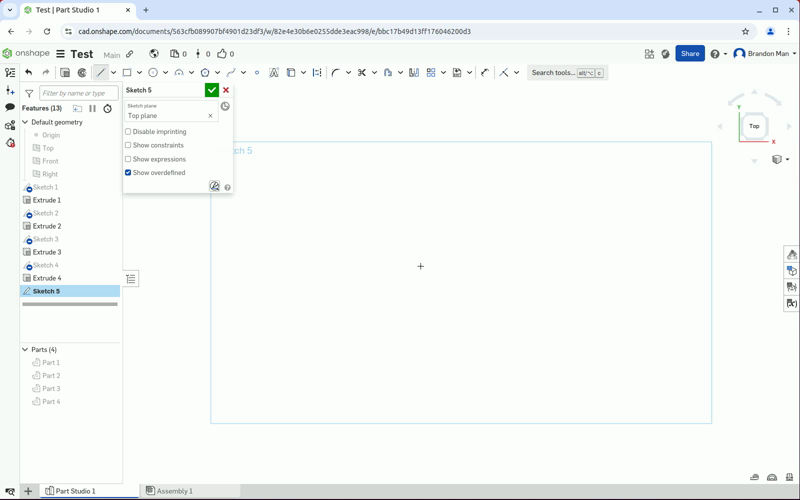
click(420, 265)
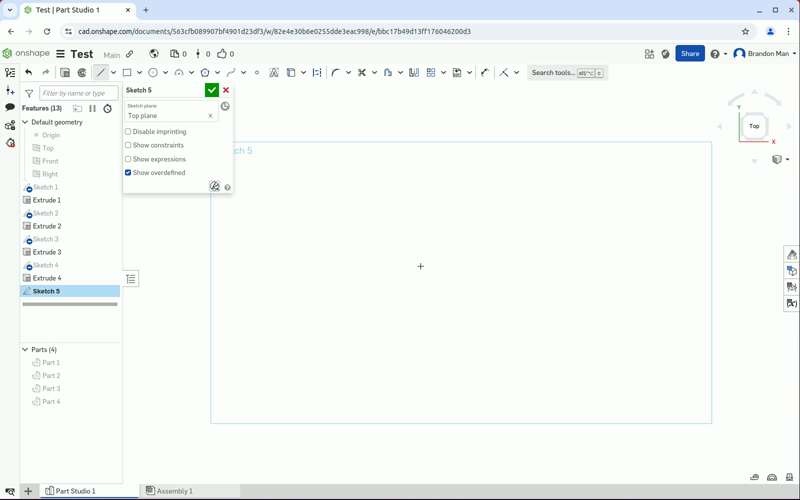
key_up(shift)
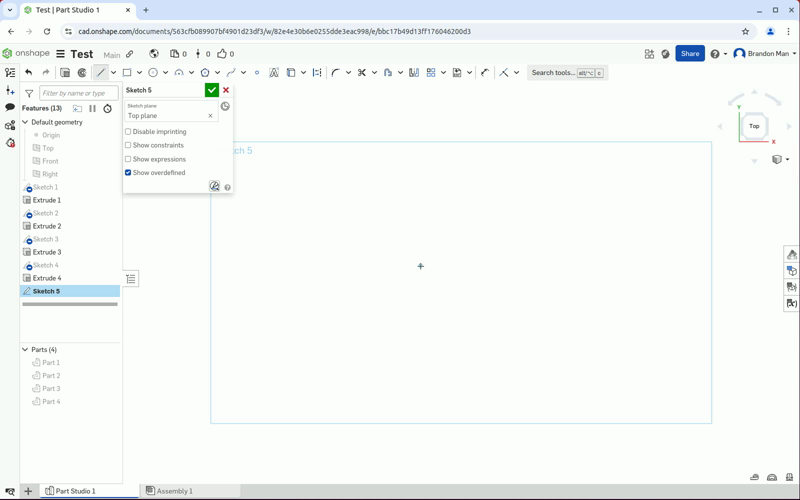
key_down(shift)
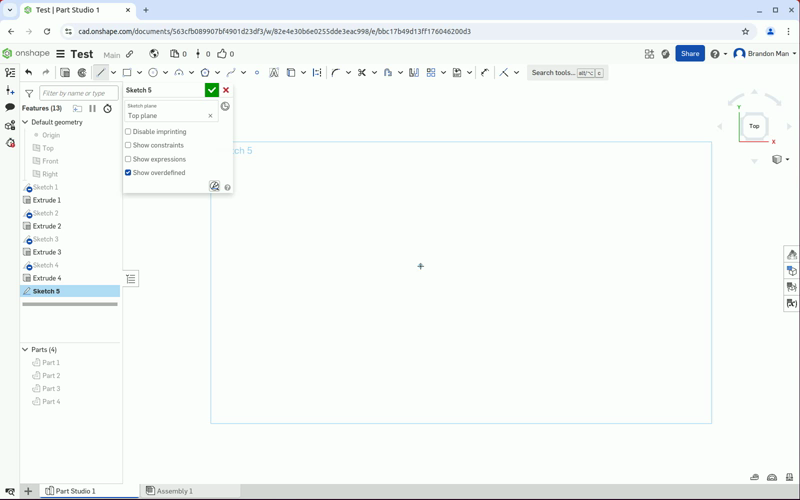
mouse_move(450, 265)
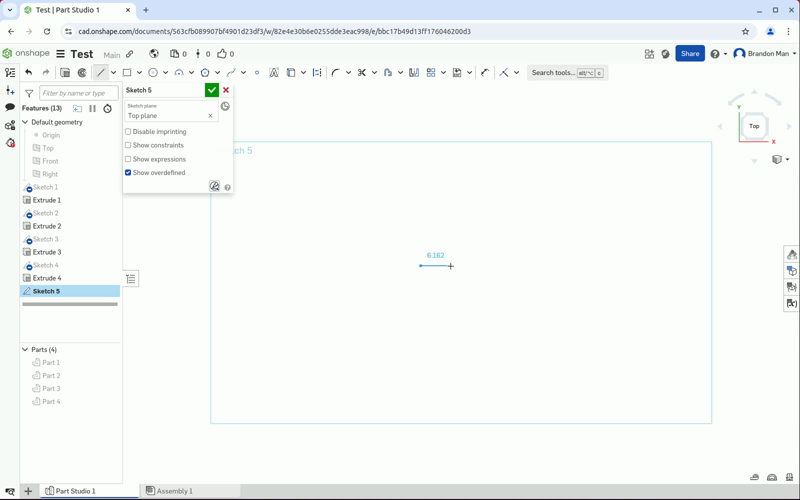
mouse_move(444, 259)
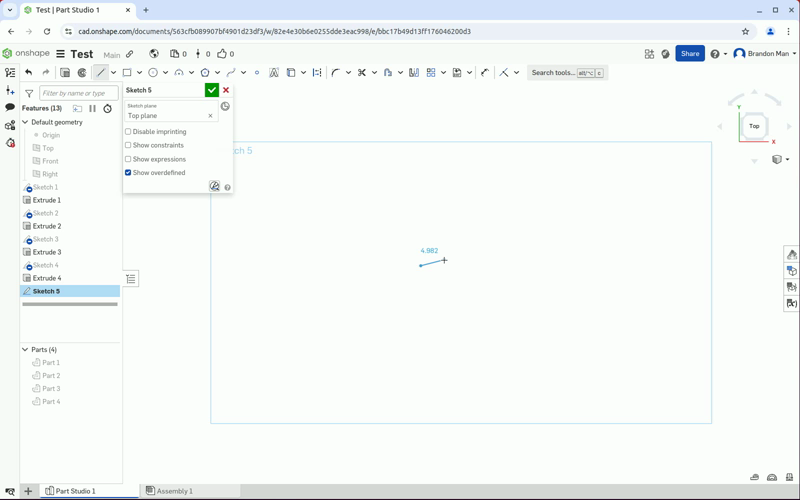
click(444, 259)
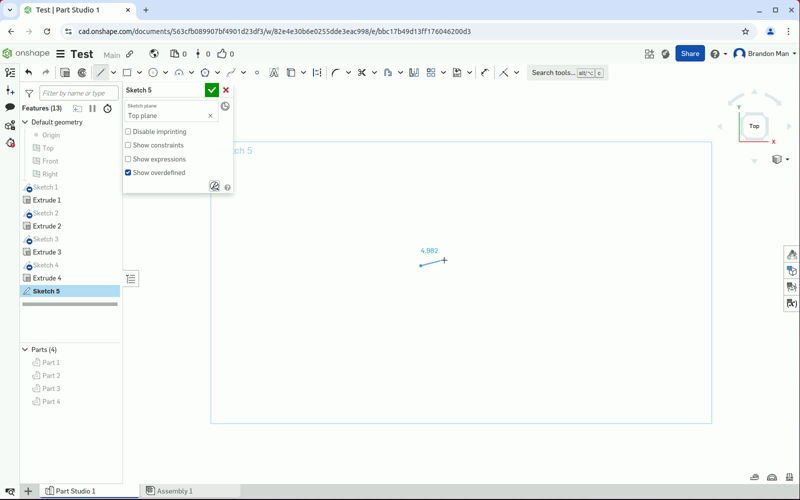
key_up(shift)
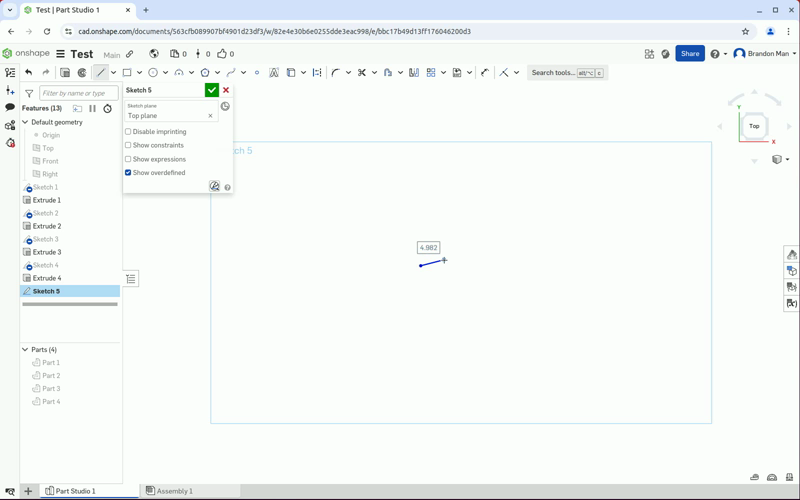
key_down(shift)
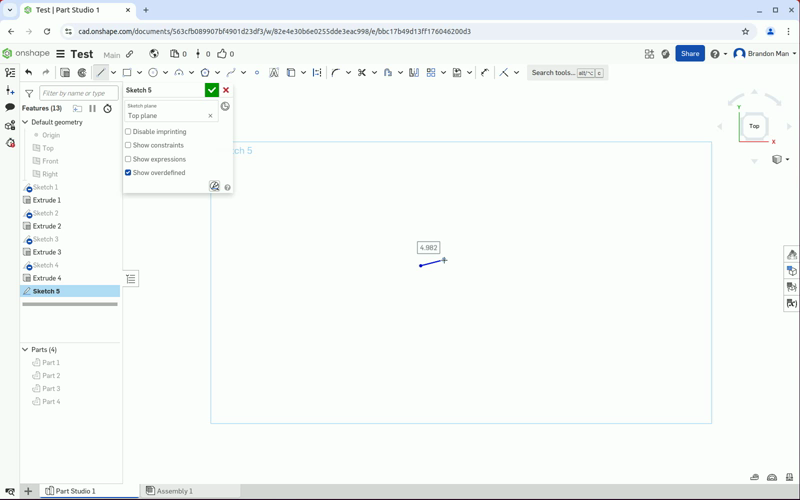
mouse_move(474, 259)
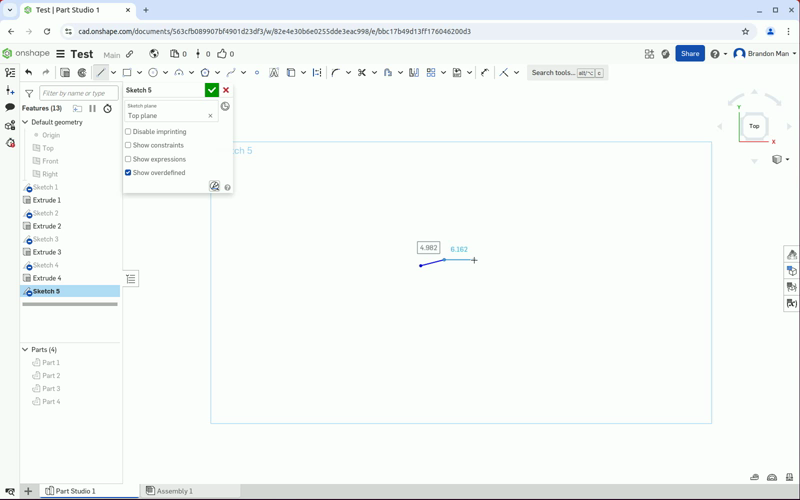
mouse_move(435, 259)
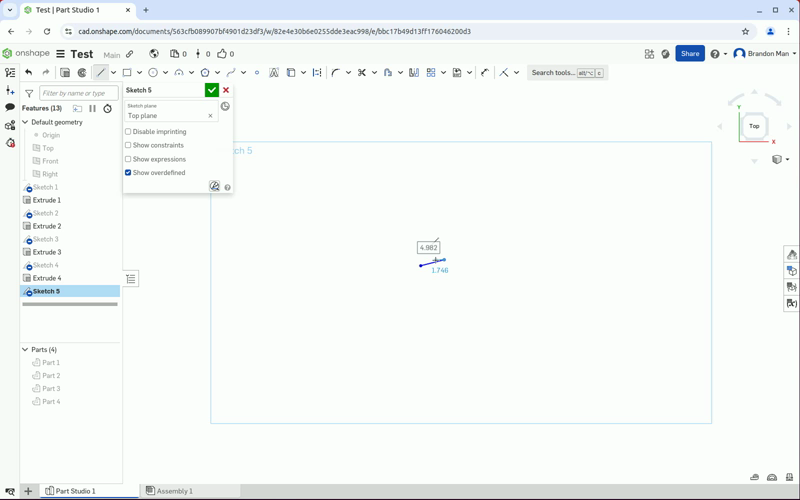
click(435, 259)
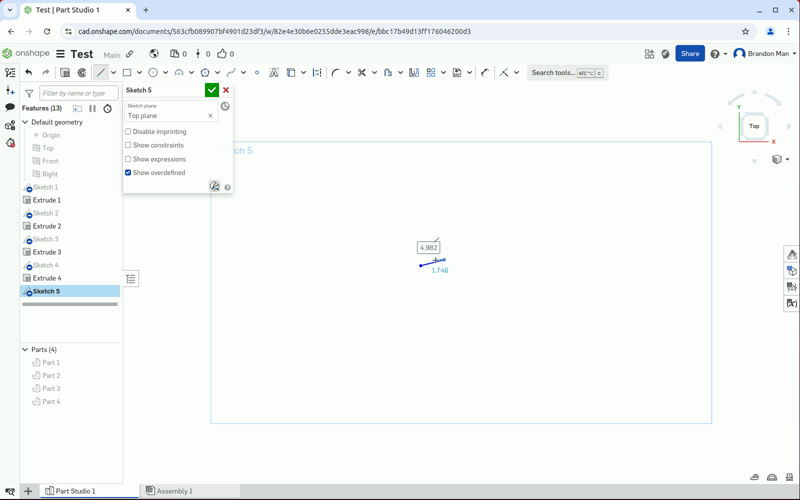
key_up(shift)
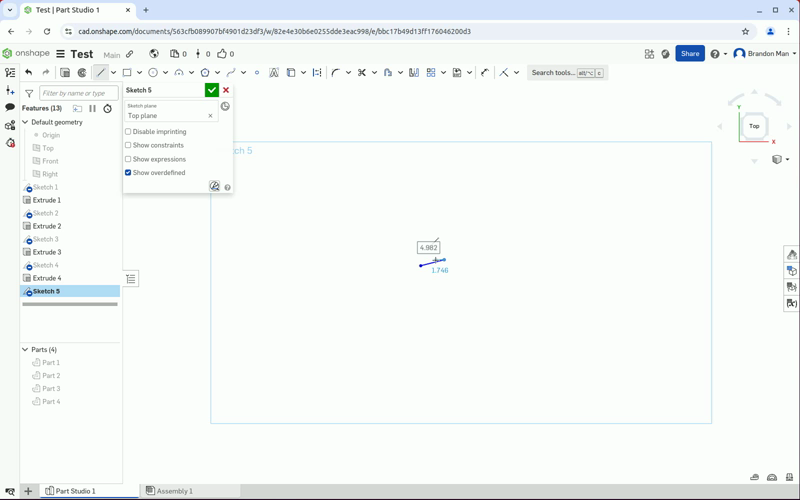
key_down(shift)
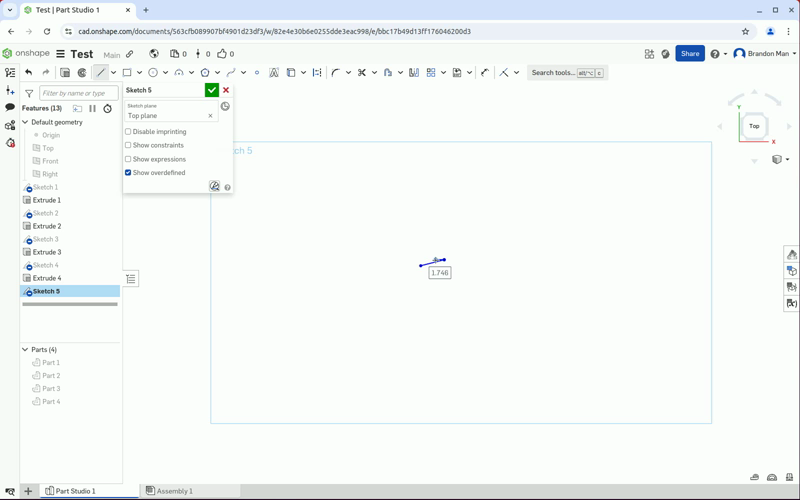
mouse_move(465, 259)
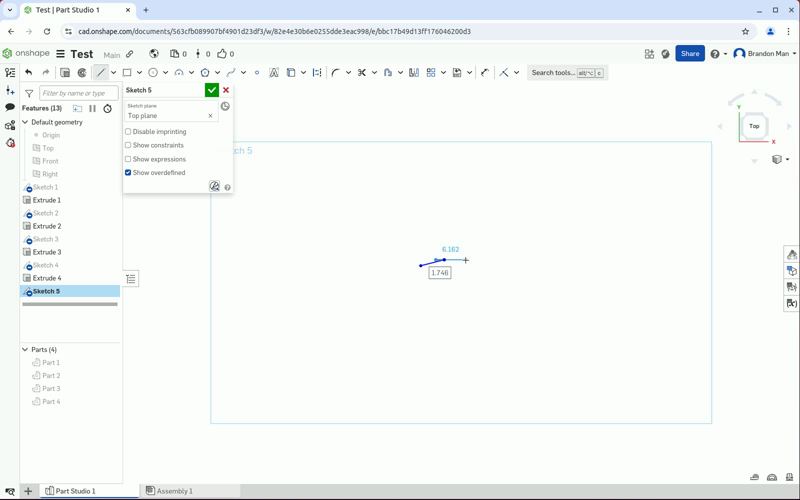
mouse_move(420, 263)
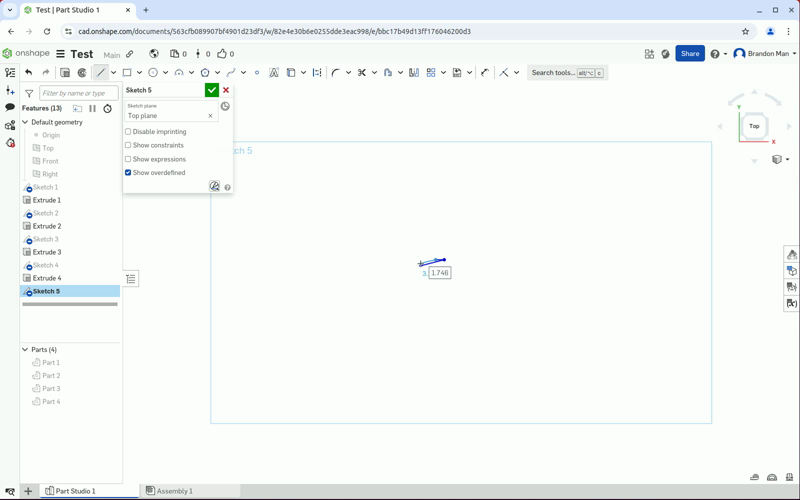
scroll(6)
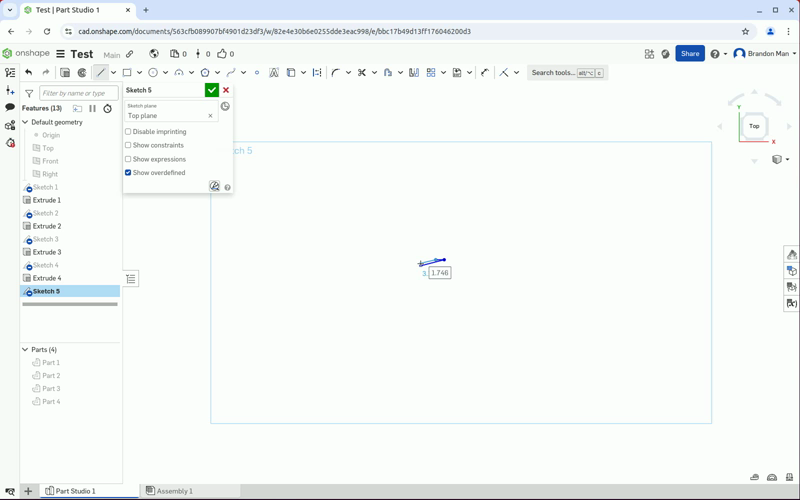
scroll(6)
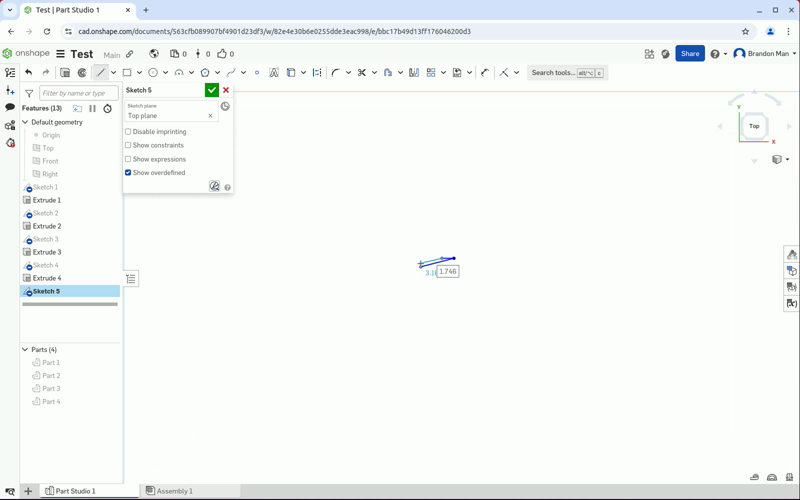
scroll(6)
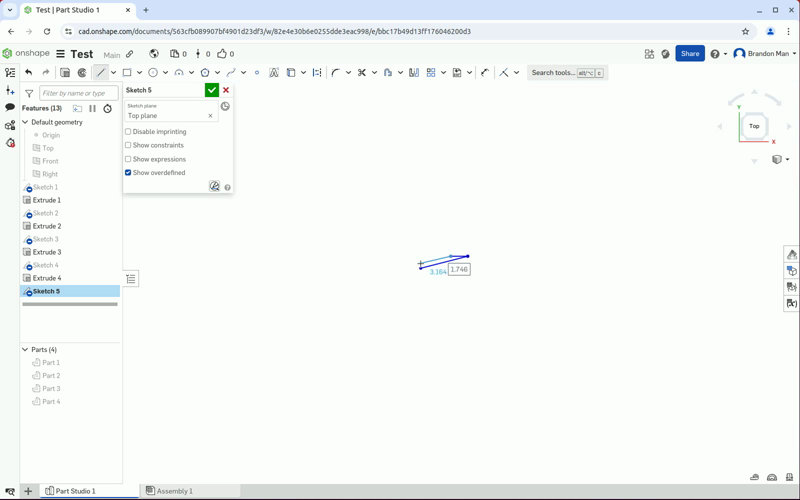
scroll(6)
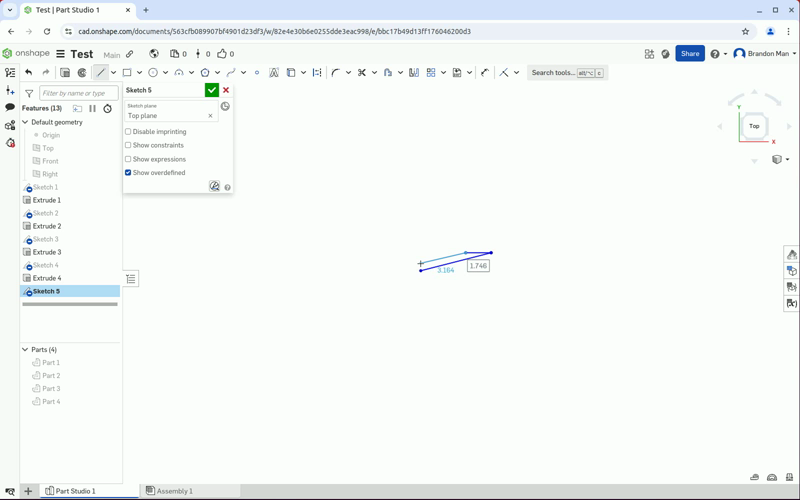
scroll(6)
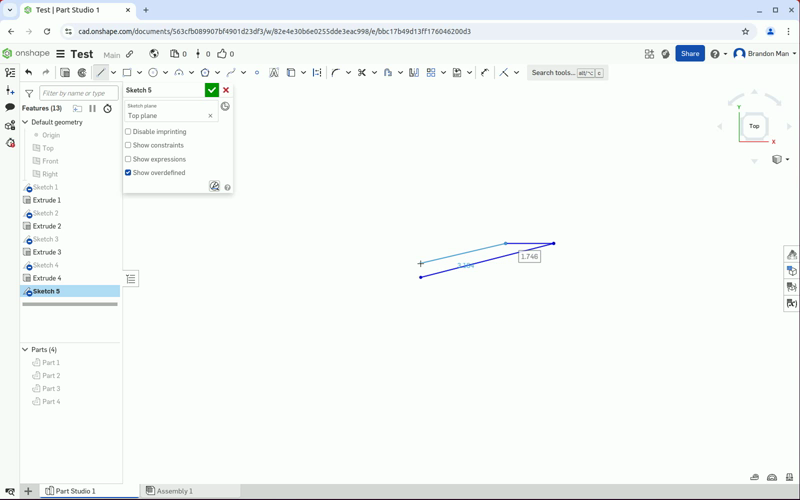
scroll(6)
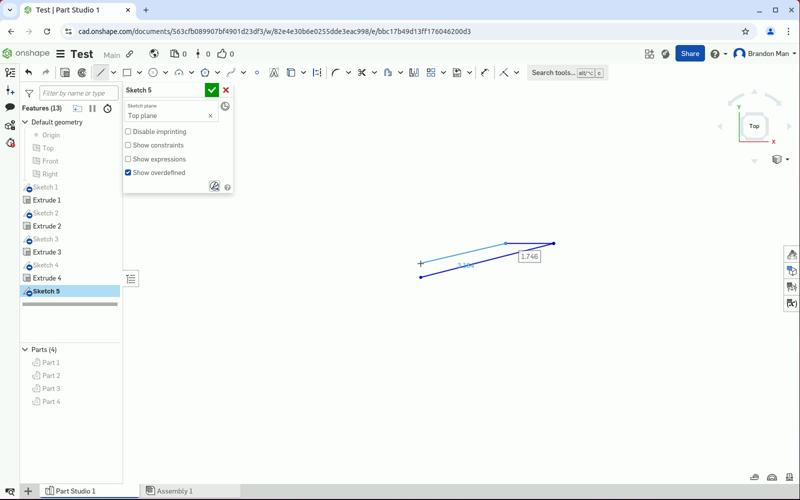
scroll(6)
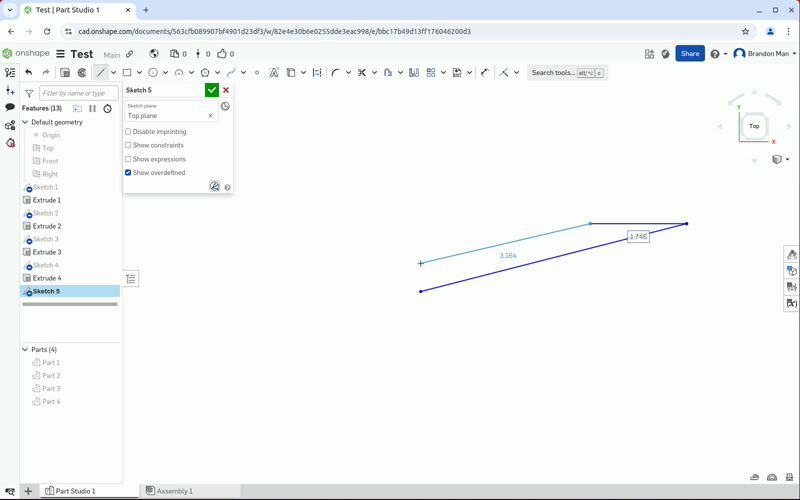
click(420, 263)
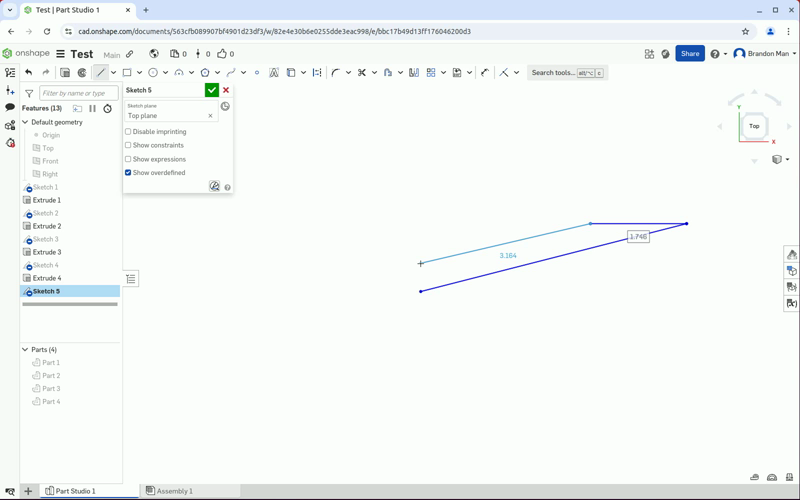
scroll(-6)
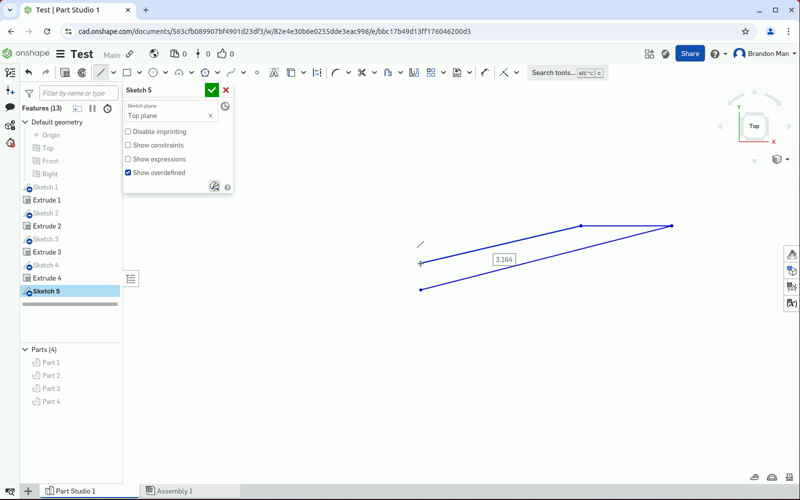
scroll(-6)
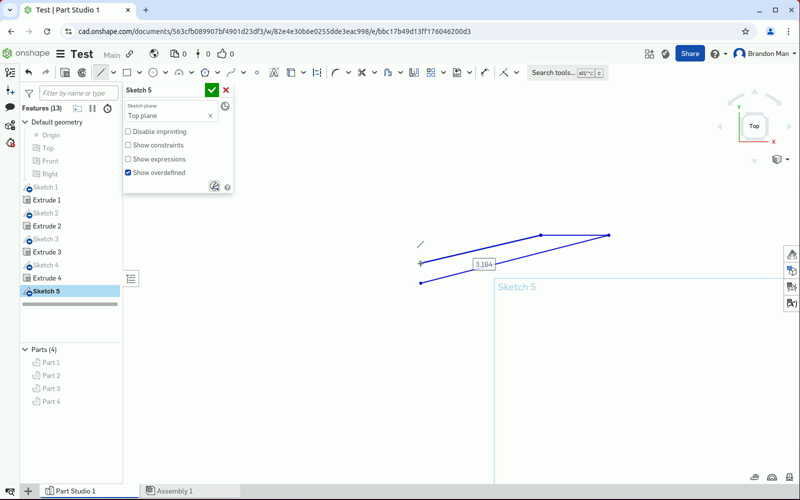
scroll(-6)
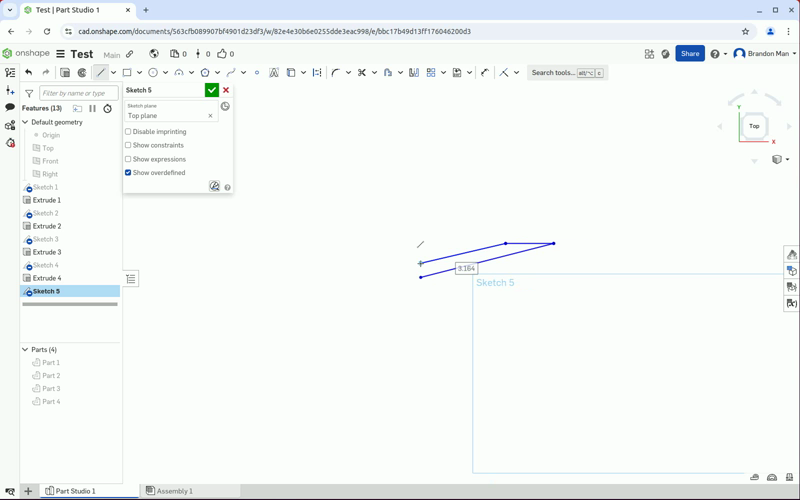
scroll(-6)
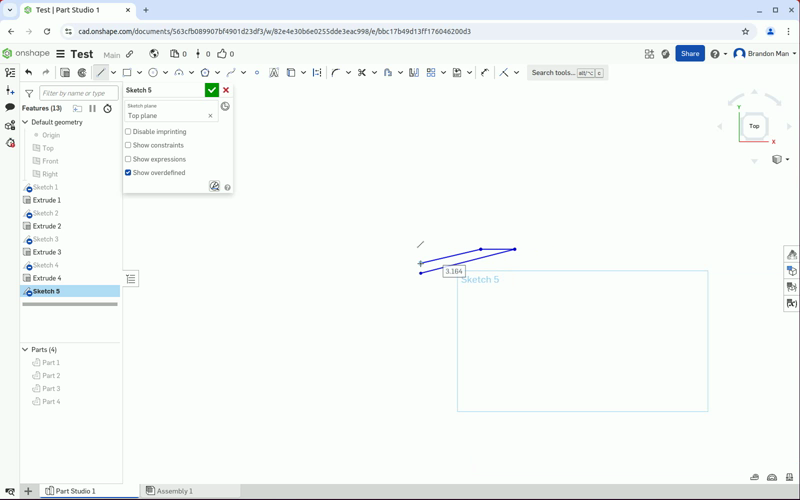
scroll(-6)
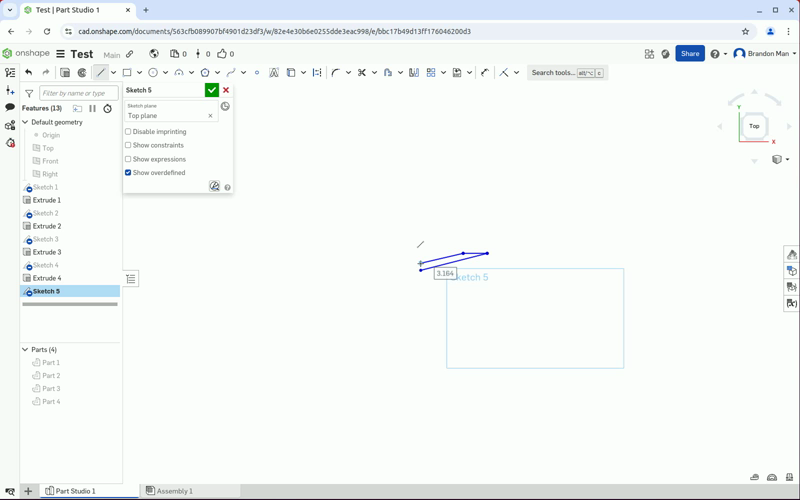
scroll(-6)
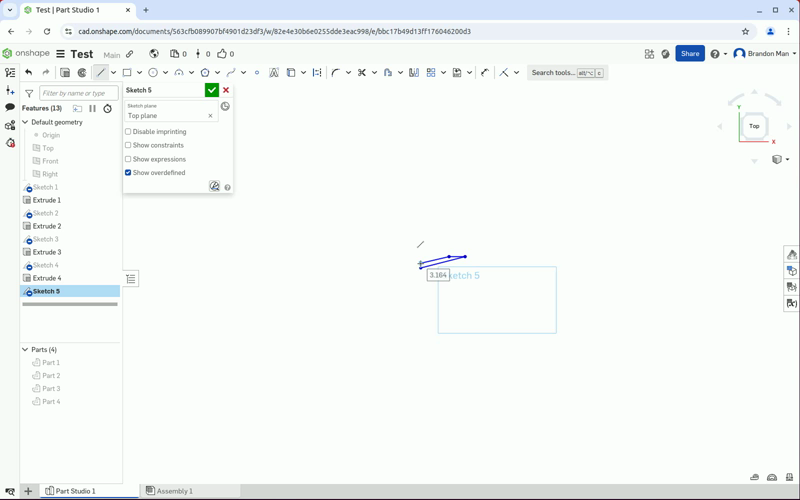
scroll(-6)
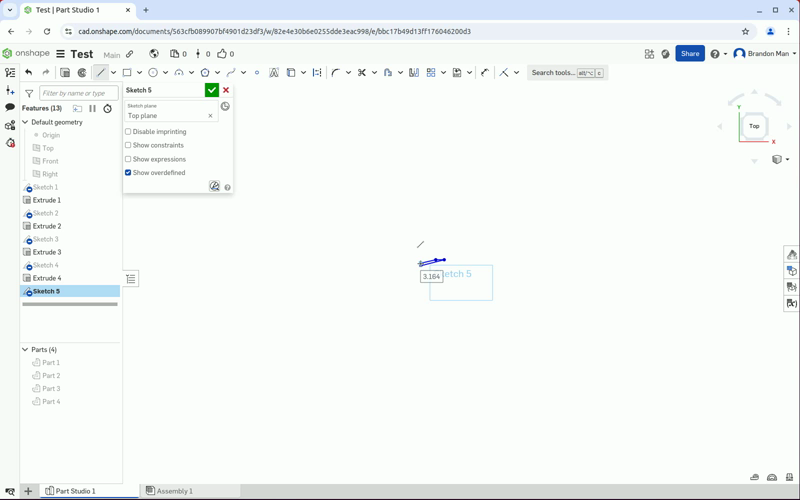
key_up(shift)
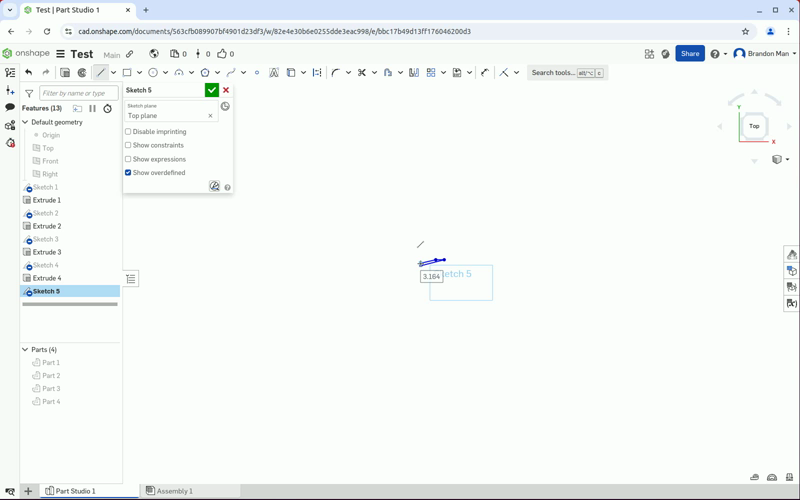
mouse_move(450, 263)
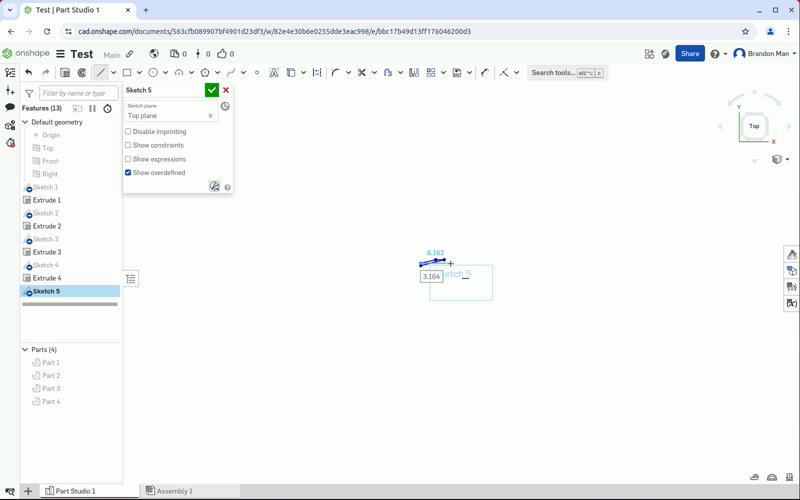
key_down(shift)
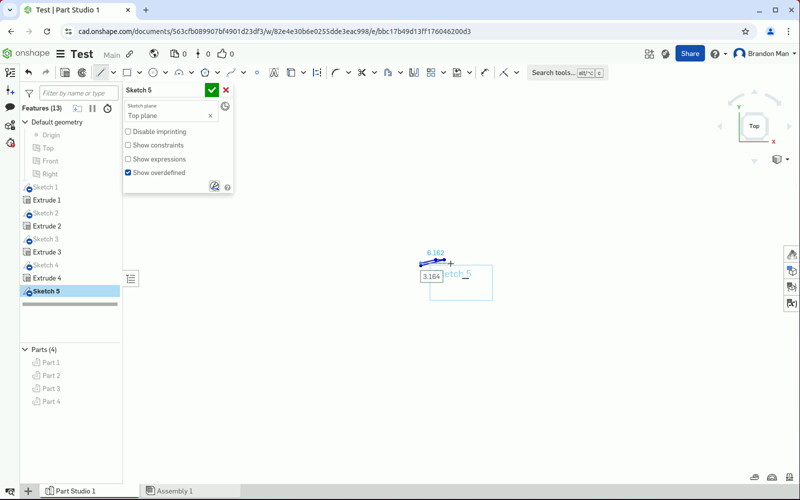
mouse_move(420, 265)
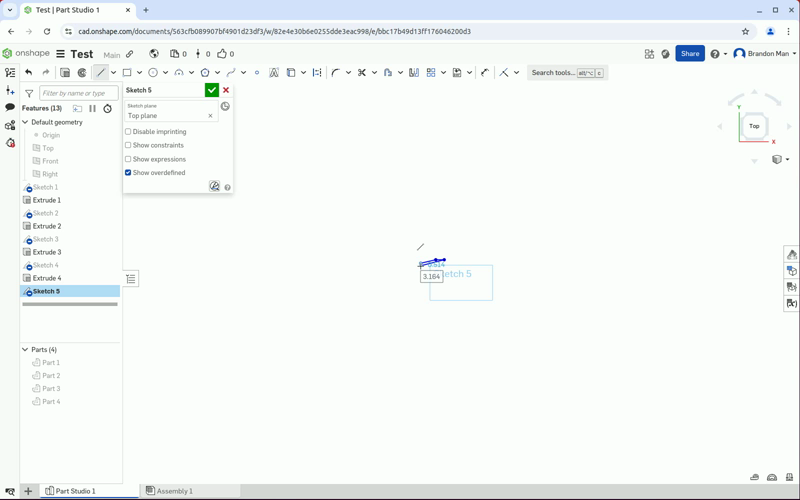
scroll(6)
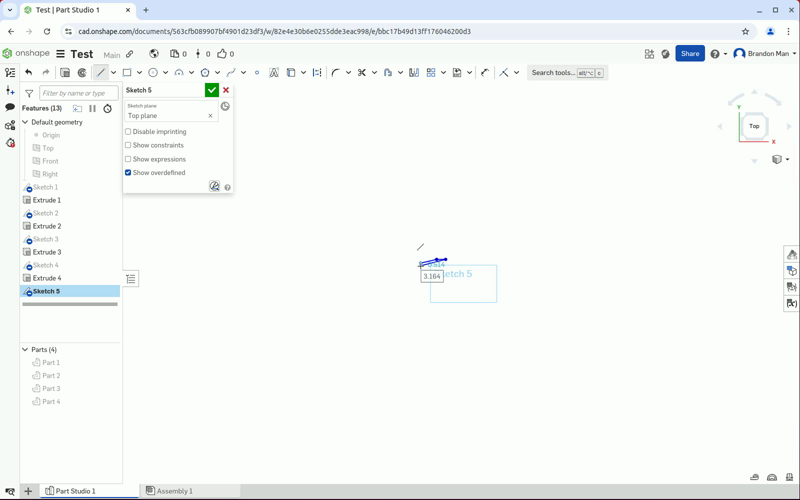
scroll(6)
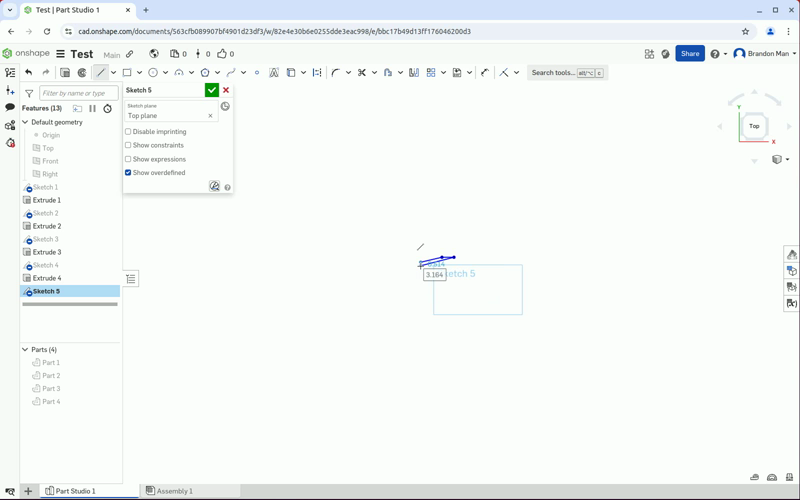
scroll(6)
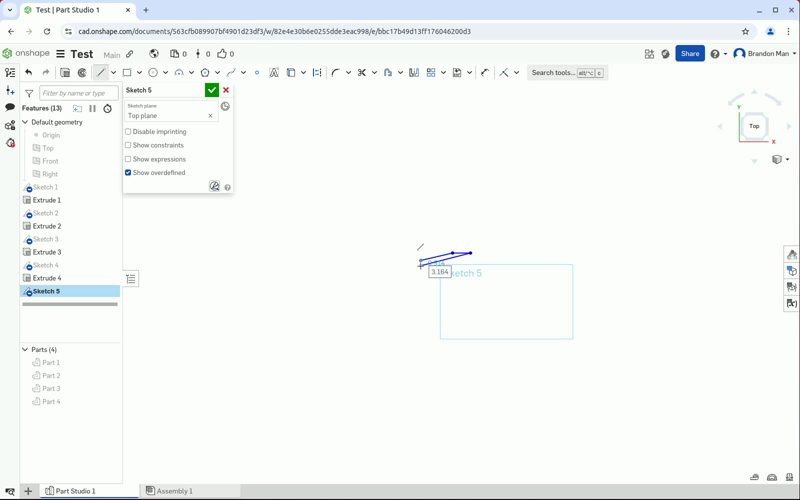
scroll(6)
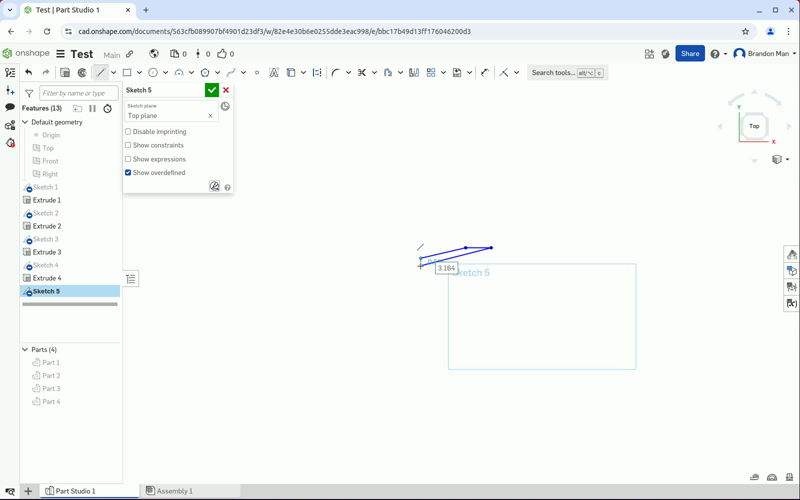
scroll(6)
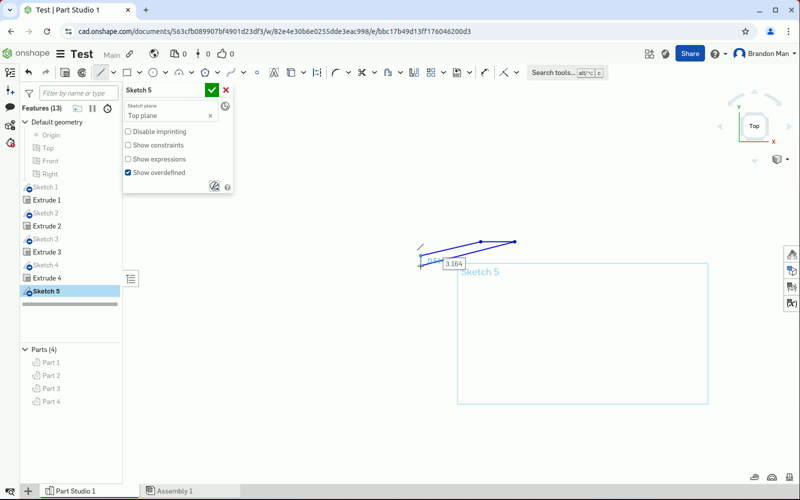
scroll(6)
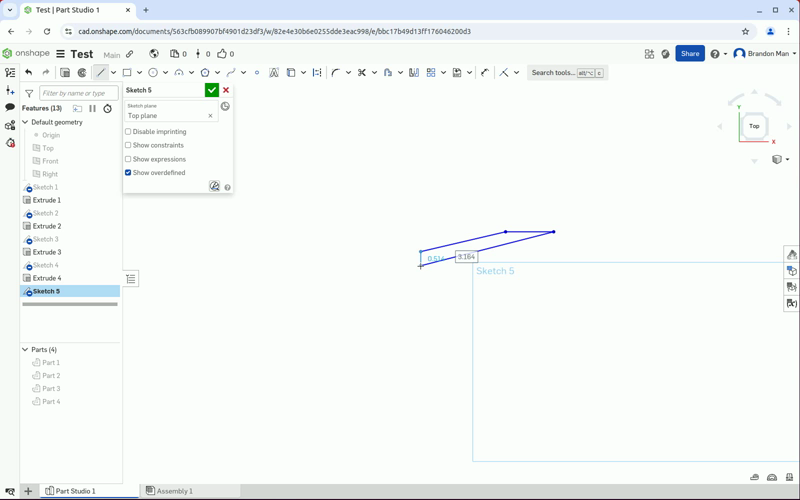
scroll(6)
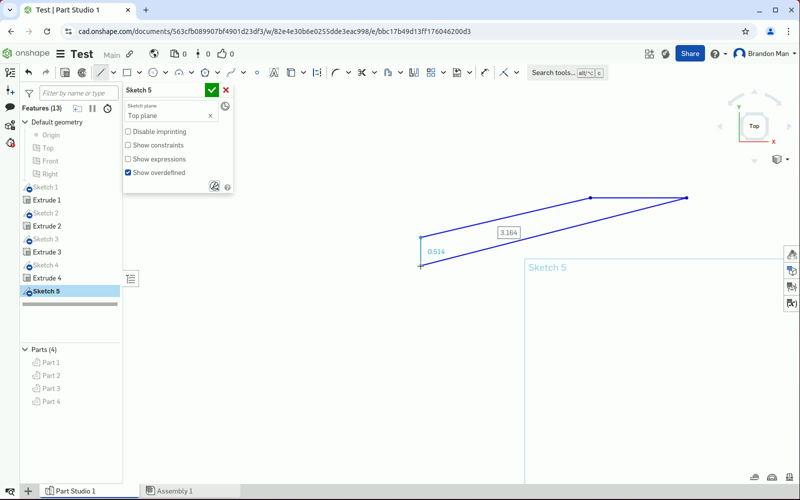
key_up(shift)
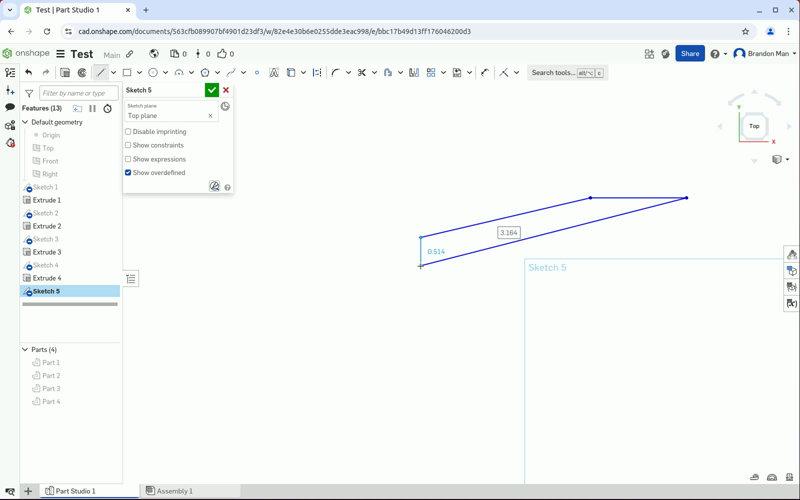
click(420, 265)
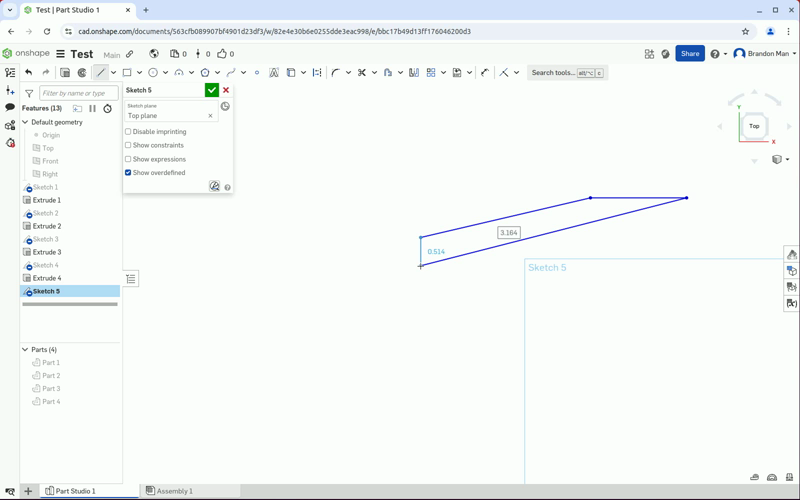
scroll(-6)
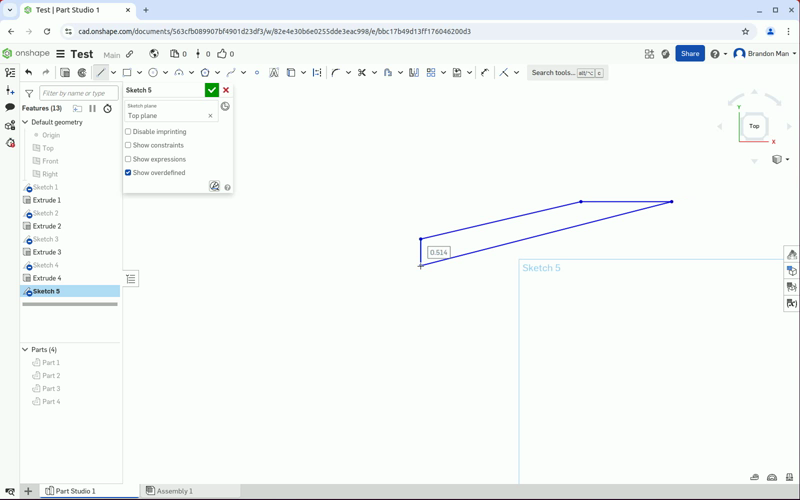
scroll(-6)
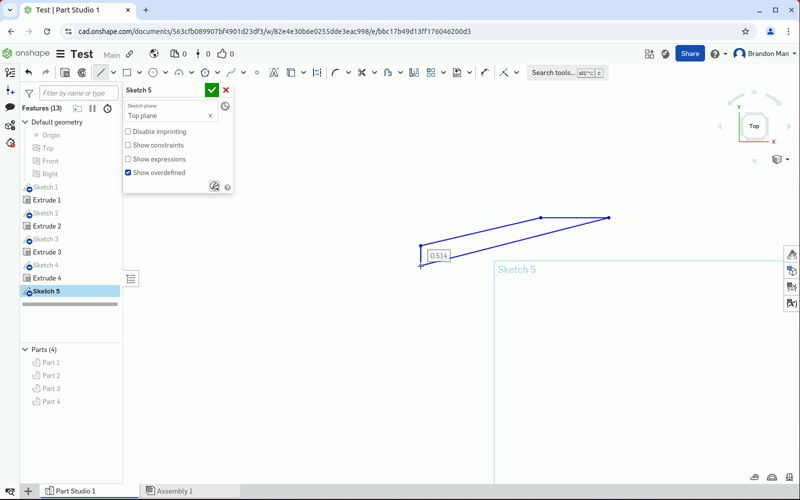
scroll(-6)
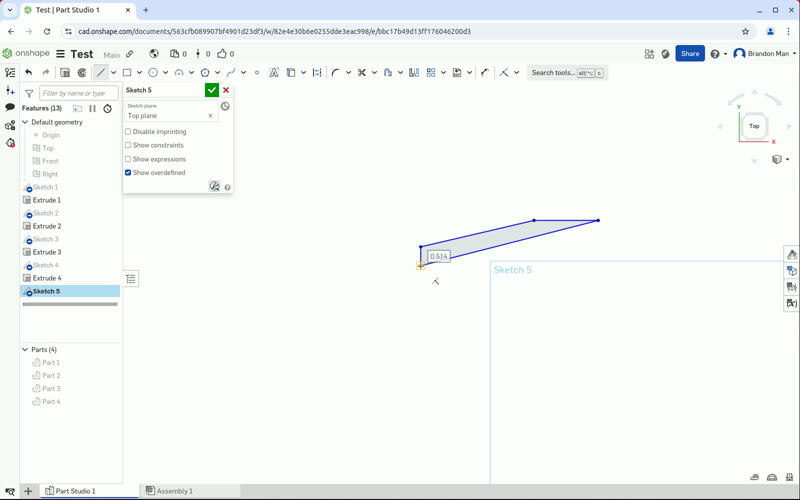
scroll(-6)
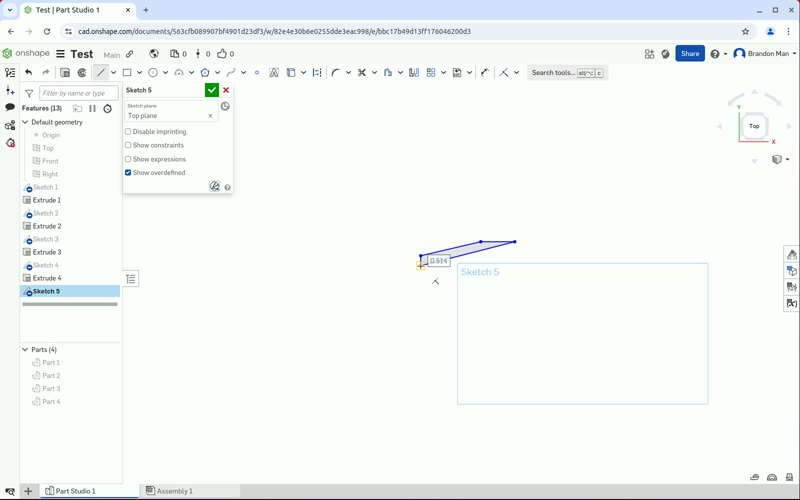
scroll(-6)
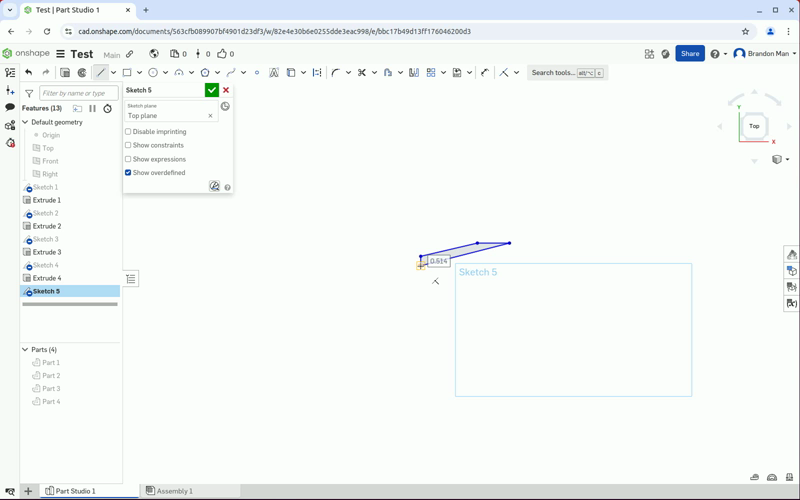
scroll(-6)
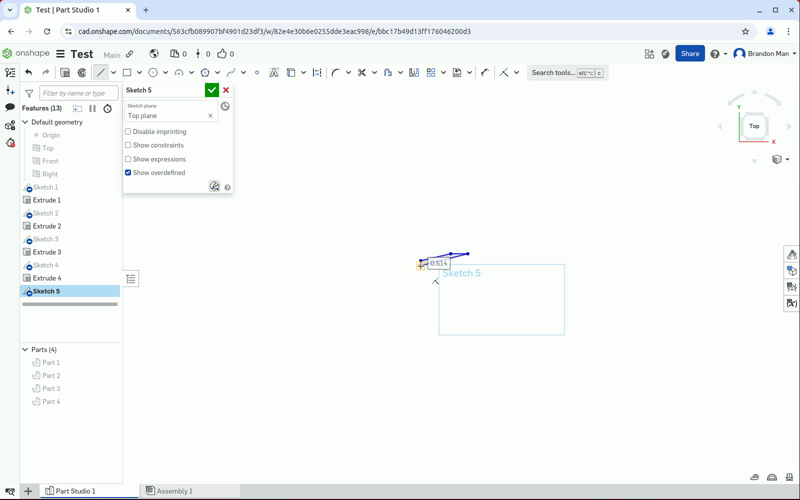
scroll(-6)
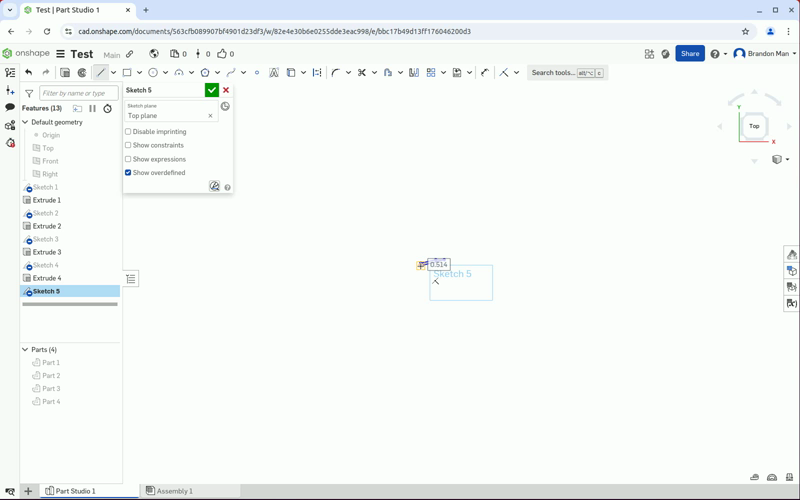
key(esc)
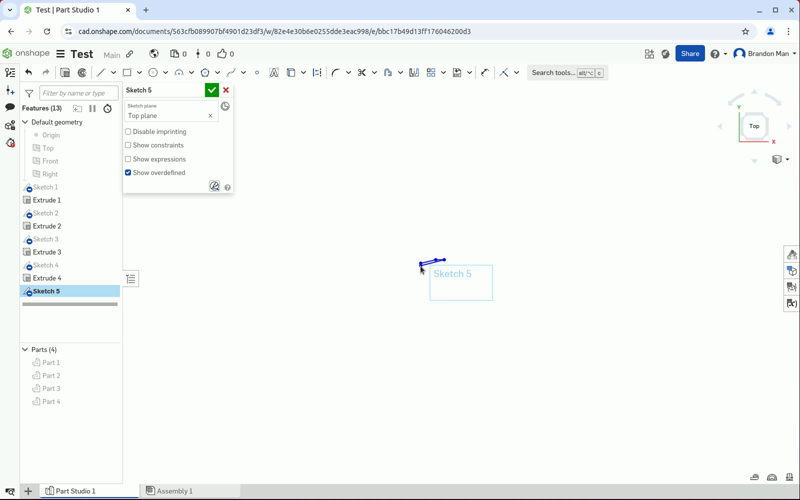
mouse_move(427, 263)
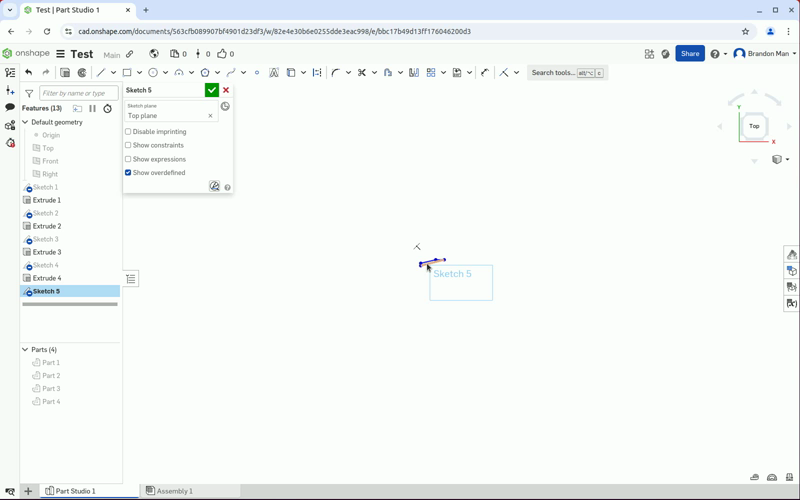
scroll(6)
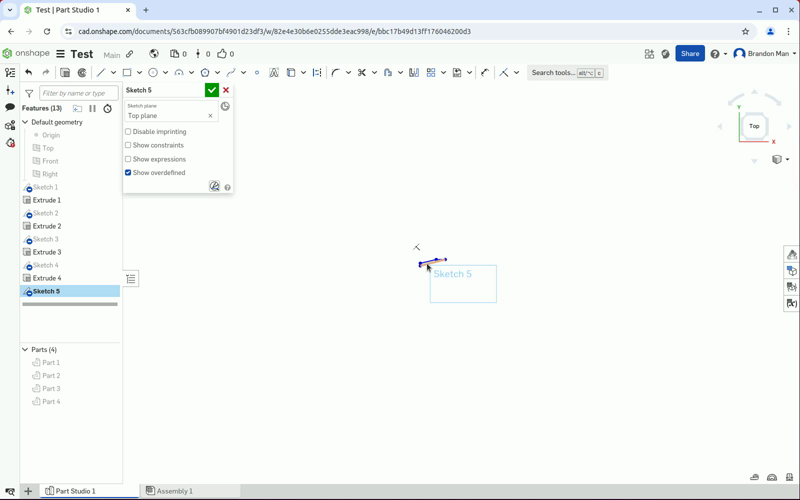
scroll(6)
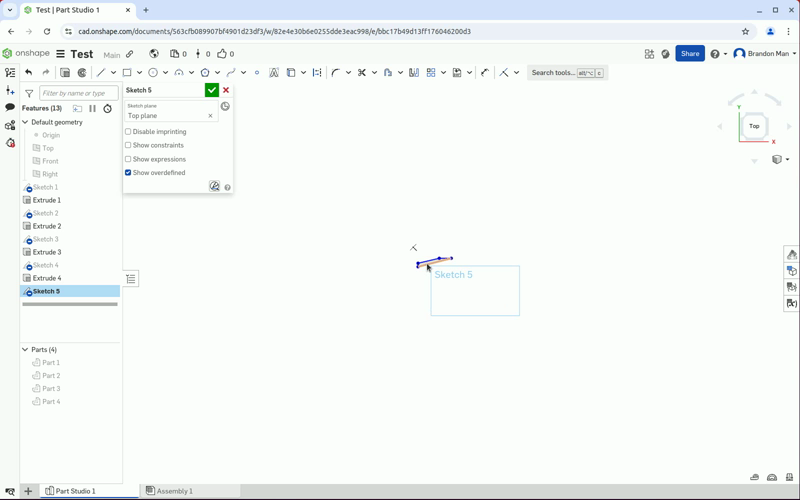
scroll(6)
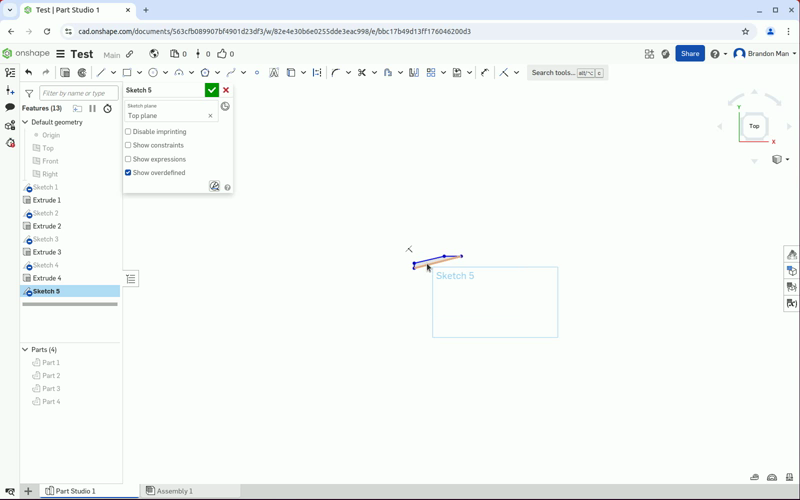
scroll(6)
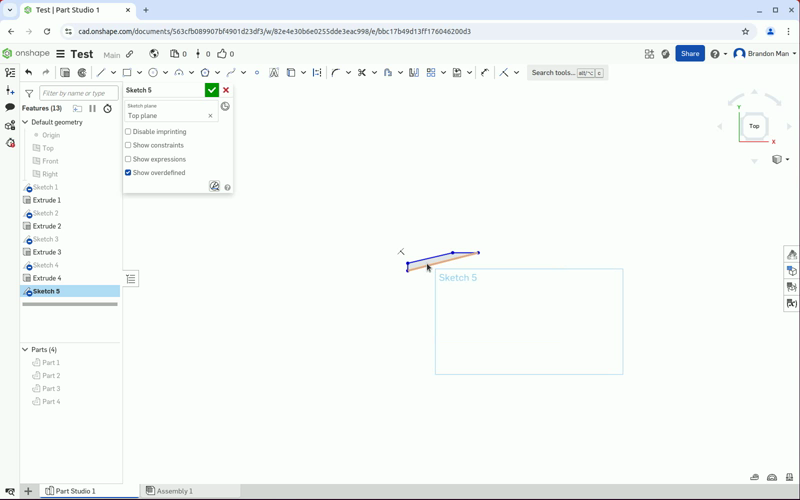
scroll(6)
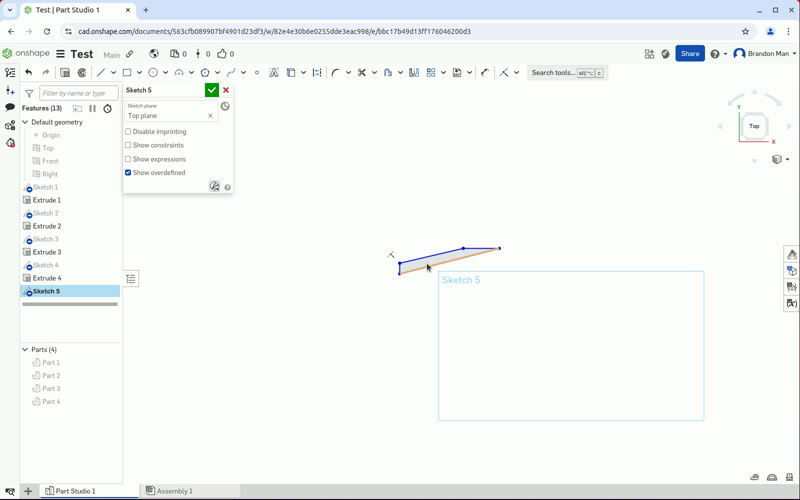
scroll(6)
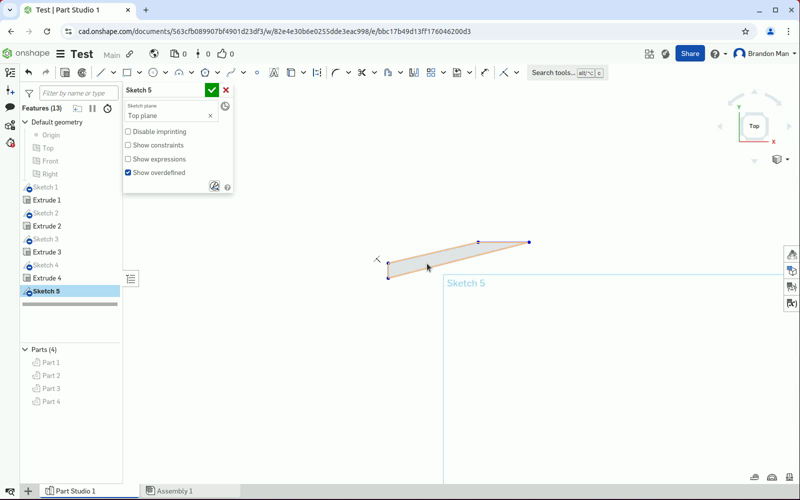
scroll(6)
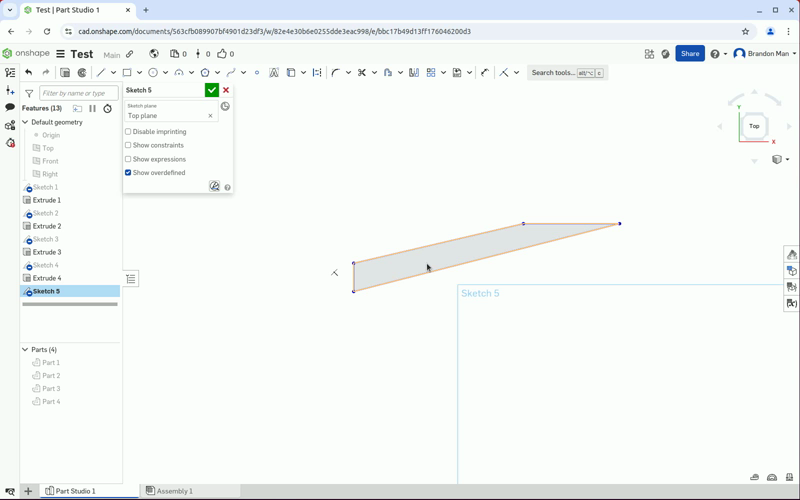
click(427, 263)
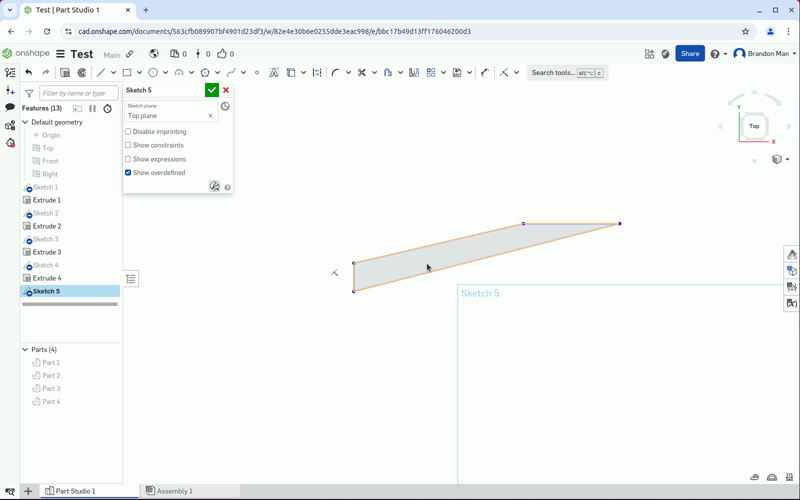
scroll(-6)
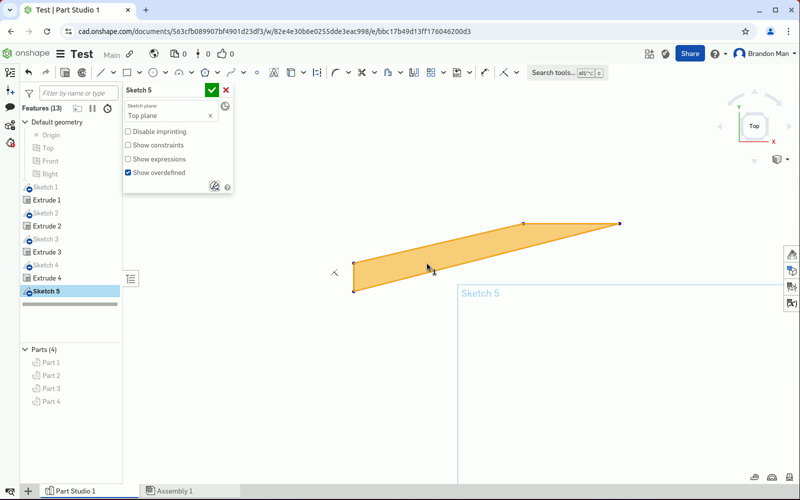
scroll(-6)
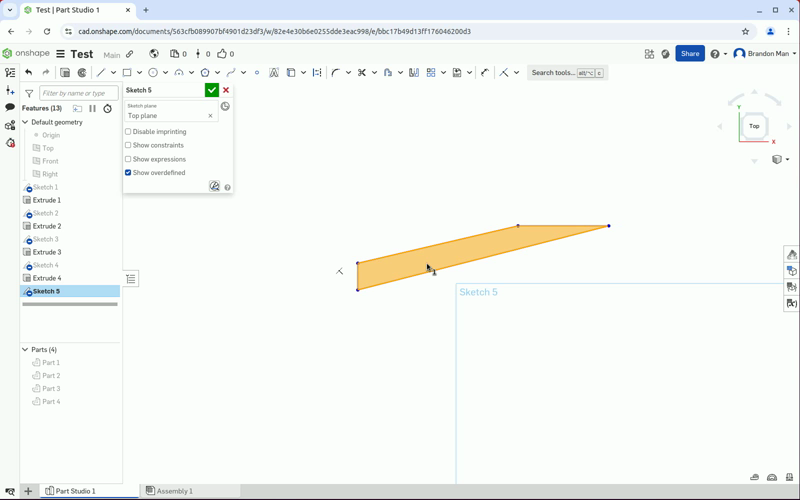
scroll(-6)
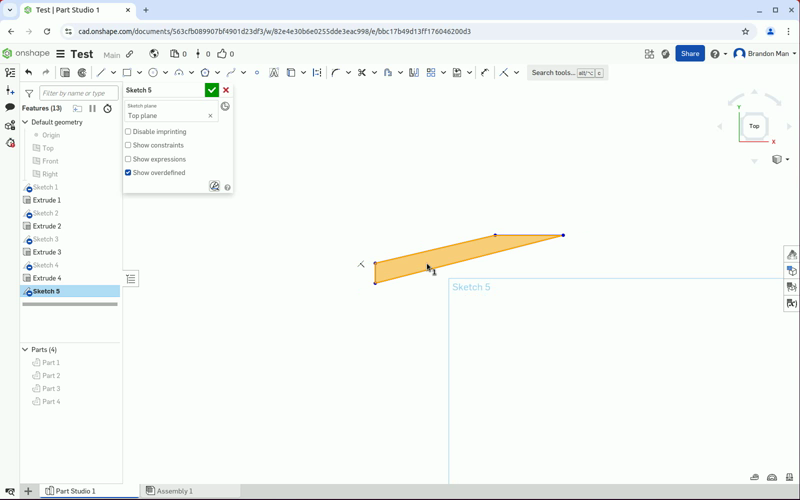
scroll(-6)
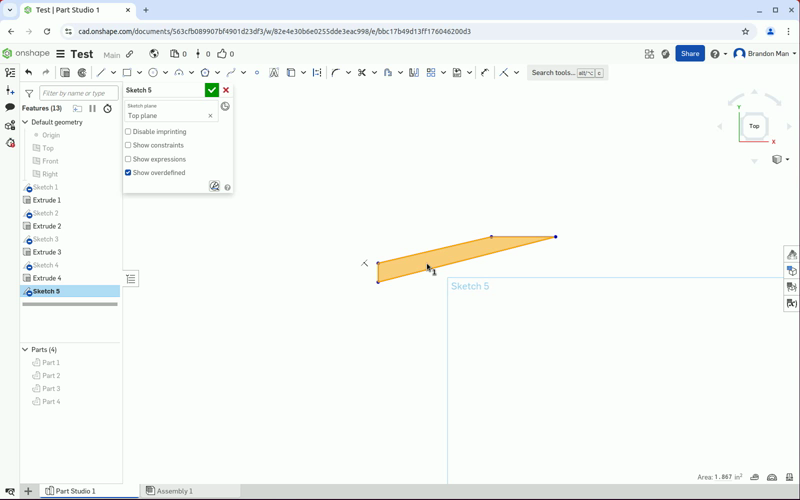
scroll(-6)
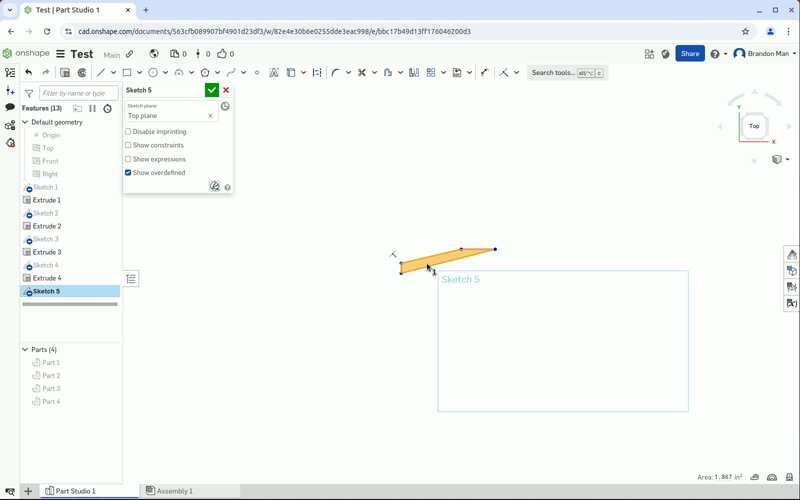
scroll(-6)
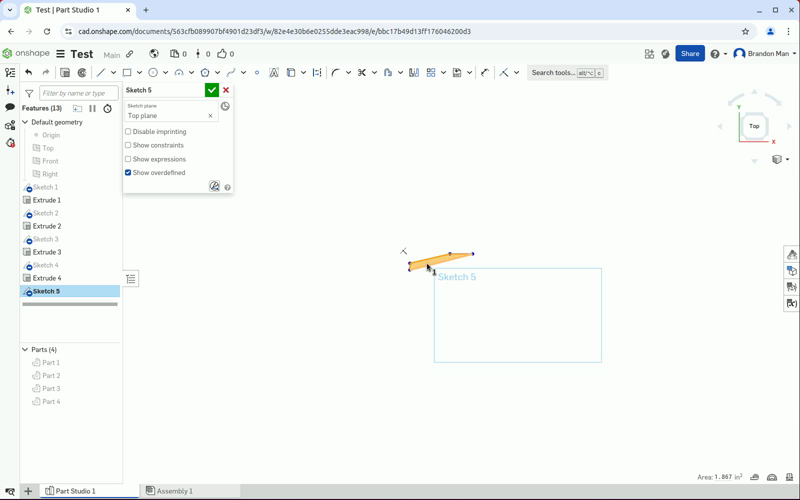
scroll(-6)
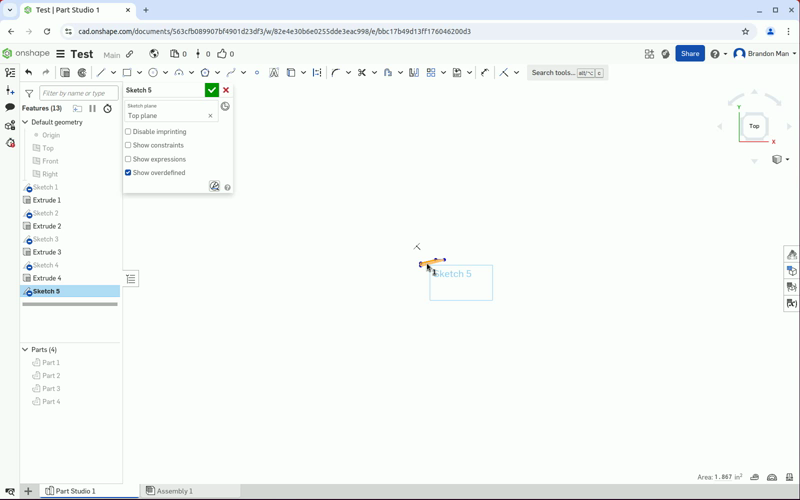
mouse_move(73, 352)
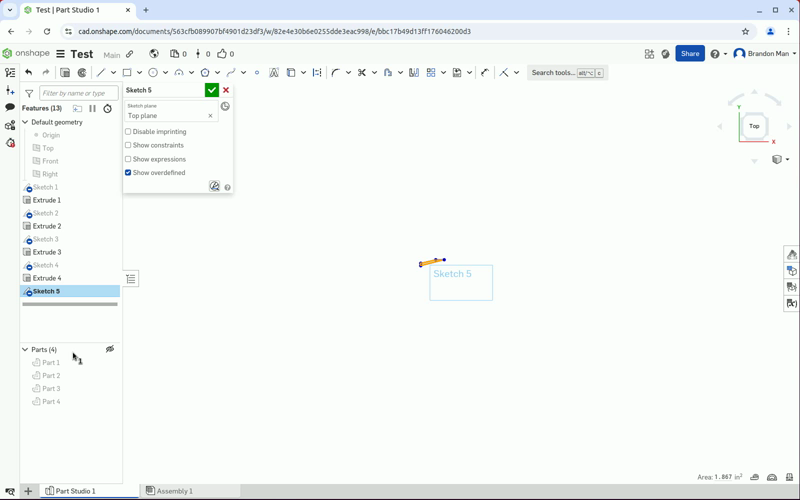
key(shift+y)
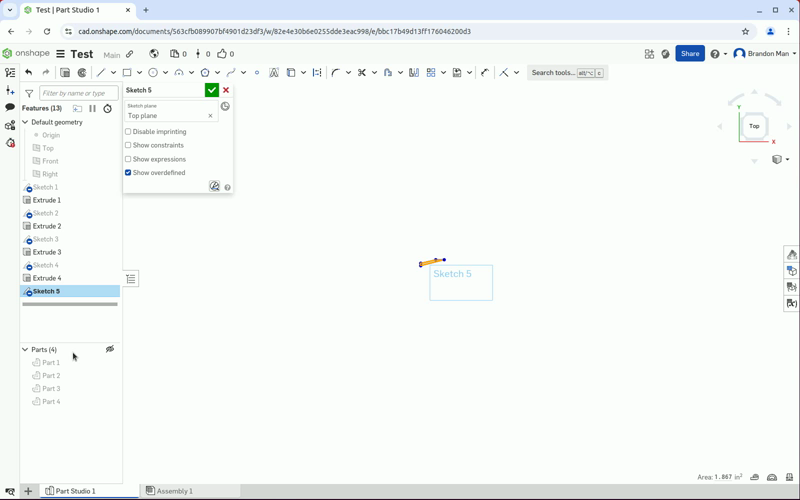
key(shift+e)
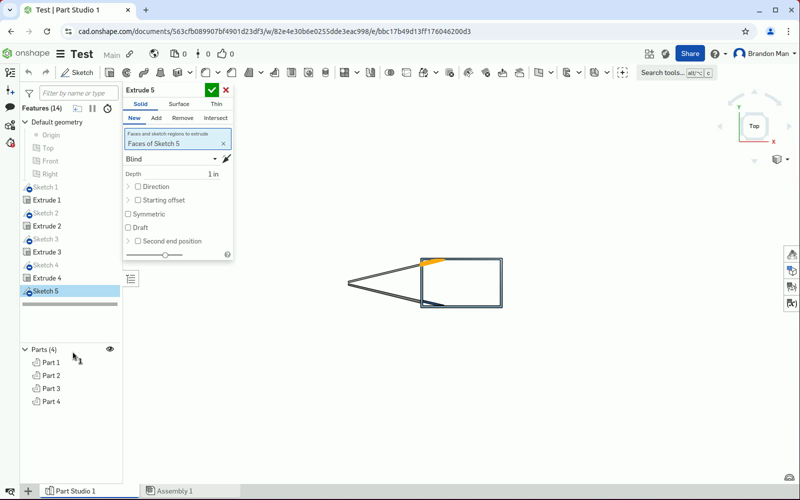
mouse_move(143, 106)
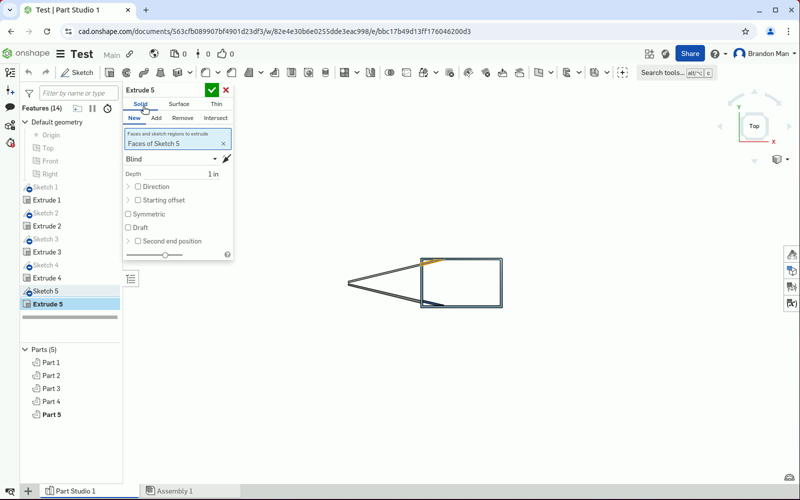
click(143, 106)
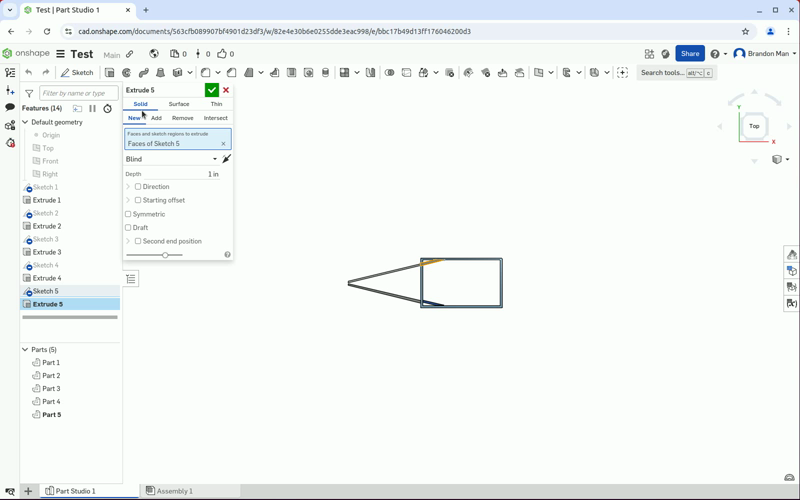
mouse_move(137, 120)
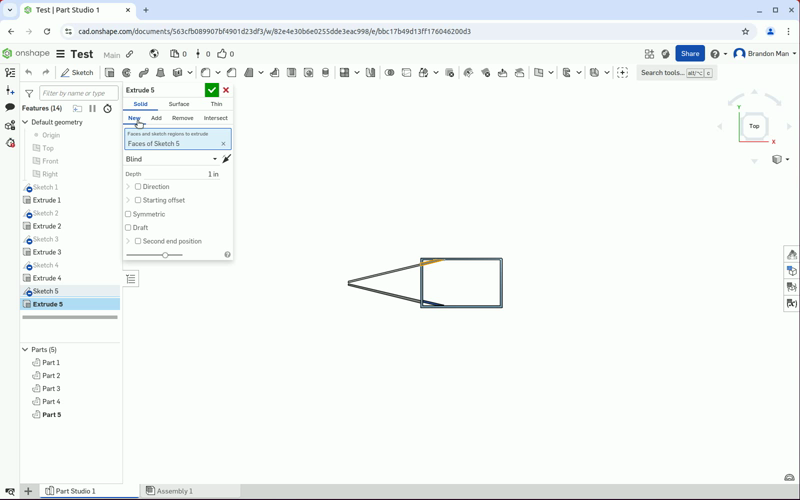
click(137, 120)
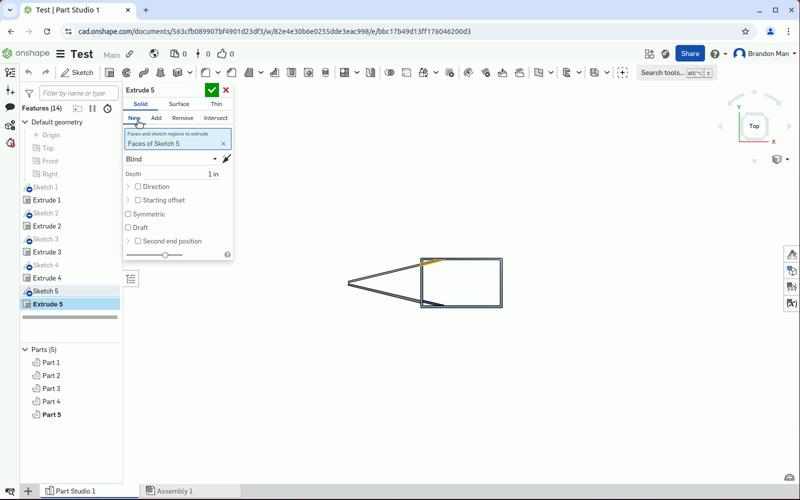
key(tab, 4)
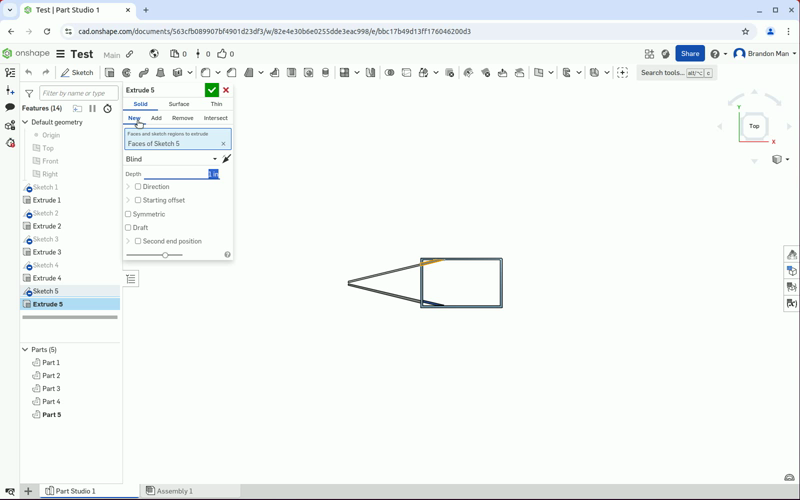
text(-0.481)
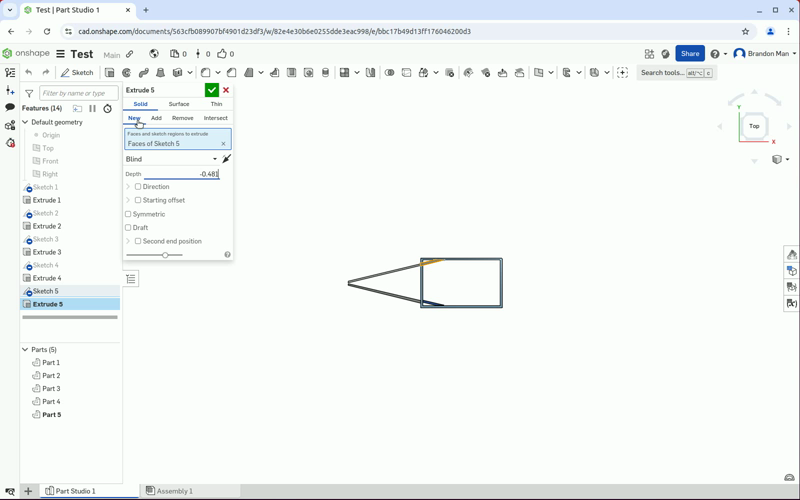
key(enter)
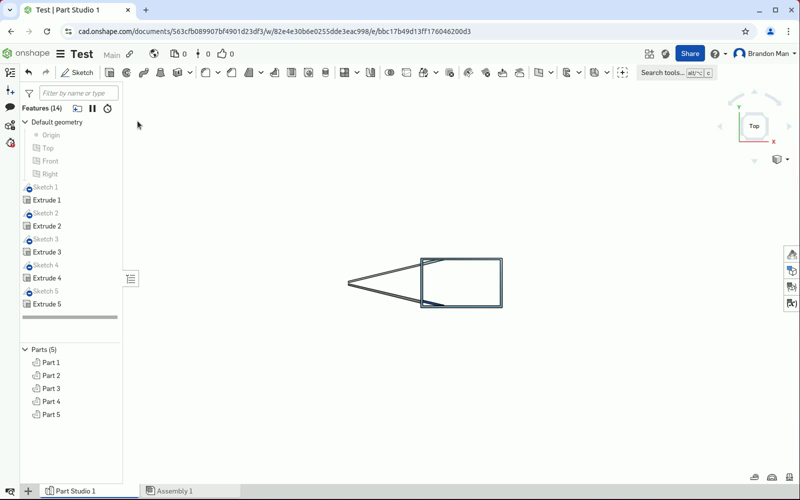
key(shift+h)
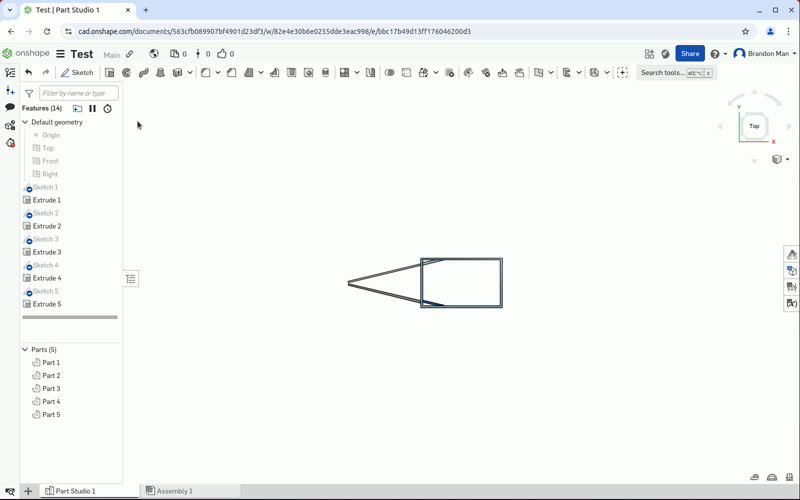
key(shift+h)
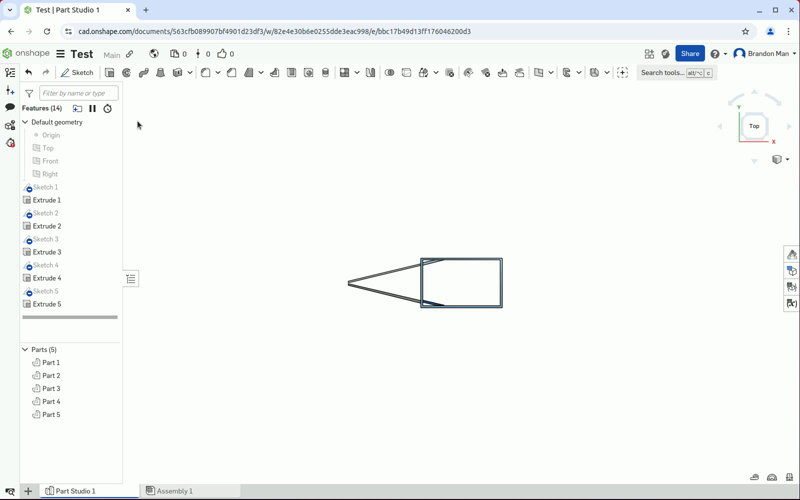
mouse_move(73, 189)
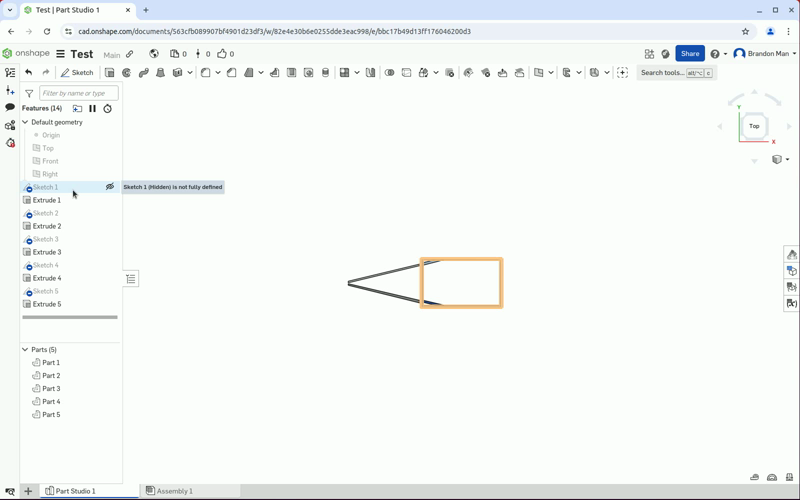
click(73, 189)
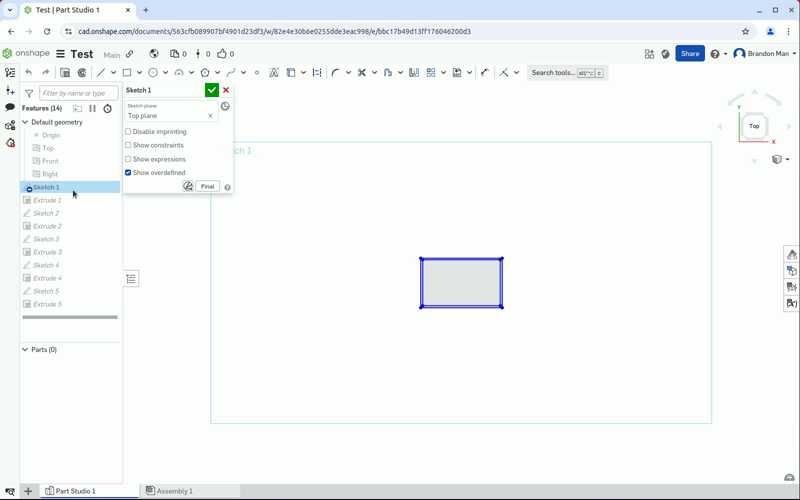
mouse_move(229, 92)
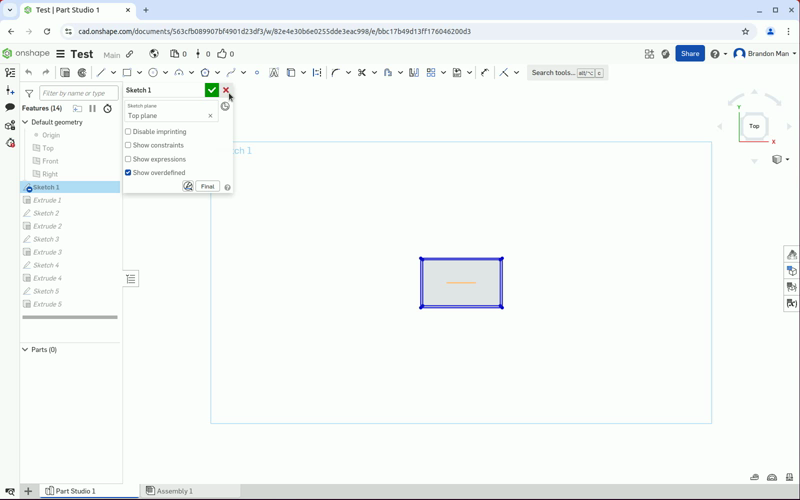
click(229, 92)
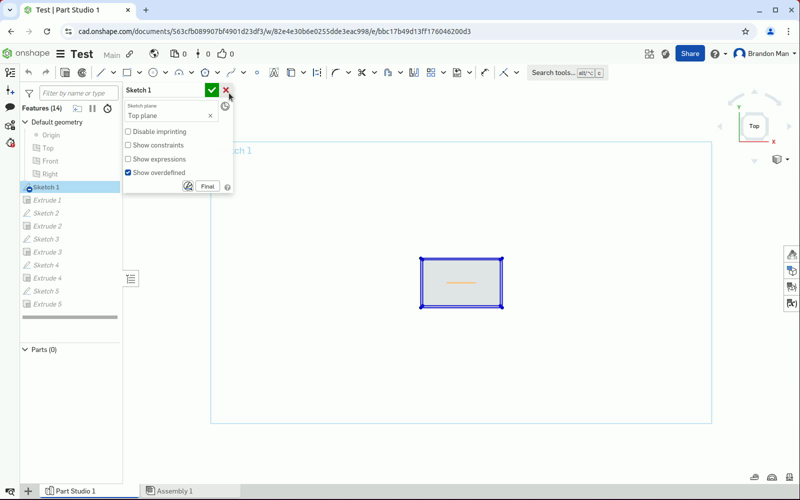
key(shift+s)
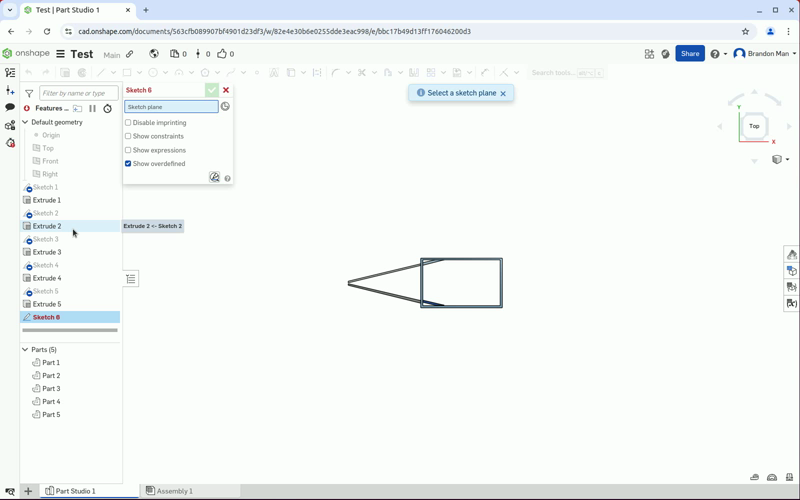
scroll(3)
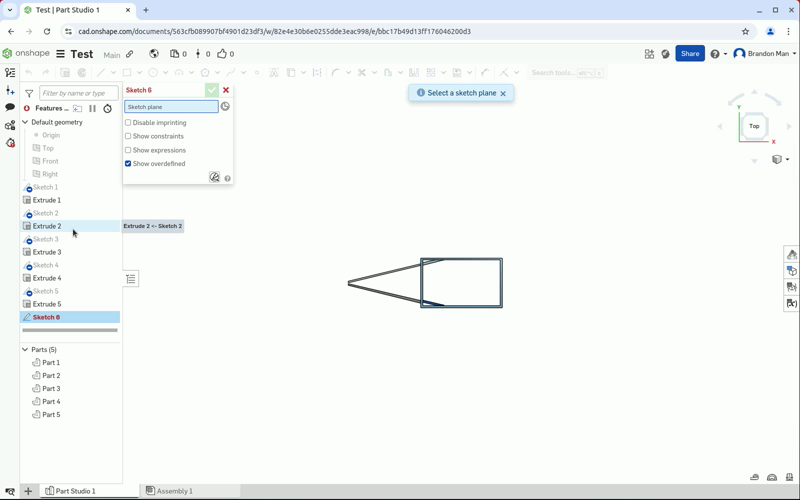
mouse_move(73, 150)
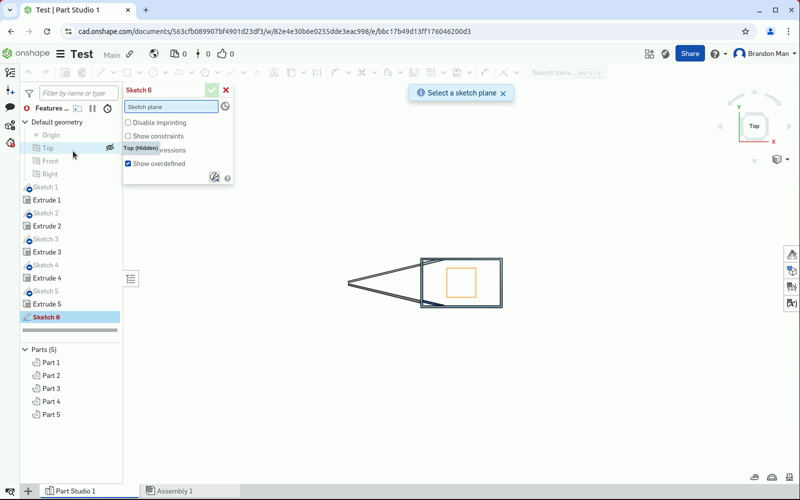
click(73, 150)
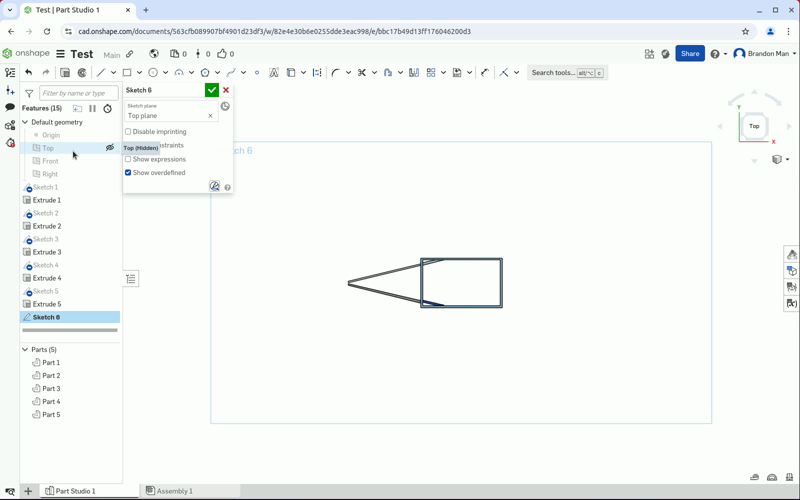
mouse_move(73, 352)
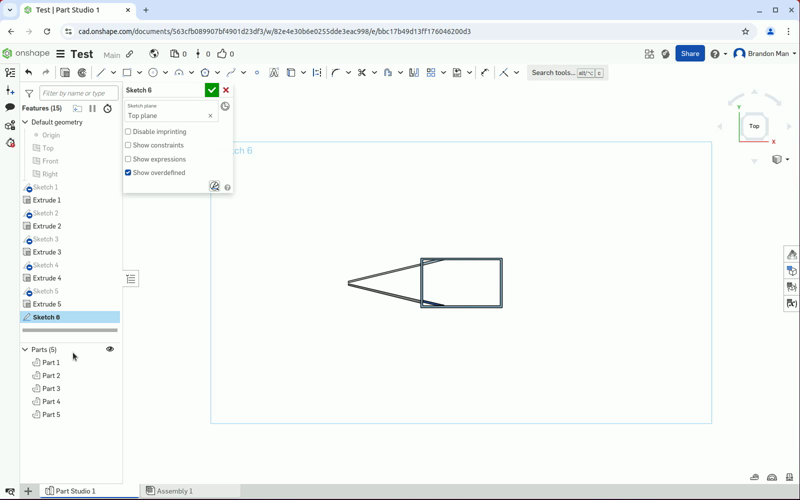
key(y)
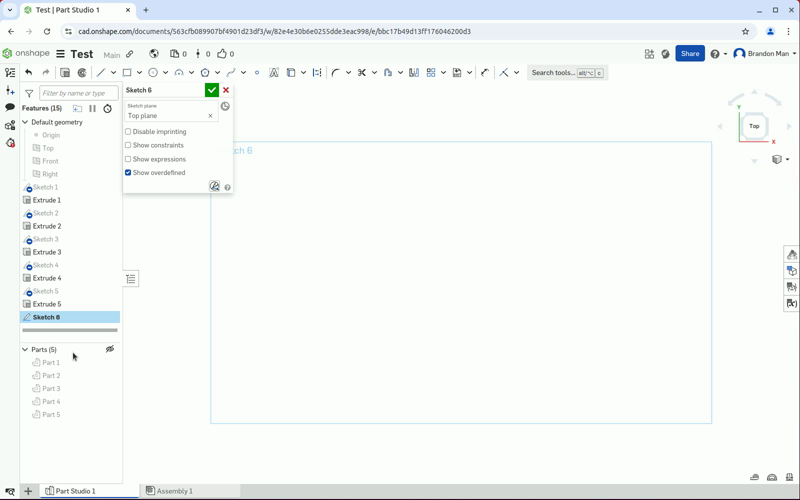
key(l)
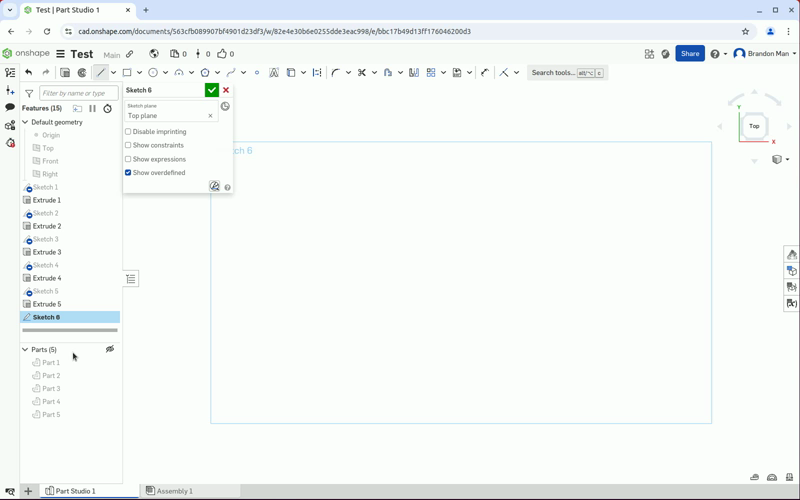
key_down(shift)
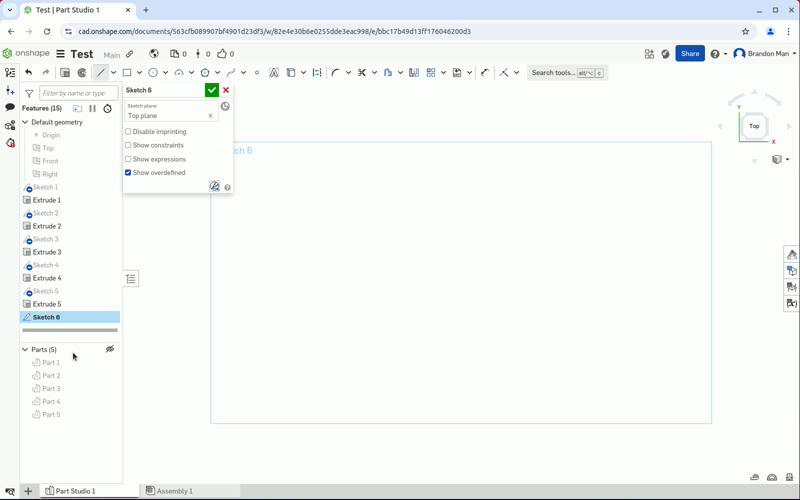
mouse_move(434, 260)
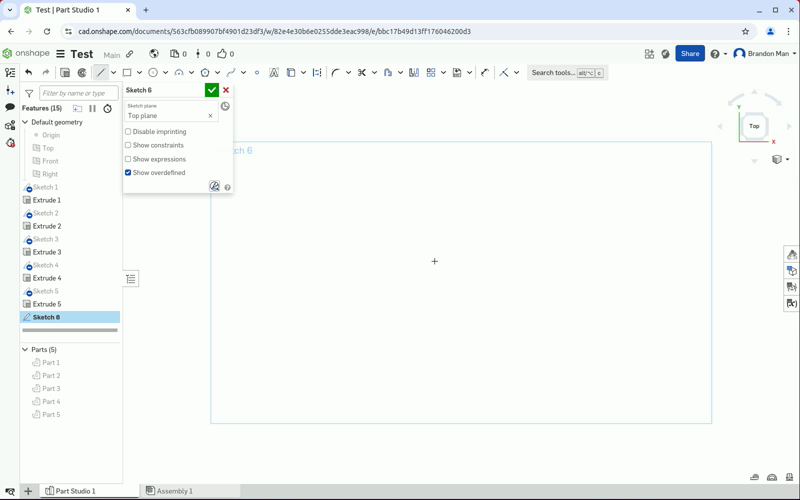
click(434, 260)
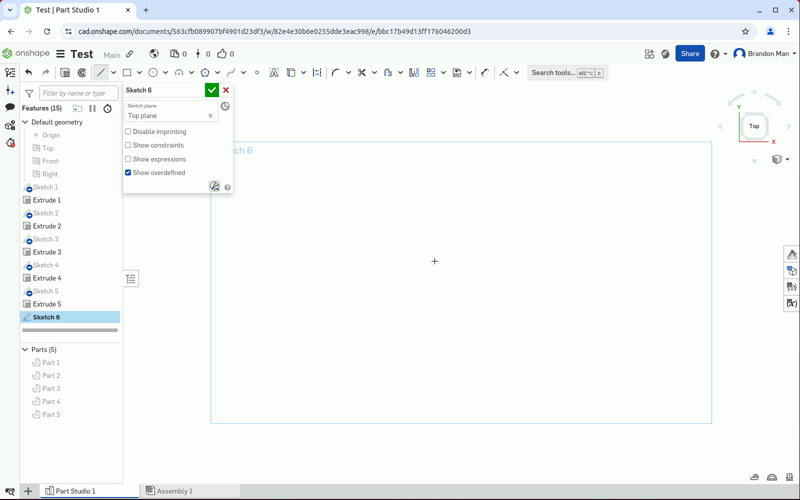
key_up(shift)
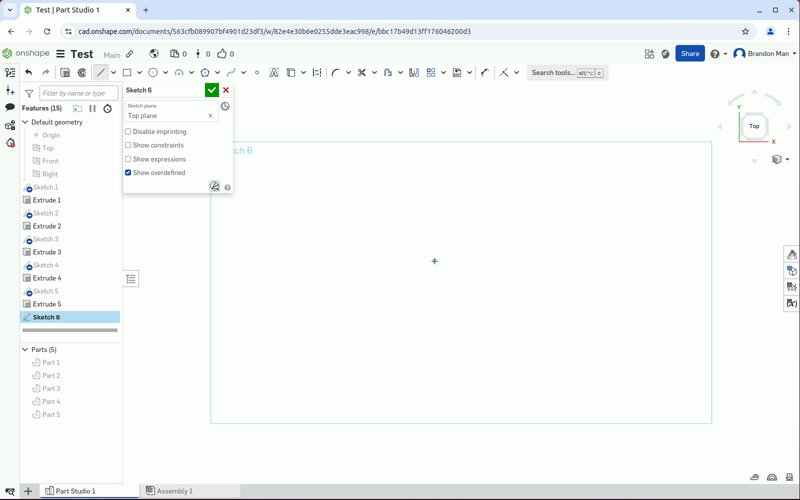
key_down(shift)
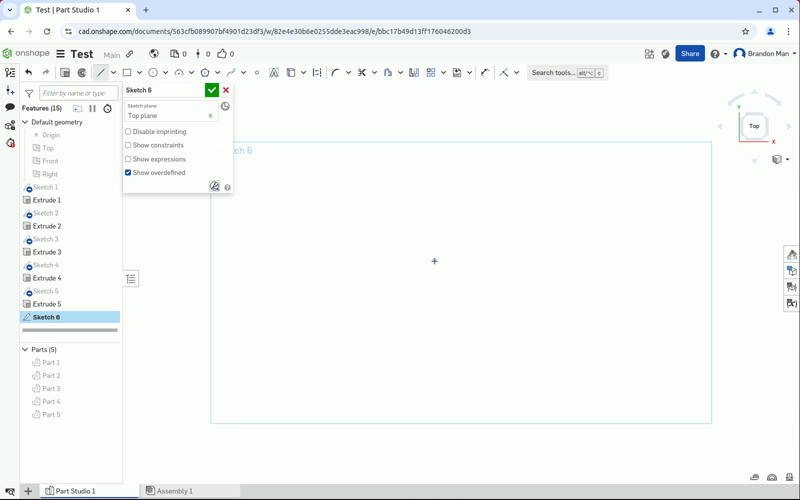
mouse_move(464, 260)
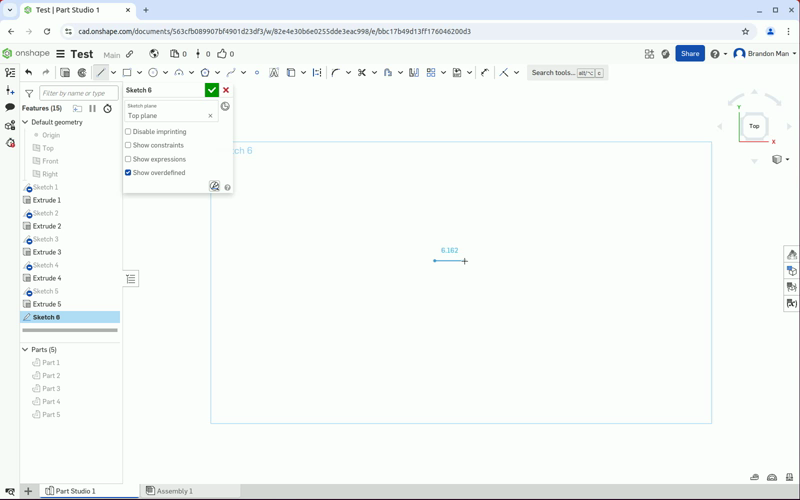
mouse_move(444, 260)
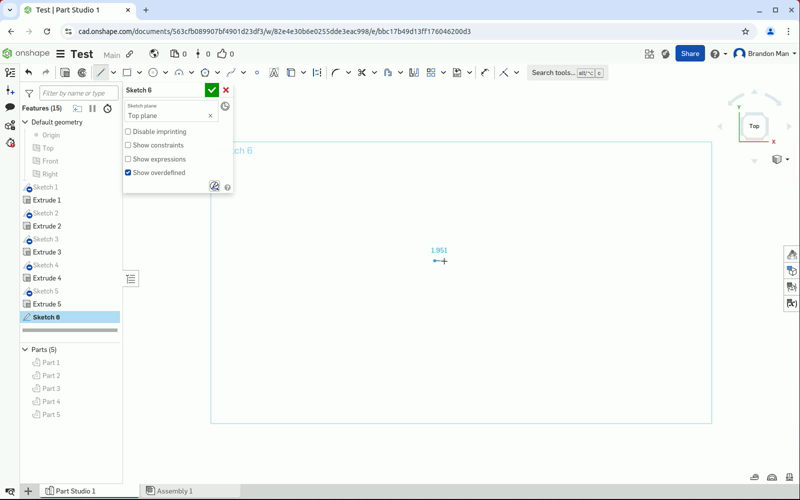
click(444, 260)
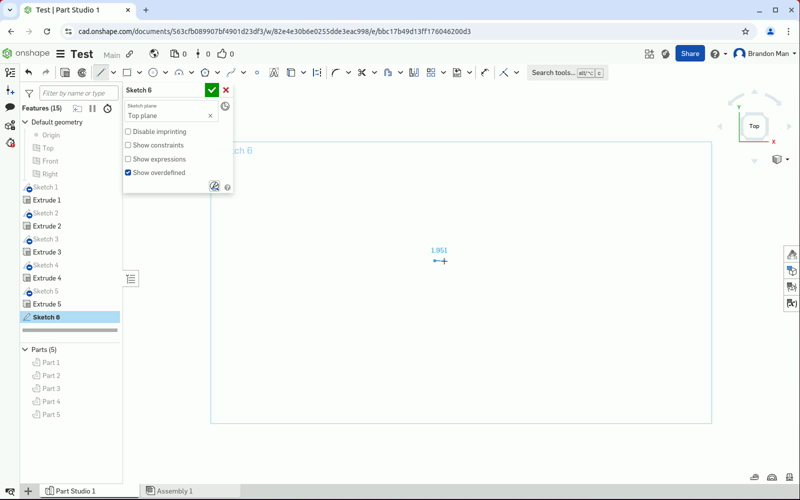
key_up(shift)
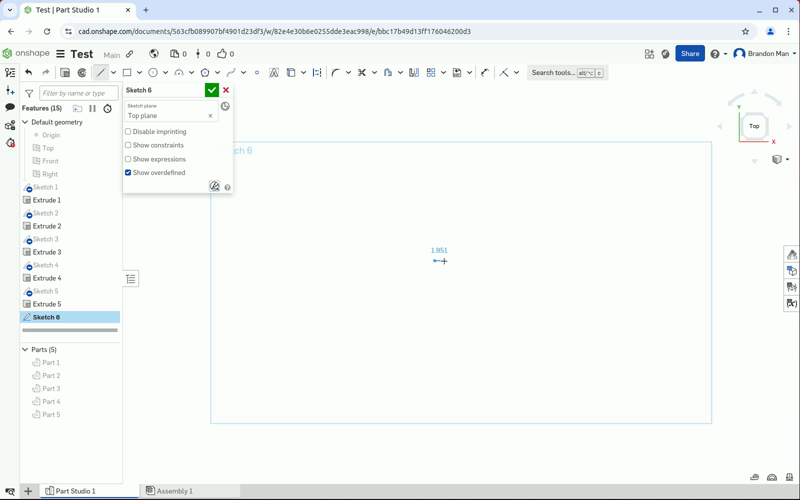
key_down(shift)
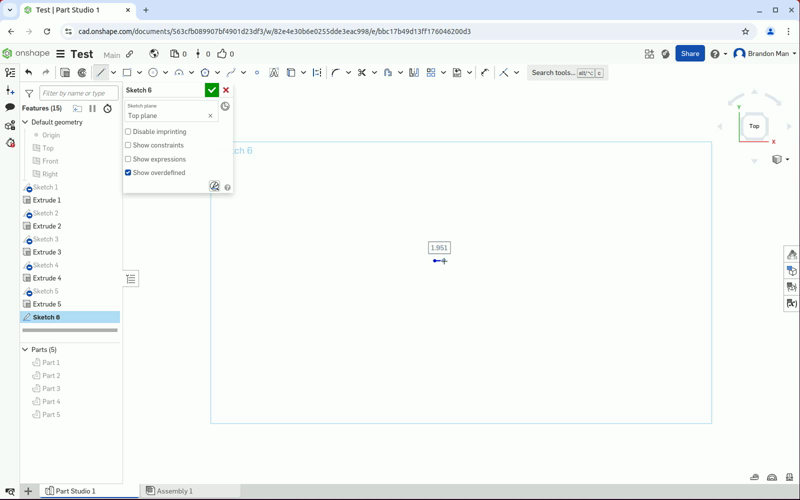
mouse_move(474, 260)
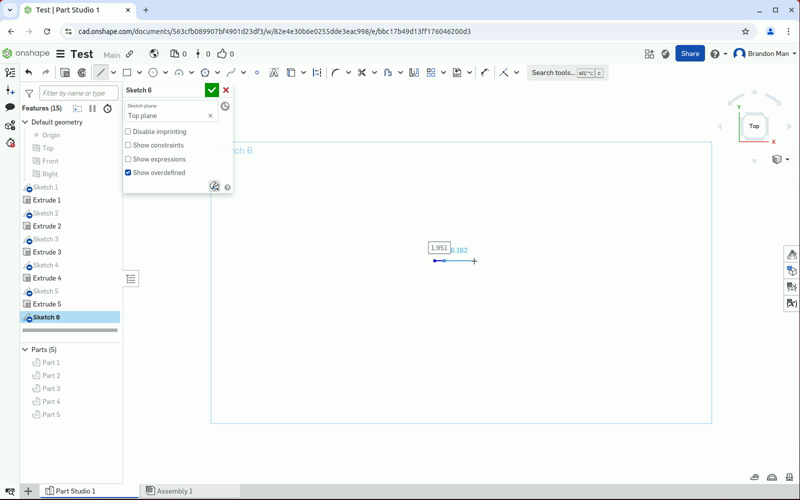
mouse_move(443, 258)
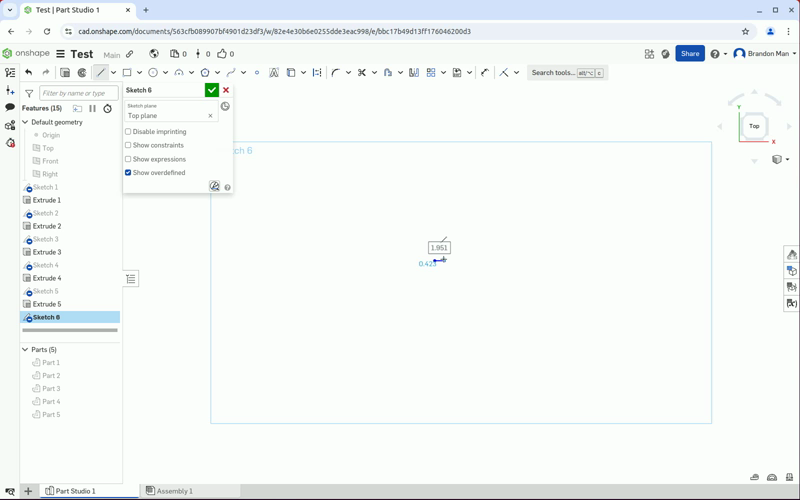
scroll(6)
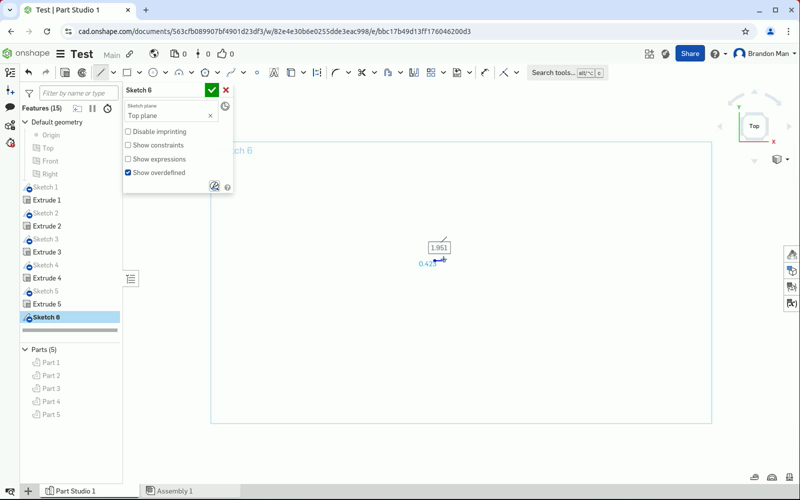
scroll(6)
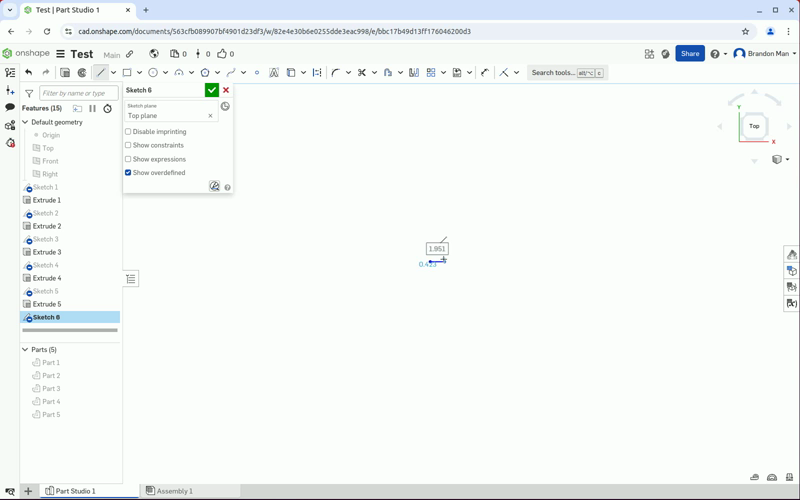
scroll(6)
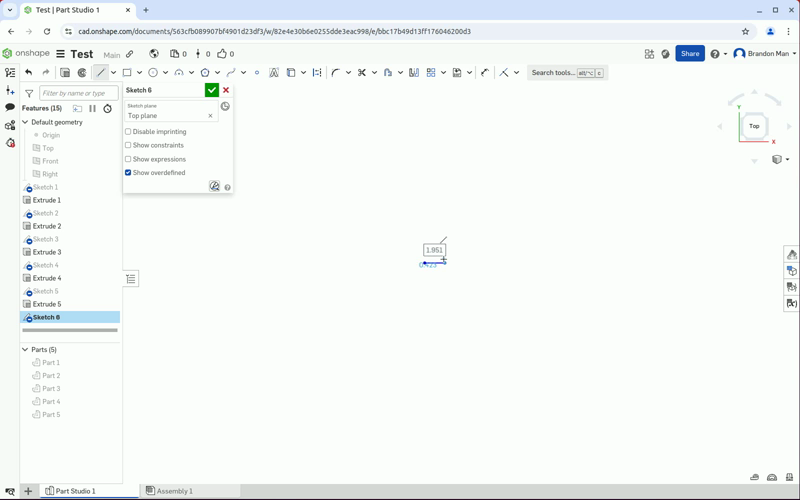
scroll(6)
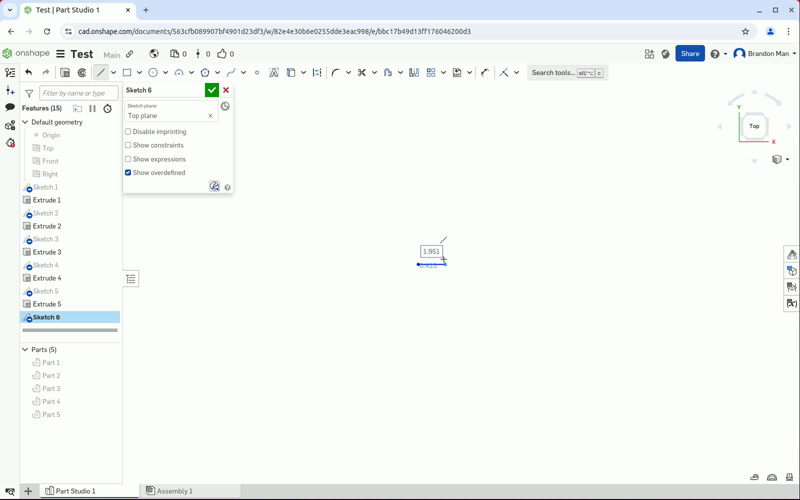
scroll(6)
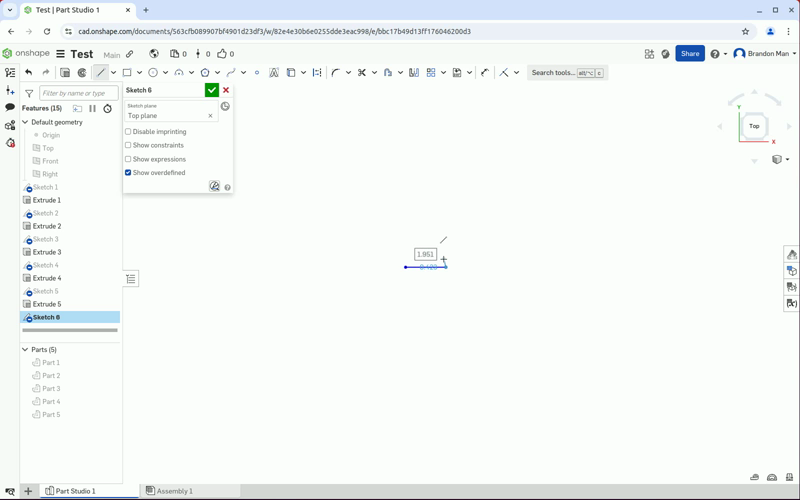
scroll(6)
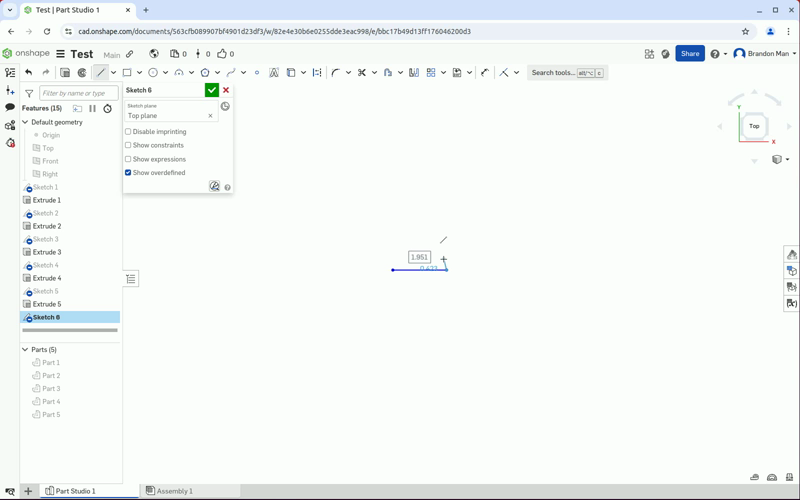
scroll(6)
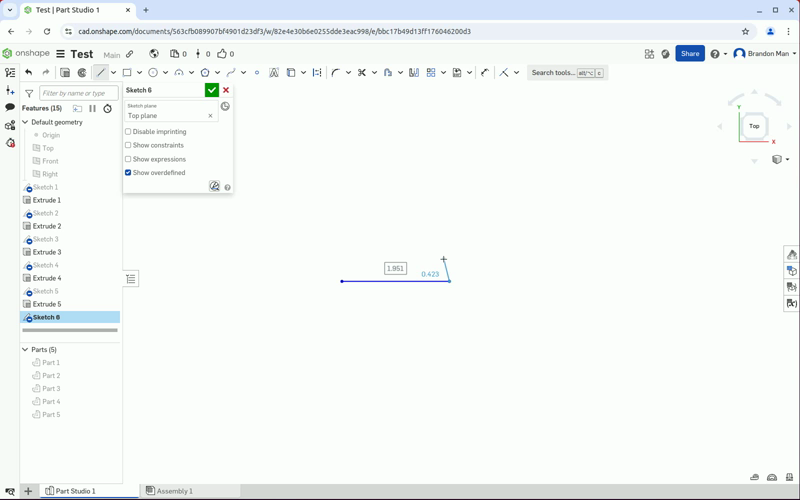
click(443, 258)
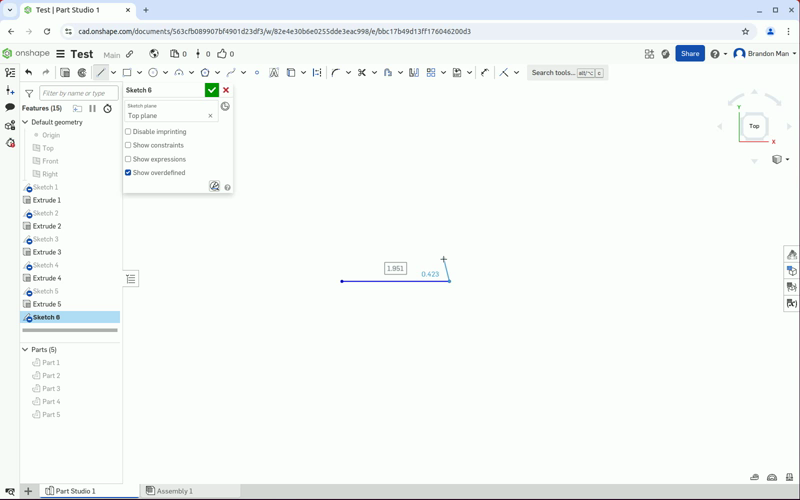
scroll(-6)
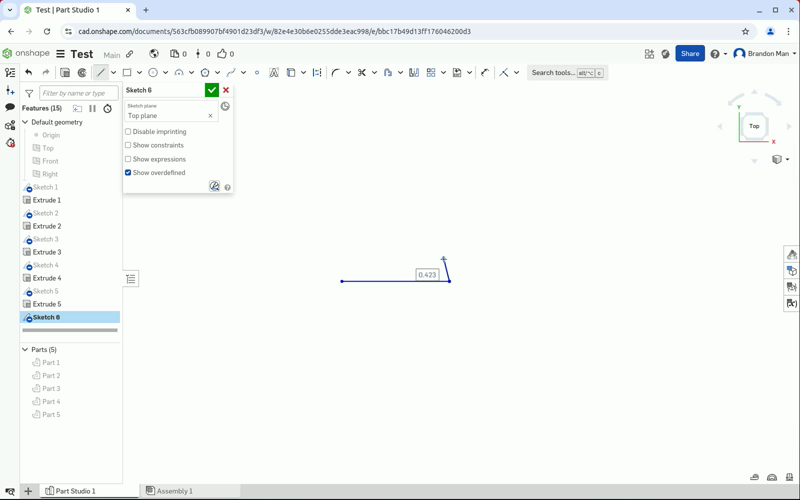
scroll(-6)
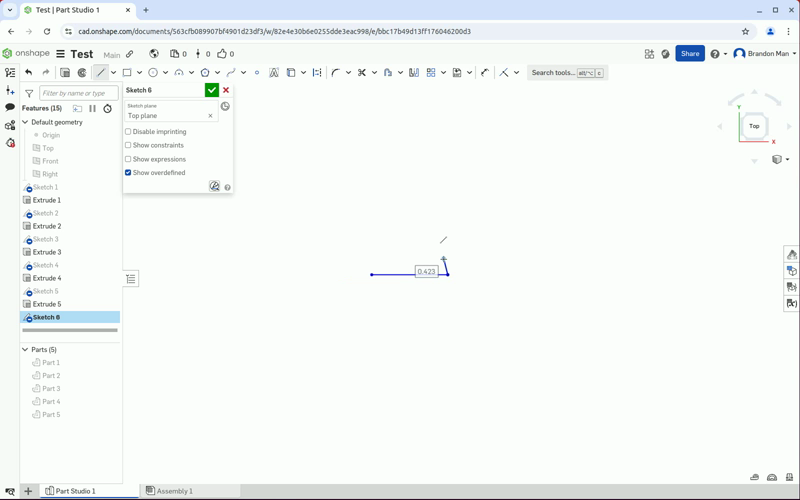
scroll(-6)
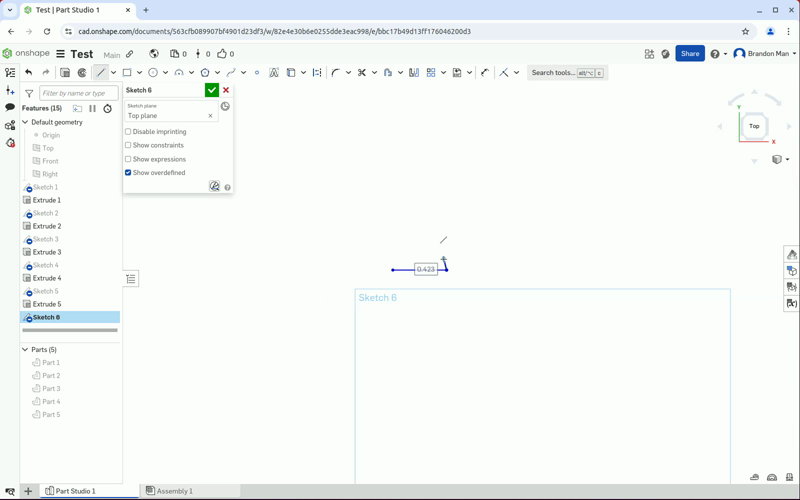
scroll(-6)
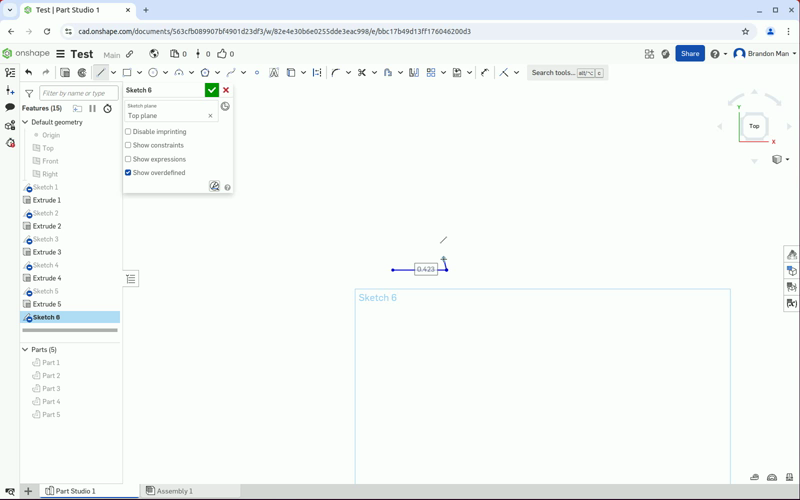
scroll(-6)
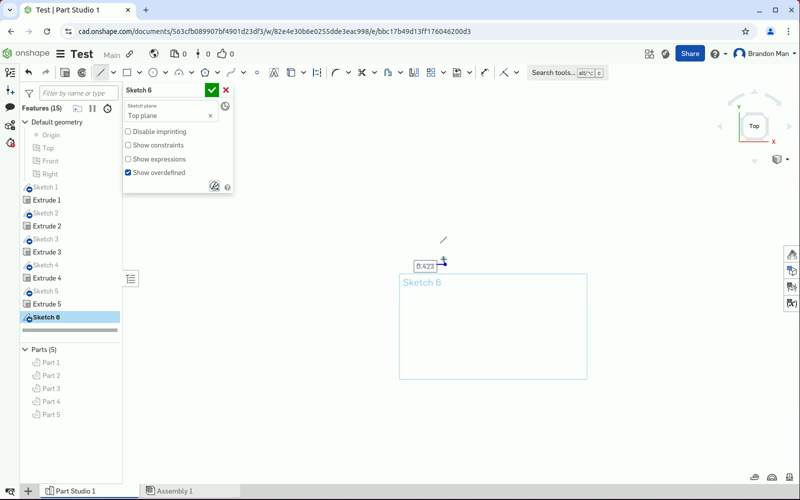
scroll(-6)
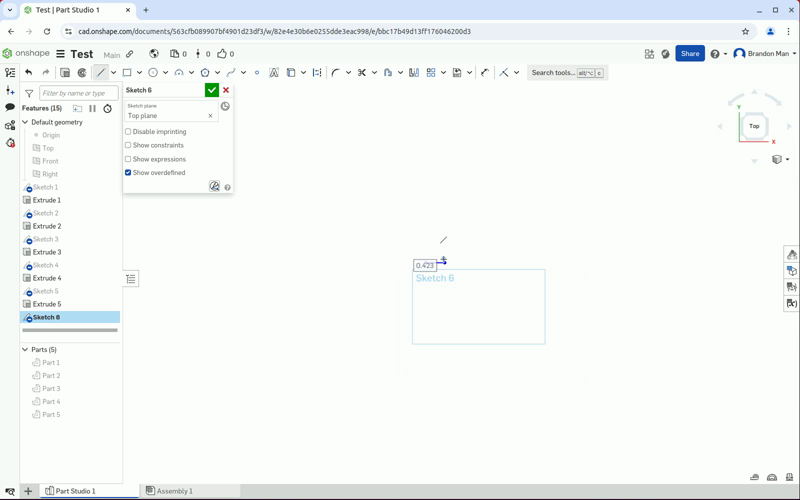
scroll(-6)
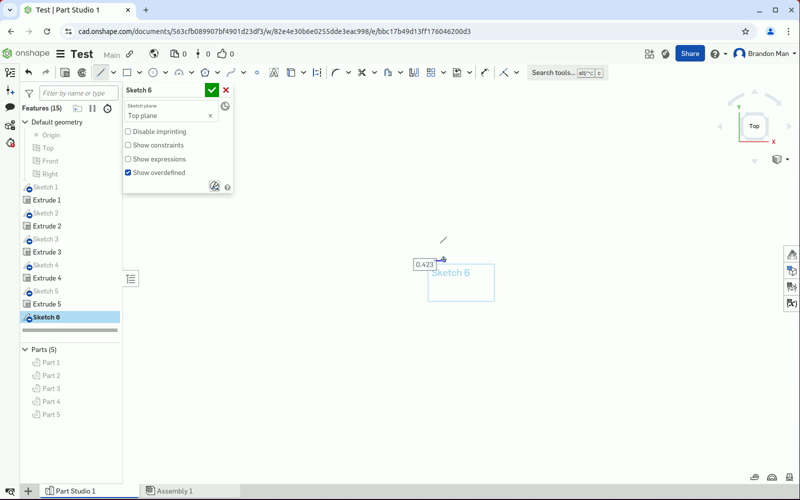
key_up(shift)
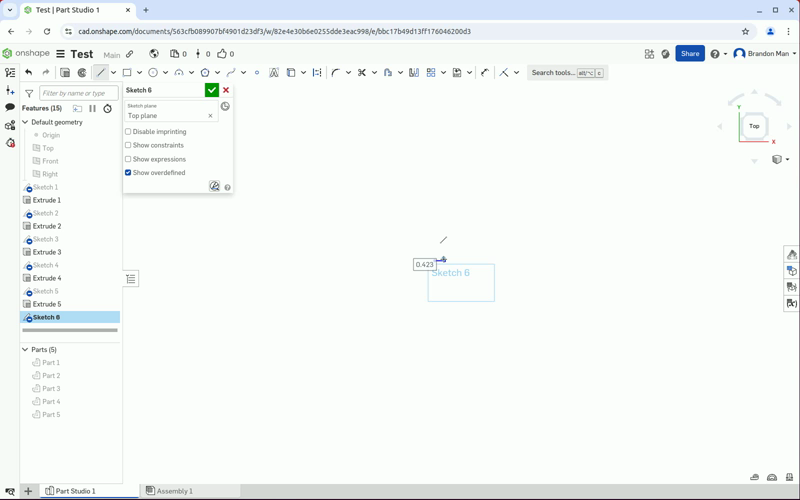
mouse_move(473, 258)
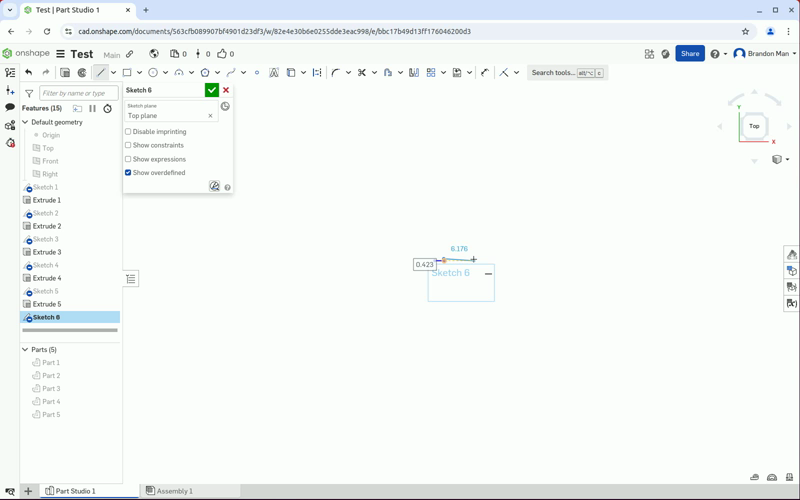
key_down(shift)
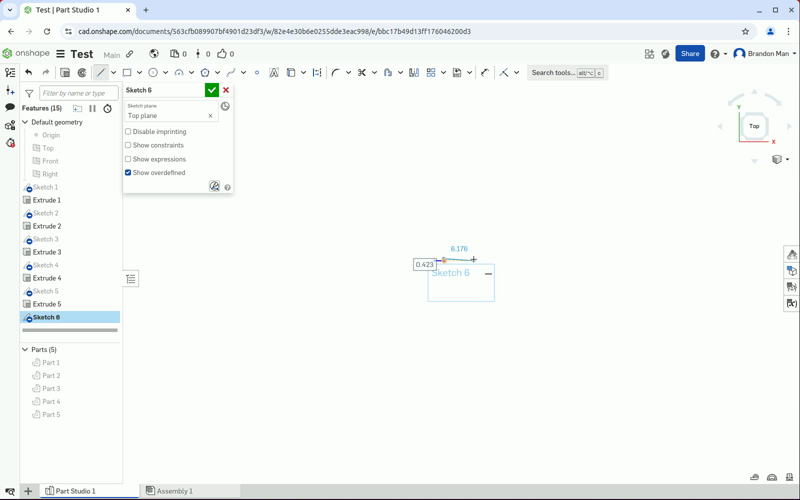
mouse_move(434, 260)
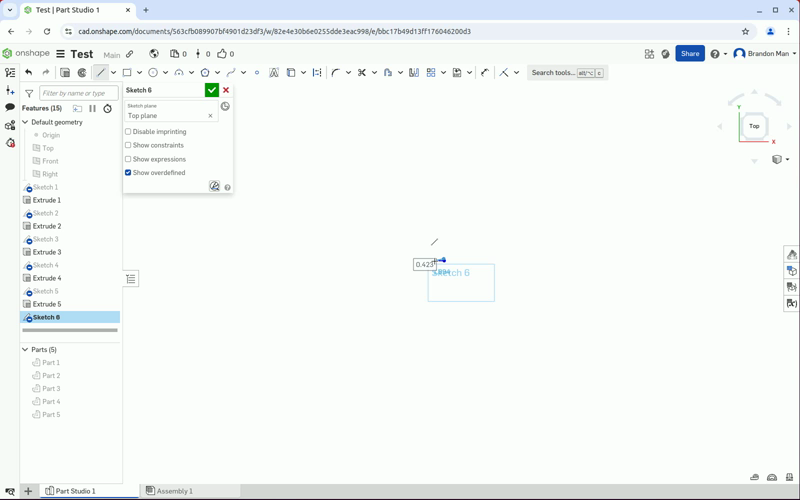
key_up(shift)
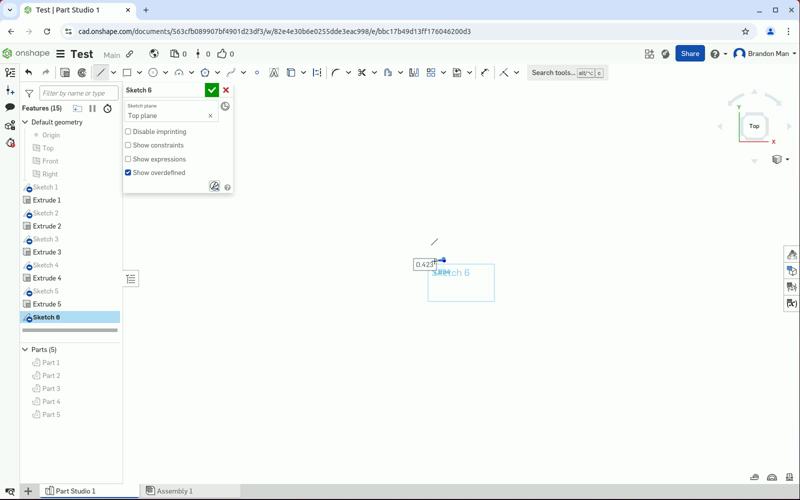
click(434, 260)
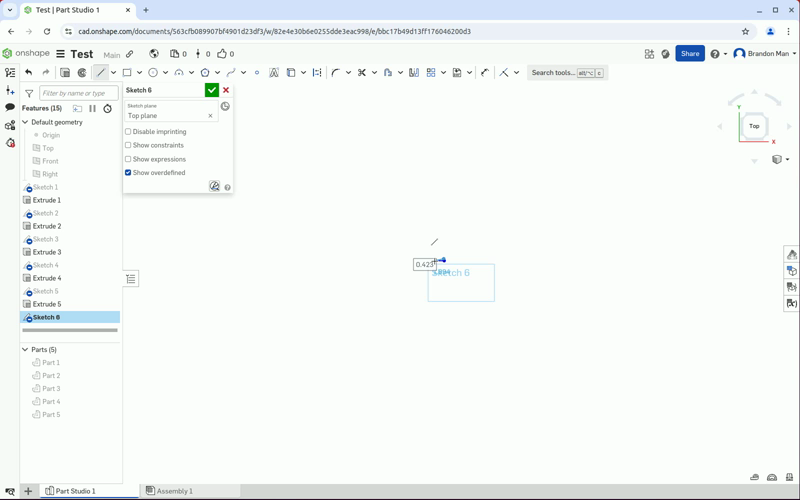
key(esc)
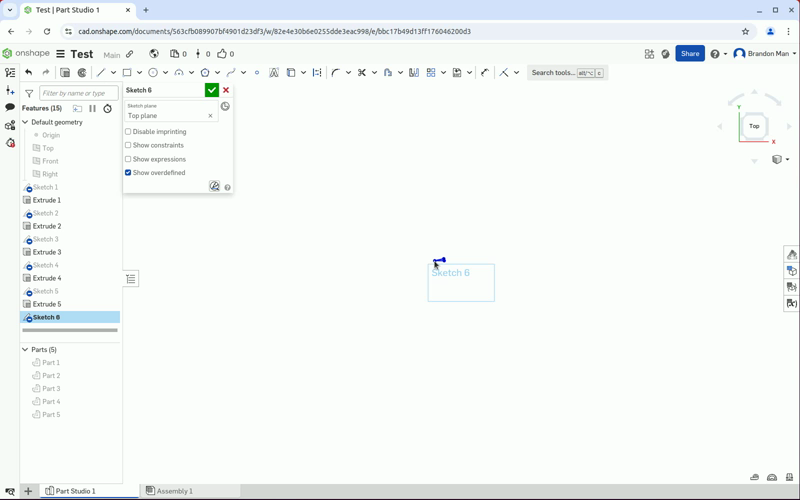
mouse_move(442, 259)
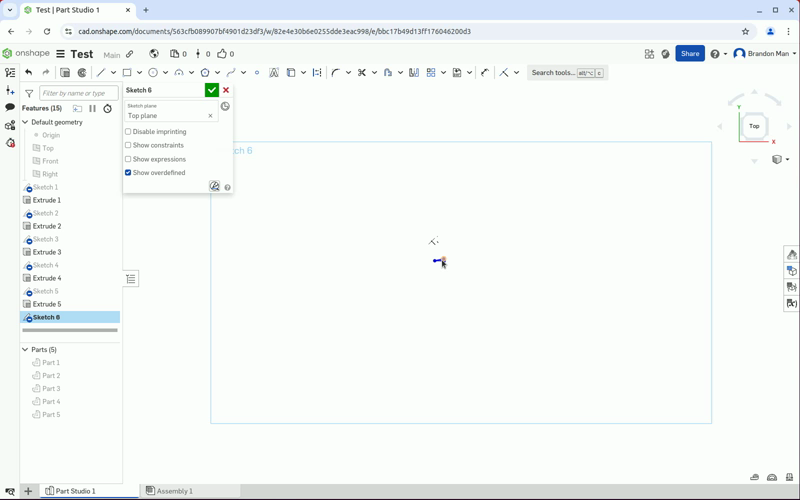
scroll(6)
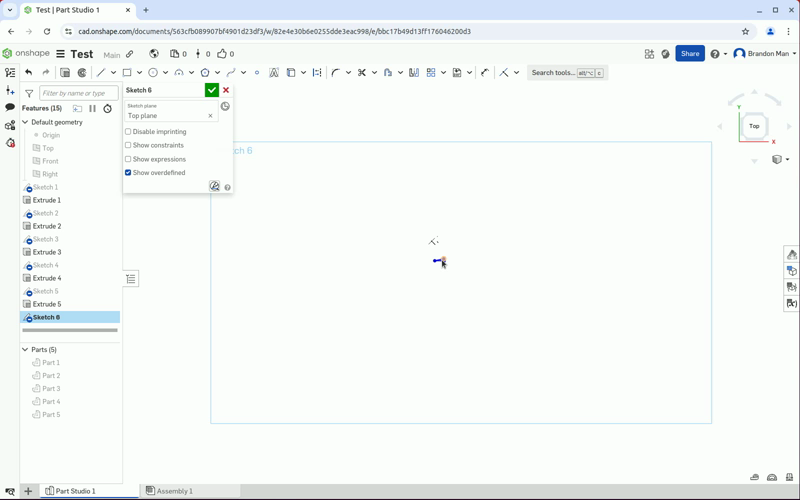
scroll(6)
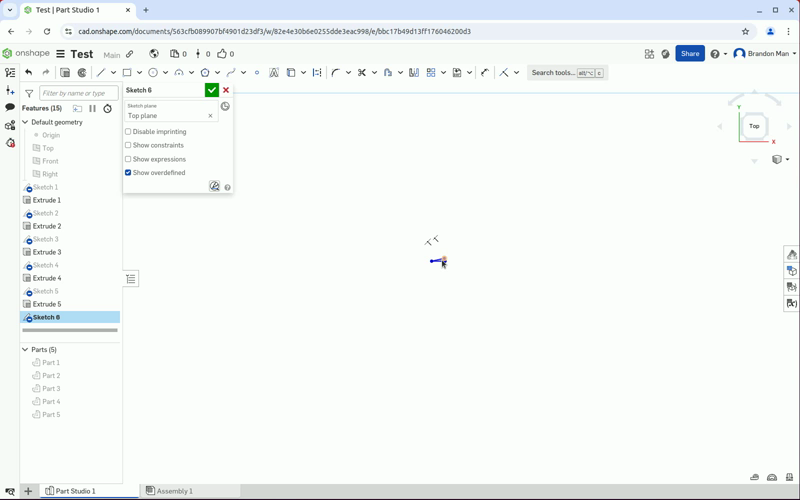
scroll(6)
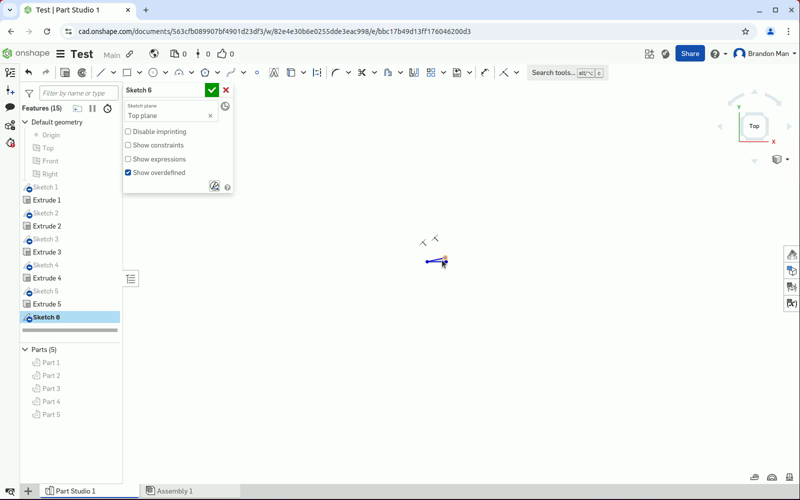
scroll(6)
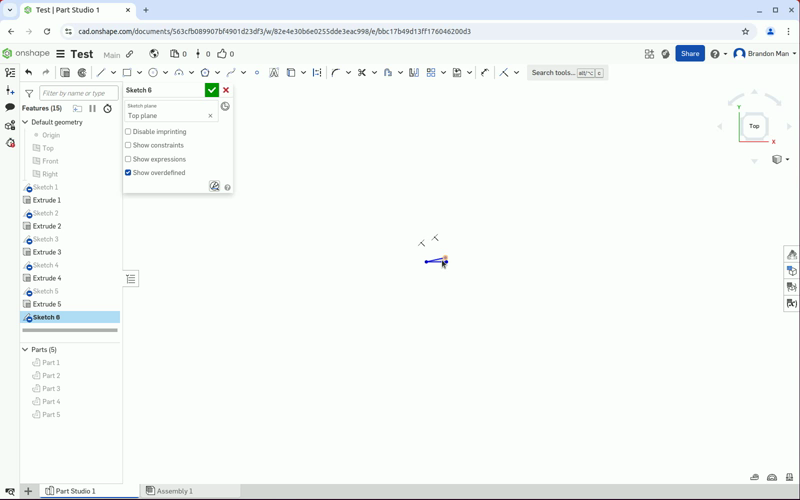
scroll(6)
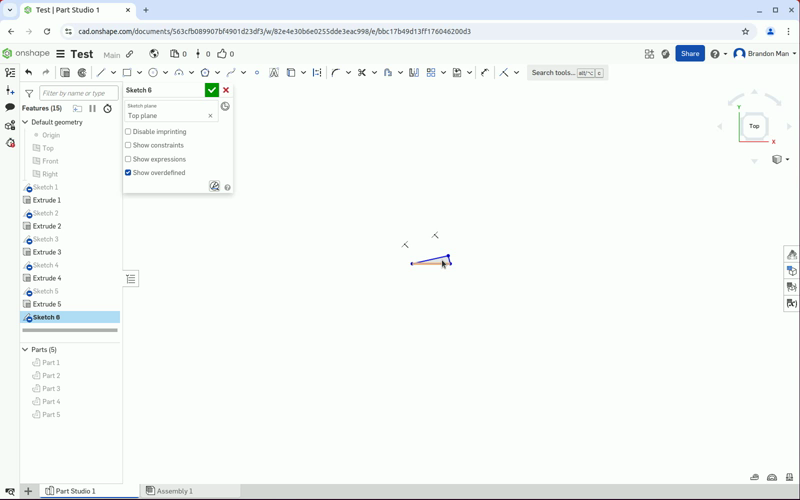
scroll(6)
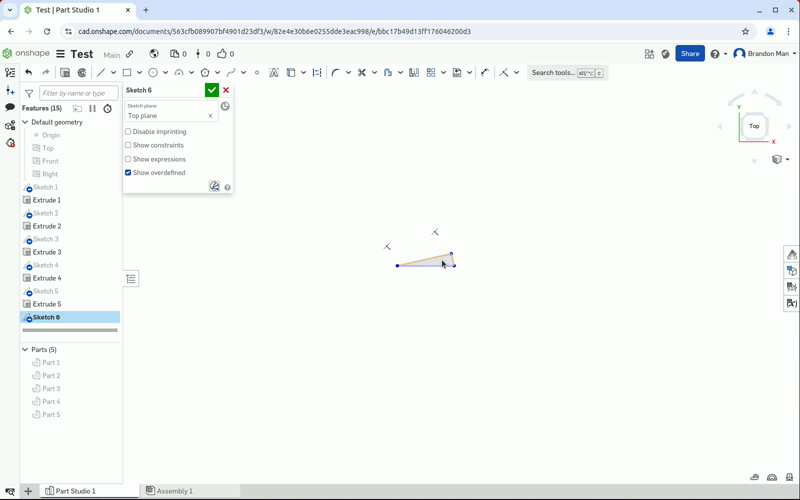
scroll(6)
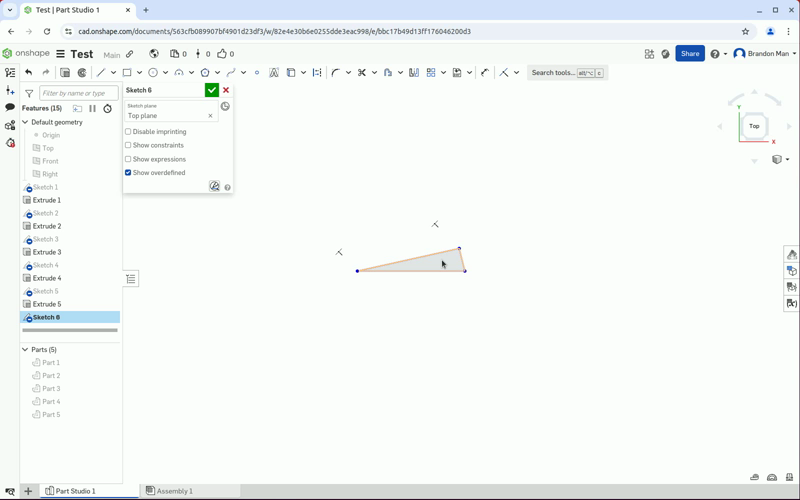
click(442, 259)
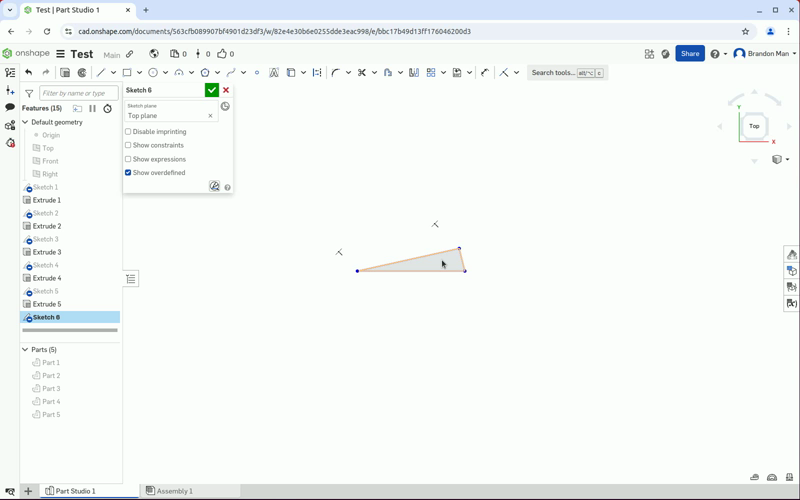
scroll(-6)
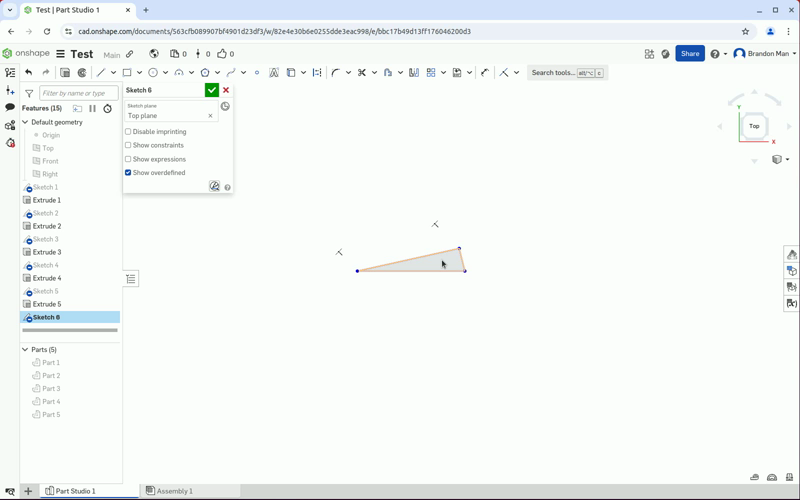
scroll(-6)
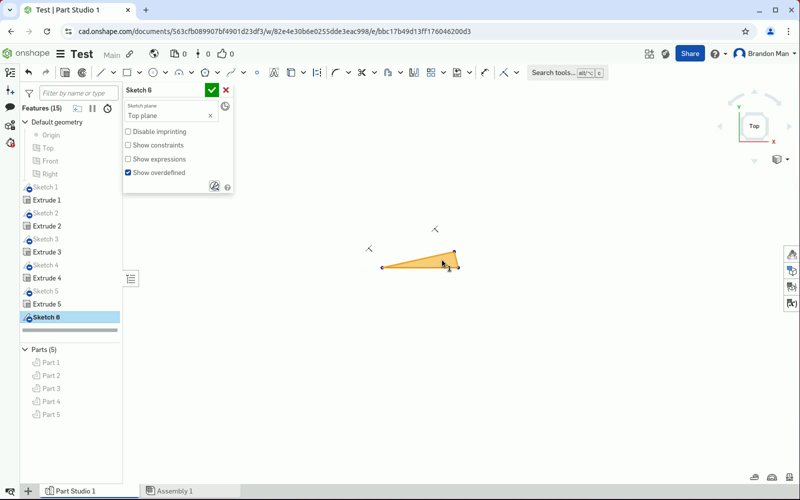
scroll(-6)
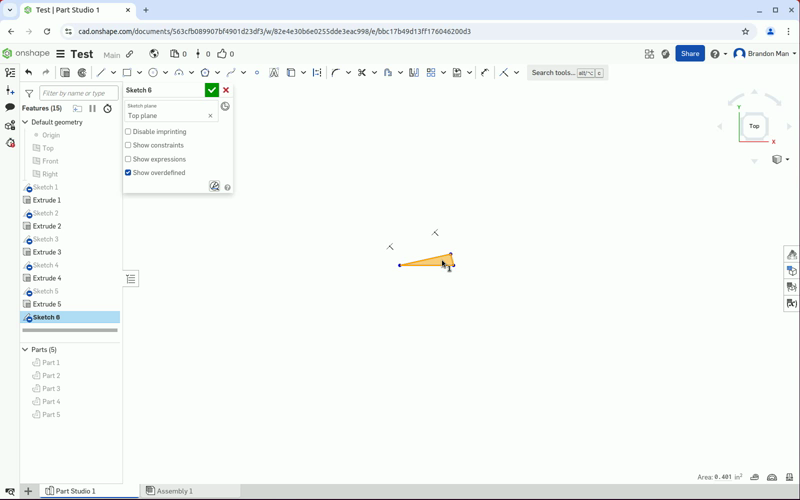
scroll(-6)
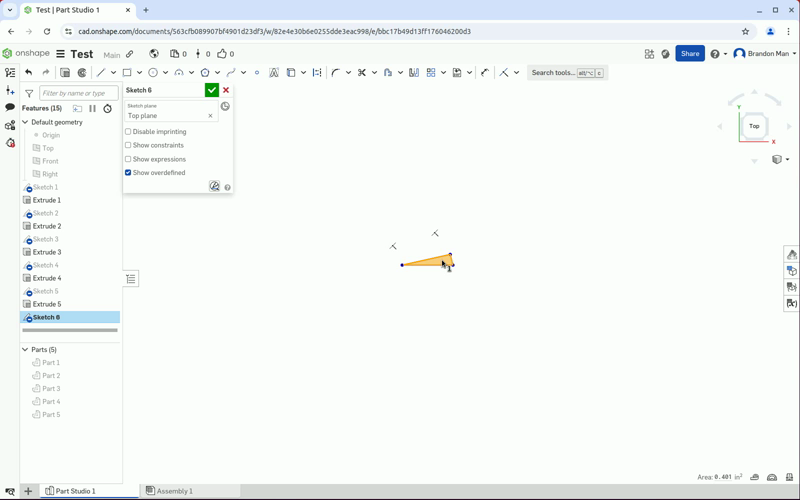
scroll(-6)
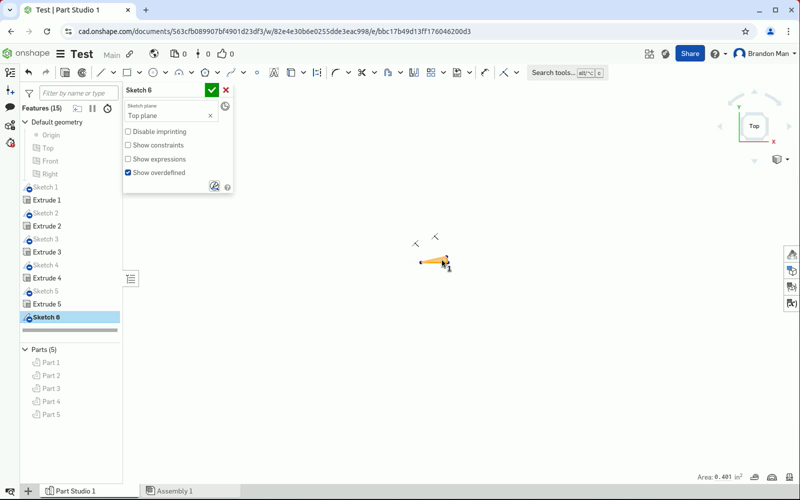
scroll(-6)
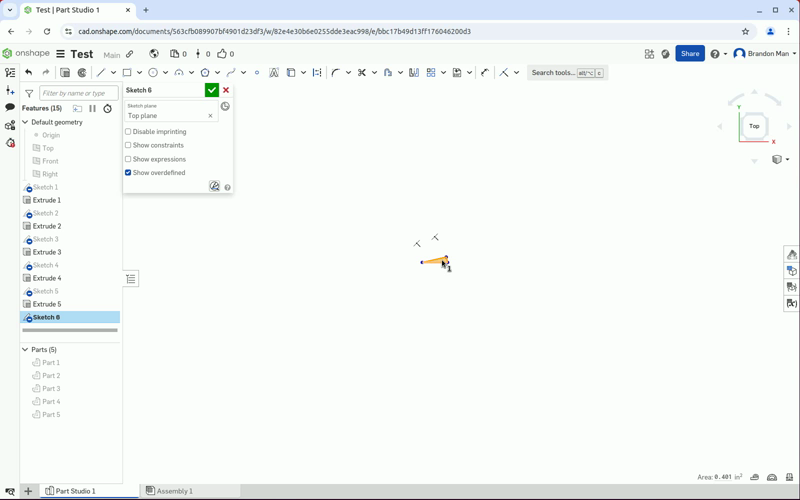
scroll(-6)
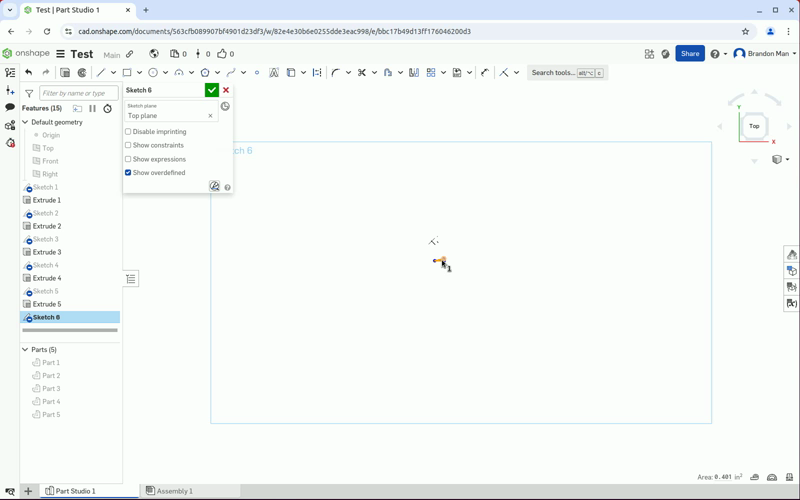
mouse_move(73, 352)
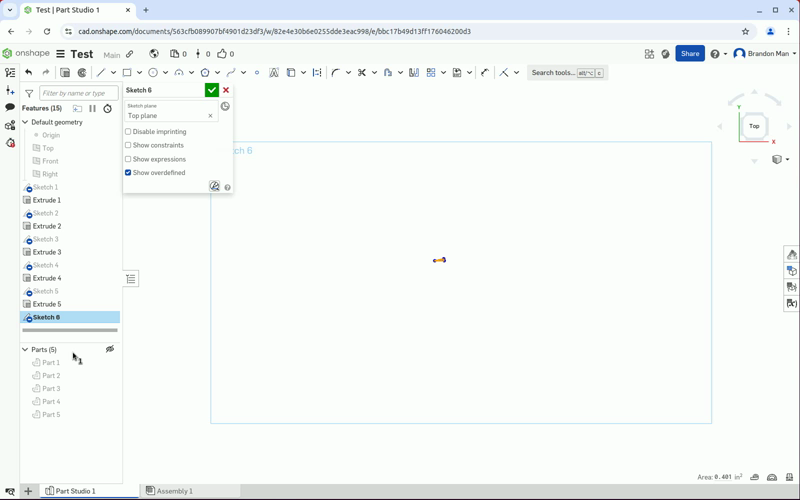
key(shift+y)
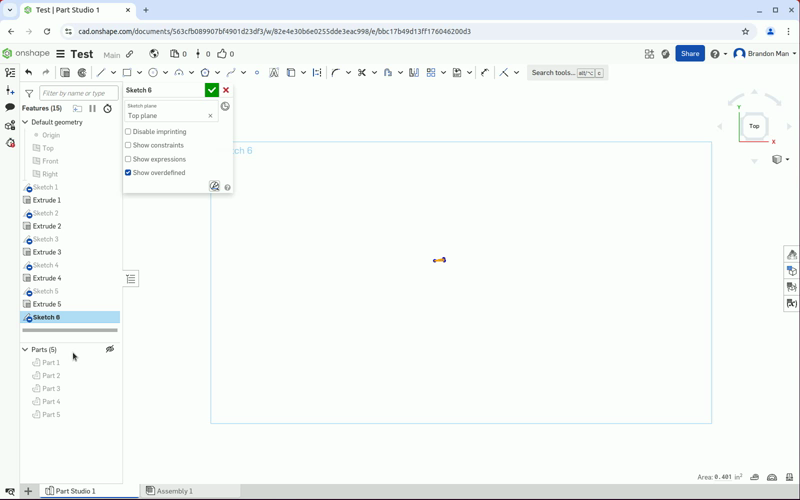
key(shift+e)
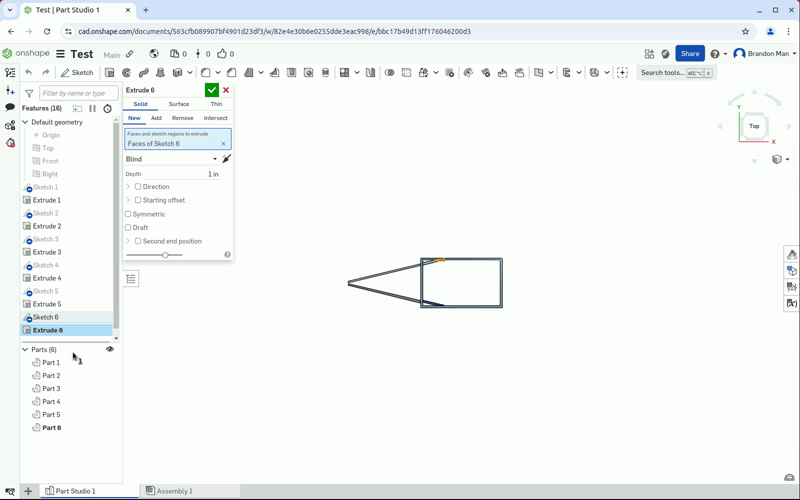
mouse_move(143, 106)
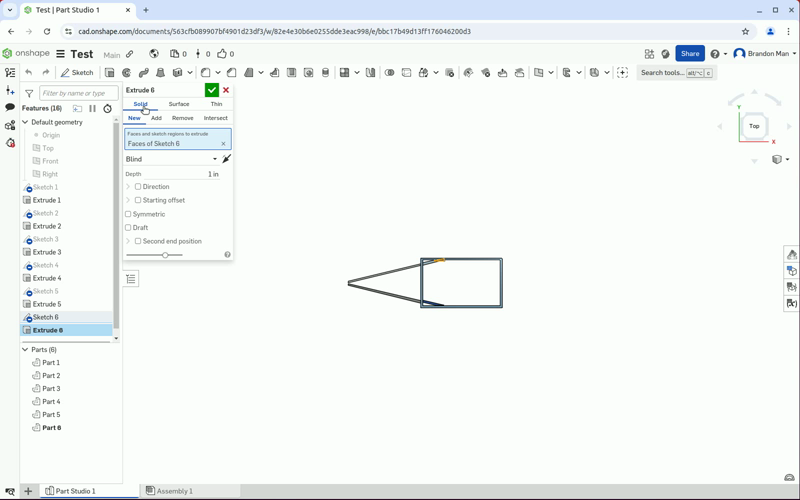
click(143, 106)
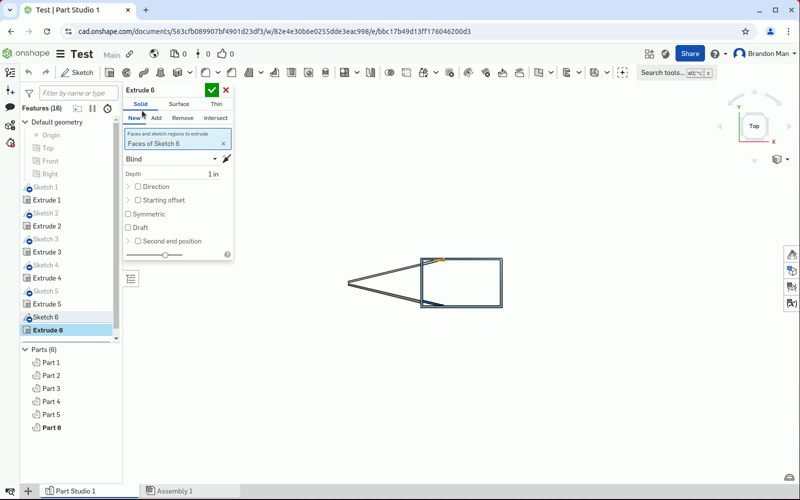
mouse_move(137, 120)
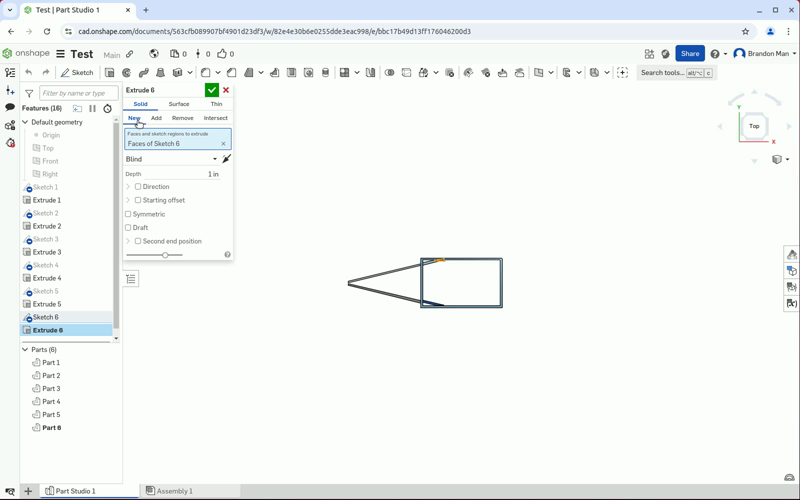
click(137, 120)
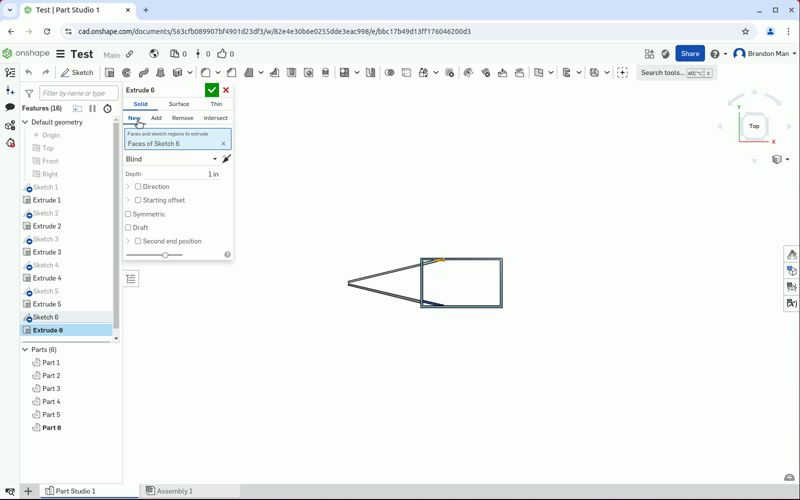
key(tab, 4)
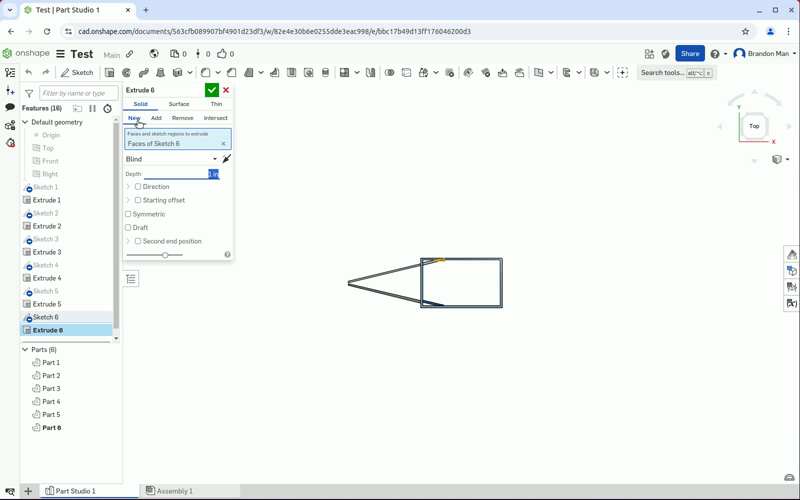
text(-0.481)
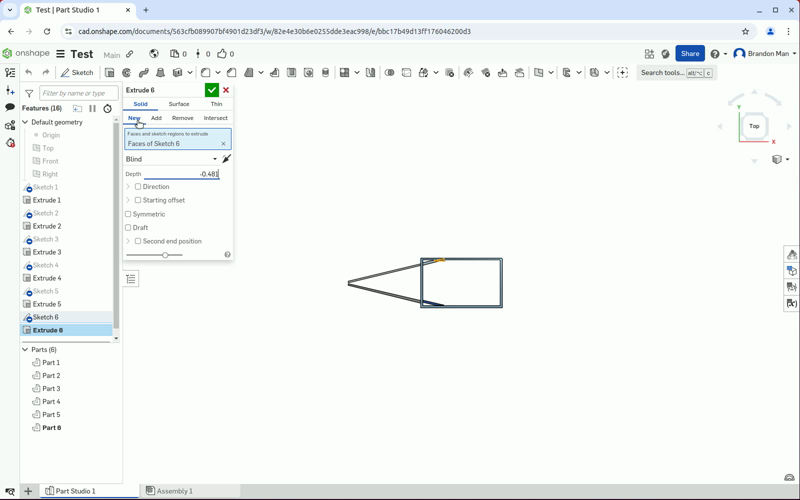
key(enter)
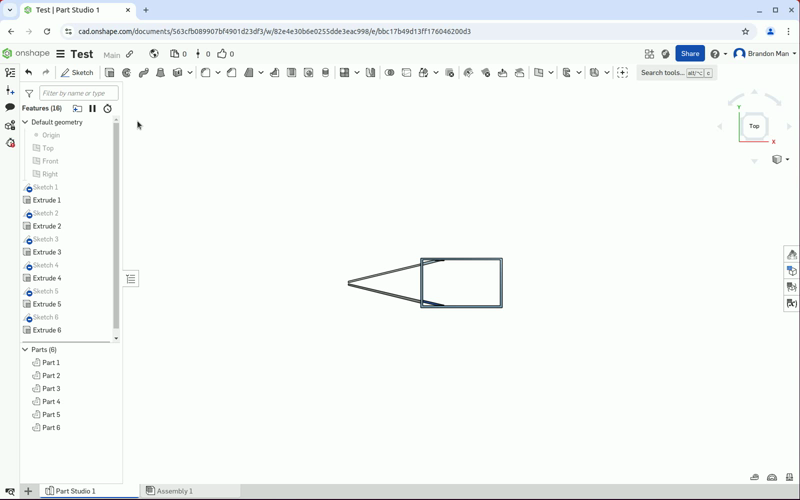
key(shift+h)
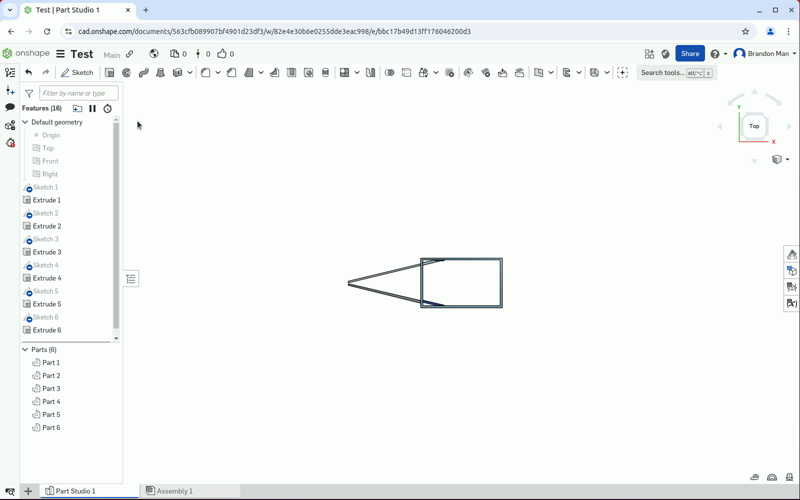
key(shift+h)
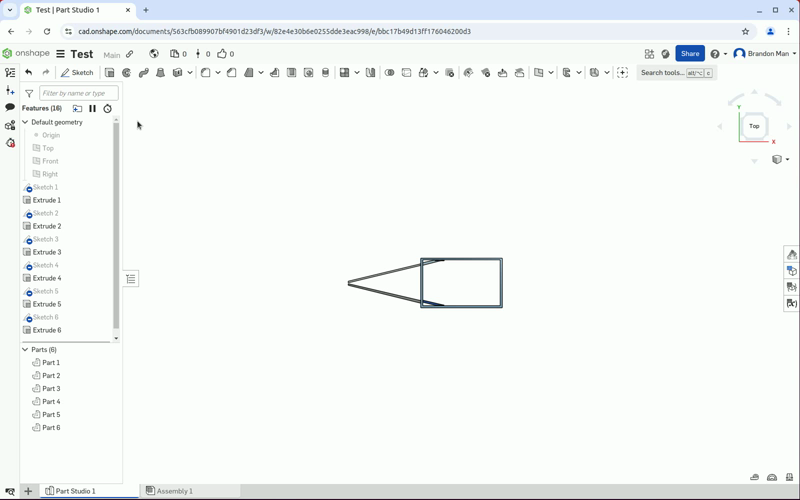
mouse_move(69, 189)
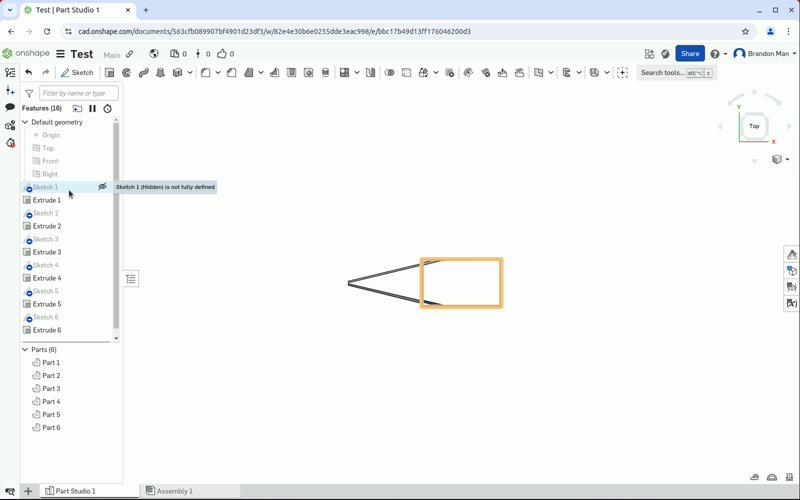
click(69, 189)
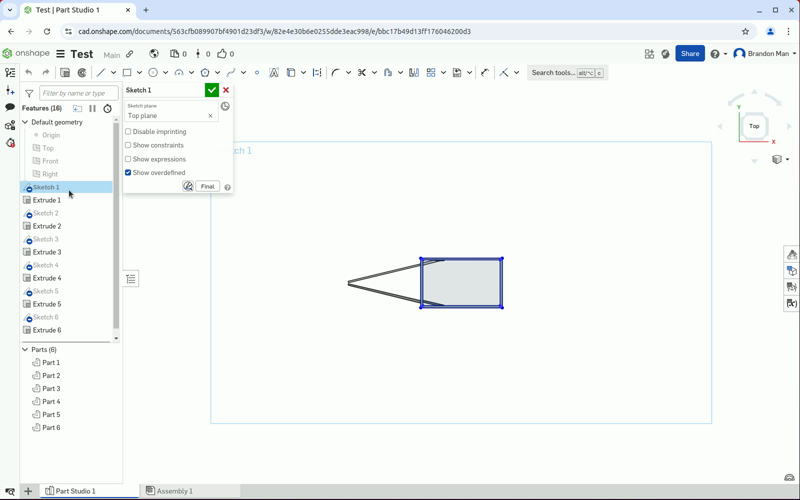
mouse_move(229, 92)
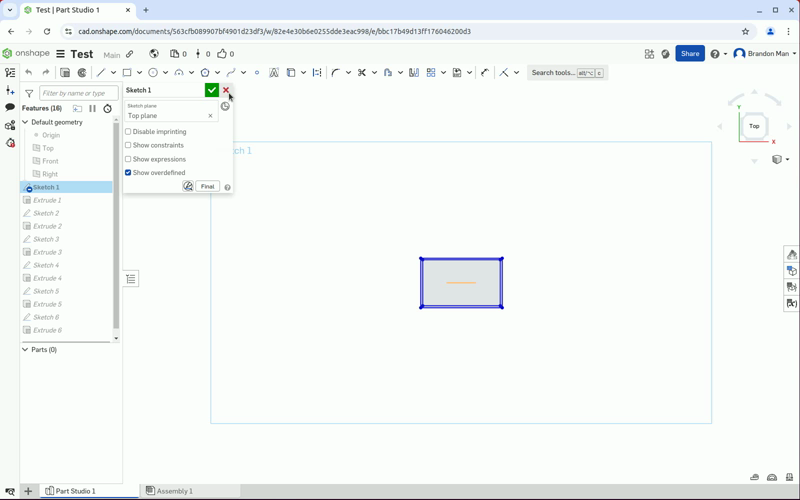
click(229, 92)
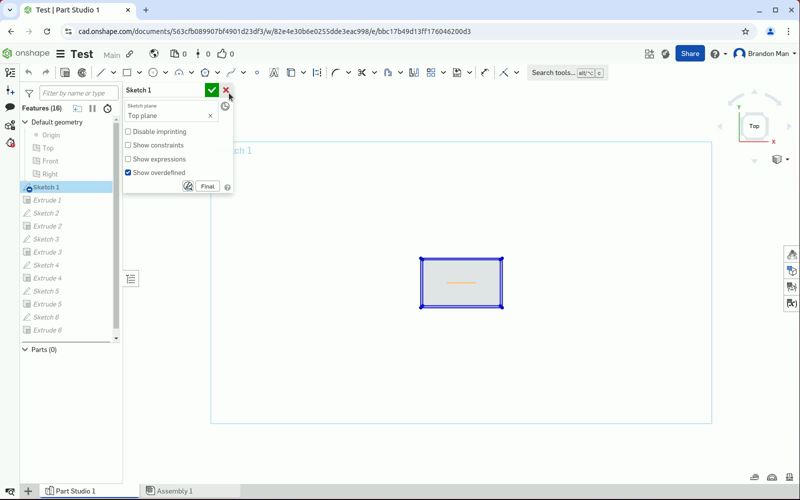
key(shift+s)
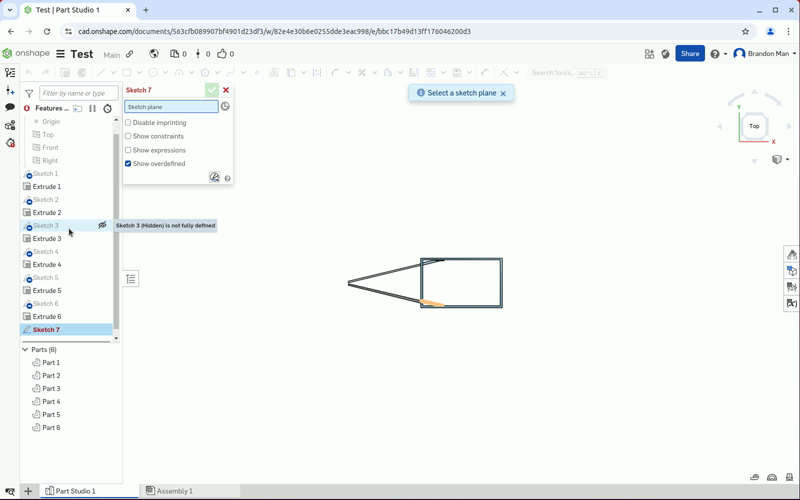
scroll(3)
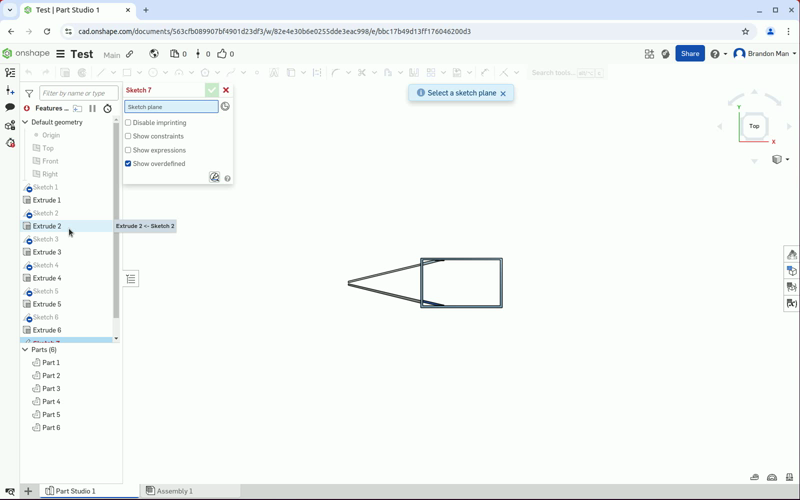
mouse_move(69, 150)
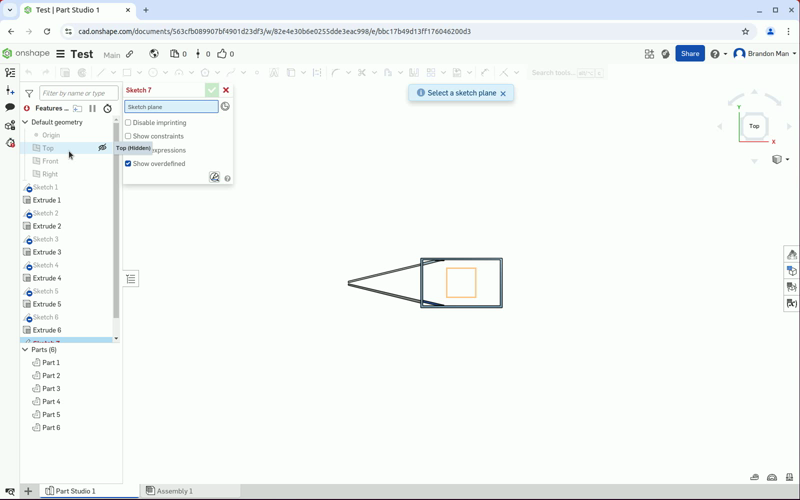
click(69, 150)
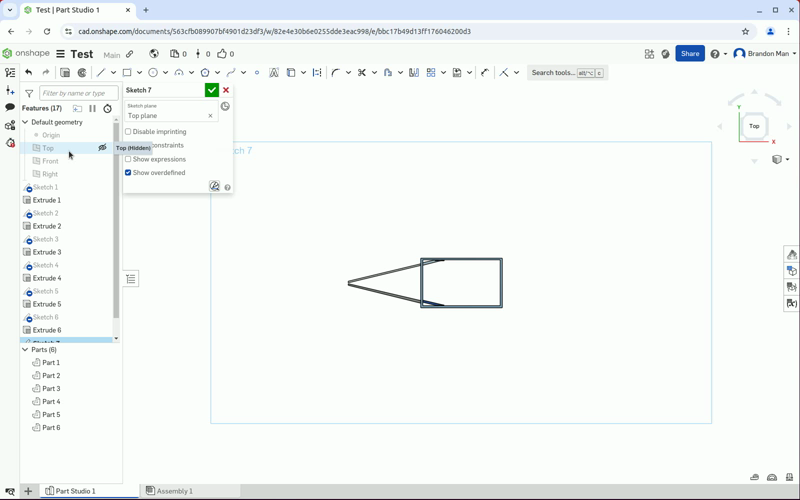
mouse_move(73, 352)
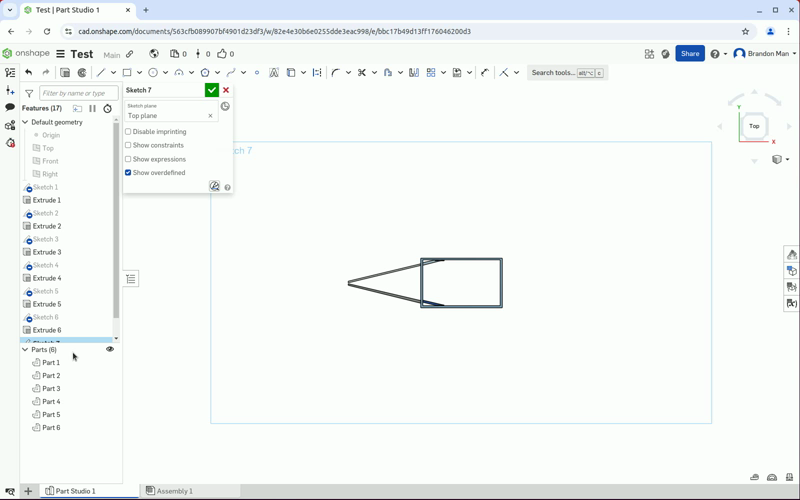
key(y)
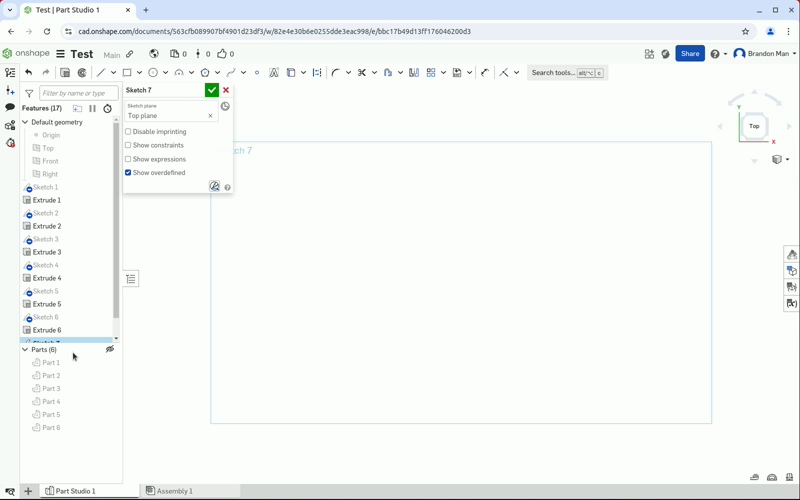
key(l)
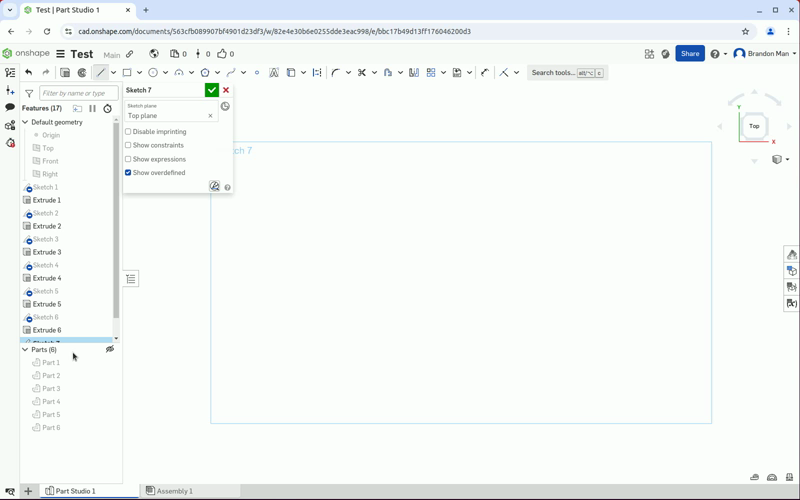
key_down(shift)
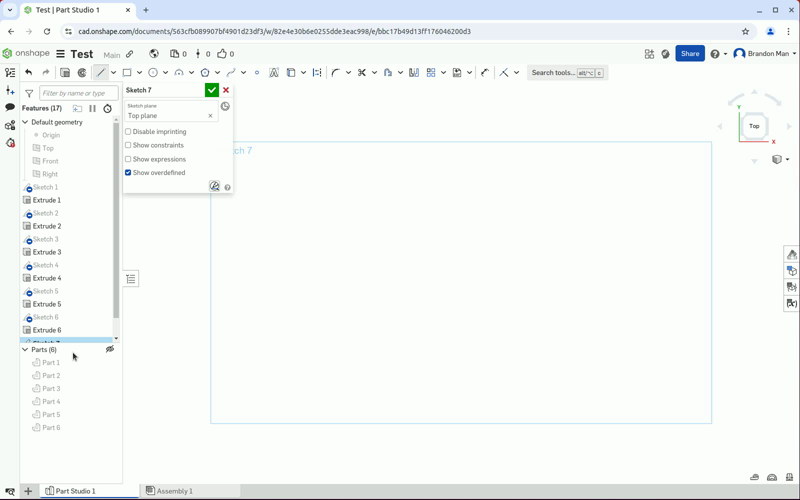
mouse_move(434, 305)
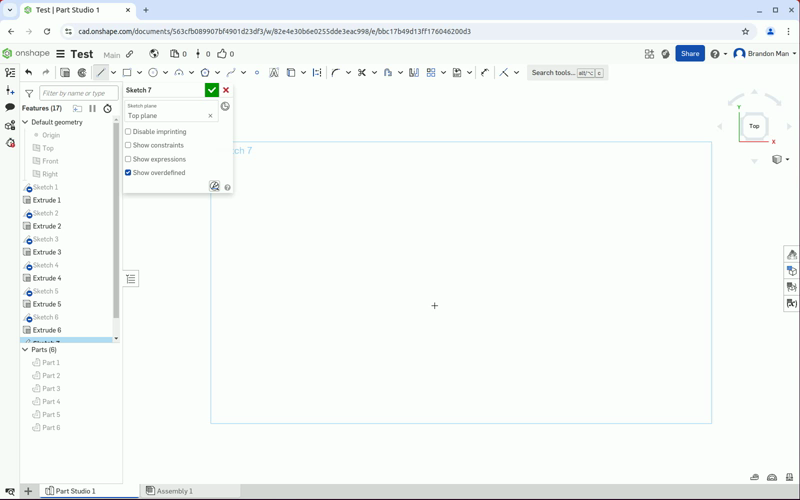
click(434, 305)
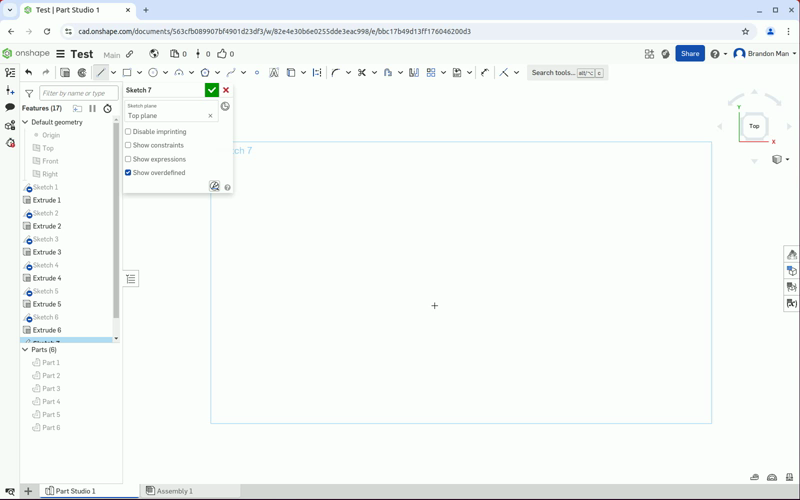
key_up(shift)
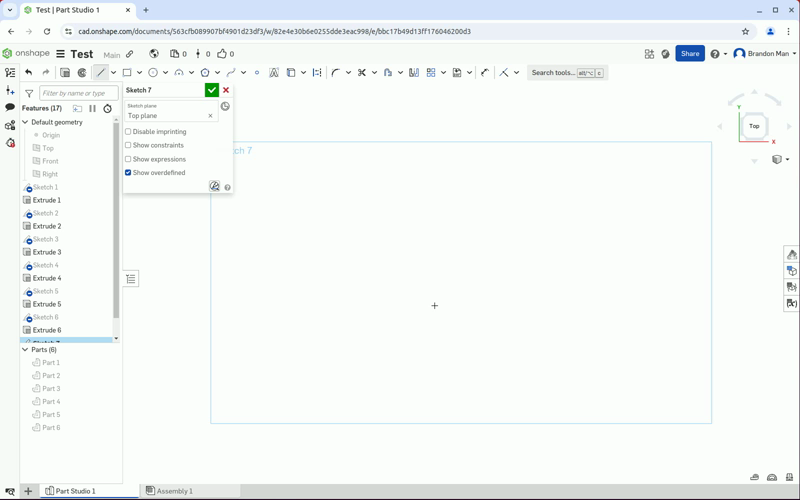
key_down(shift)
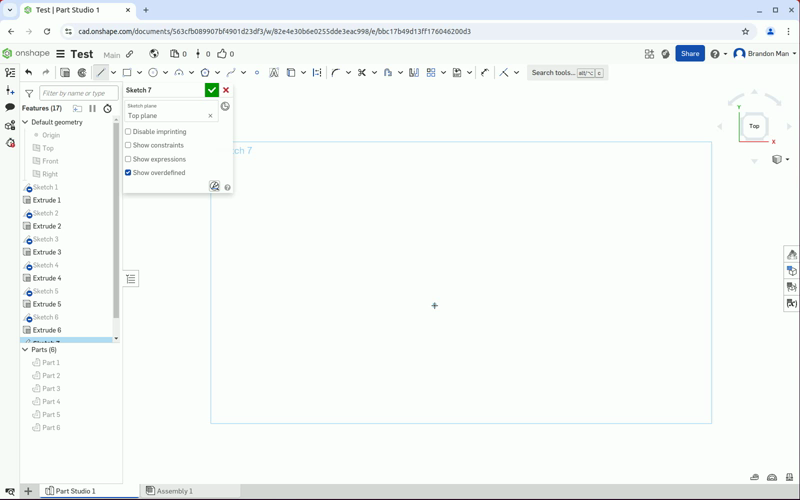
mouse_move(464, 305)
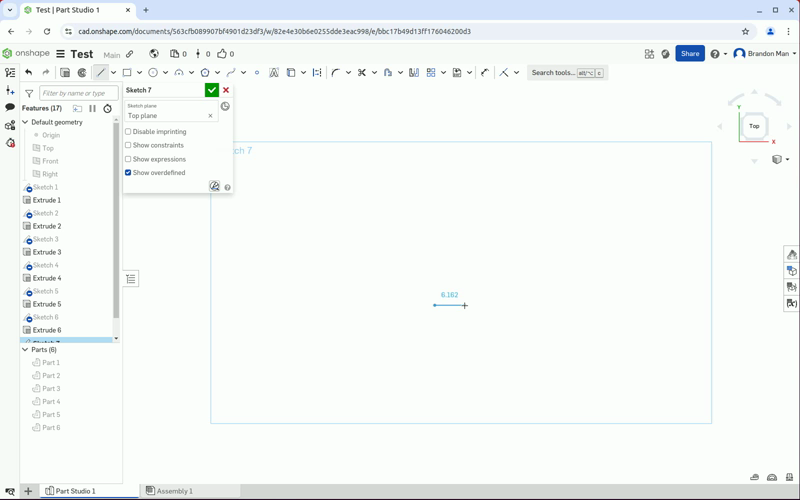
mouse_move(443, 307)
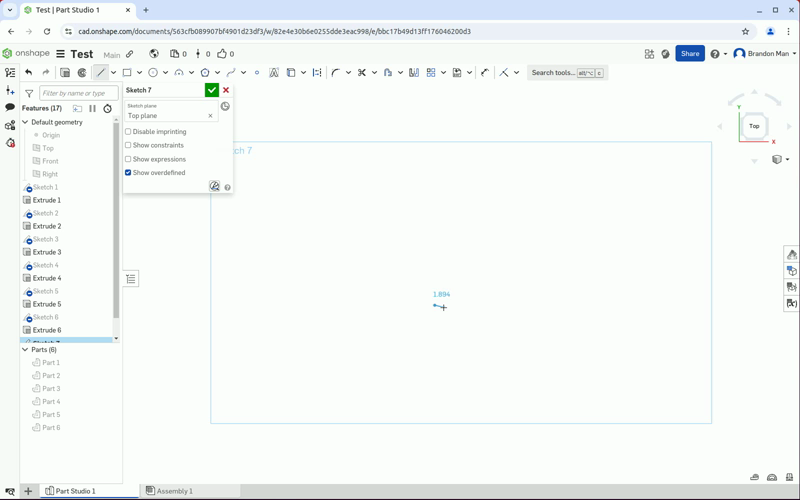
click(443, 307)
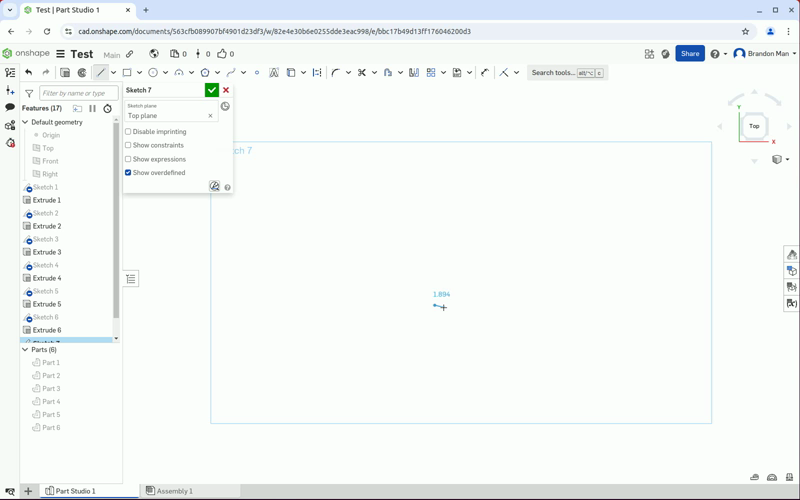
key_up(shift)
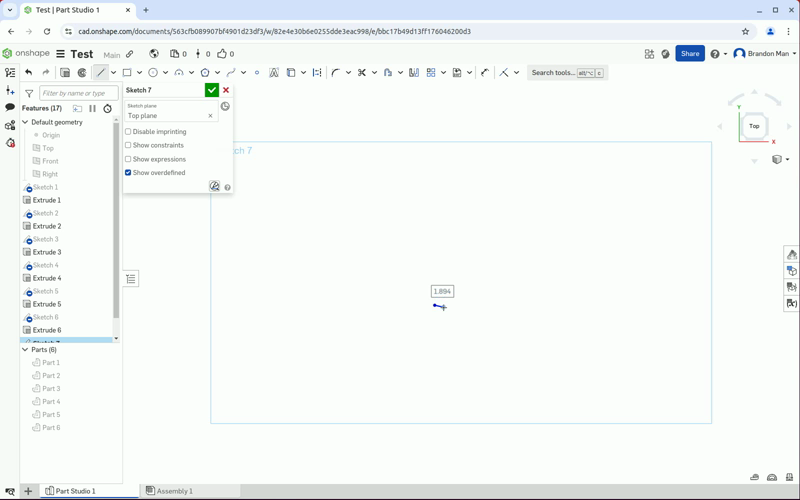
key_down(shift)
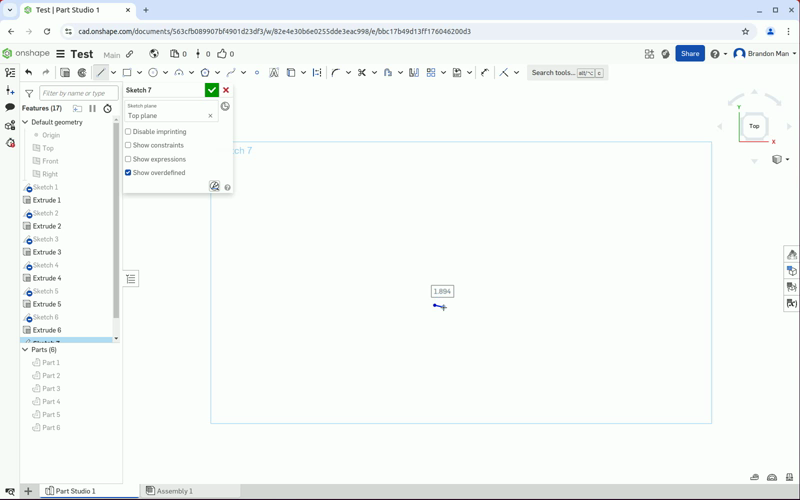
mouse_move(473, 307)
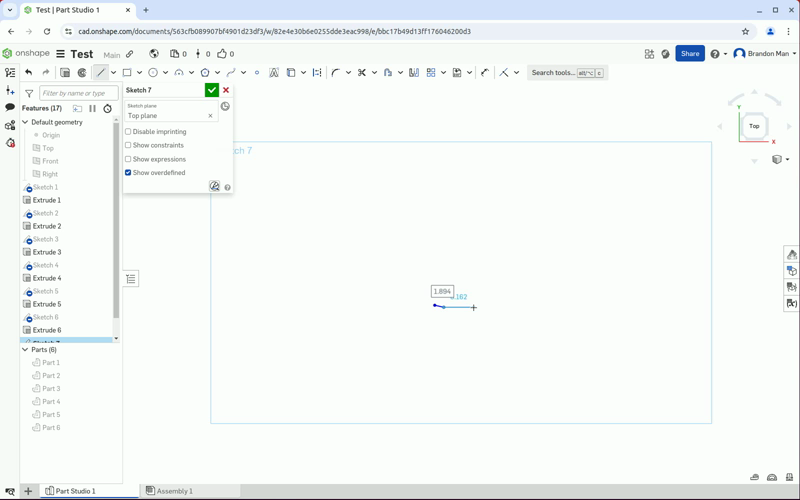
mouse_move(444, 305)
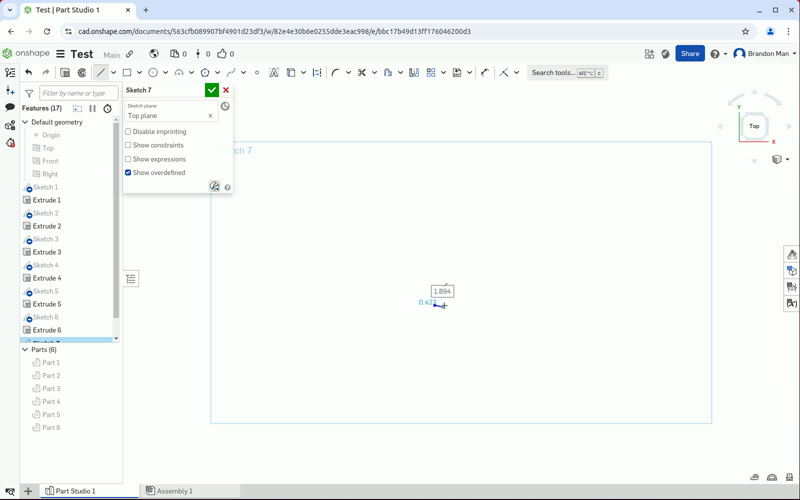
scroll(6)
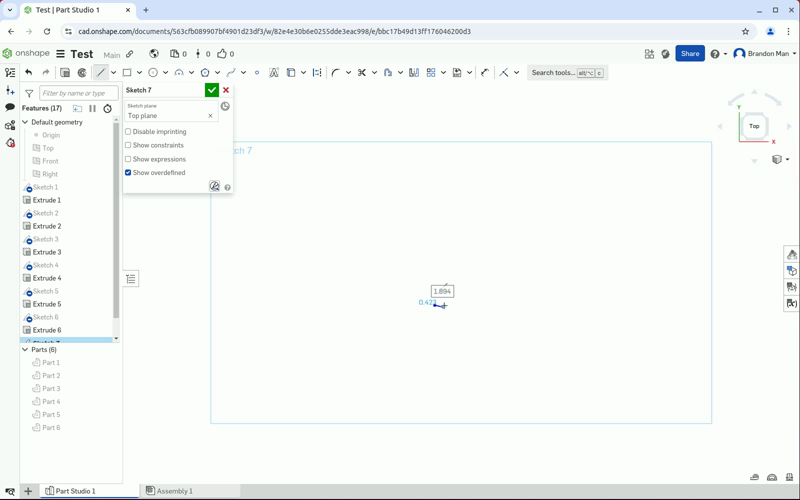
scroll(6)
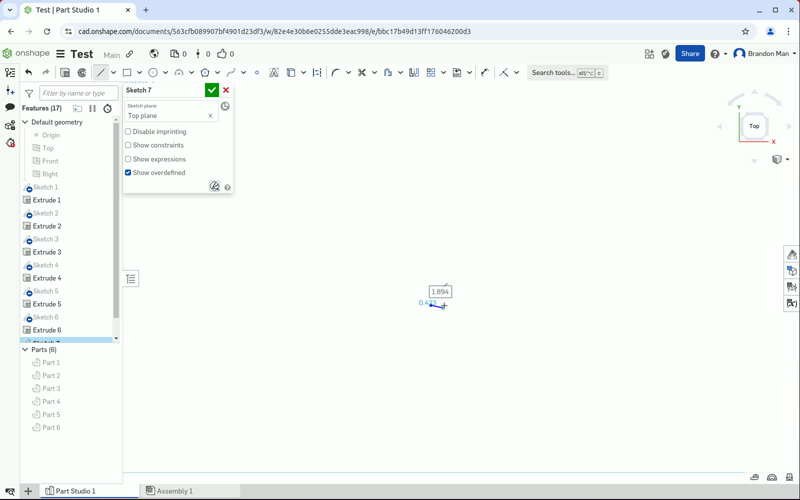
scroll(6)
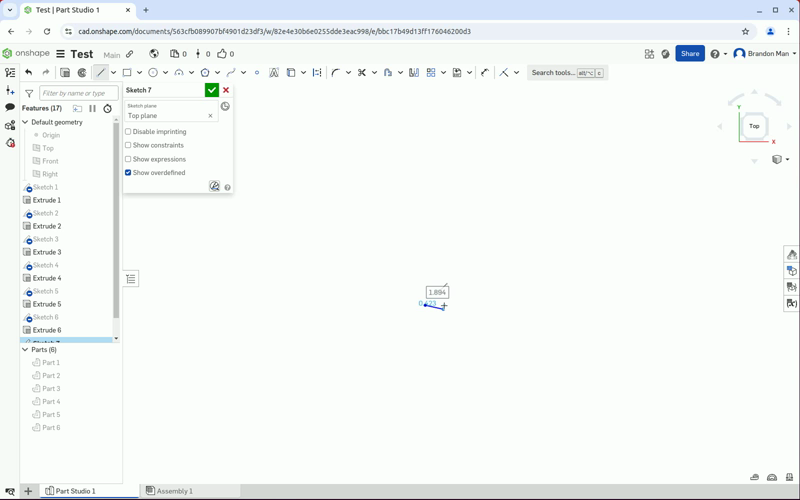
scroll(6)
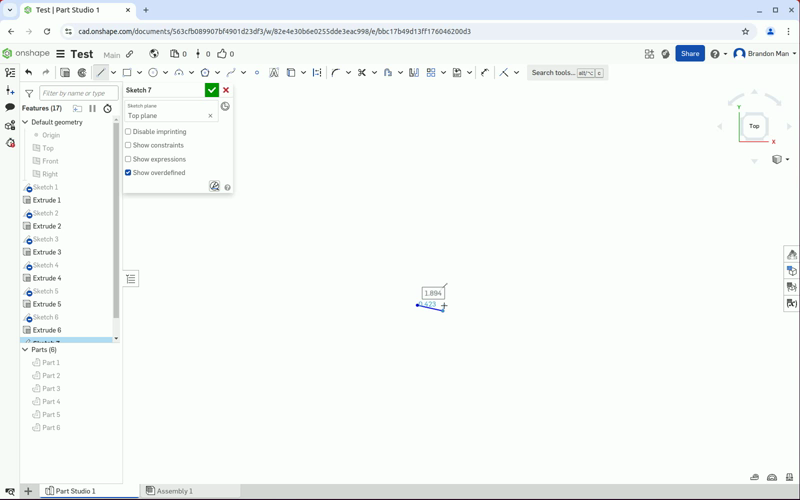
scroll(6)
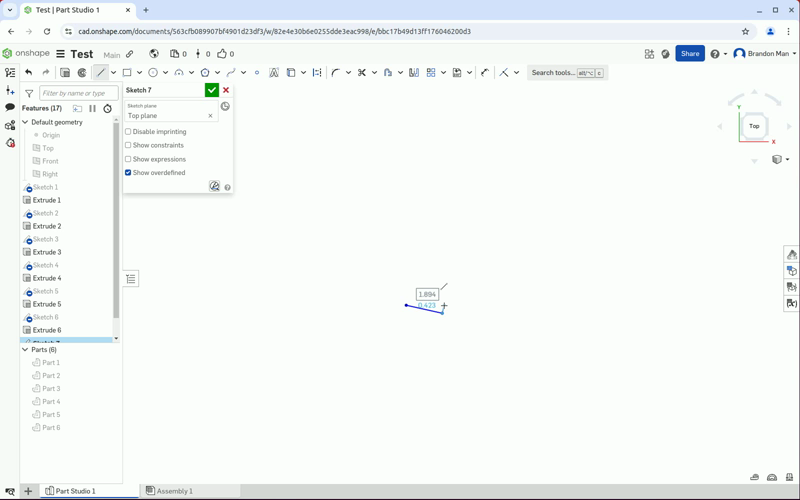
scroll(6)
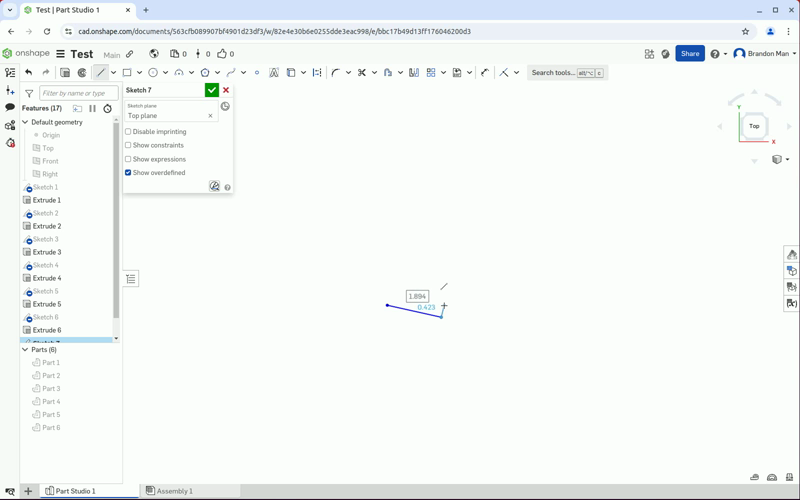
scroll(6)
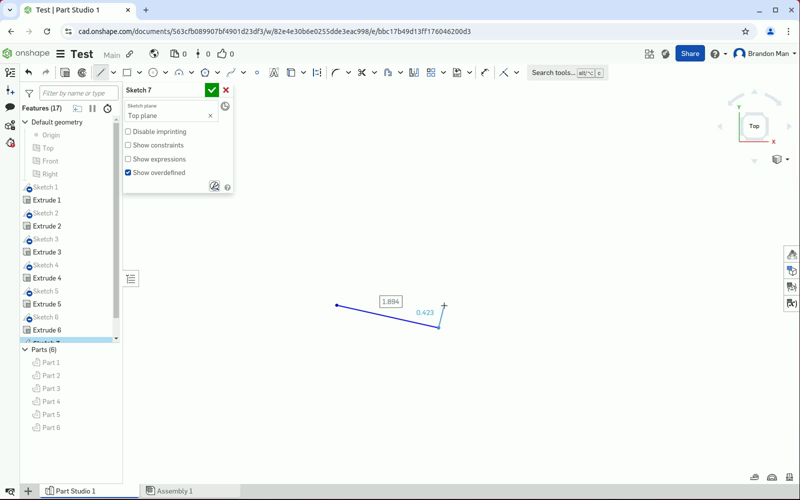
click(444, 305)
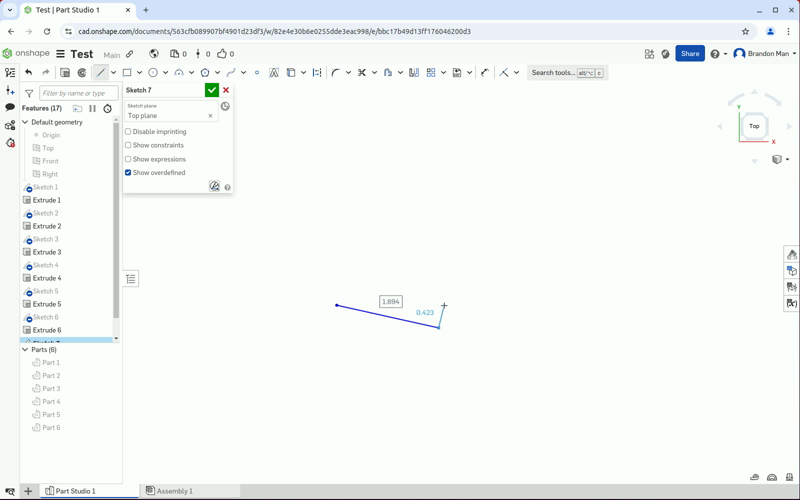
scroll(-6)
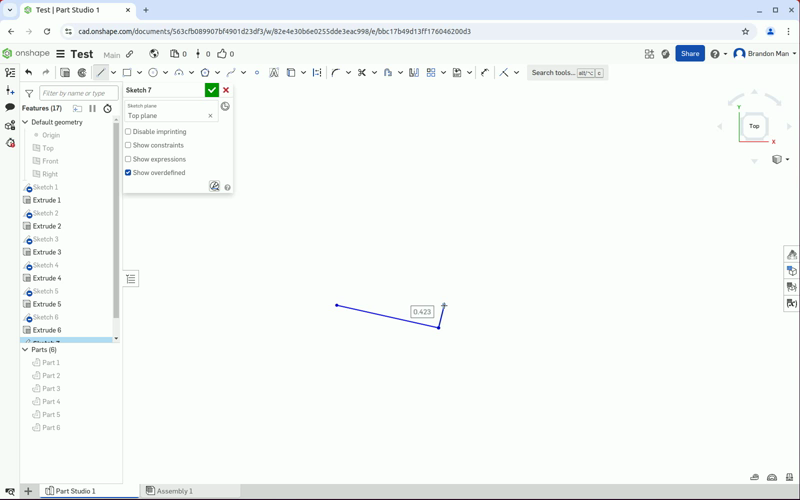
scroll(-6)
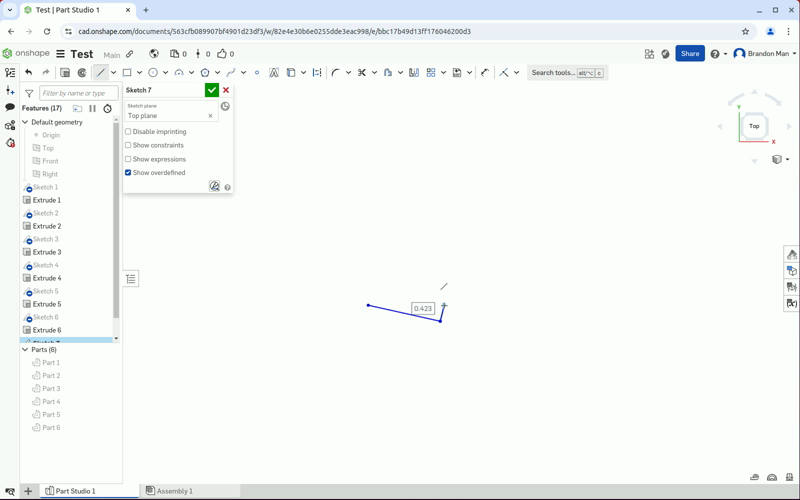
scroll(-6)
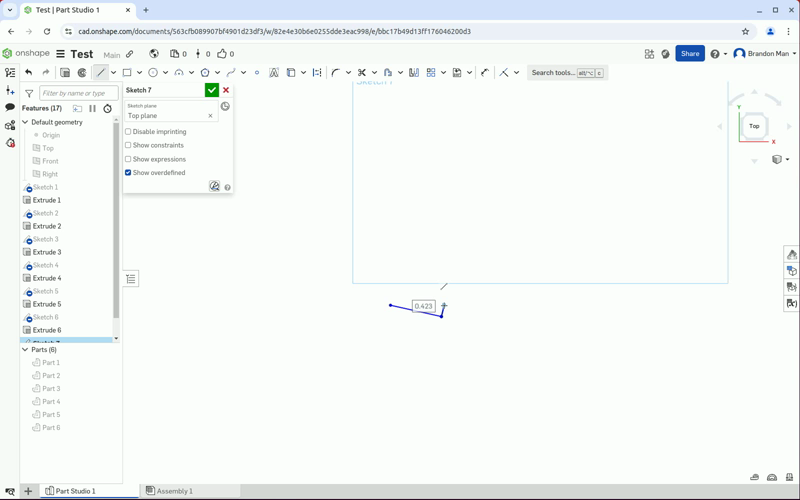
scroll(-6)
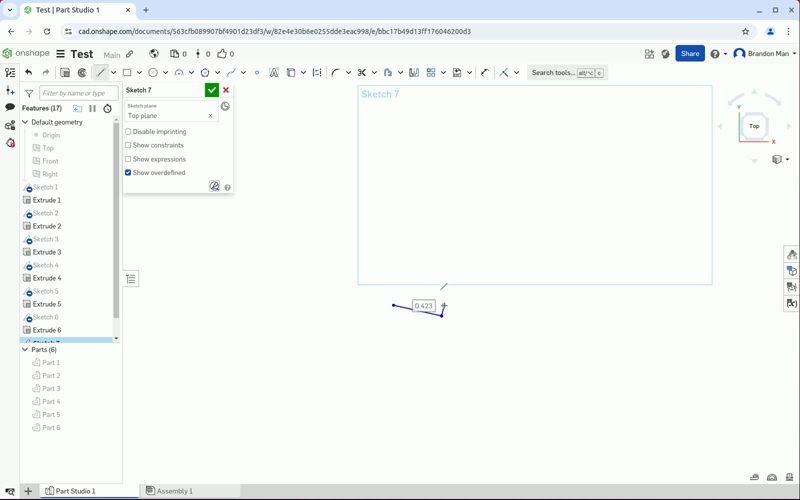
scroll(-6)
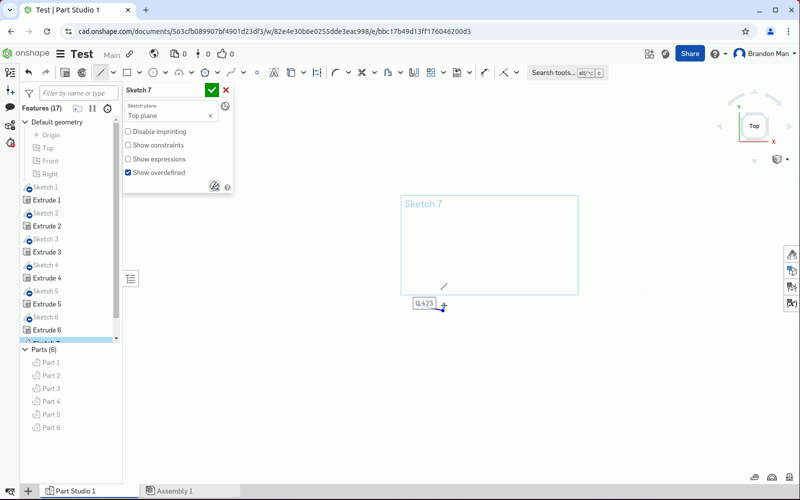
scroll(-6)
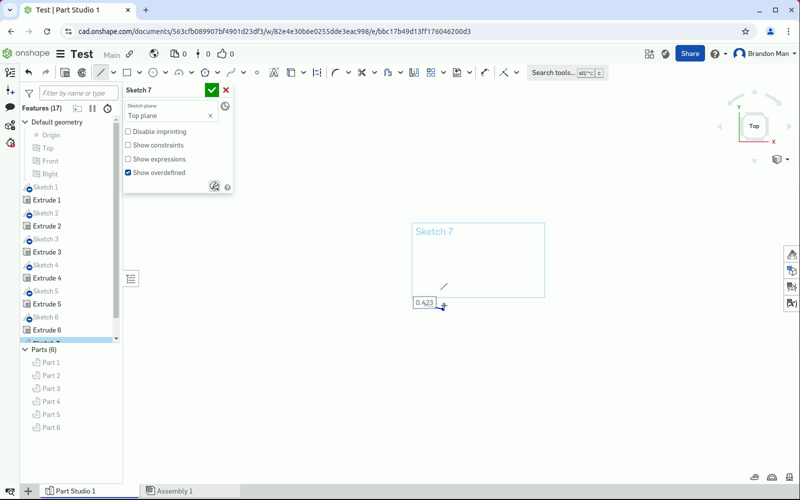
scroll(-6)
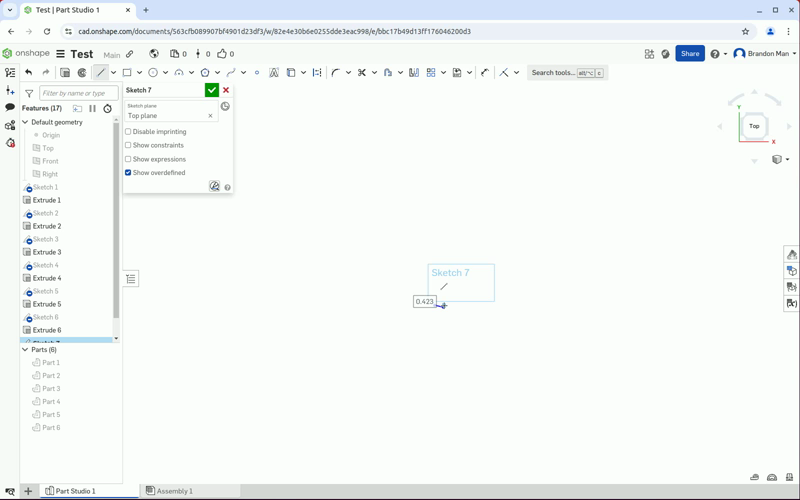
key_up(shift)
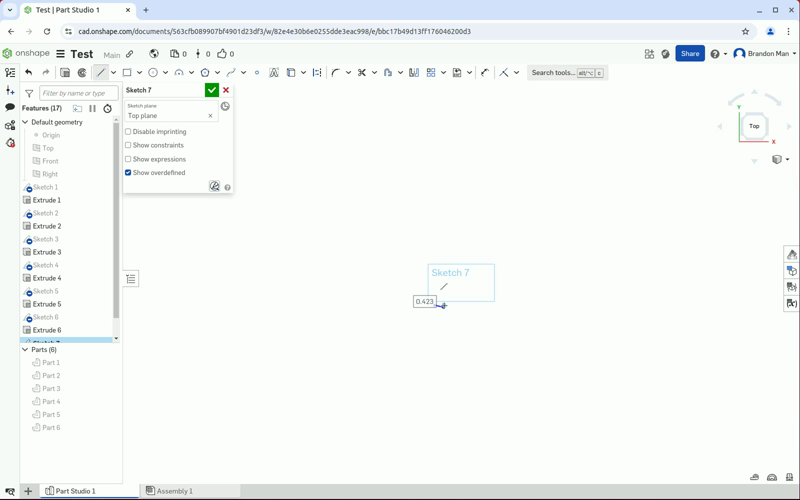
mouse_move(474, 305)
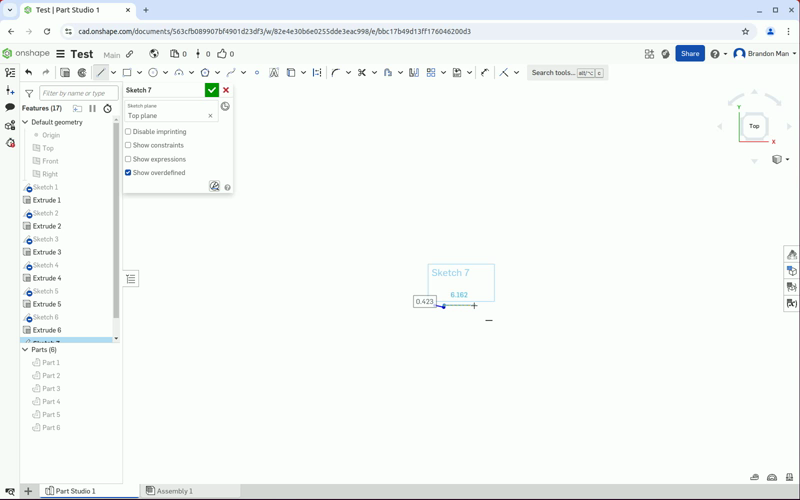
key_down(shift)
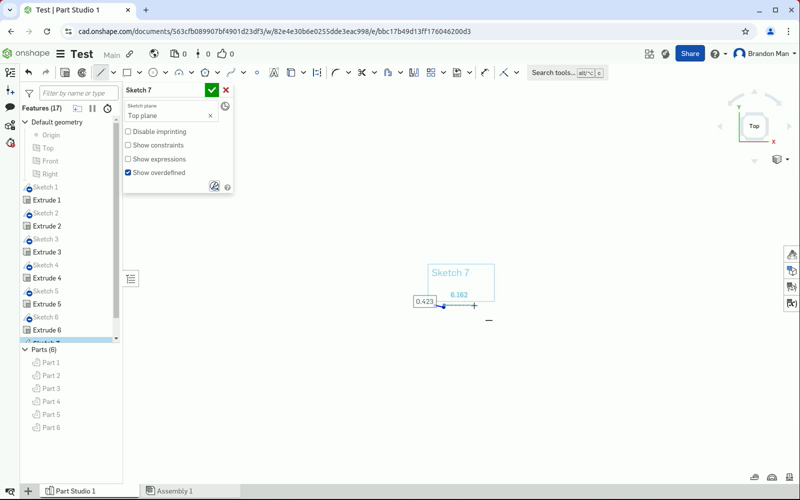
mouse_move(434, 305)
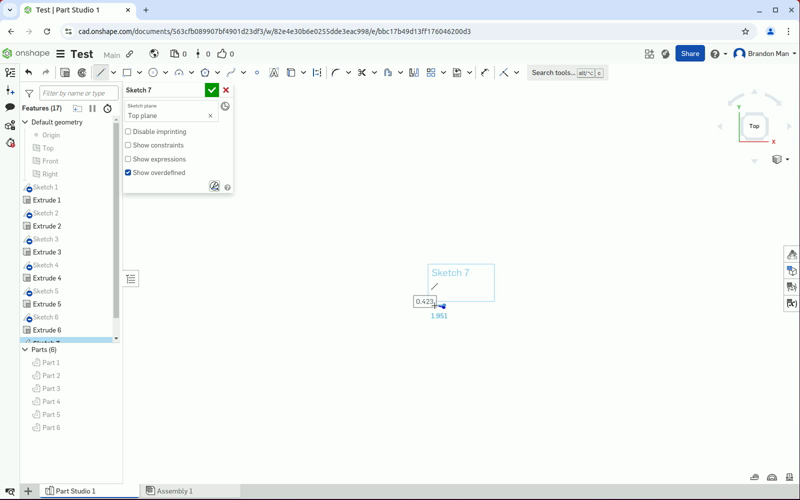
key_up(shift)
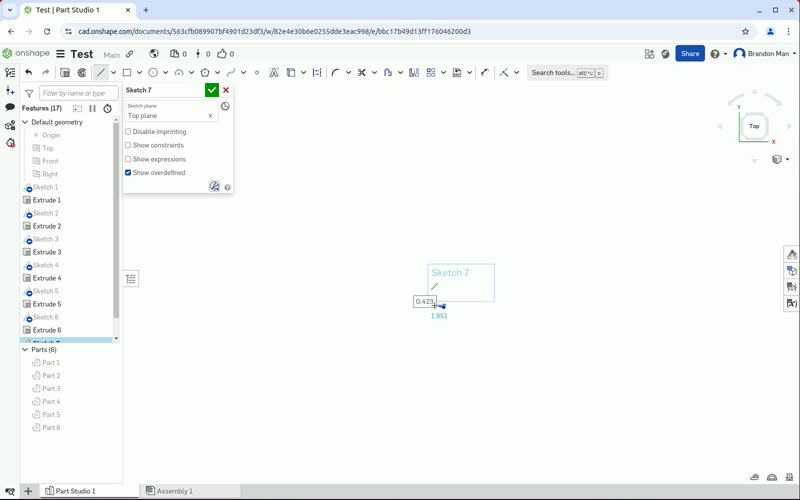
click(434, 305)
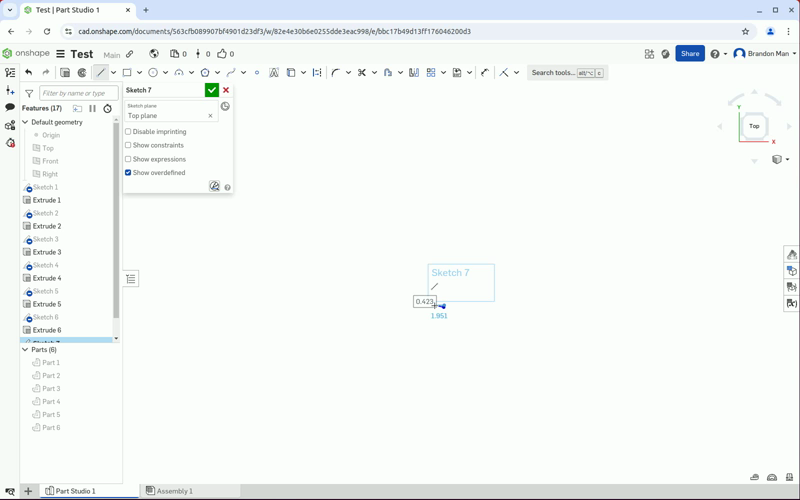
key(esc)
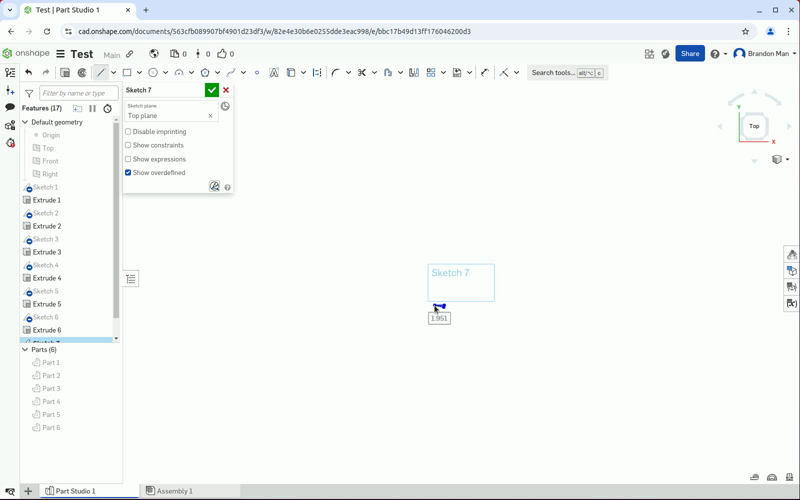
mouse_move(441, 306)
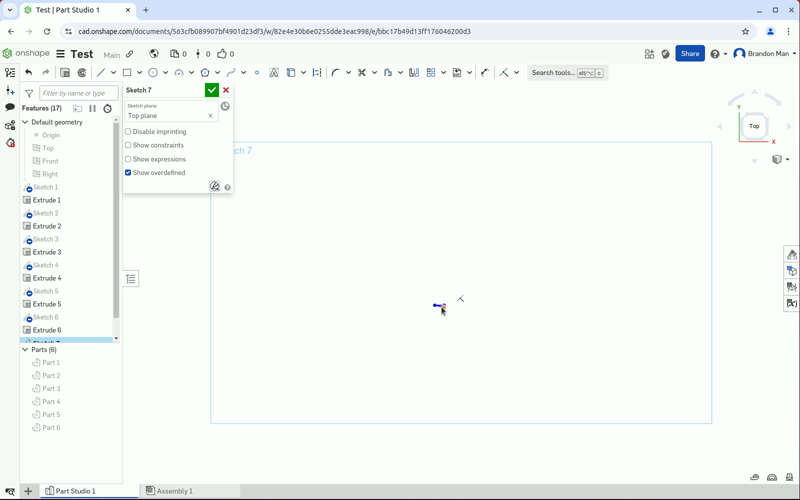
scroll(6)
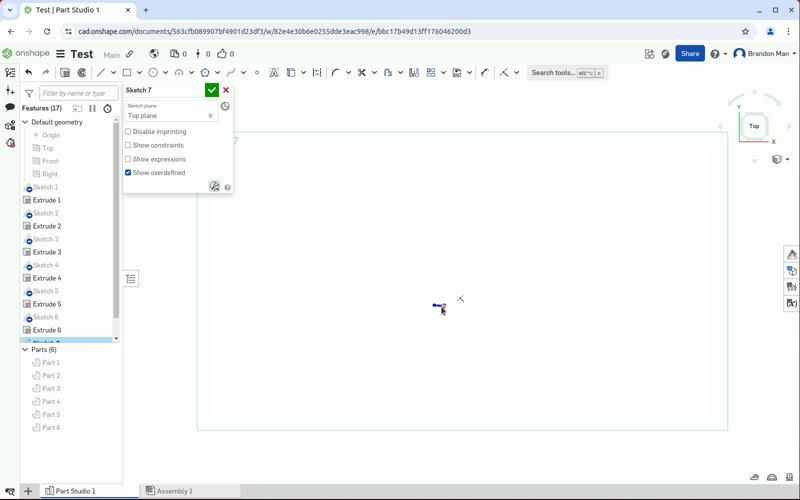
scroll(6)
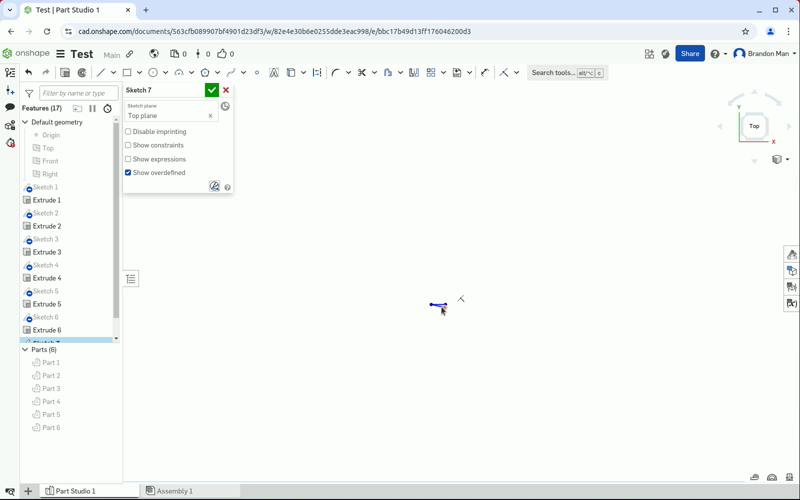
scroll(6)
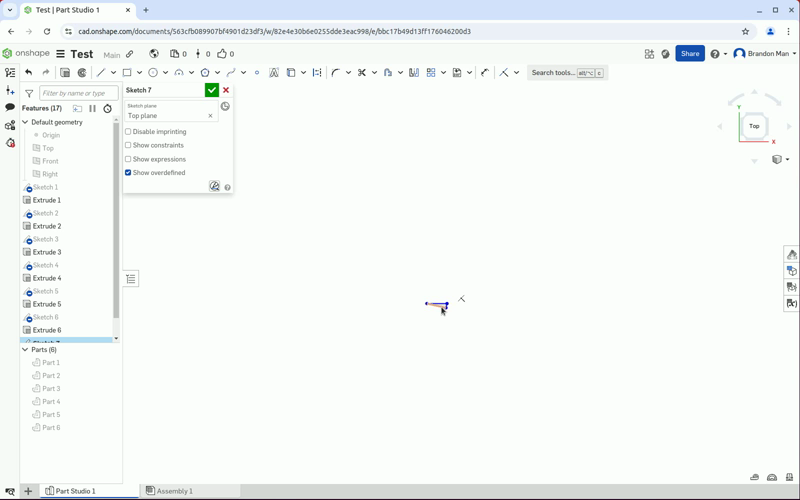
scroll(6)
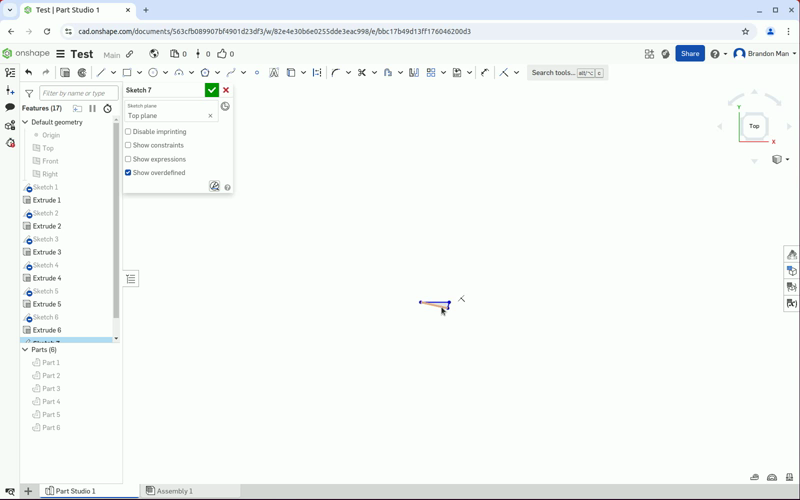
scroll(6)
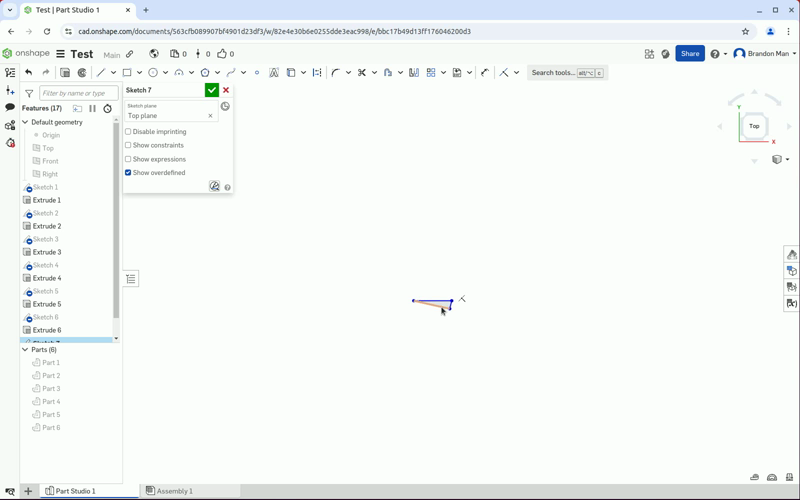
scroll(6)
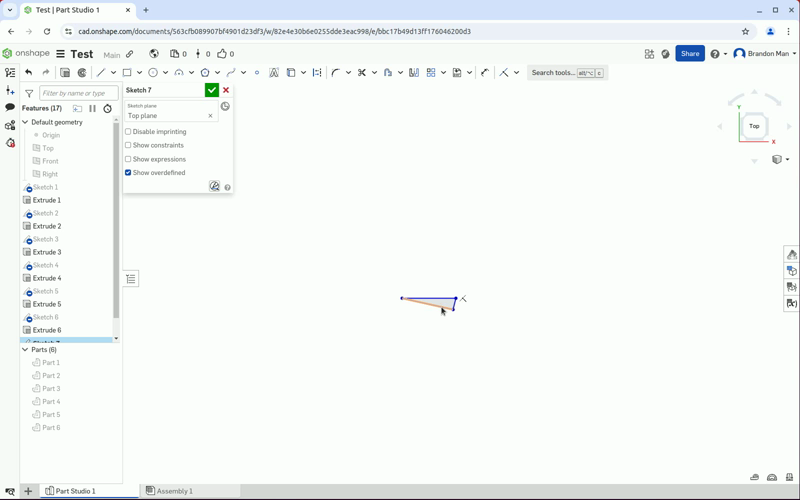
scroll(6)
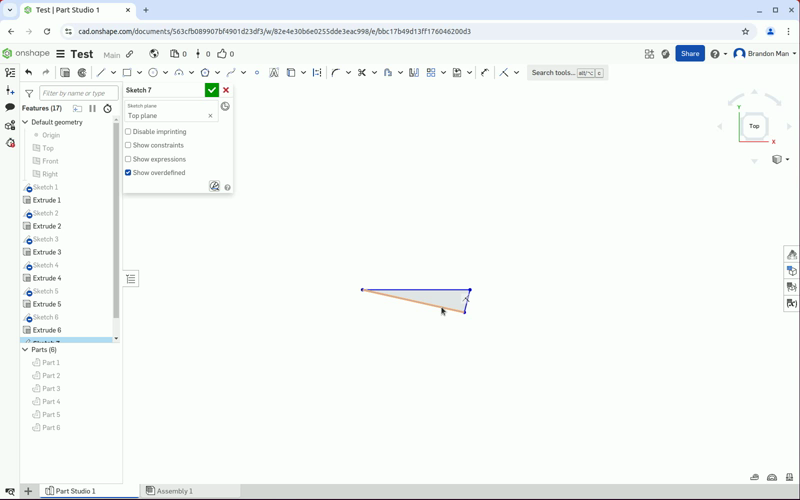
click(441, 306)
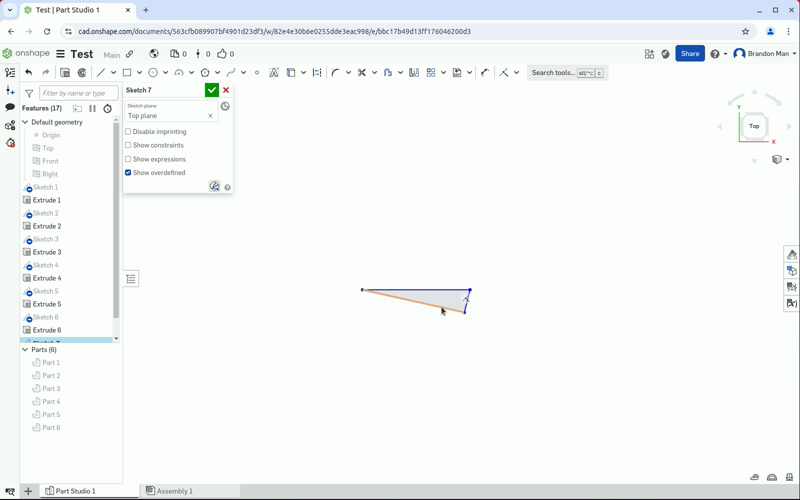
scroll(-6)
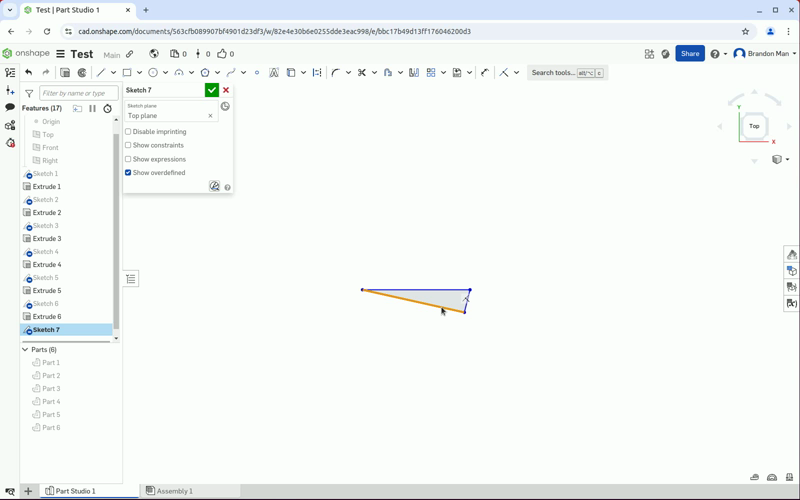
scroll(-6)
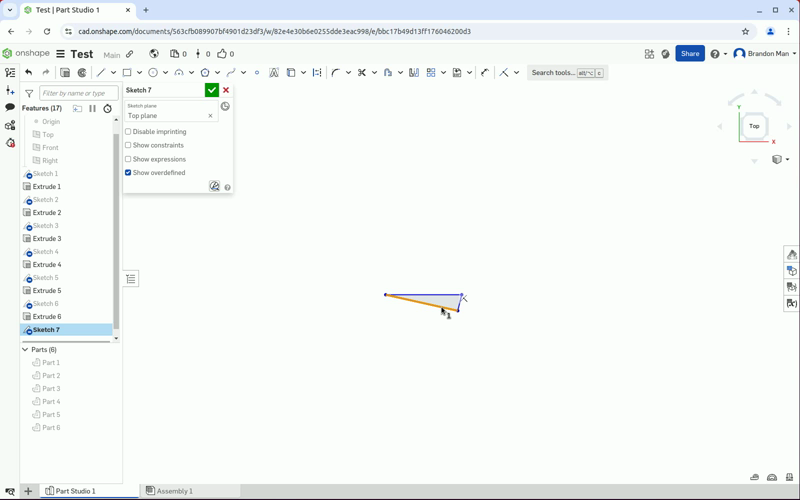
scroll(-6)
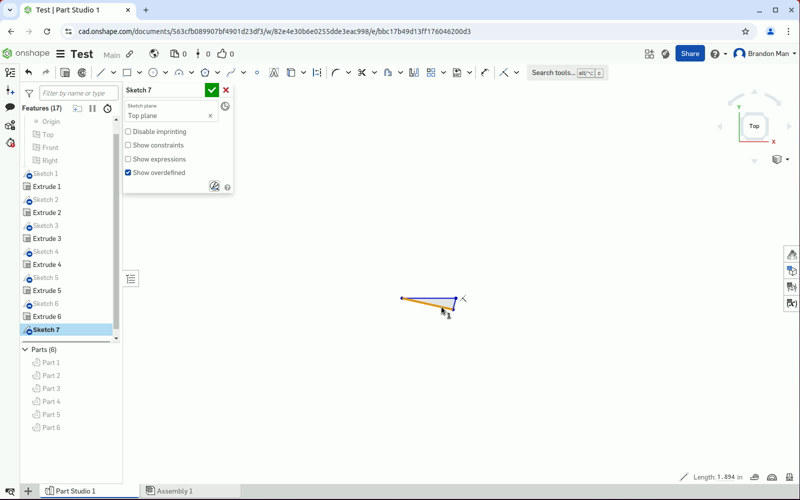
scroll(-6)
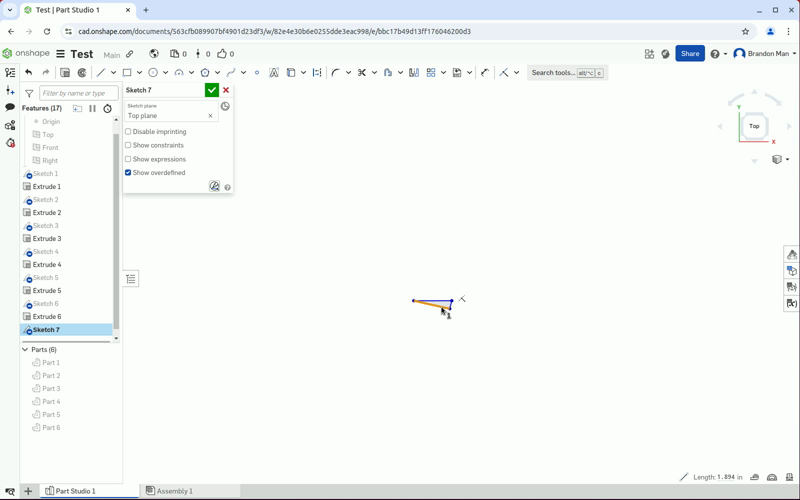
scroll(-6)
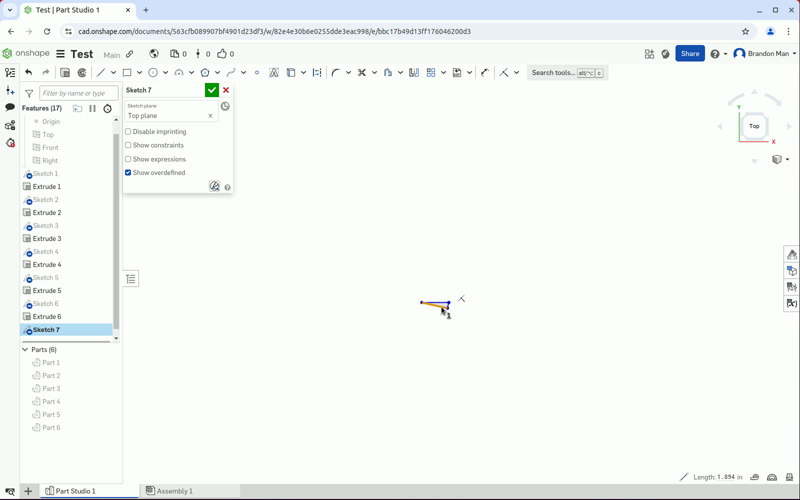
scroll(-6)
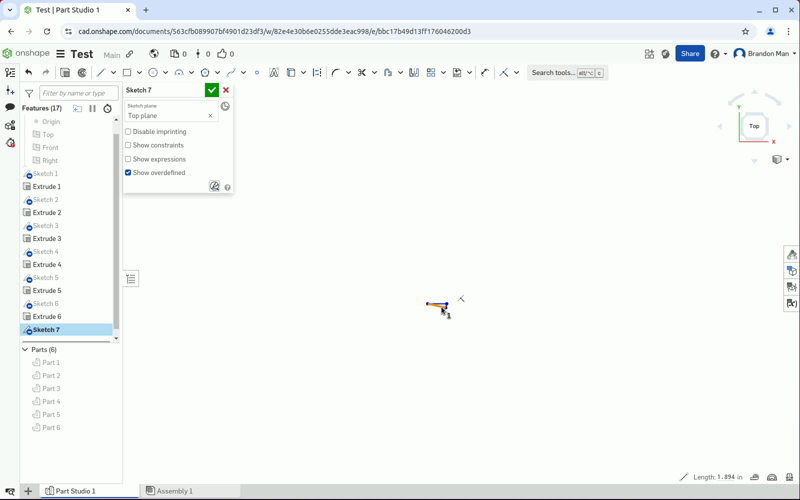
scroll(-6)
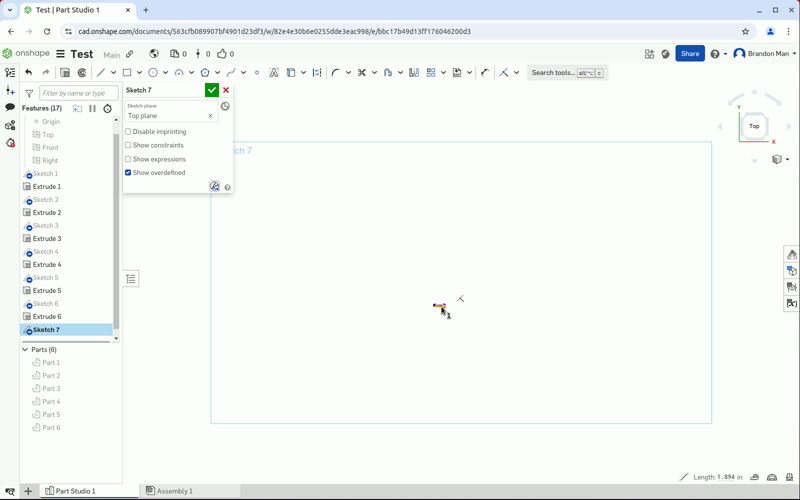
mouse_move(73, 352)
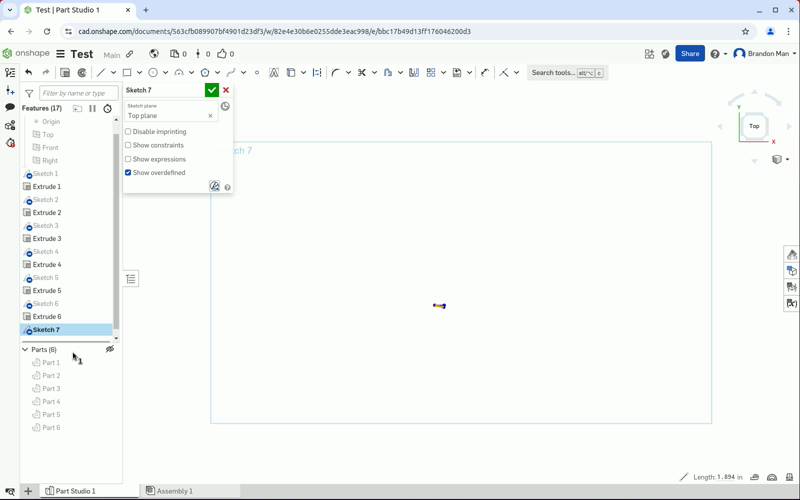
key(shift+y)
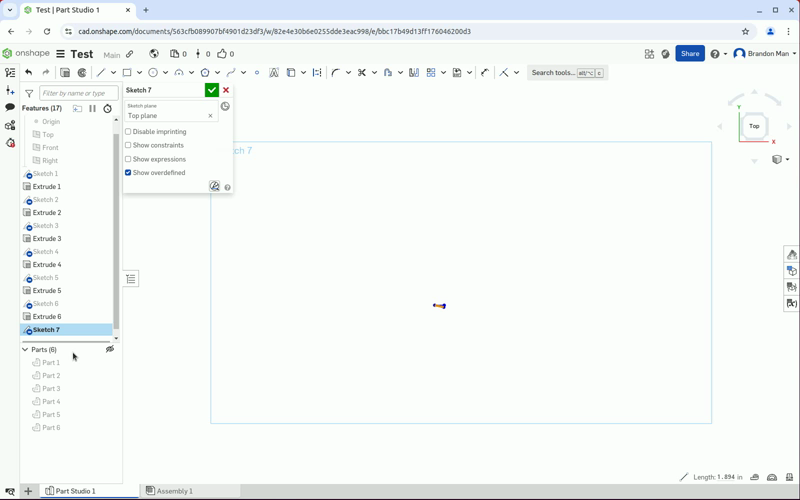
key(shift+e)
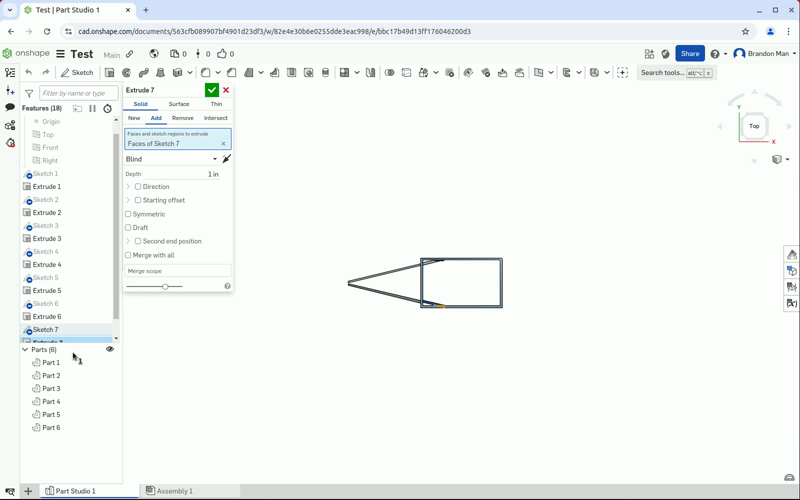
mouse_move(143, 106)
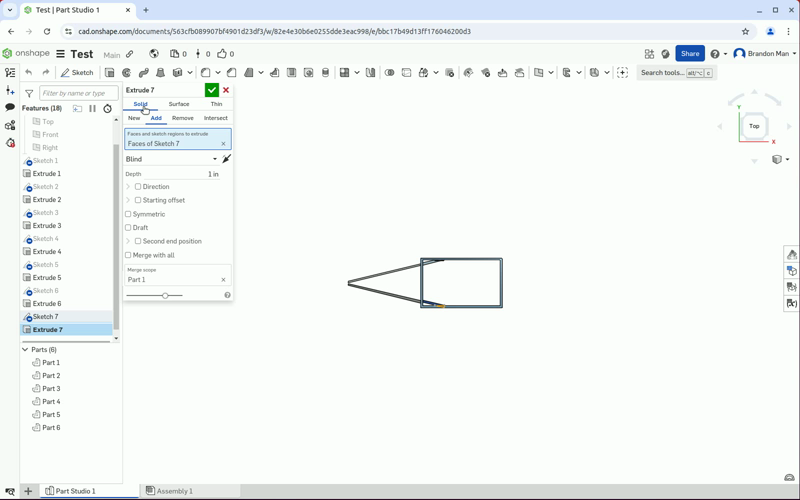
click(143, 106)
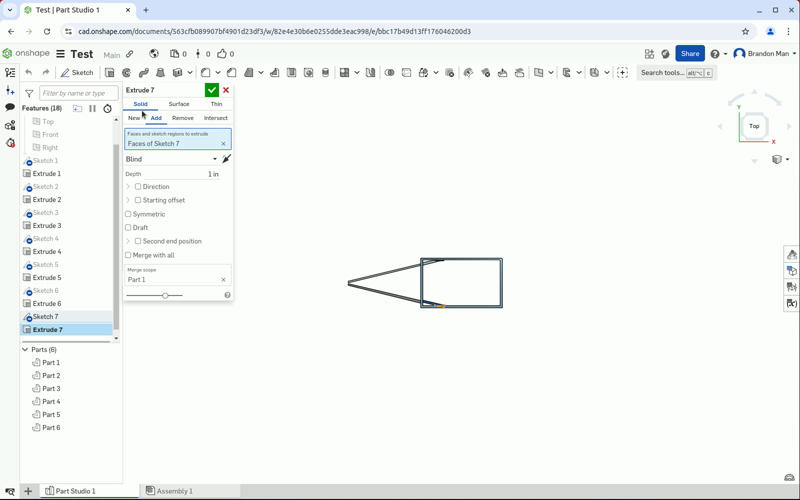
mouse_move(137, 120)
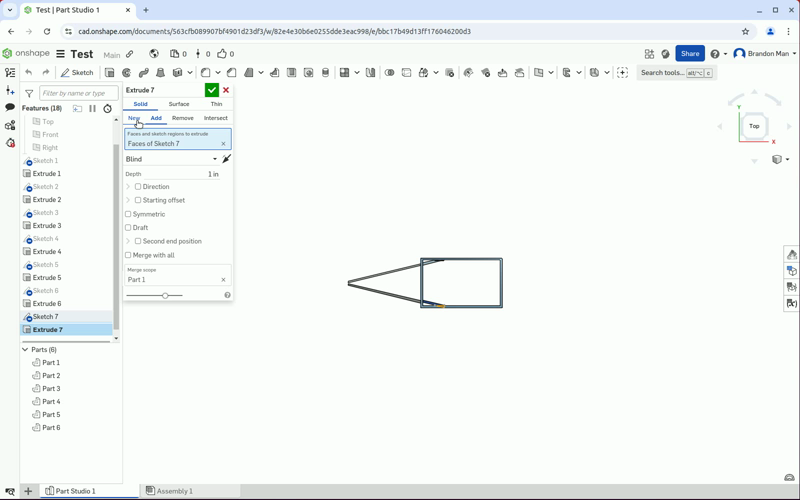
click(137, 120)
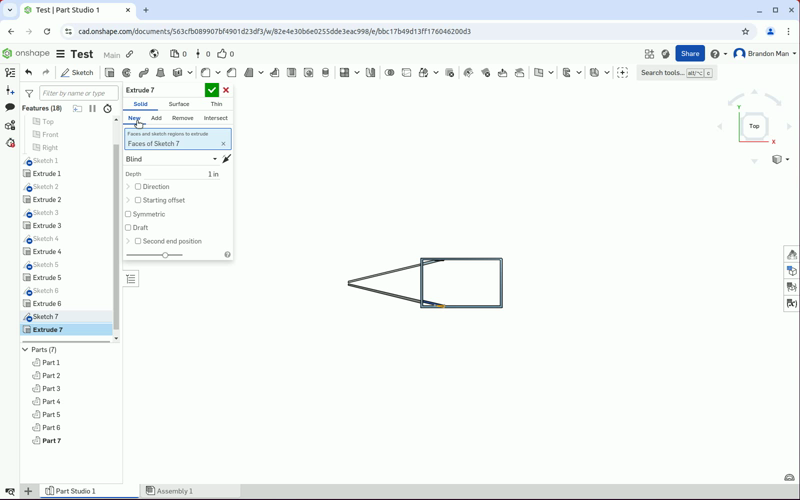
key(tab, 4)
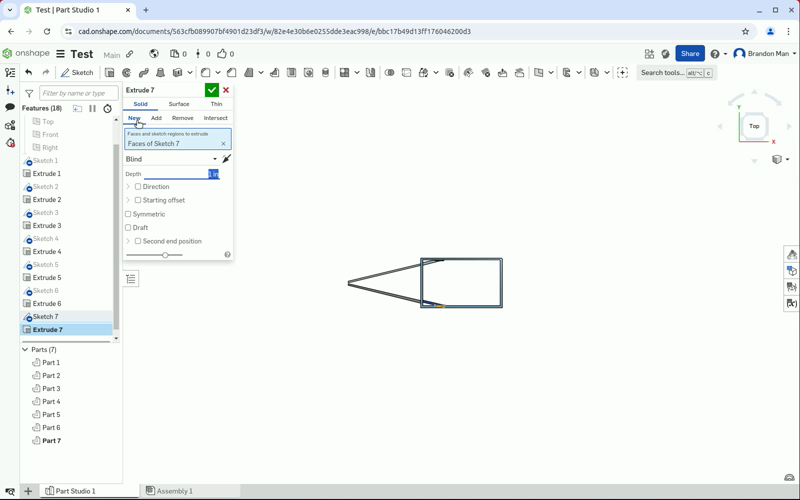
text(-0.481)
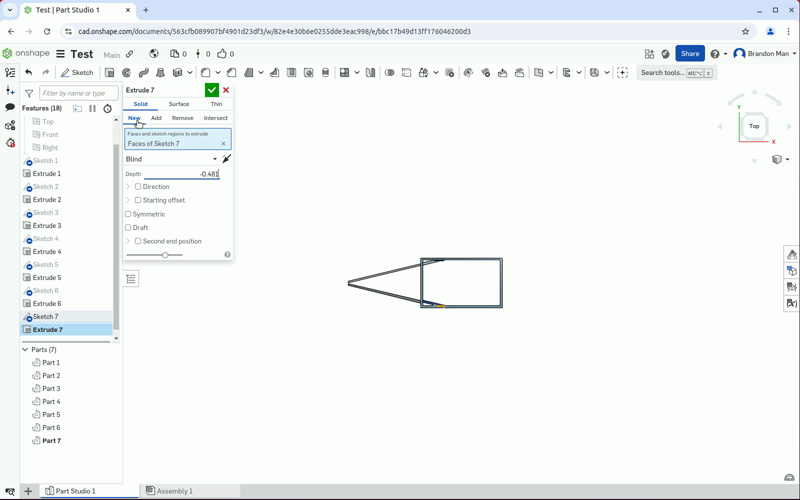
key(enter)
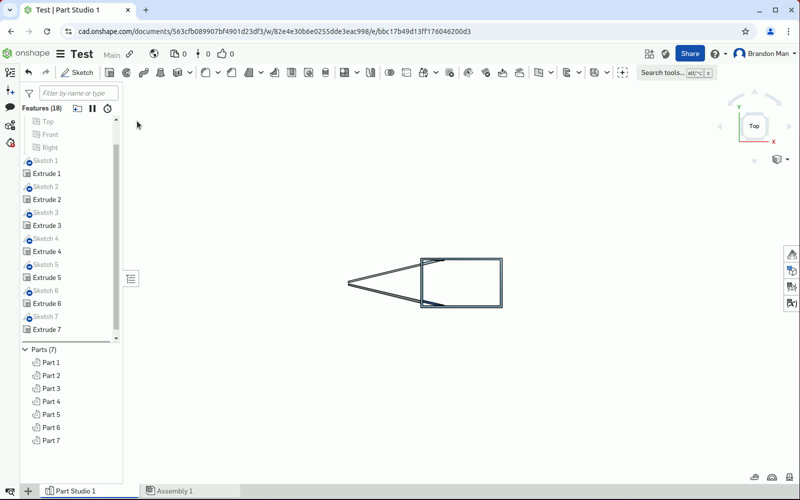
key(shift+h)
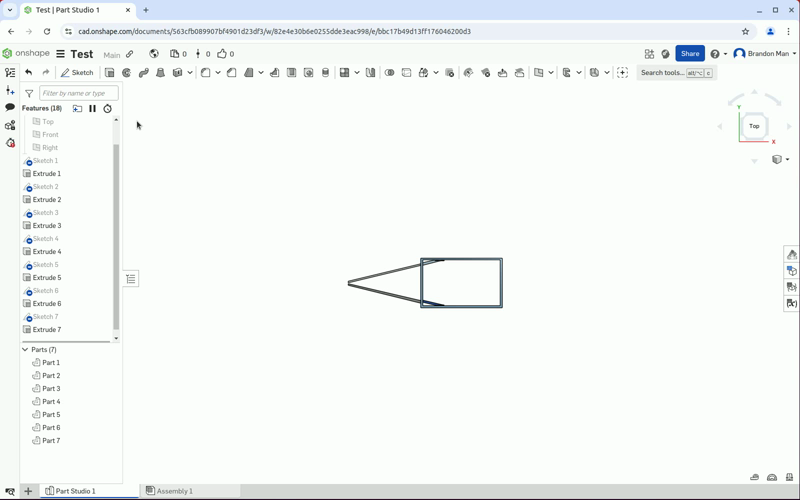
key(shift+h)
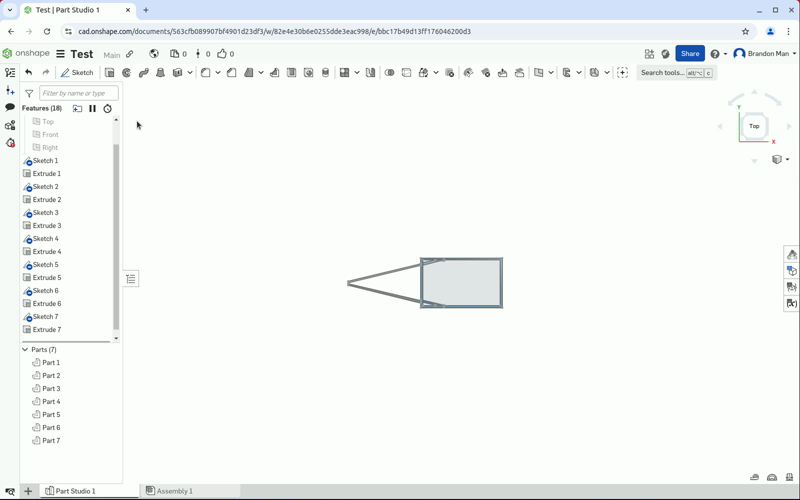
key(shift+7)
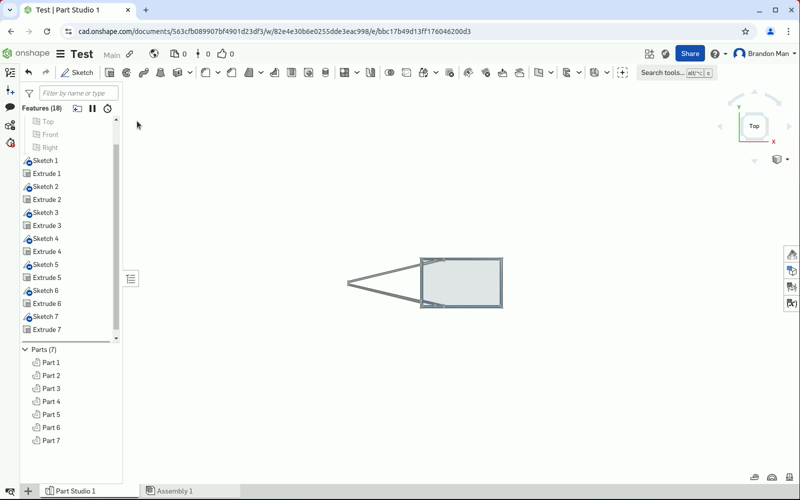
key(up, 3)
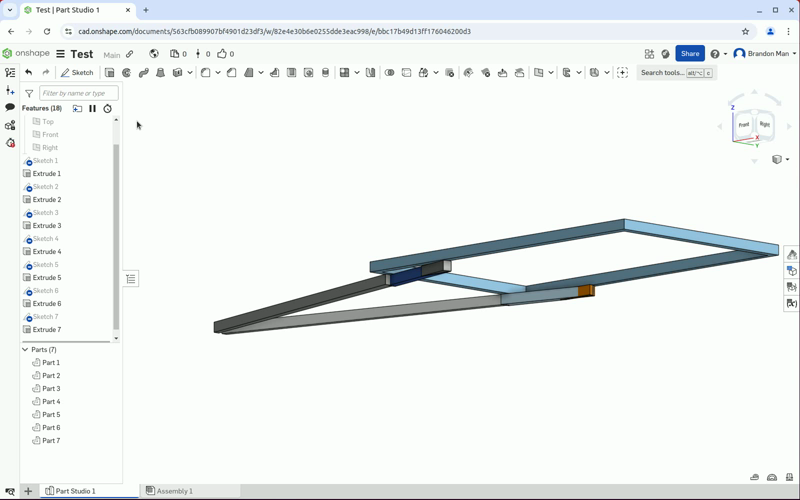
key(left, 3)
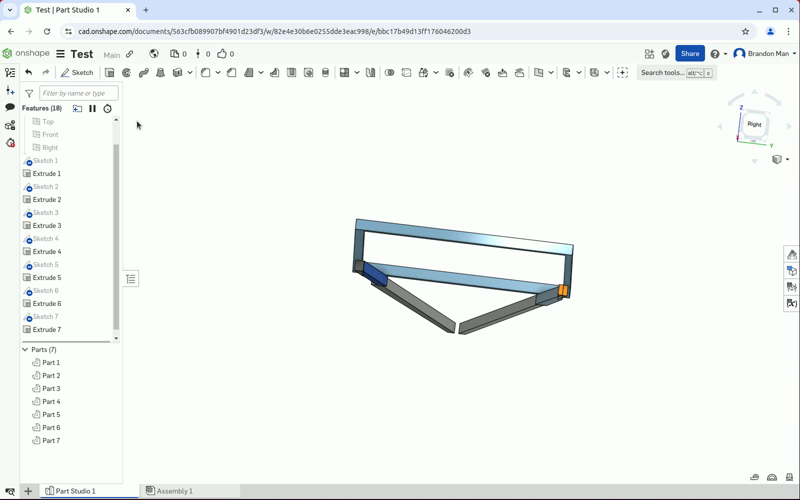
key(right, 3)
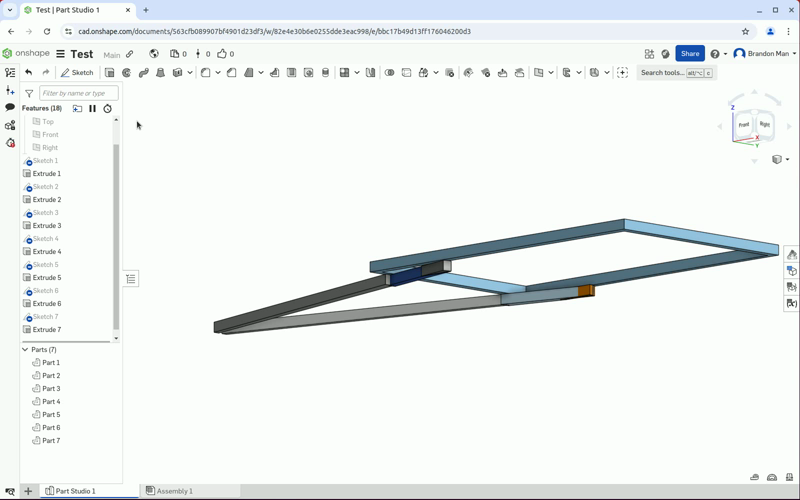
key(down, 3)
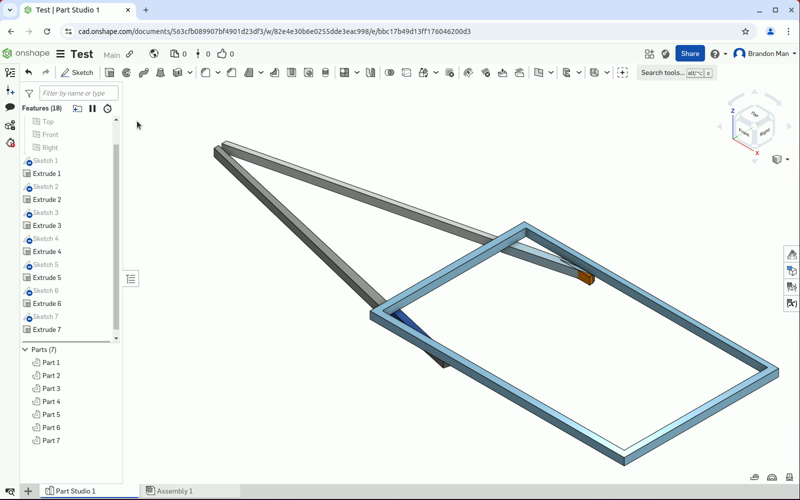
mouse_move(69, 163)
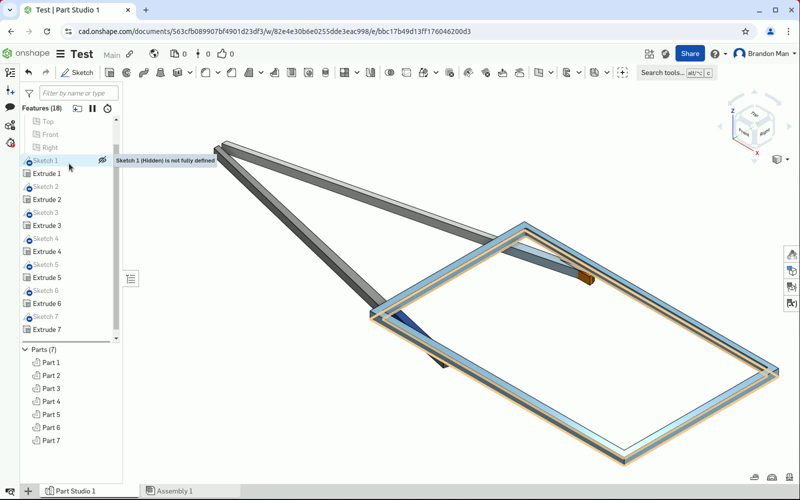
click(69, 163)